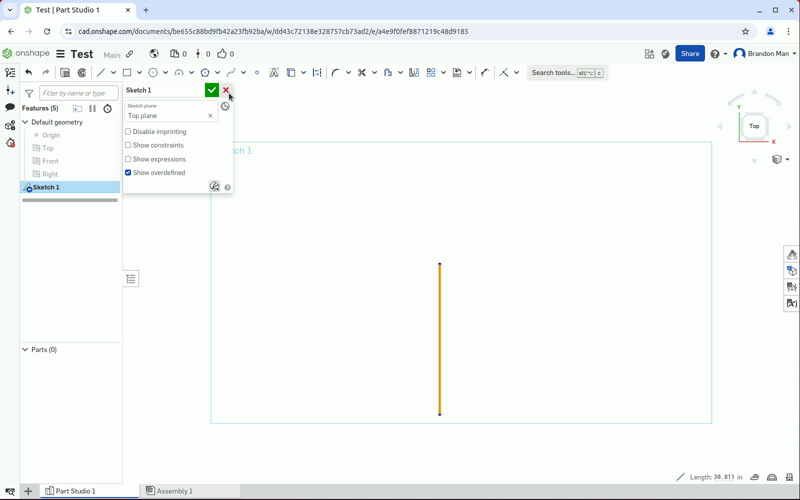
key(shift+h)
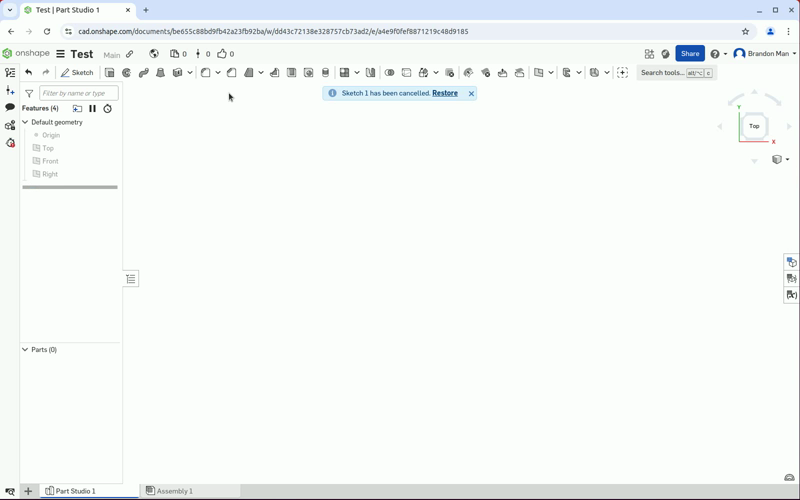
mouse_move(73, 352)
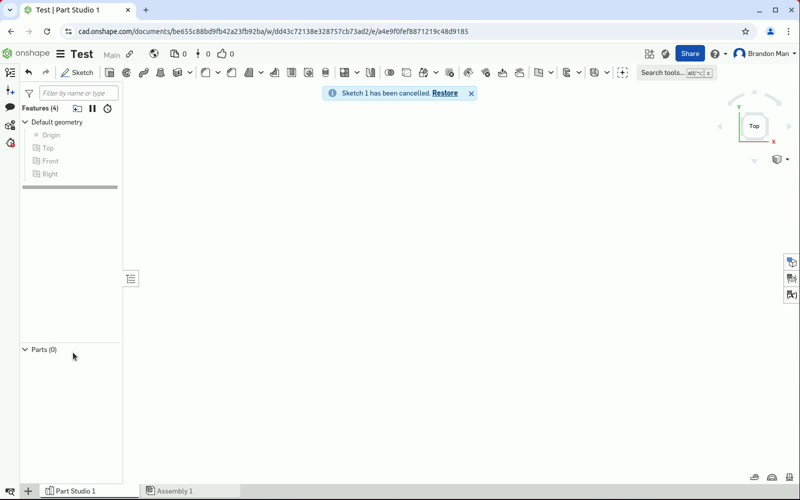
key(y)
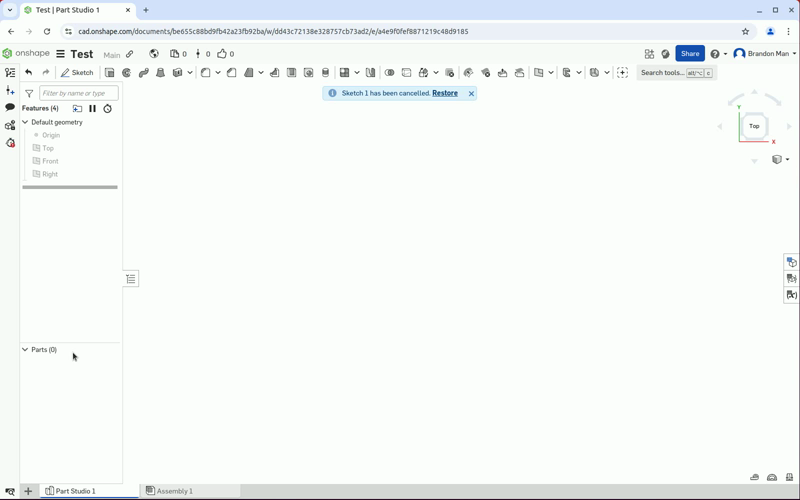
key(shift+p)
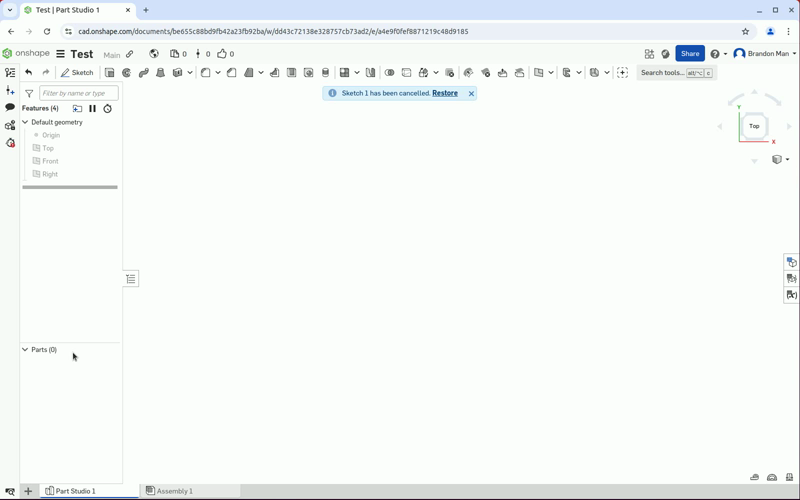
key(space)
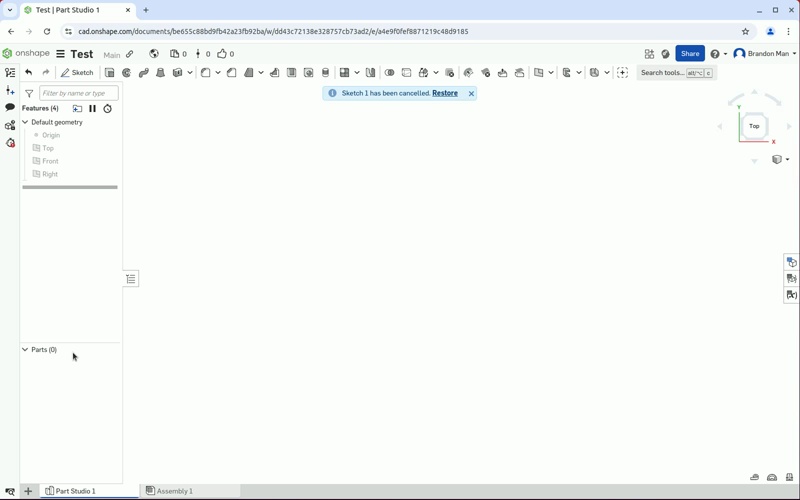
key_down(shift)
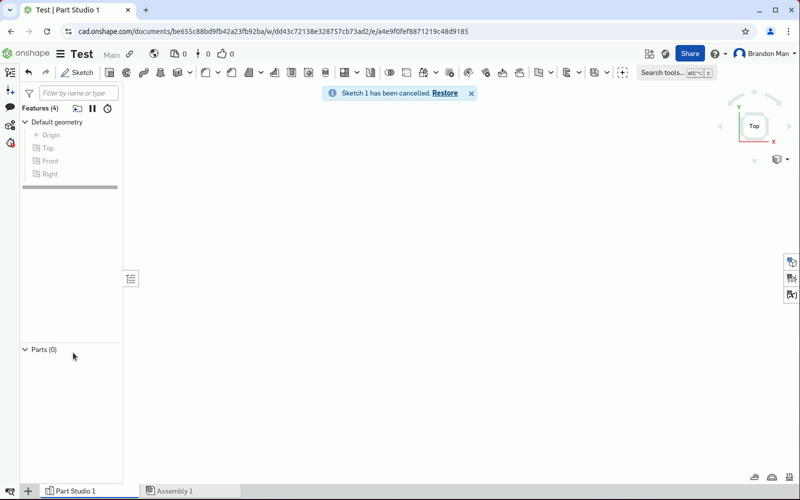
key(up)
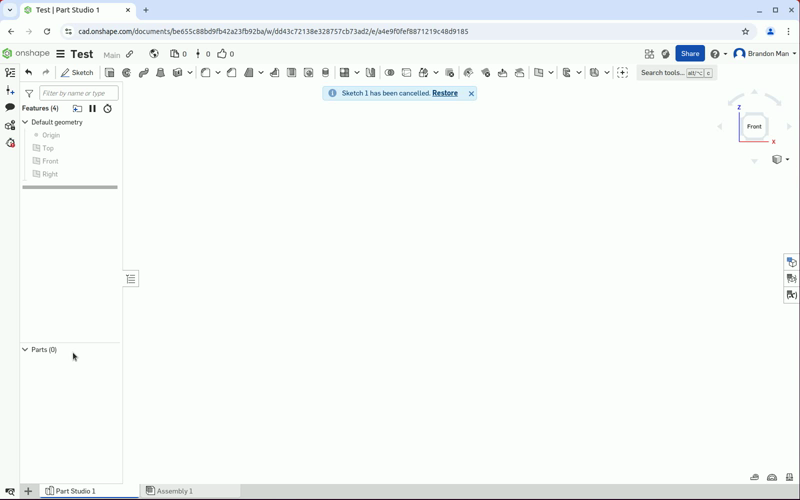
key_up(shift)
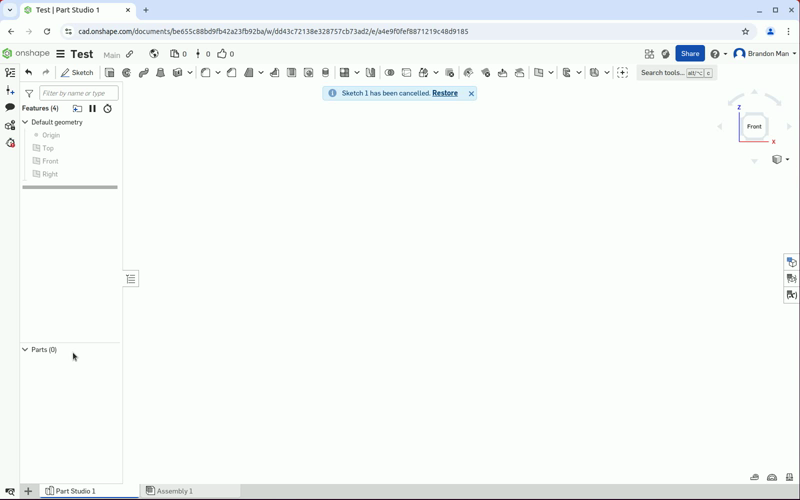
mouse_move(73, 352)
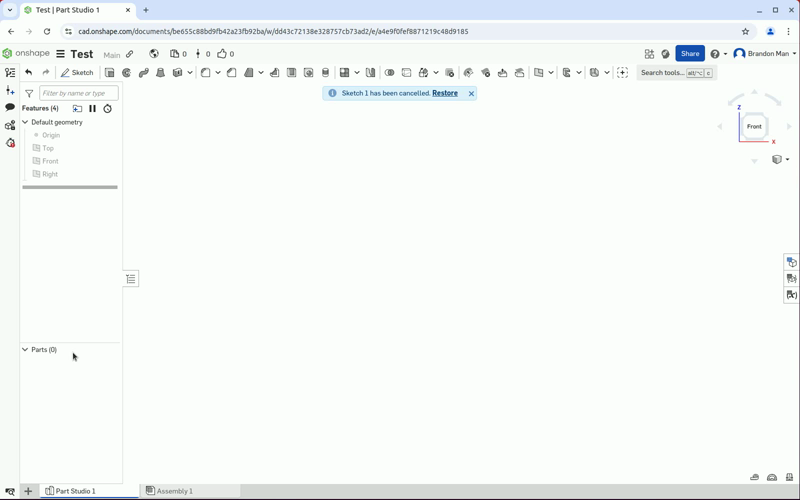
key(shift+y)
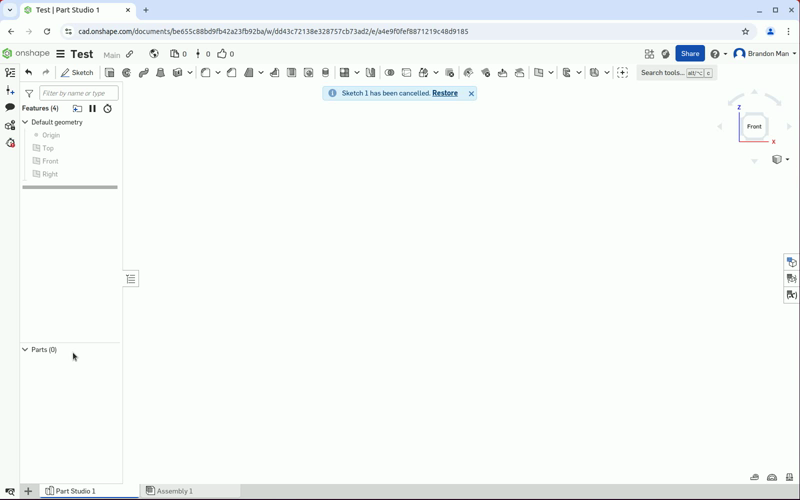
key(shift+s)
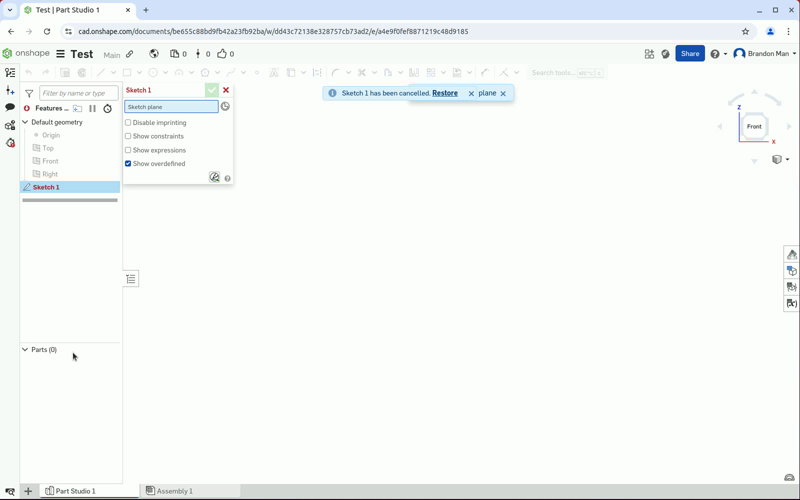
mouse_move(73, 163)
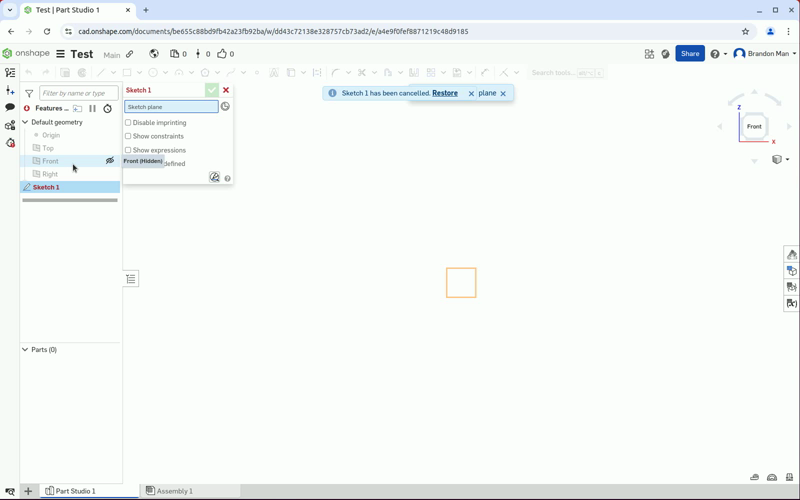
click(73, 163)
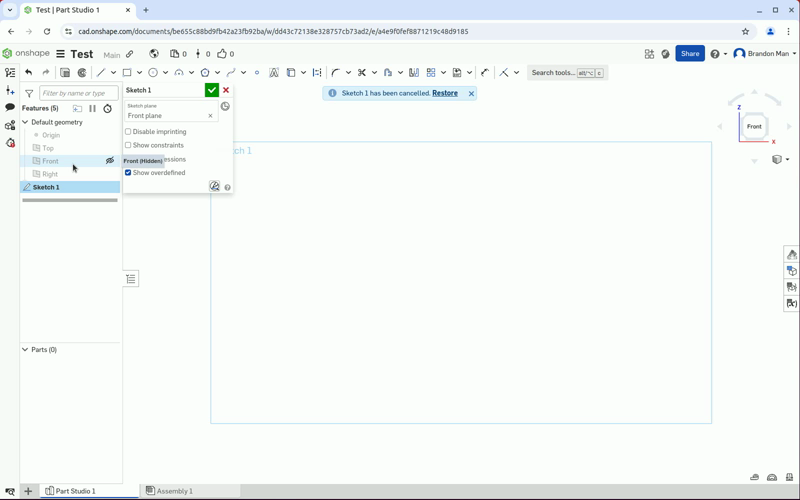
mouse_move(73, 352)
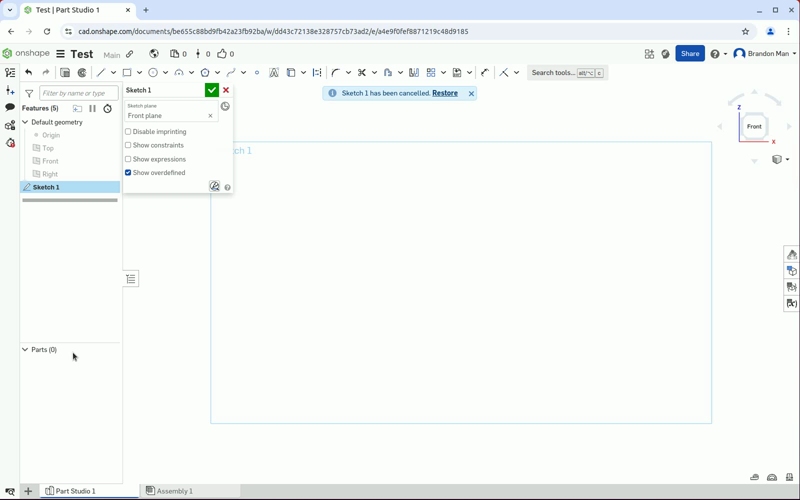
key(y)
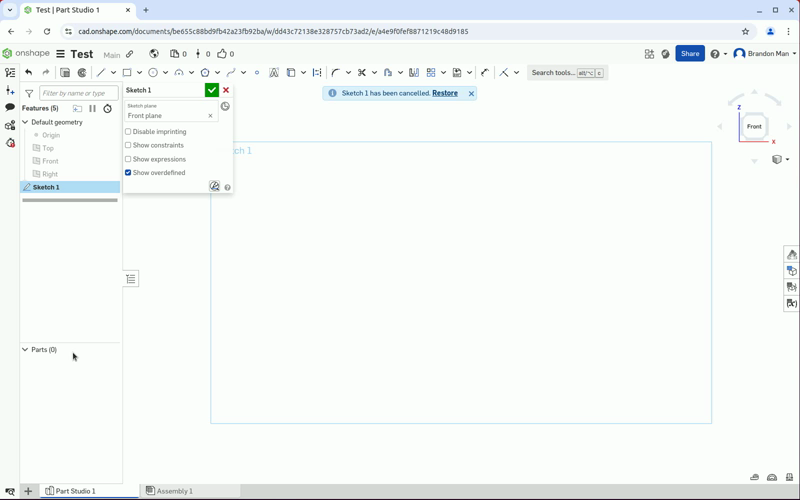
key(c)
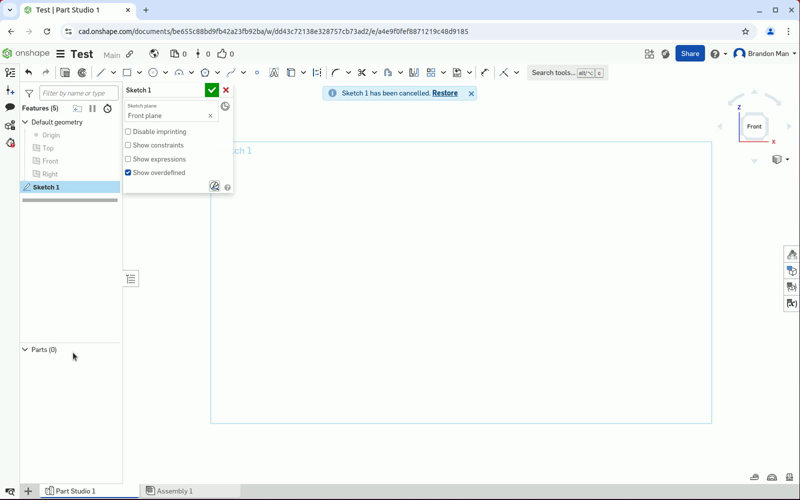
key_down(shift)
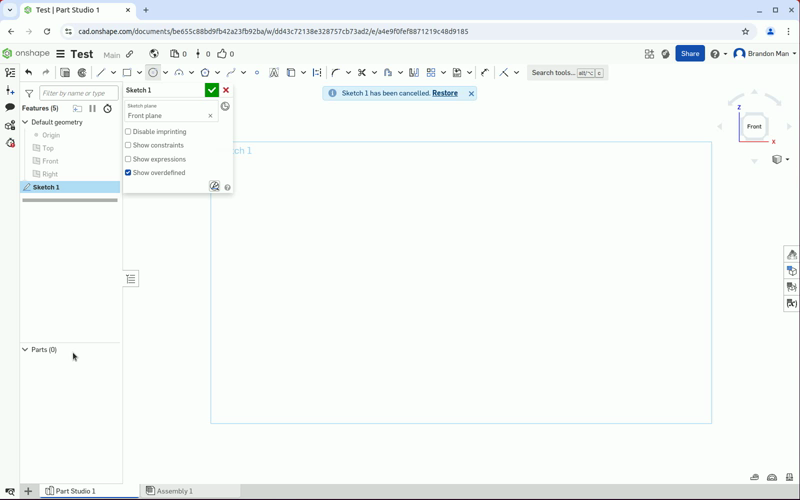
mouse_move(461, 178)
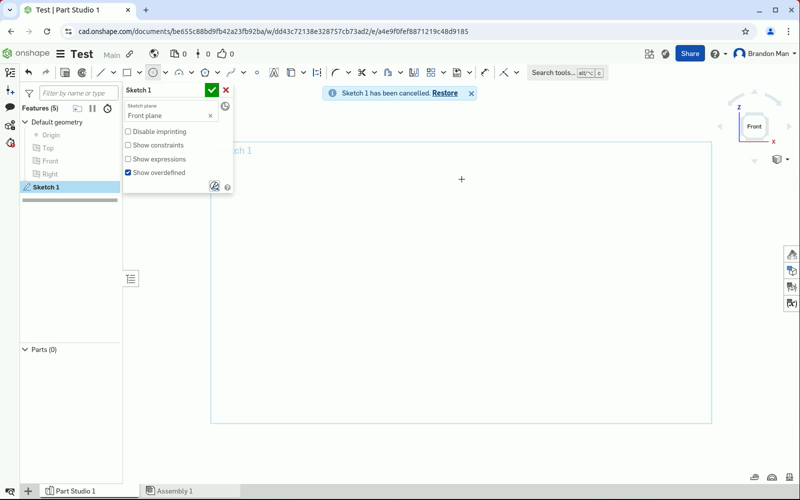
click(461, 178)
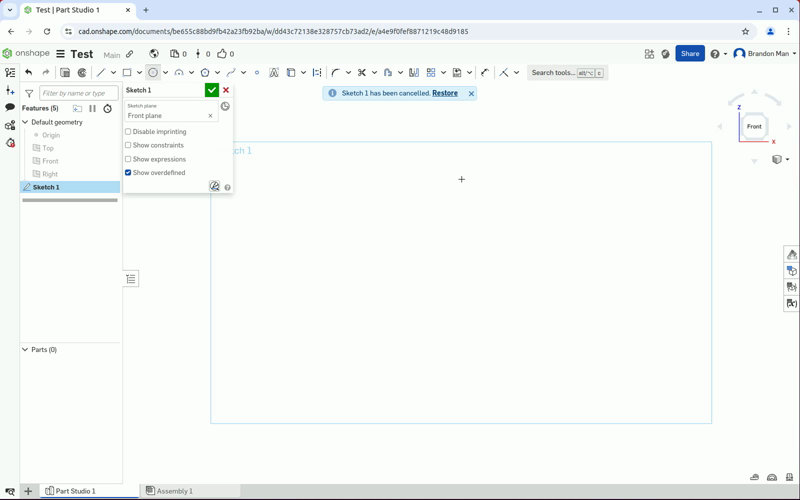
key_up(shift)
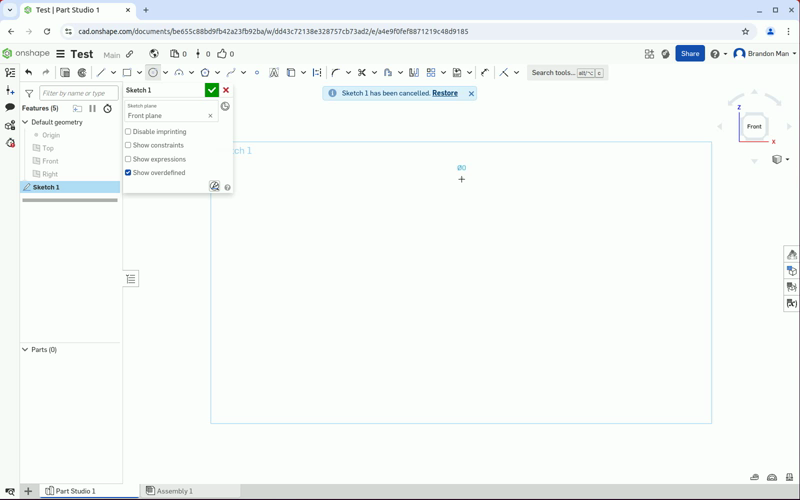
mouse_move(471, 178)
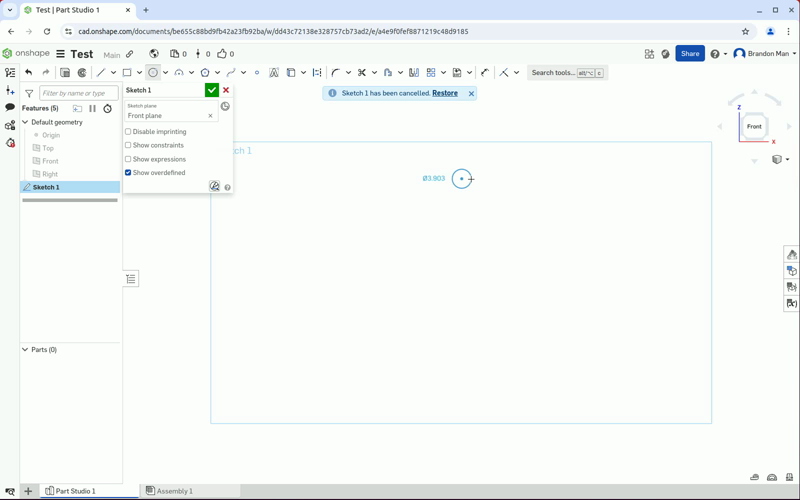
click(471, 178)
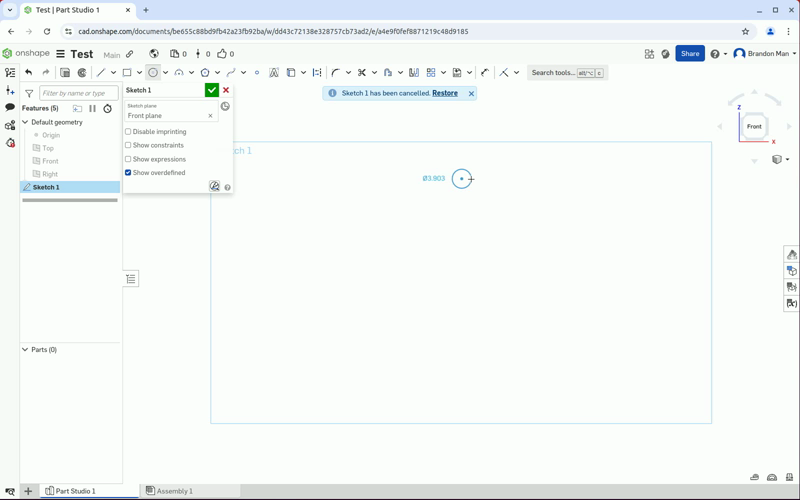
key(esc)
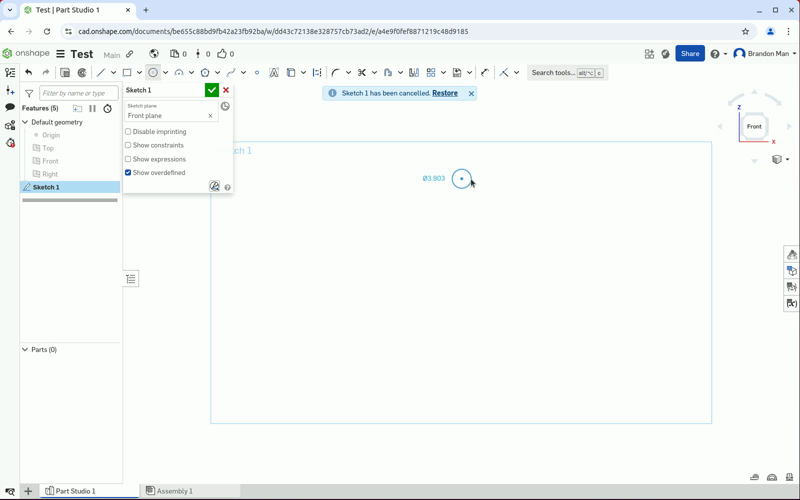
key(c)
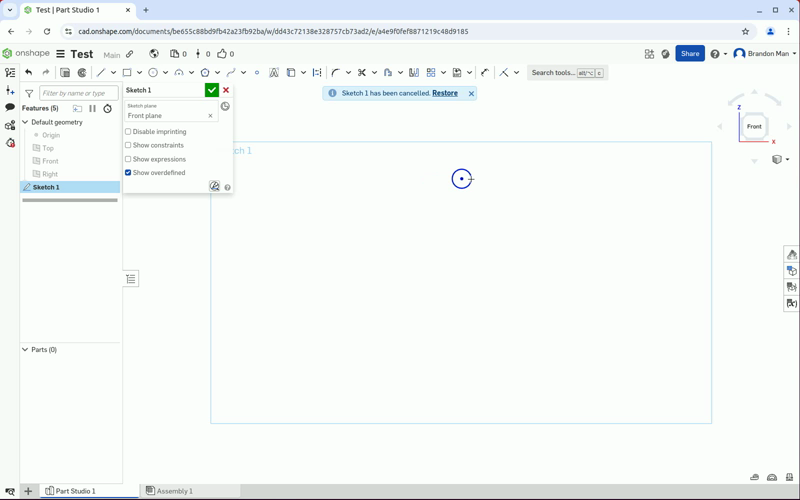
key_down(shift)
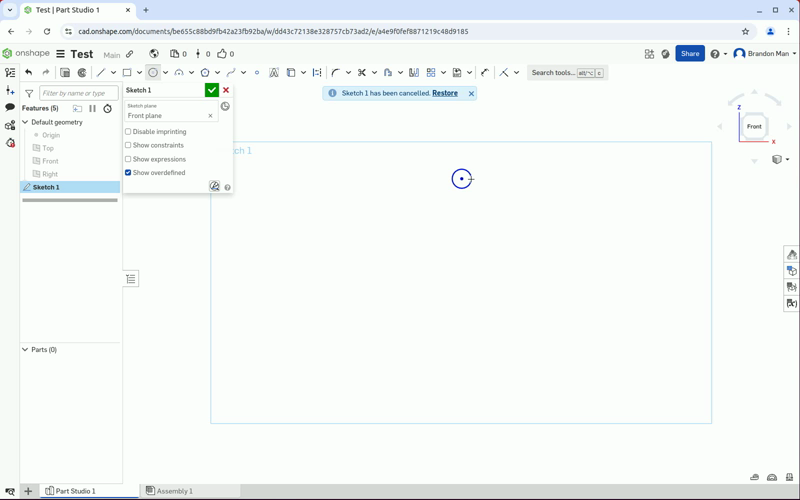
mouse_move(461, 178)
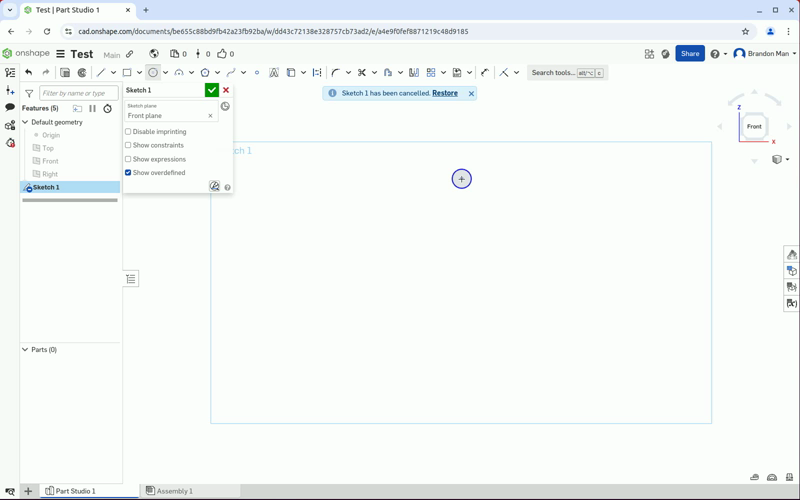
click(461, 178)
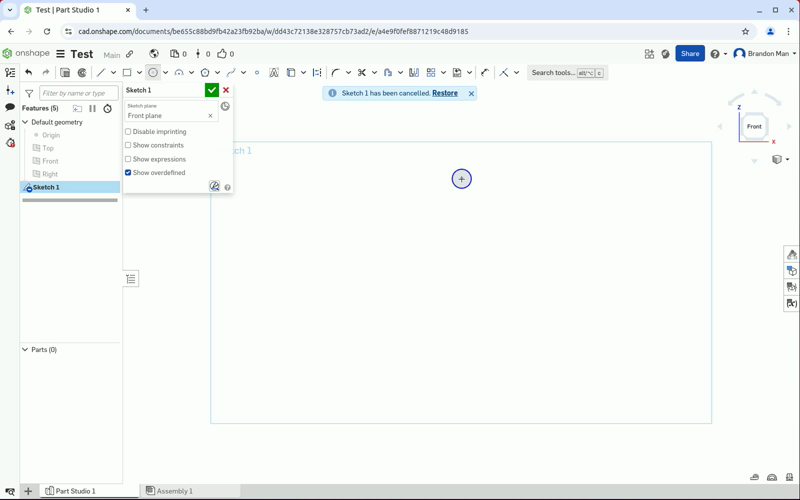
key_up(shift)
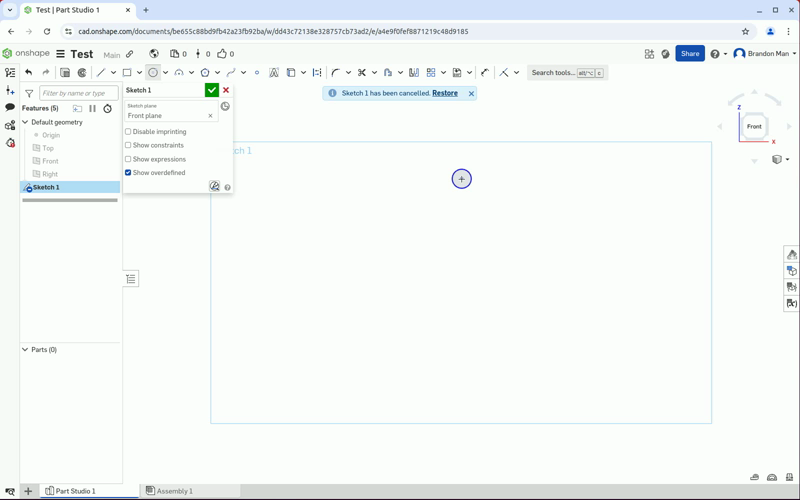
mouse_move(464, 178)
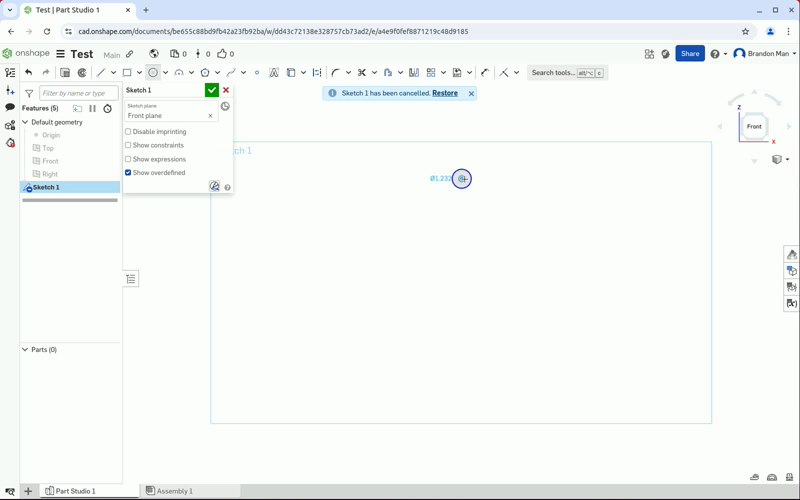
scroll(6)
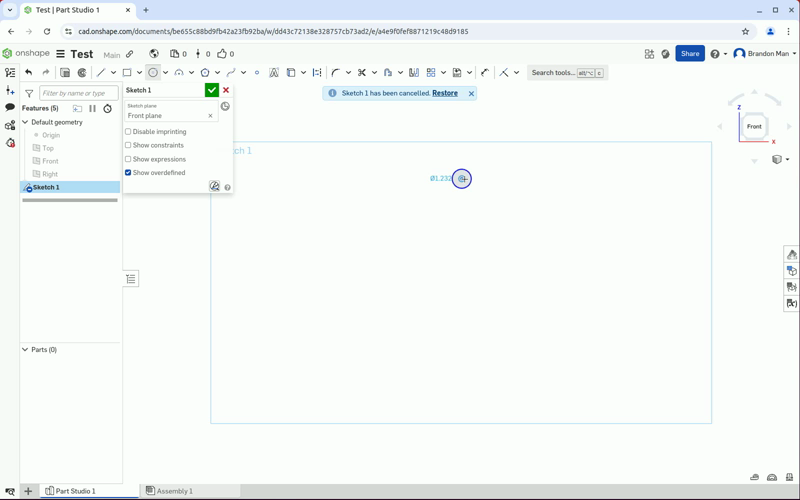
scroll(6)
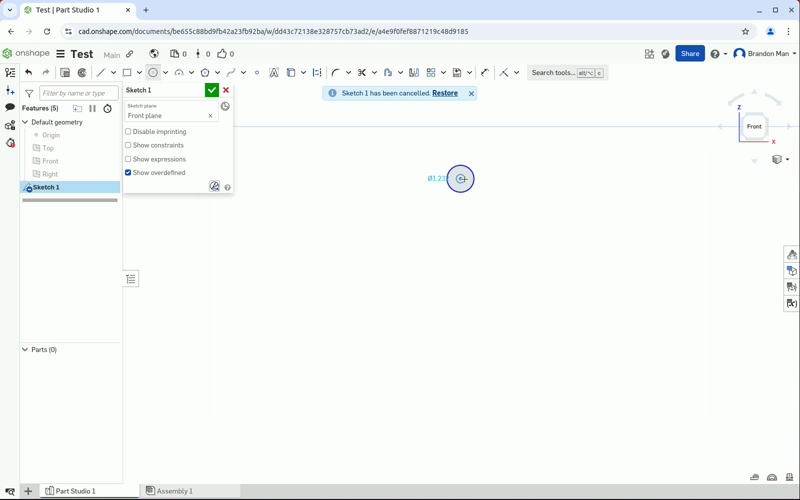
scroll(6)
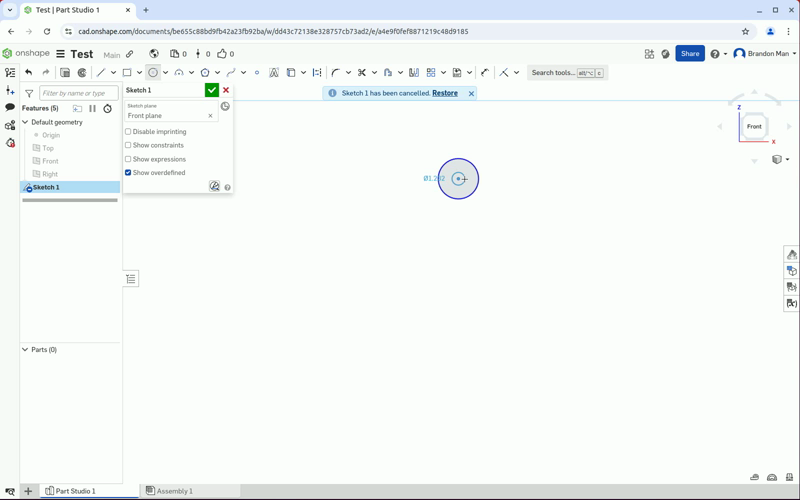
scroll(6)
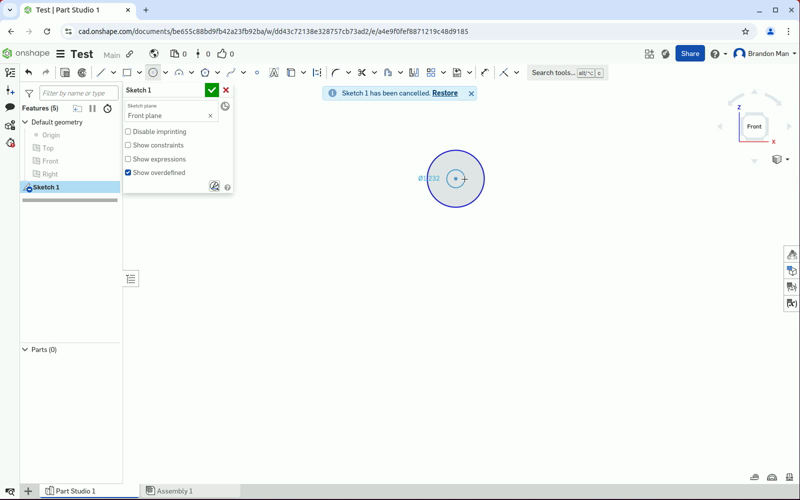
scroll(6)
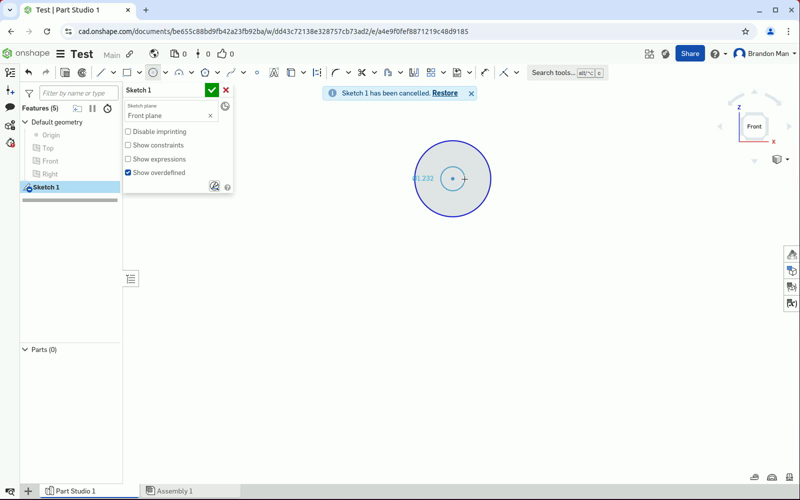
scroll(6)
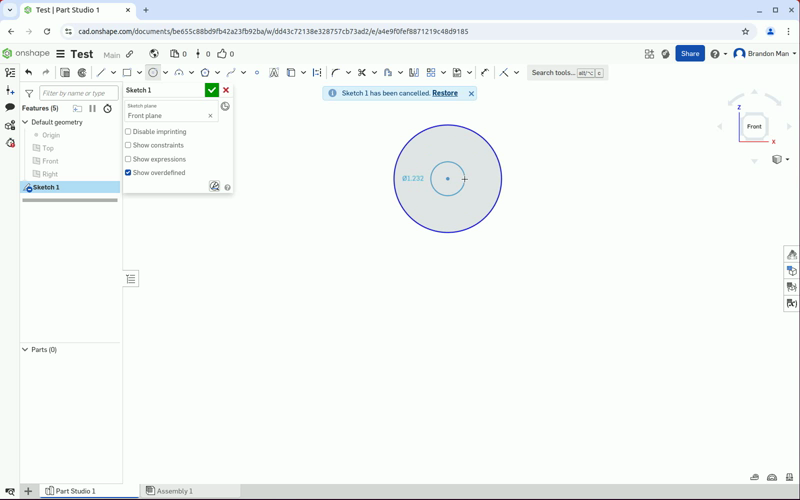
scroll(6)
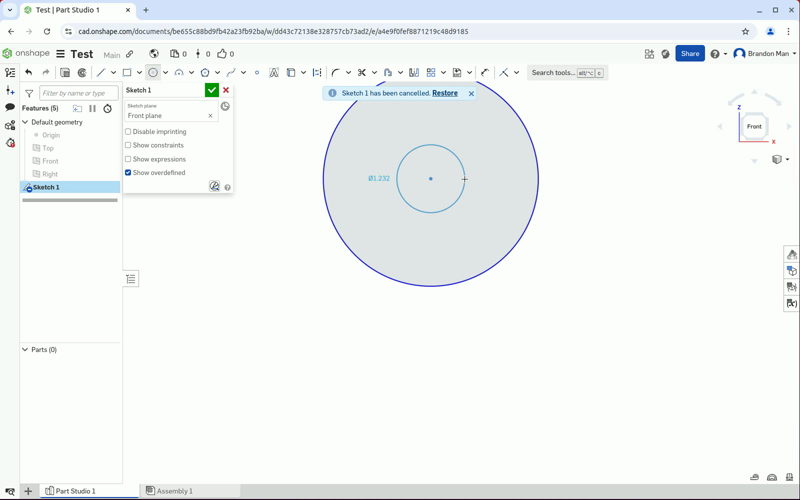
click(464, 178)
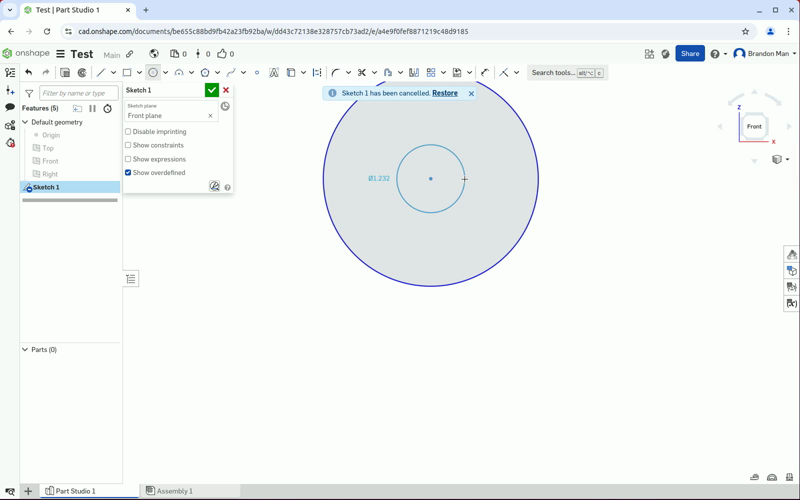
scroll(-6)
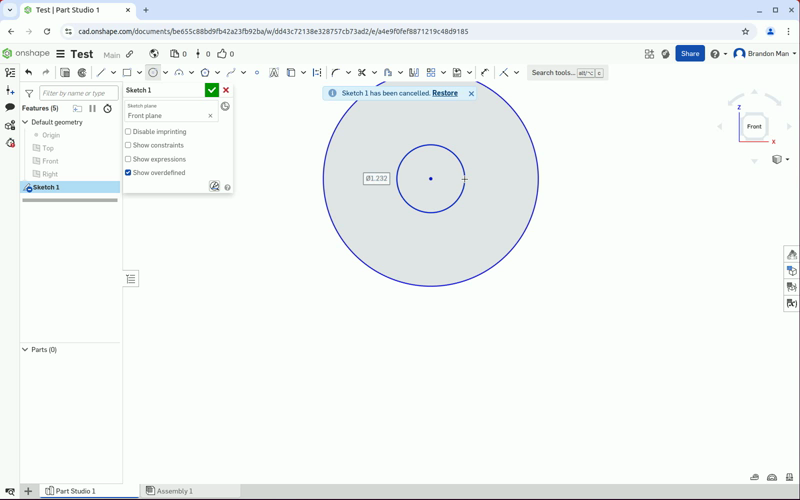
scroll(-6)
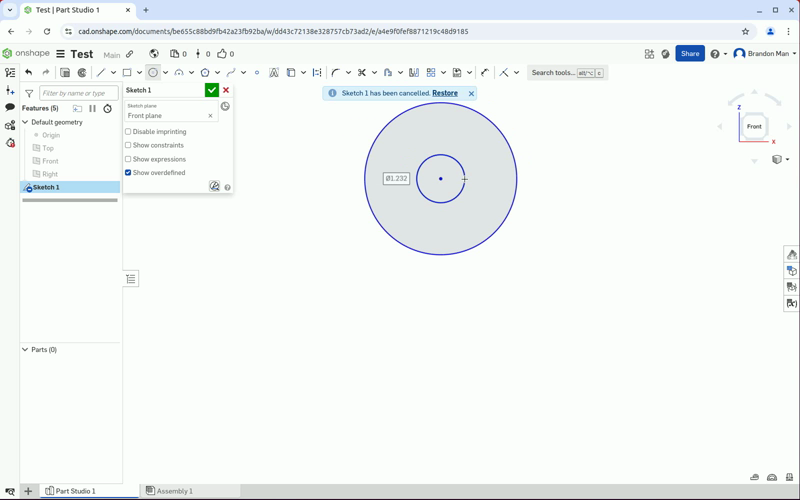
scroll(-6)
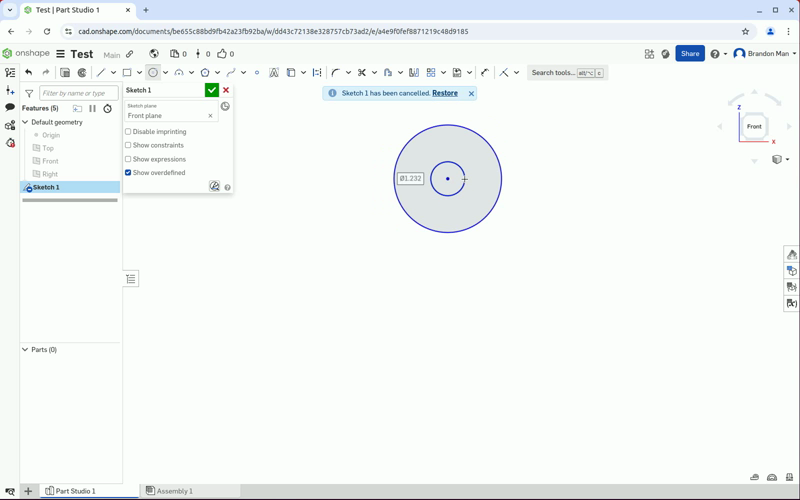
scroll(-6)
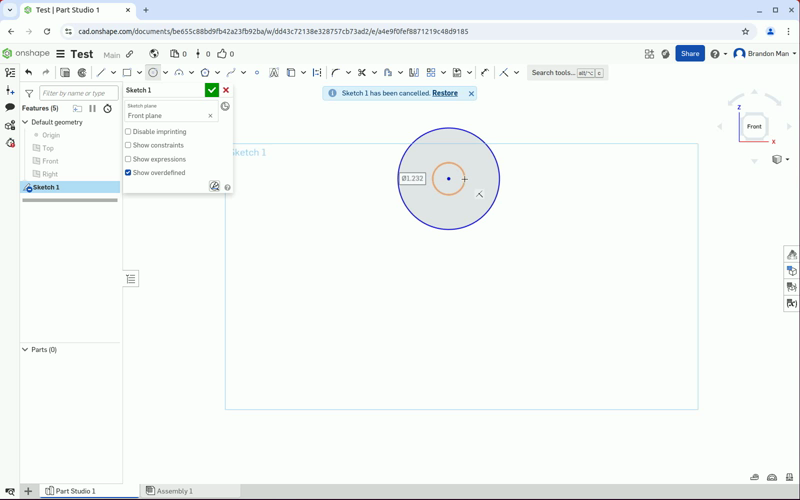
scroll(-6)
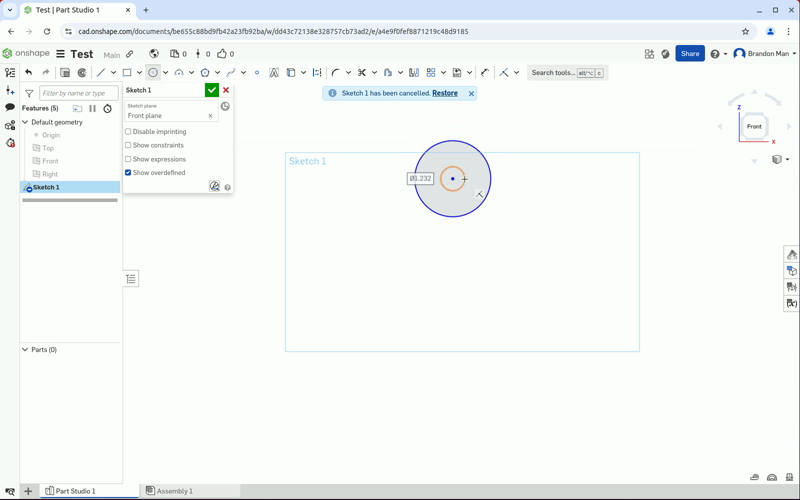
scroll(-6)
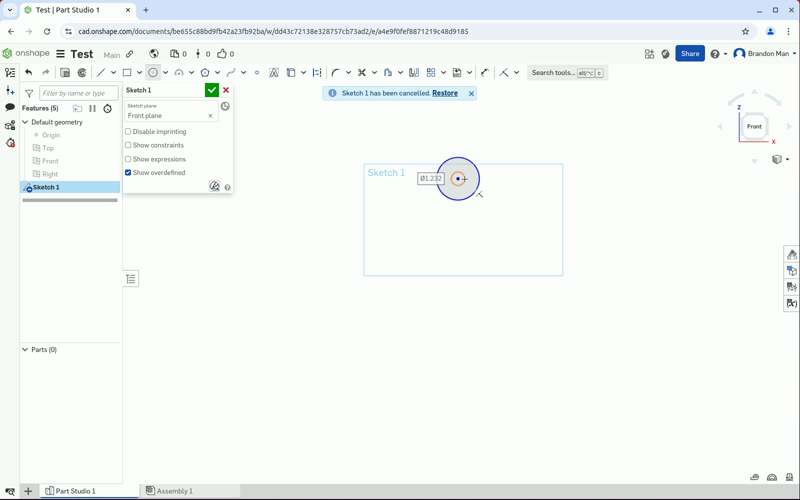
scroll(-6)
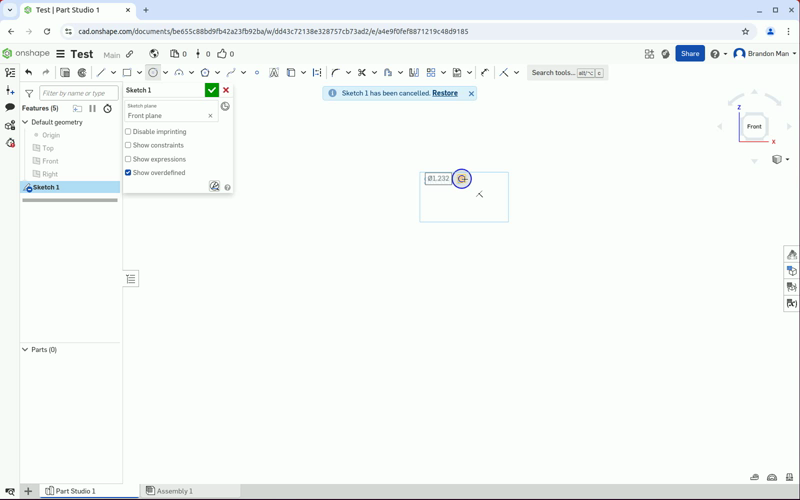
key(esc)
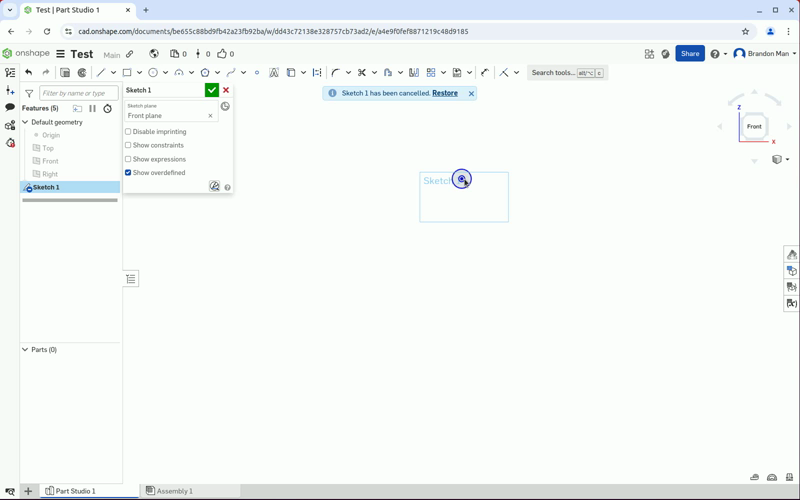
mouse_move(460, 183)
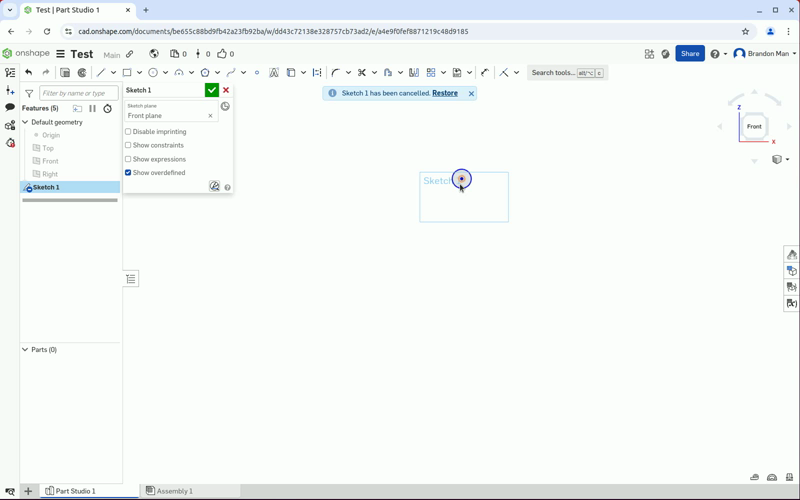
scroll(6)
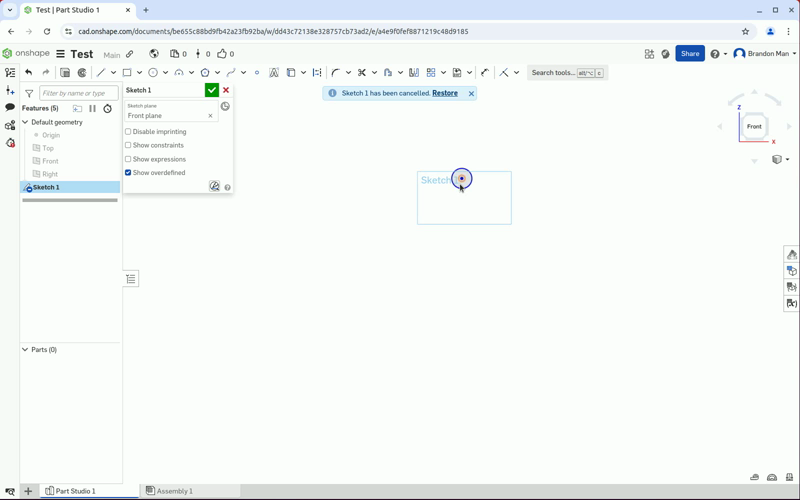
scroll(6)
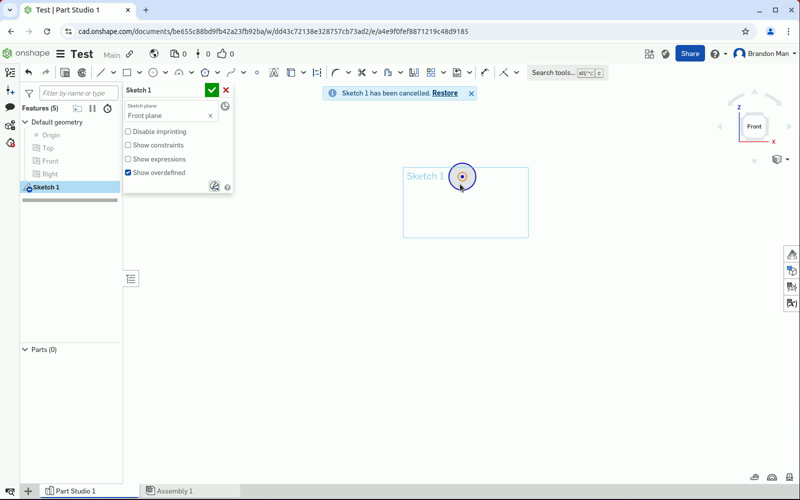
scroll(6)
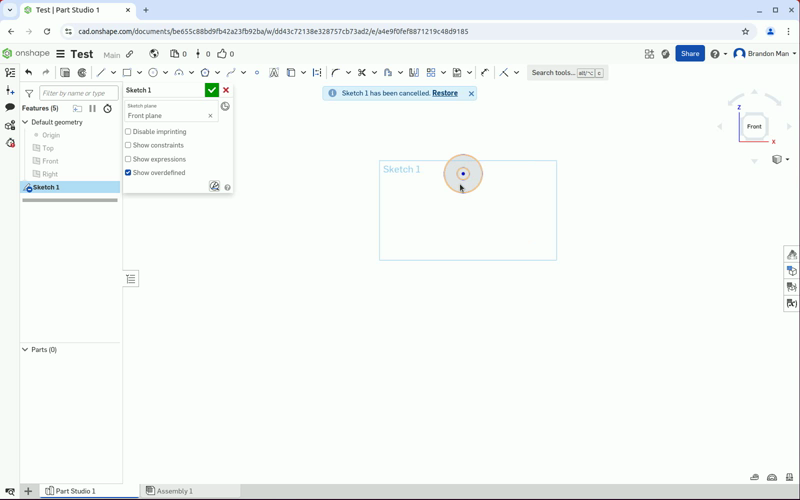
scroll(6)
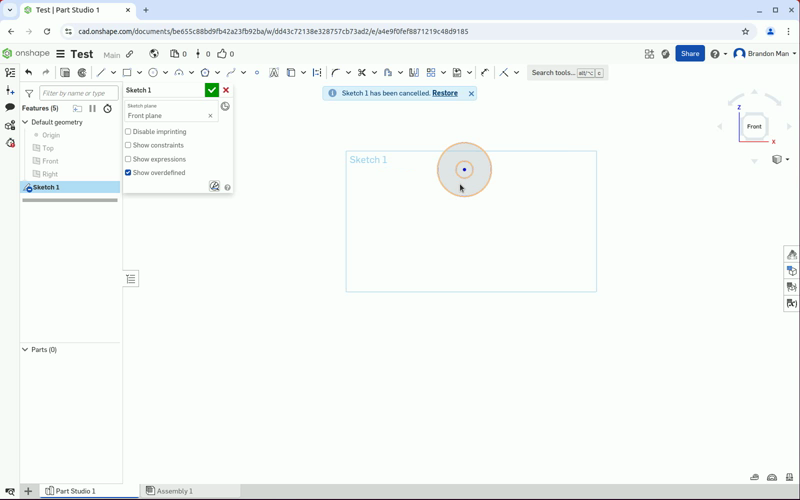
scroll(6)
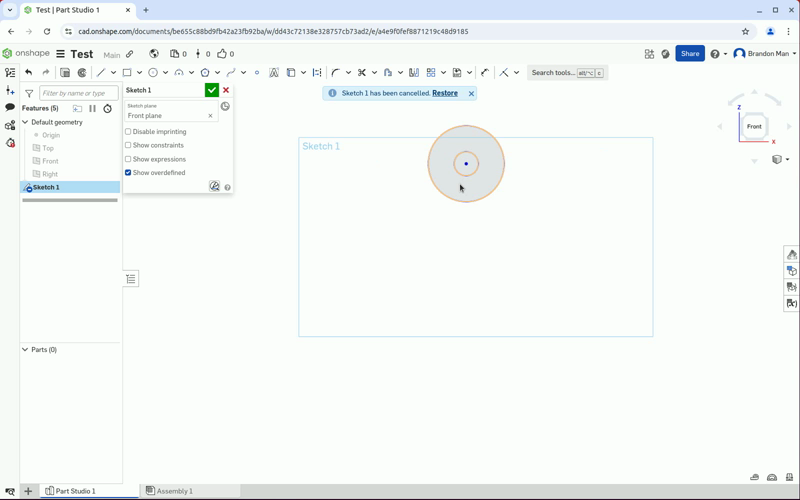
scroll(6)
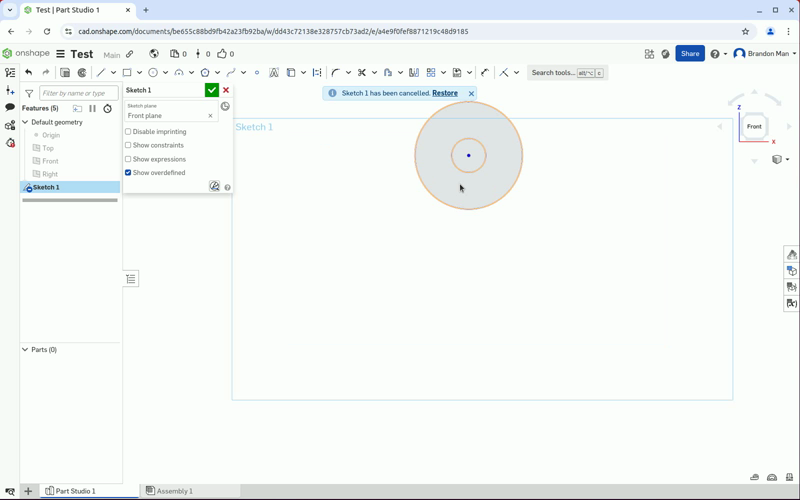
scroll(6)
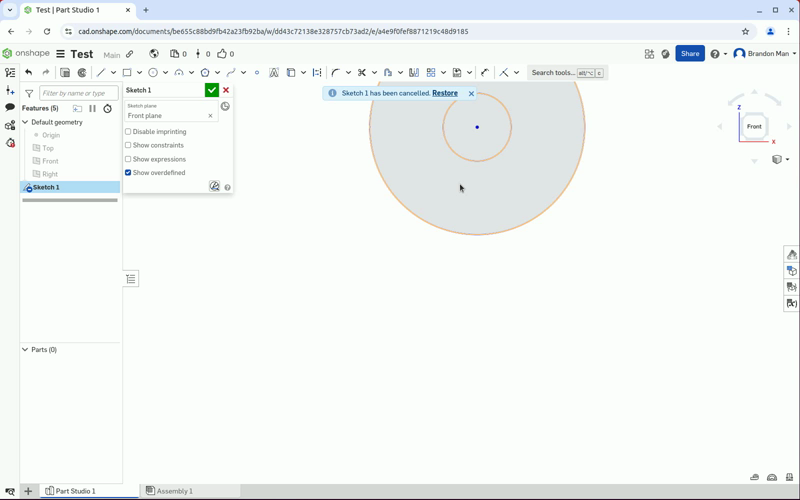
click(460, 183)
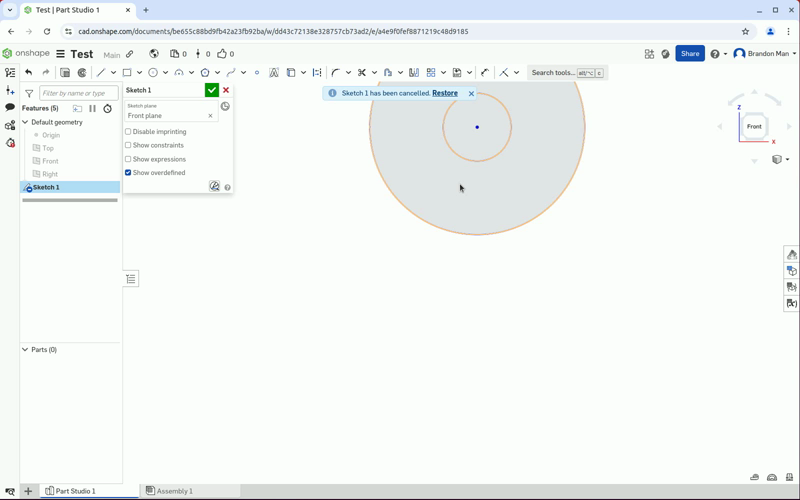
scroll(-6)
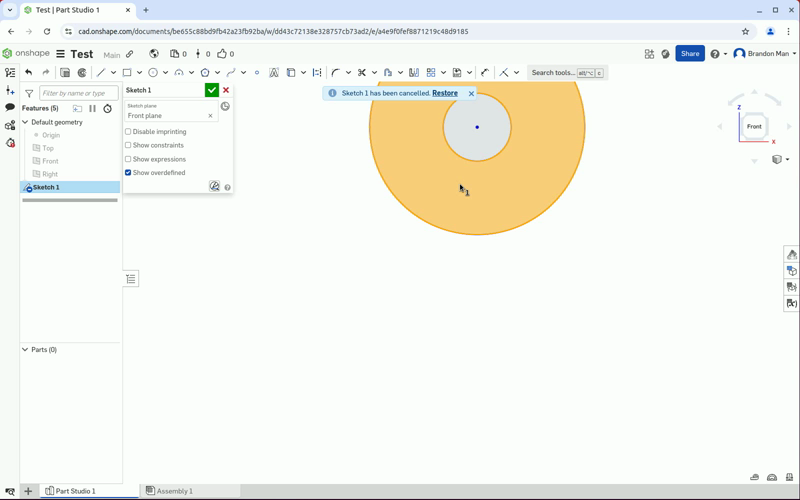
scroll(-6)
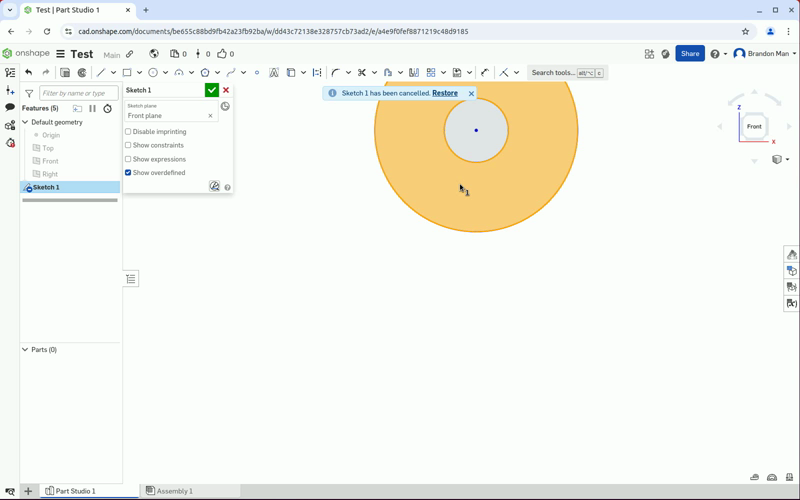
scroll(-6)
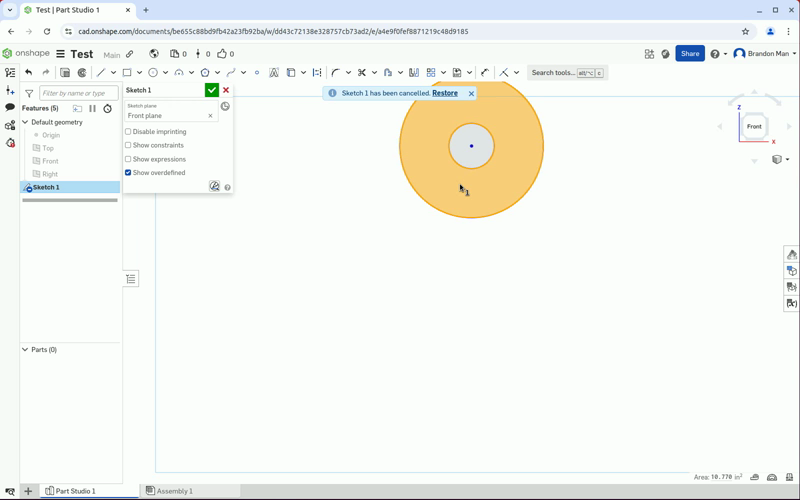
scroll(-6)
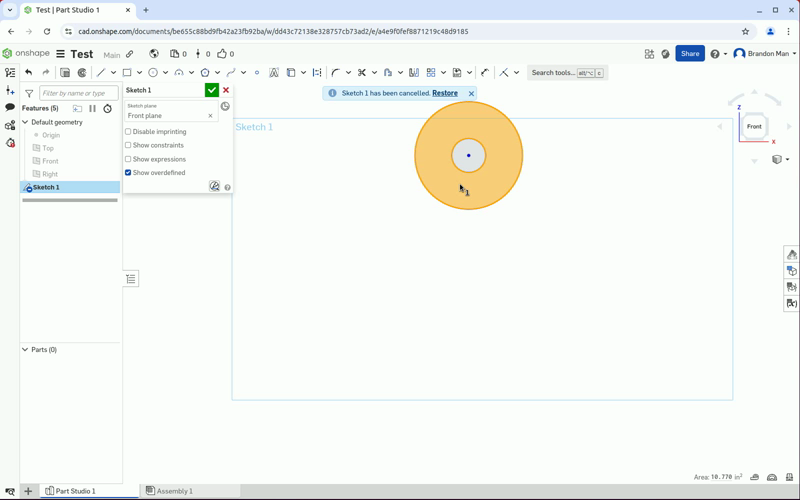
scroll(-6)
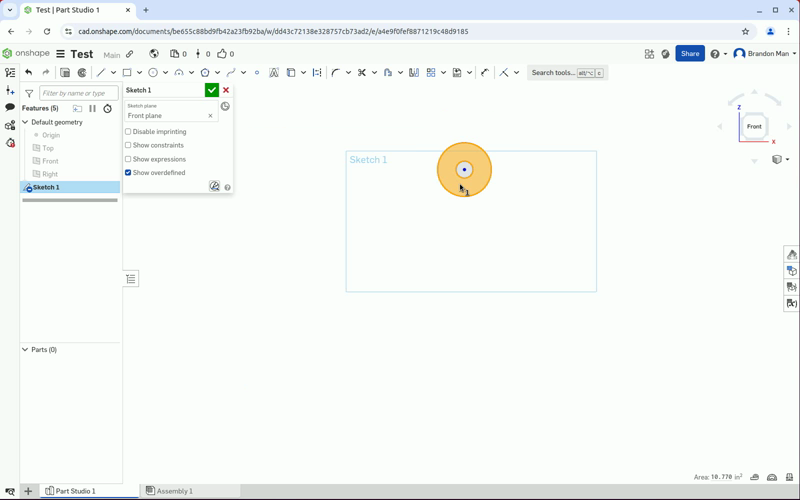
scroll(-6)
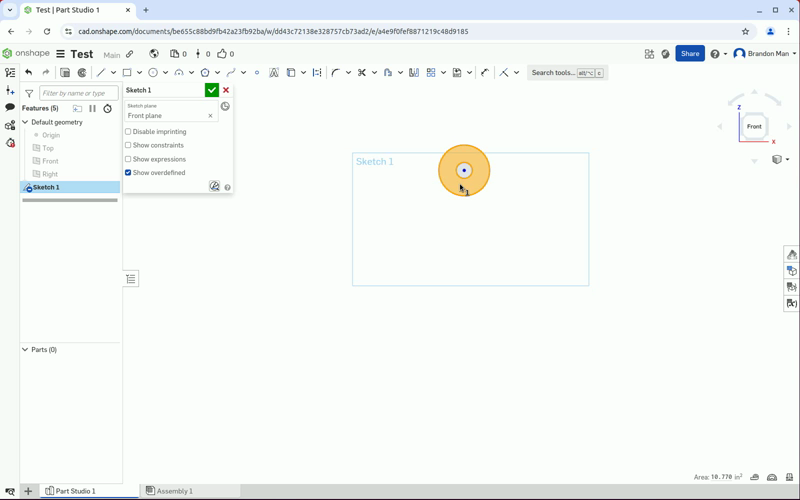
scroll(-6)
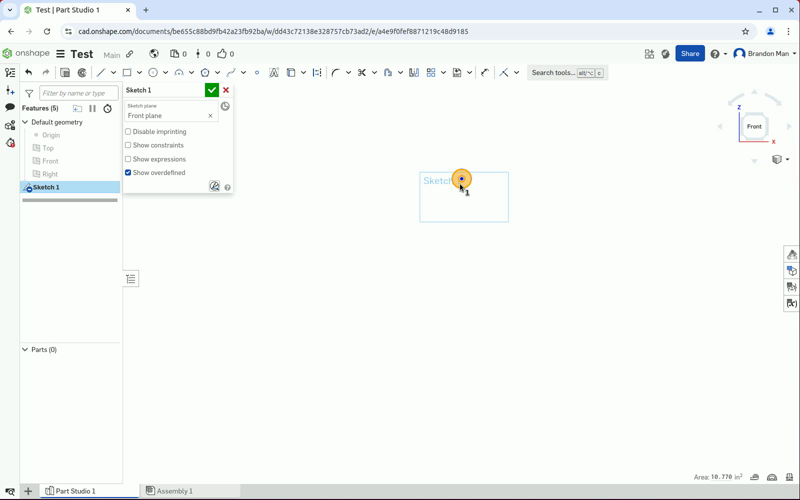
mouse_move(73, 352)
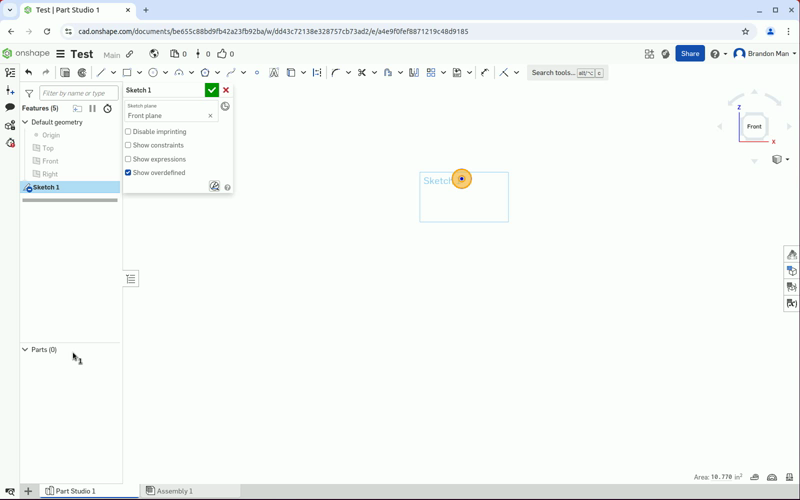
key(shift+y)
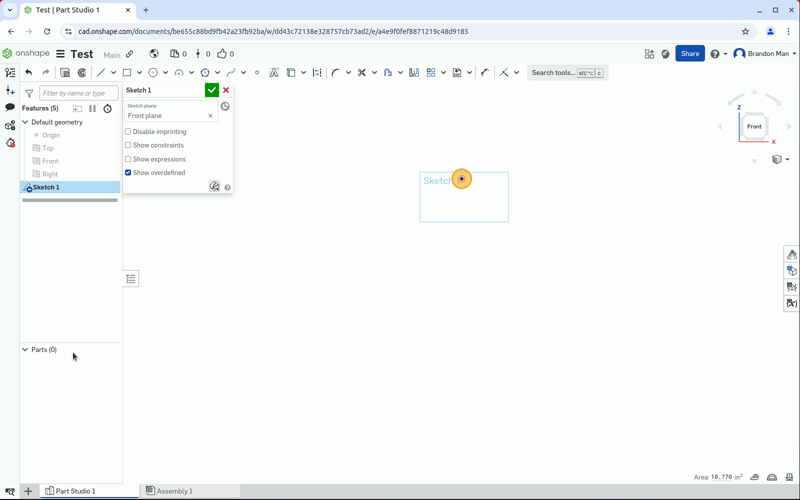
key(shift+e)
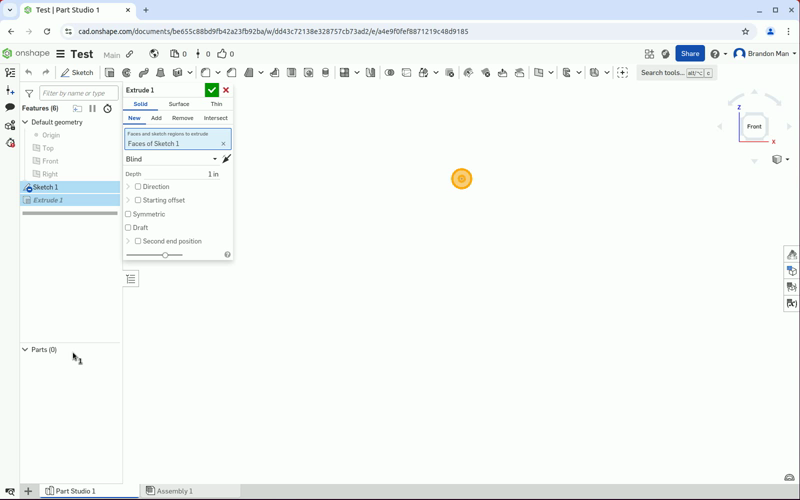
mouse_move(143, 106)
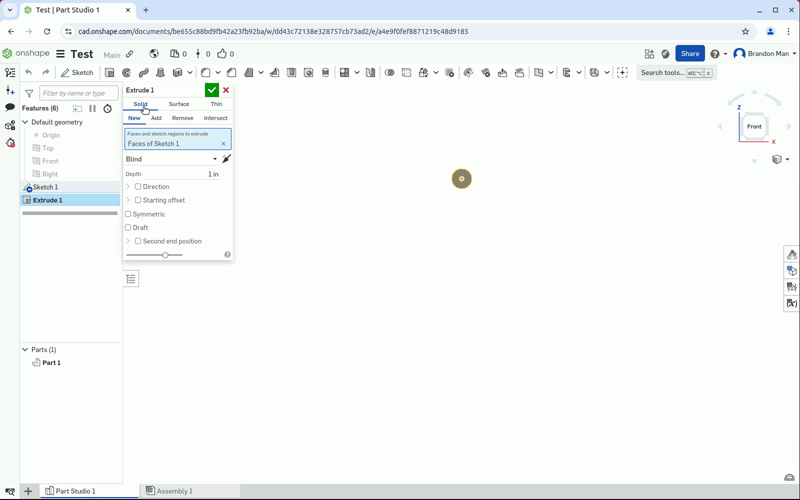
click(143, 106)
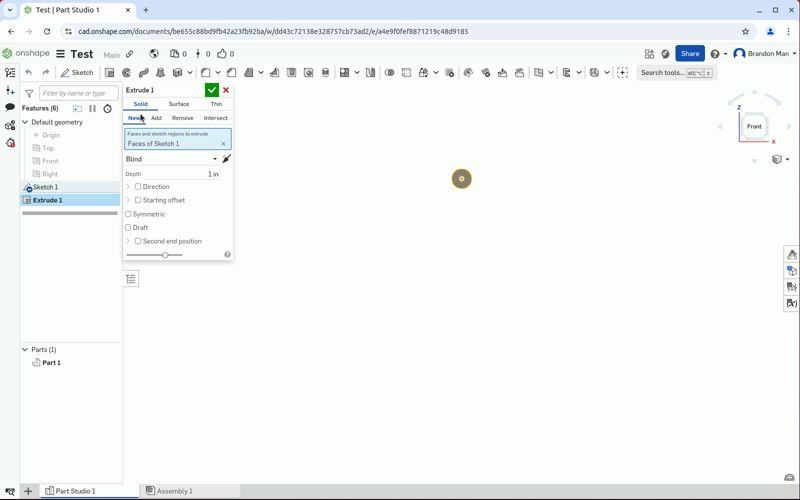
mouse_move(137, 120)
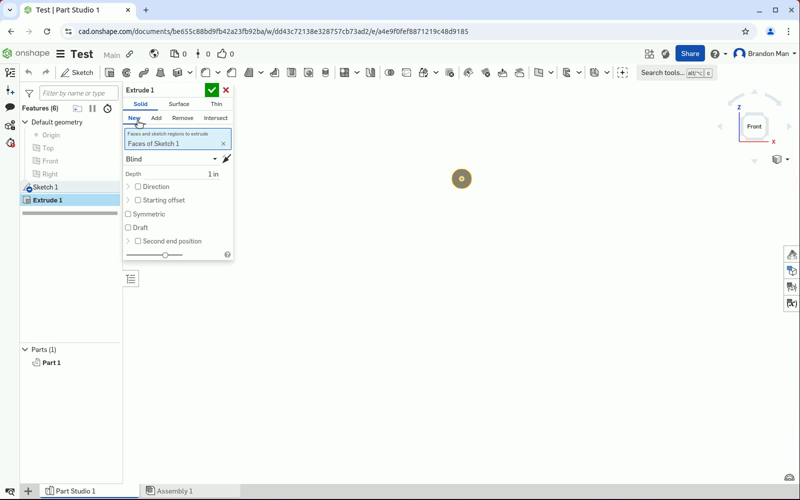
click(137, 120)
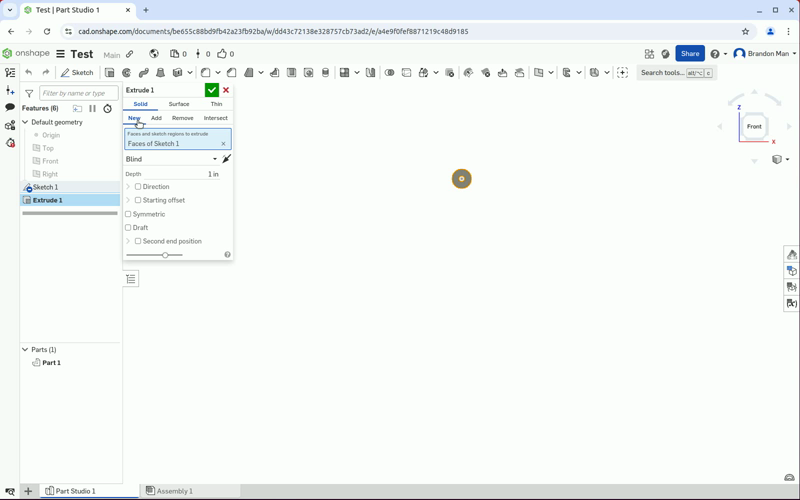
key(tab, 4)
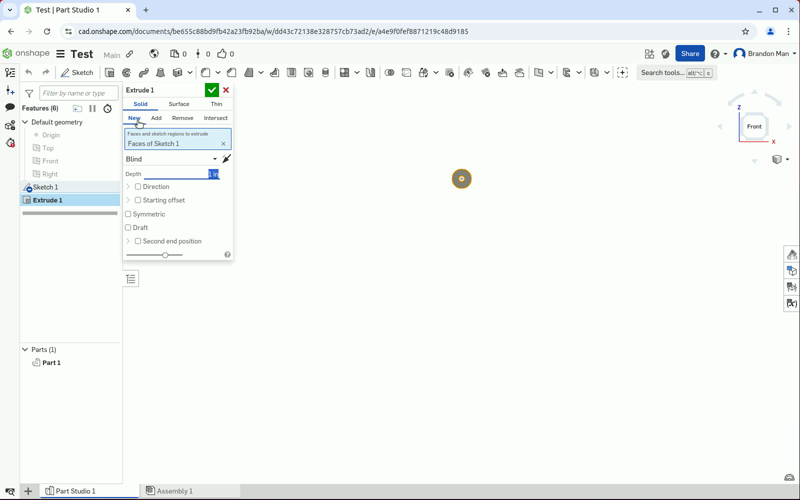
text(0.481)
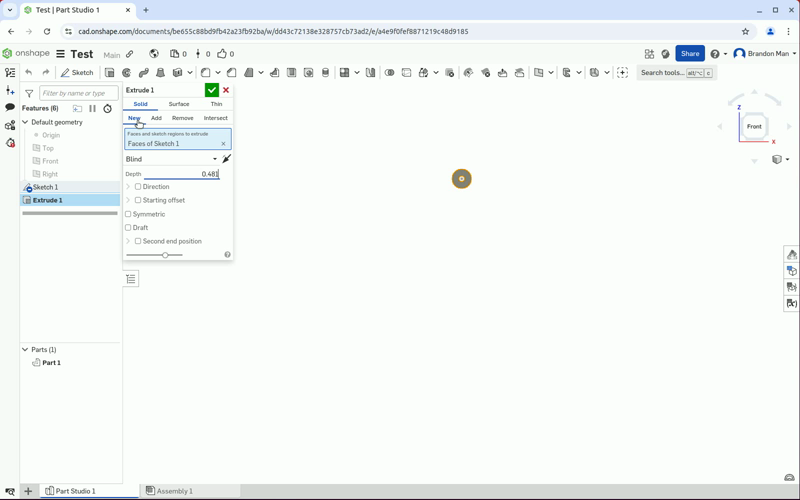
key(enter)
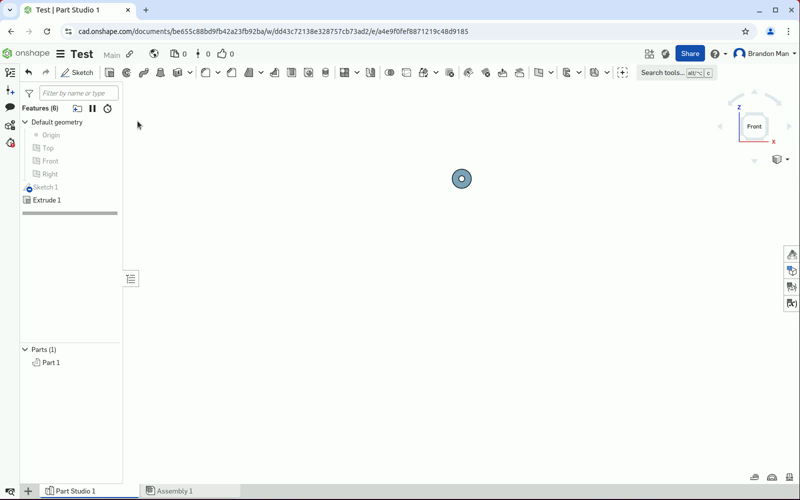
key(shift+h)
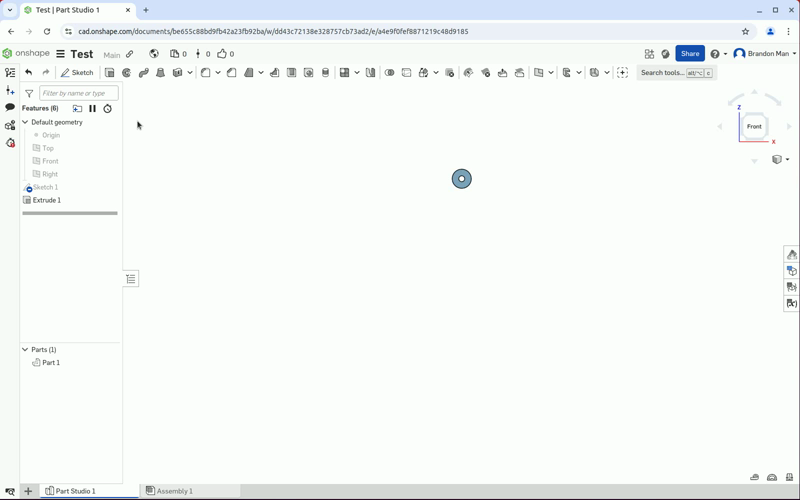
key(shift+h)
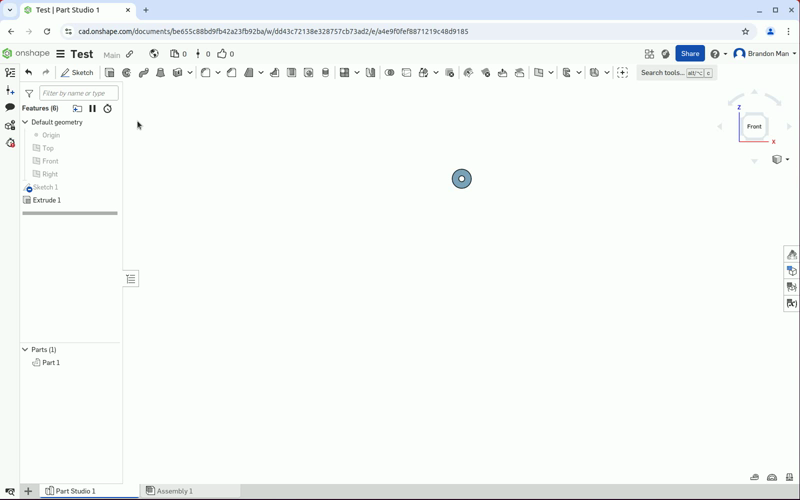
mouse_move(73, 189)
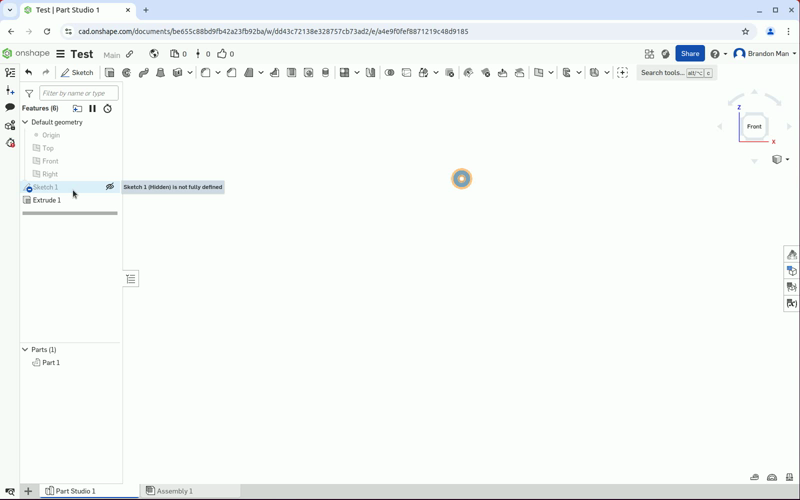
click(73, 189)
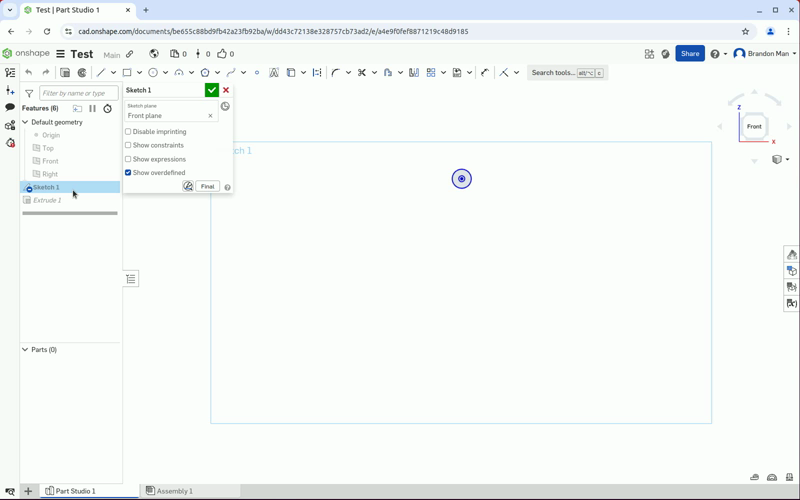
mouse_move(229, 92)
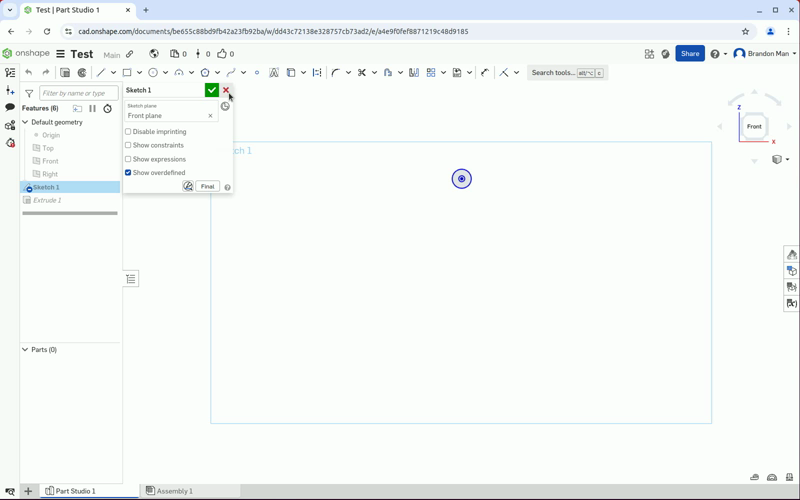
click(229, 92)
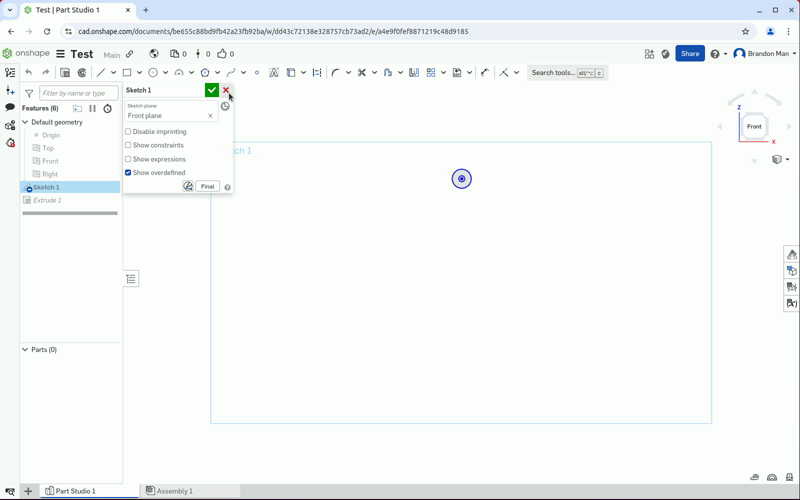
key(shift+s)
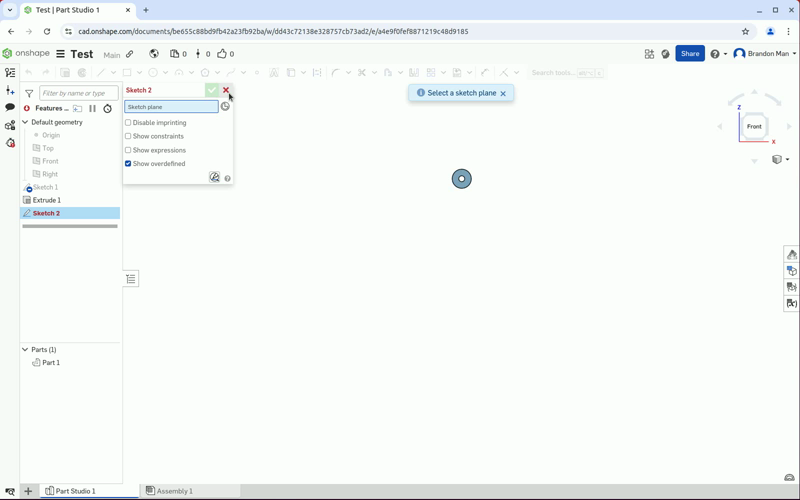
mouse_move(73, 163)
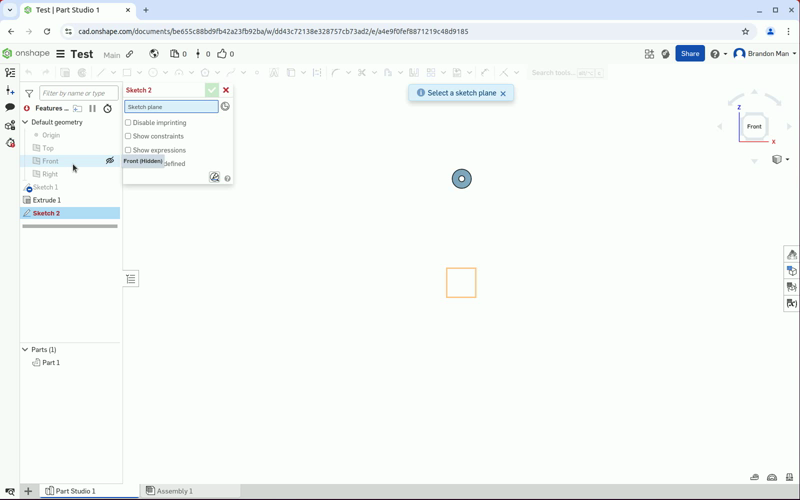
click(73, 163)
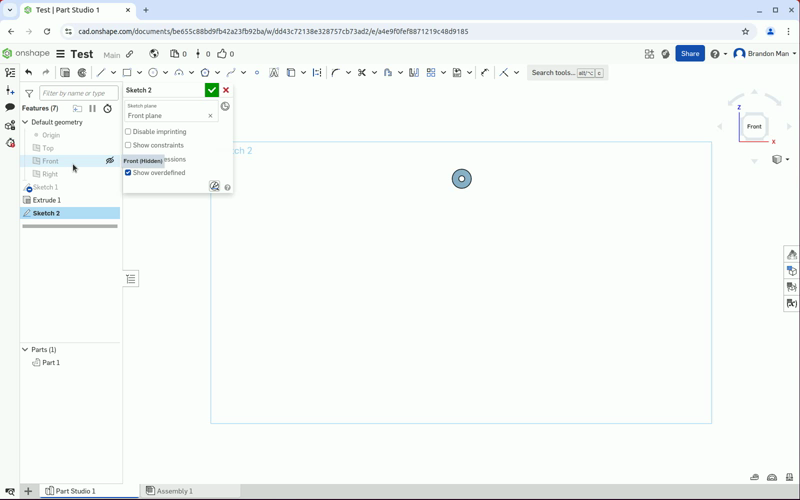
mouse_move(73, 352)
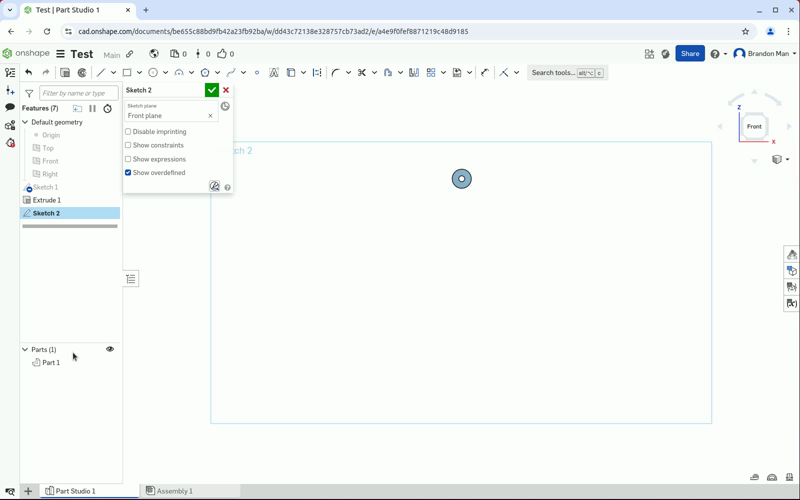
key(y)
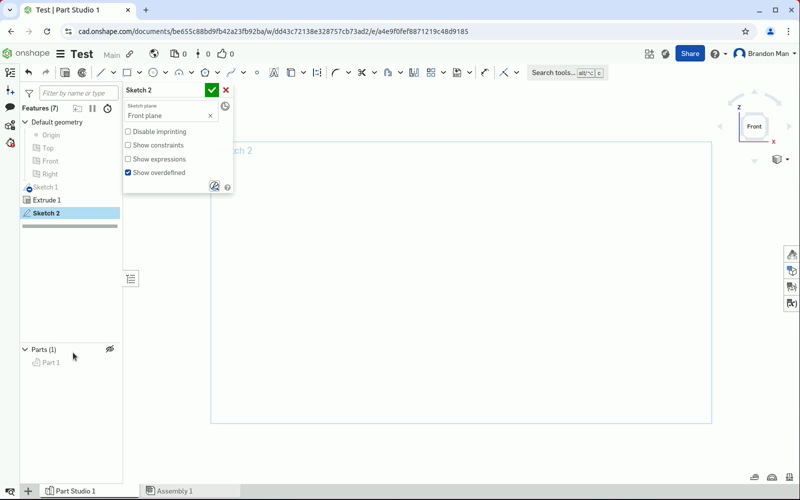
key(c)
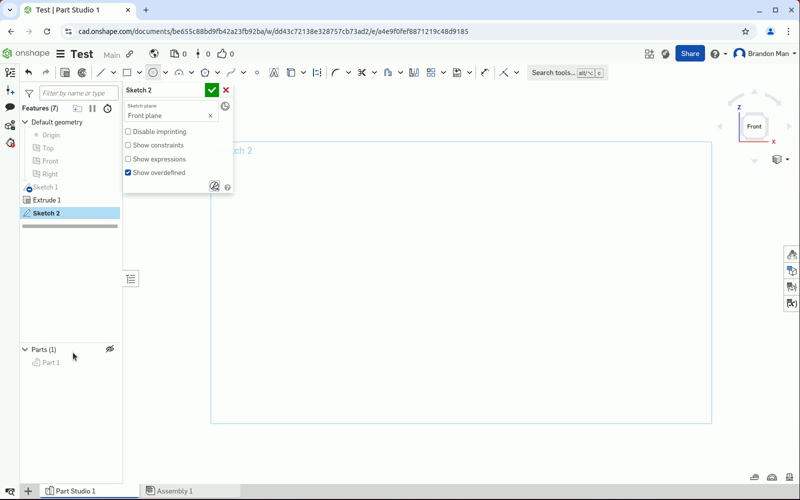
key_down(shift)
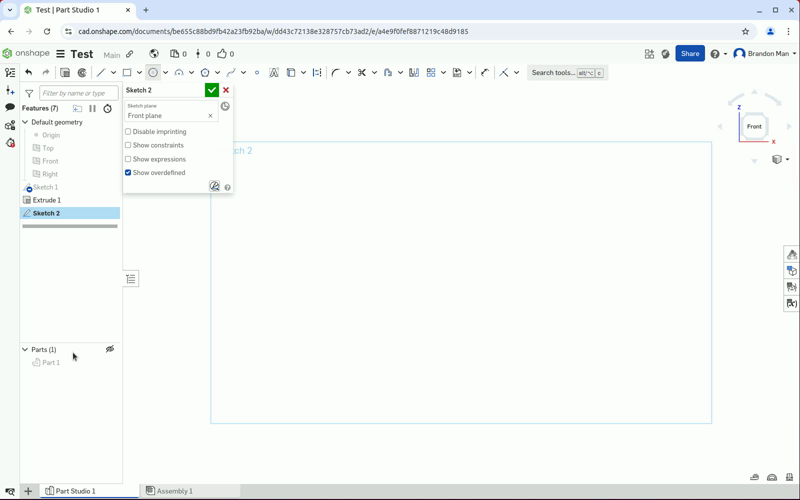
mouse_move(501, 282)
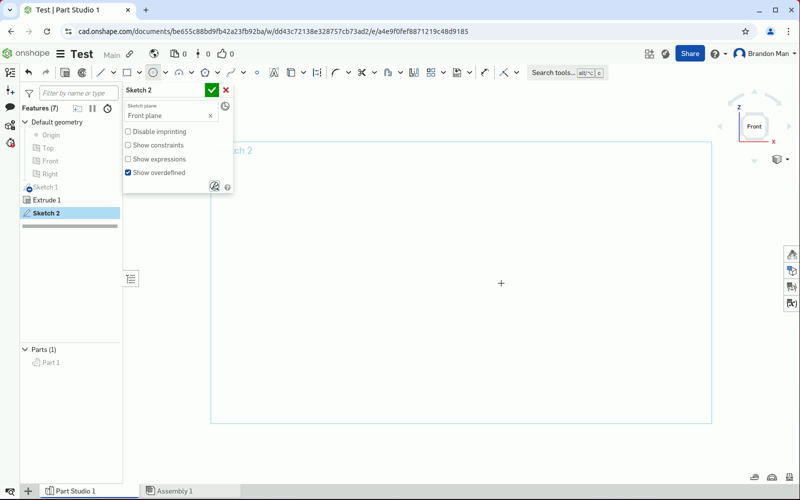
click(501, 282)
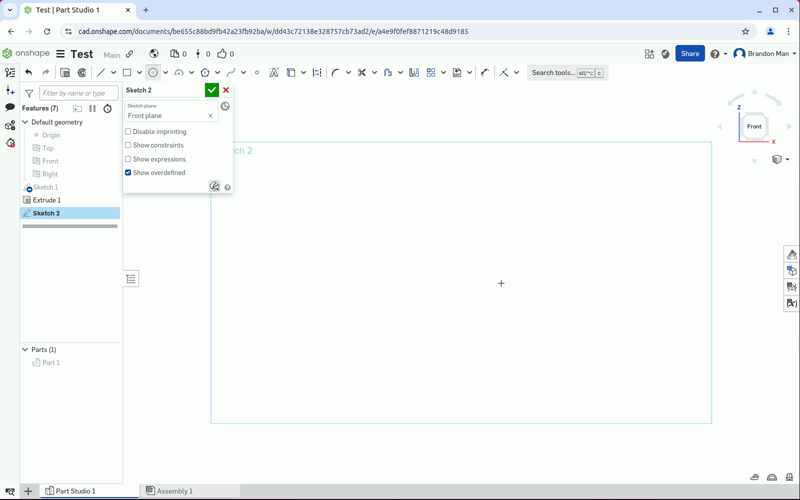
key_up(shift)
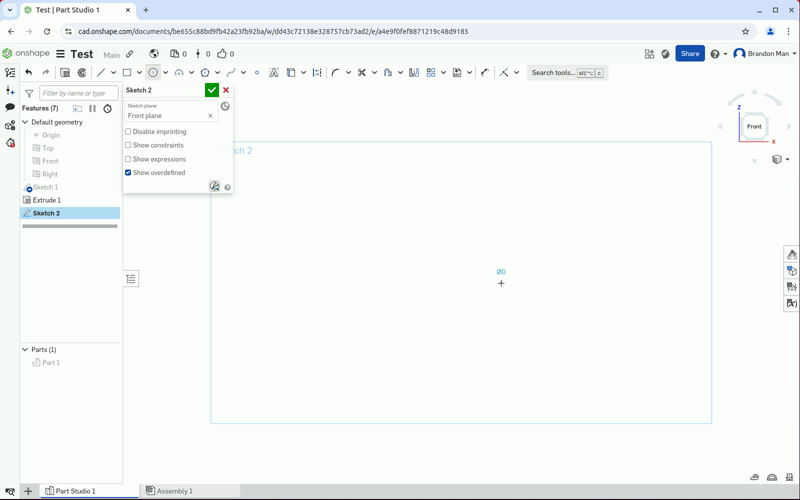
mouse_move(508, 282)
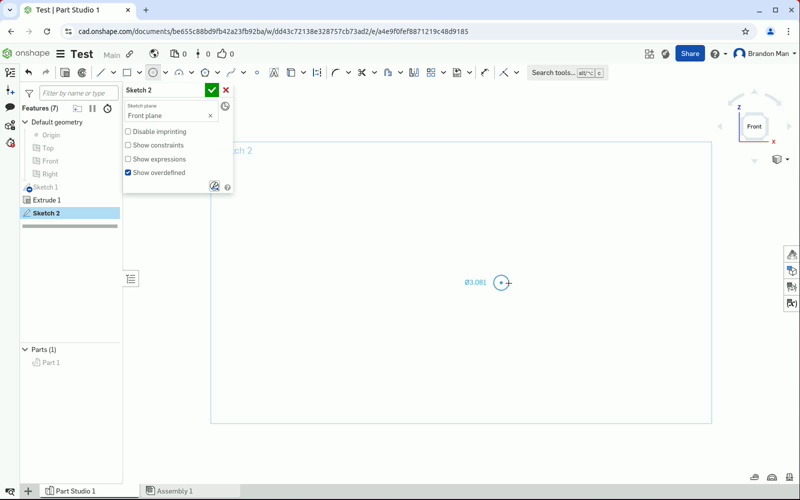
click(508, 282)
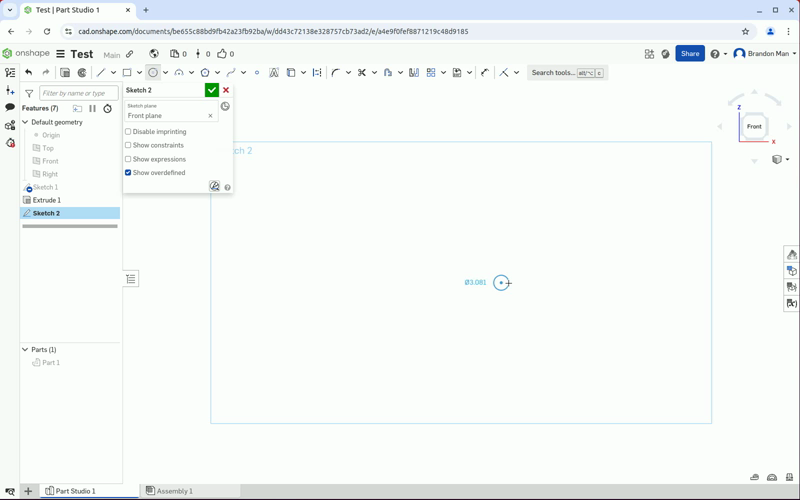
key(esc)
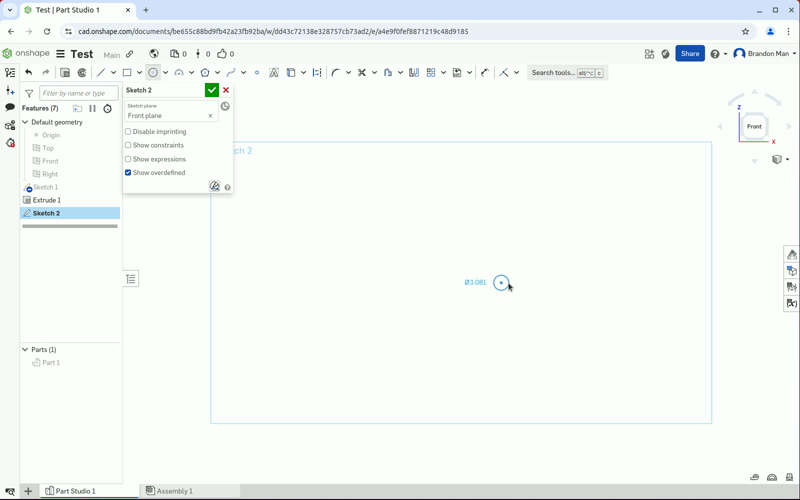
key(c)
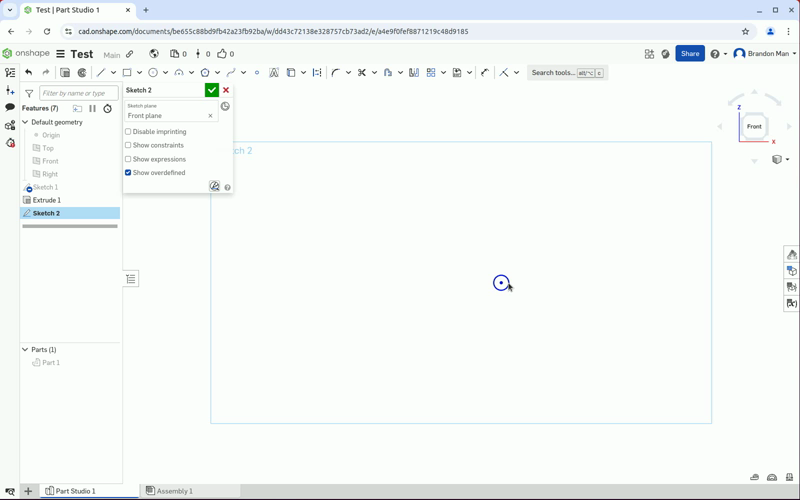
key_down(shift)
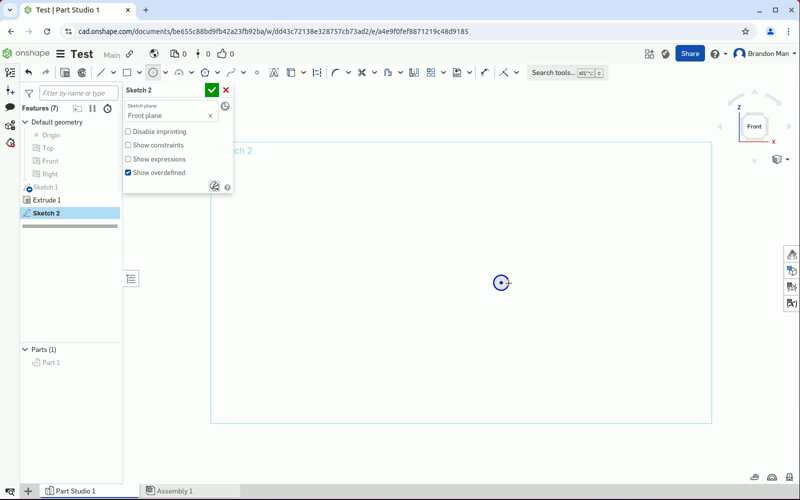
mouse_move(501, 282)
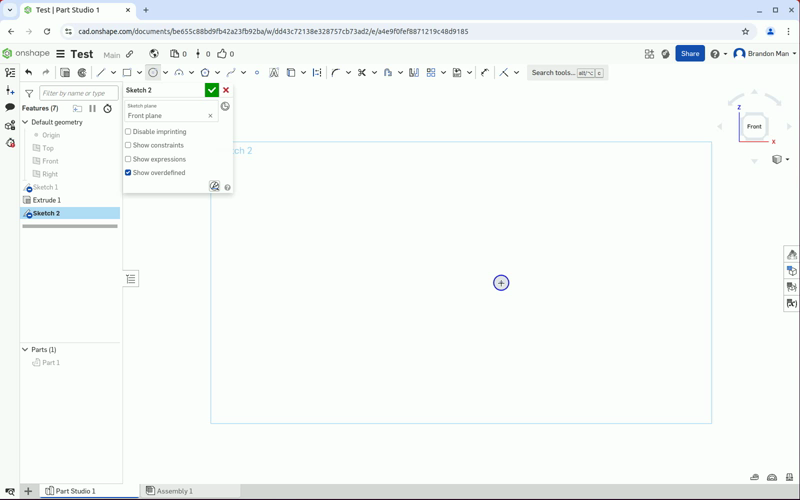
click(501, 282)
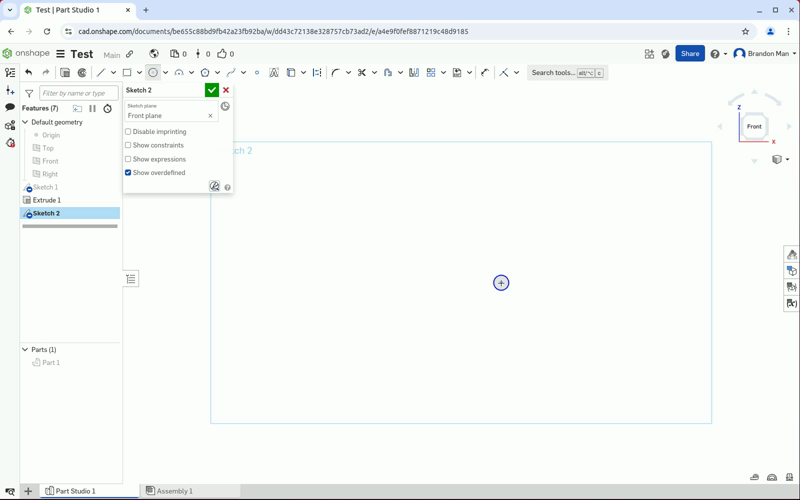
key_up(shift)
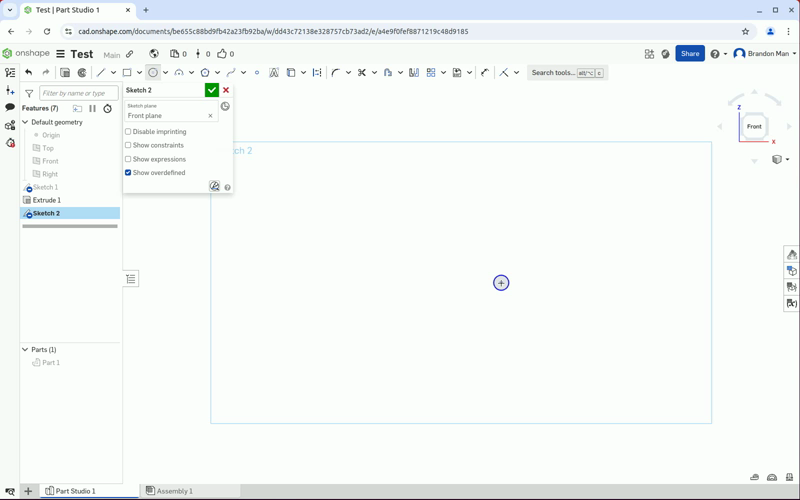
mouse_move(504, 282)
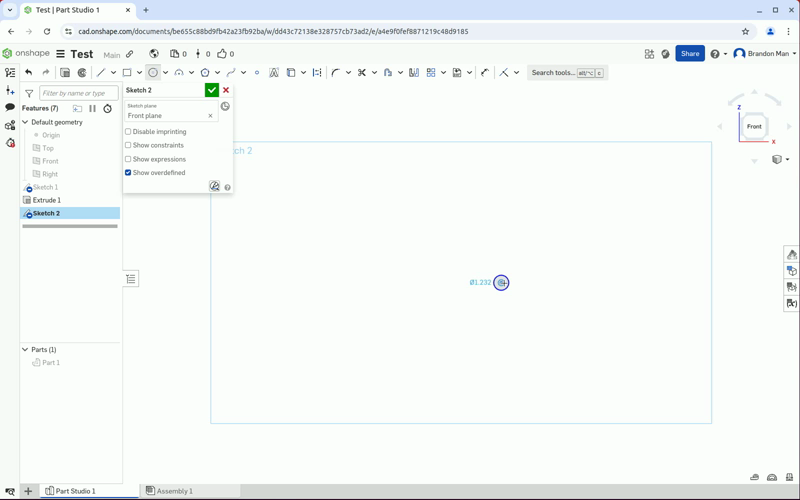
scroll(6)
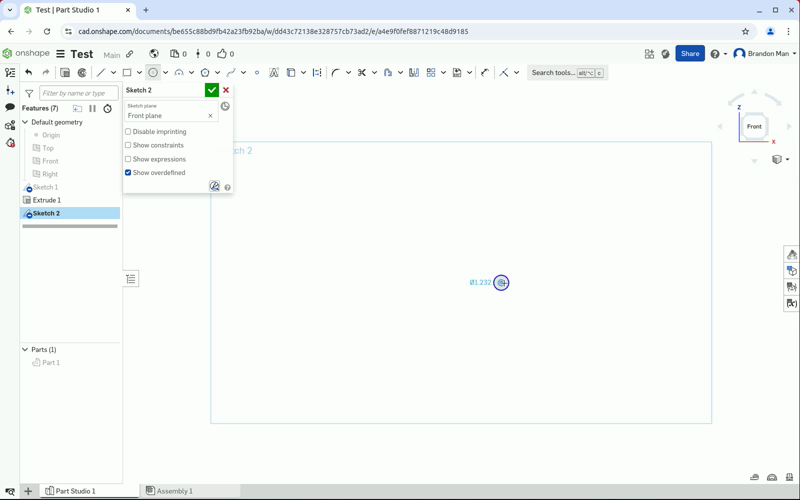
scroll(6)
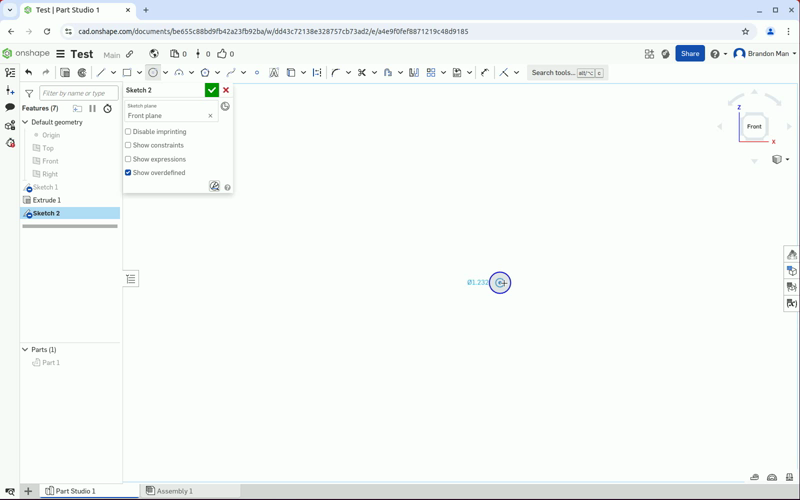
scroll(6)
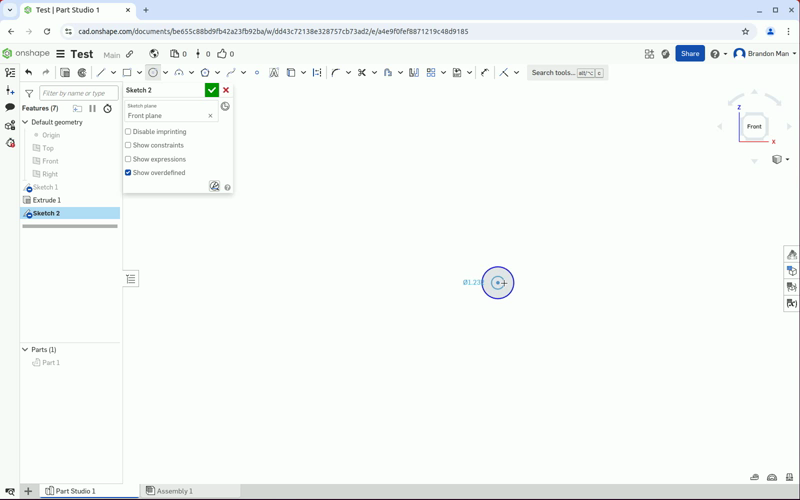
scroll(6)
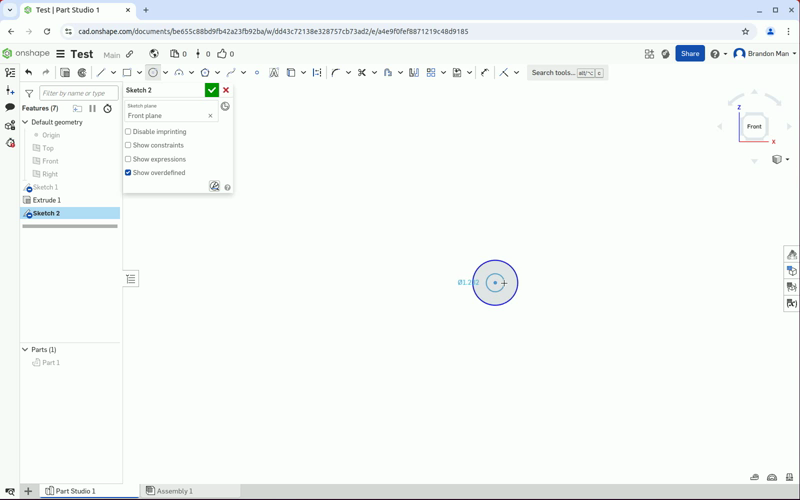
scroll(6)
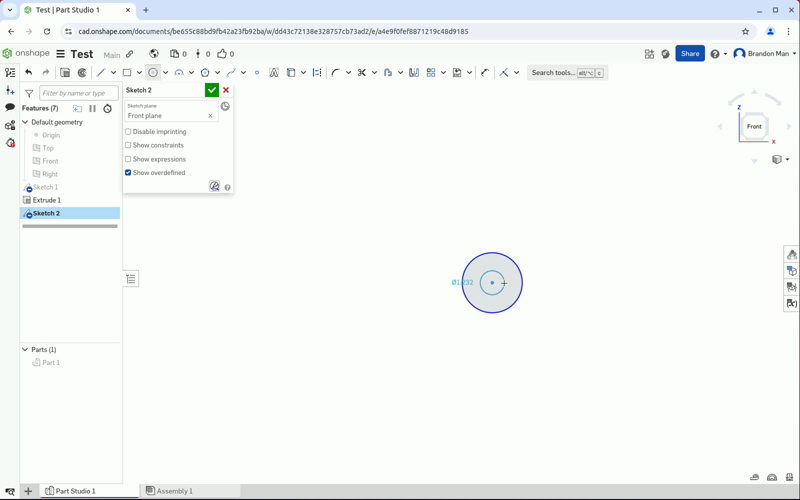
scroll(6)
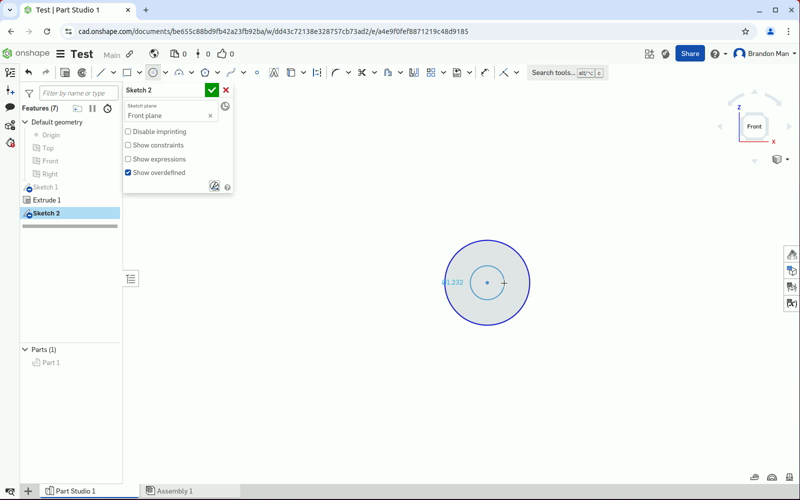
scroll(6)
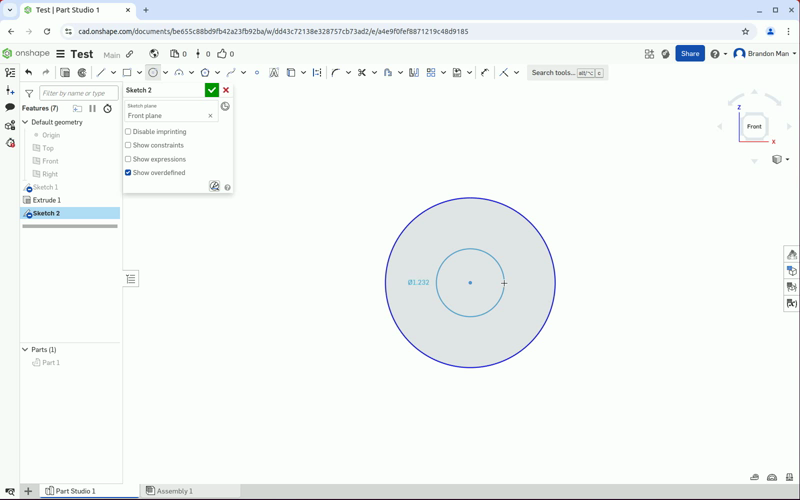
click(504, 282)
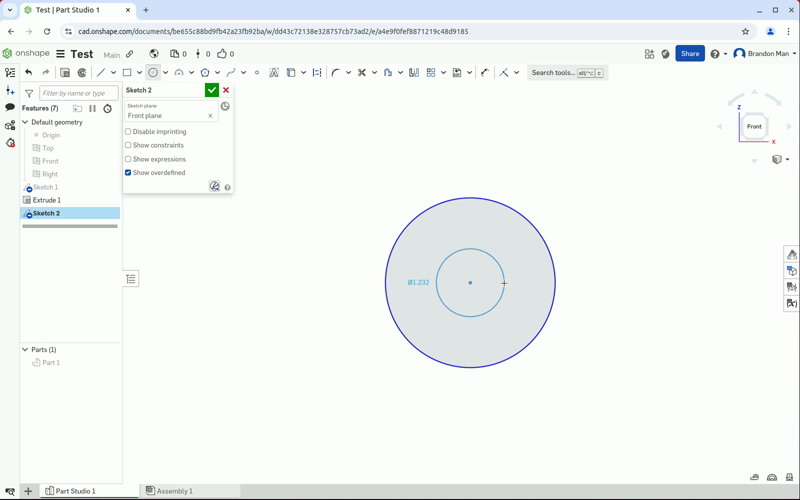
scroll(-6)
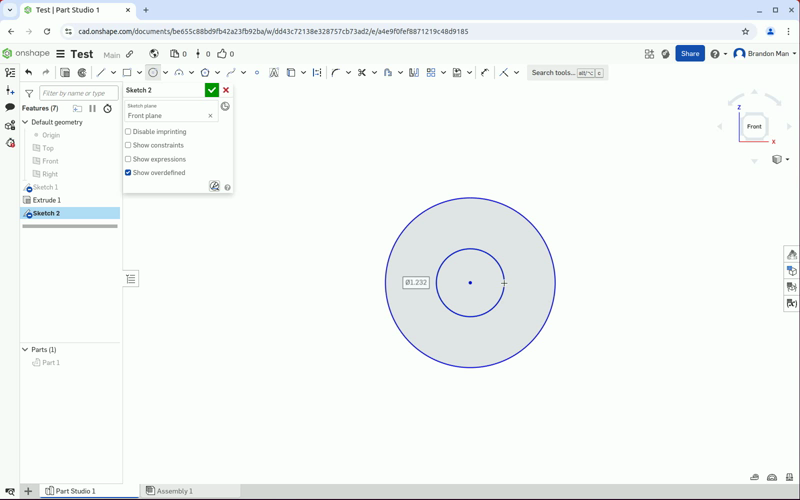
scroll(-6)
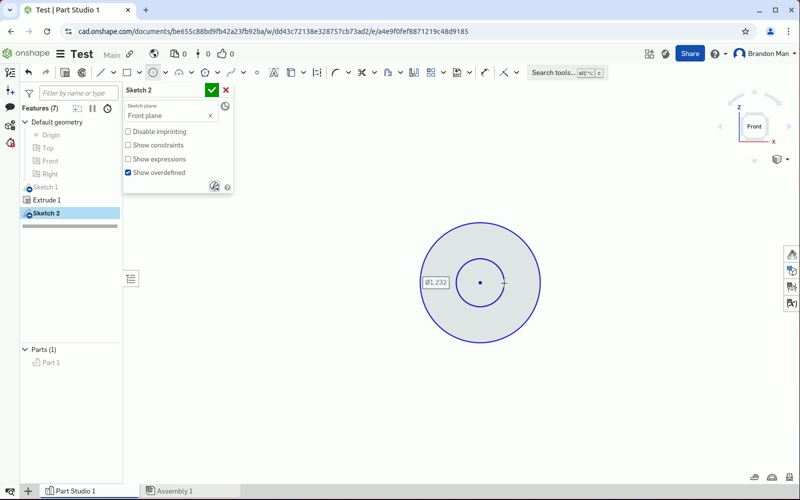
scroll(-6)
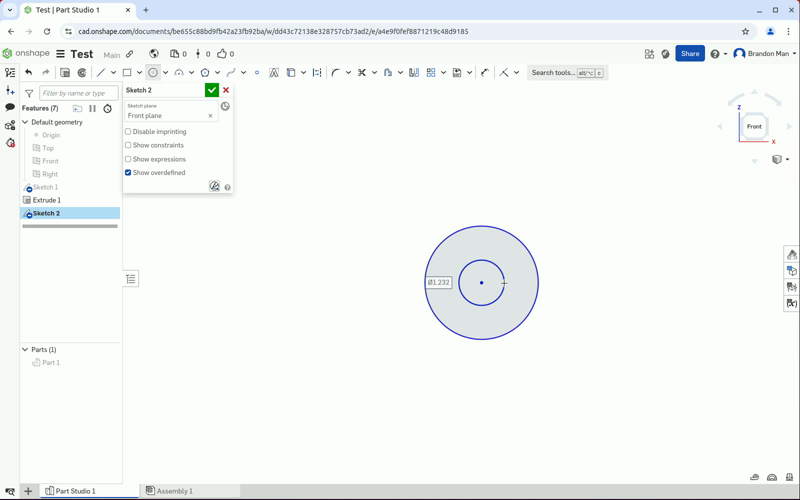
scroll(-6)
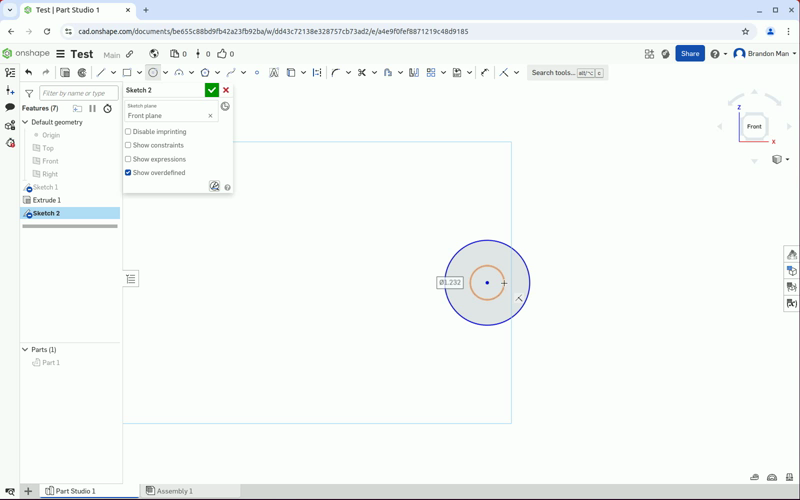
scroll(-6)
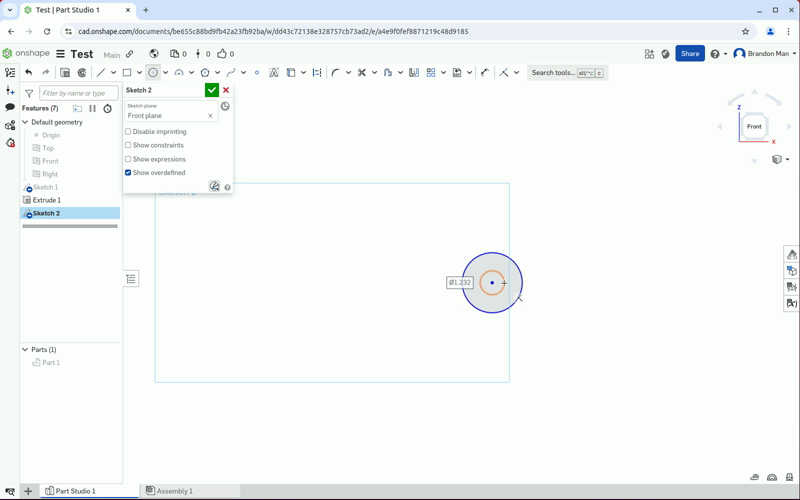
scroll(-6)
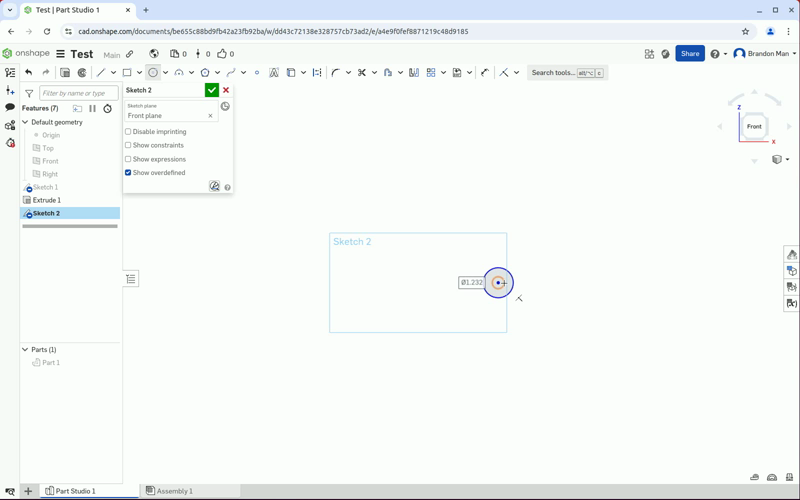
scroll(-6)
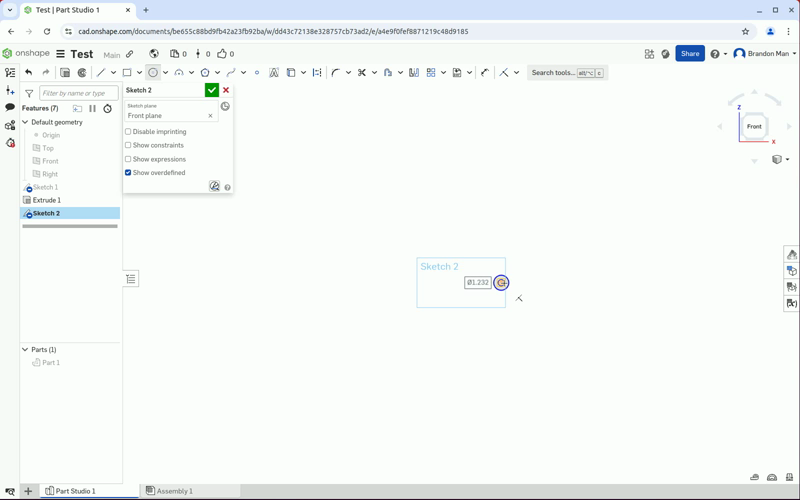
key(esc)
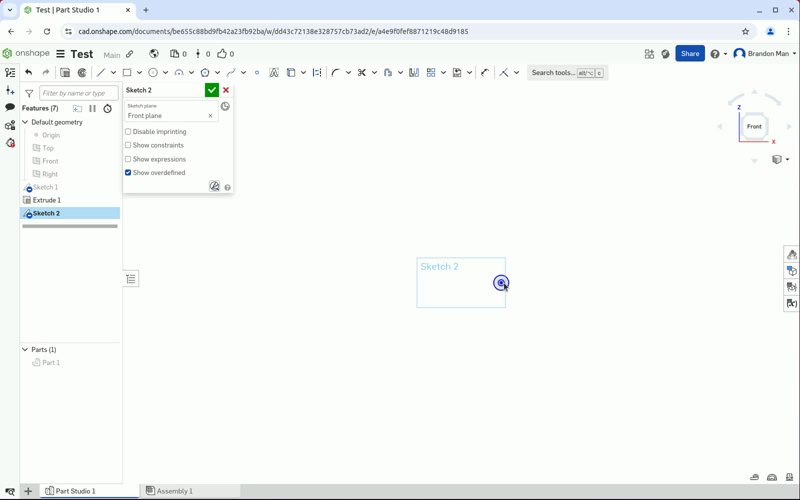
mouse_move(506, 284)
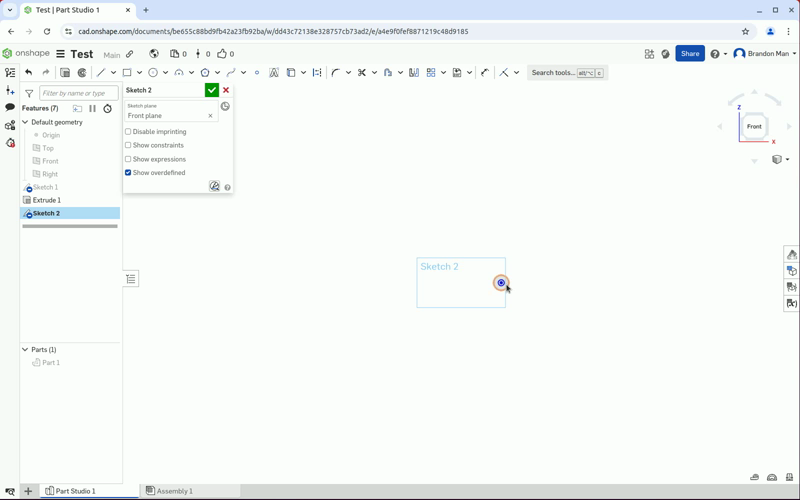
scroll(6)
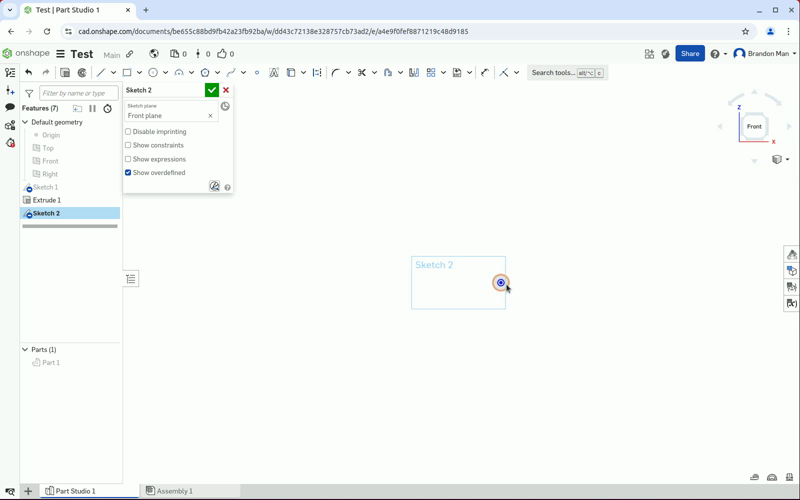
scroll(6)
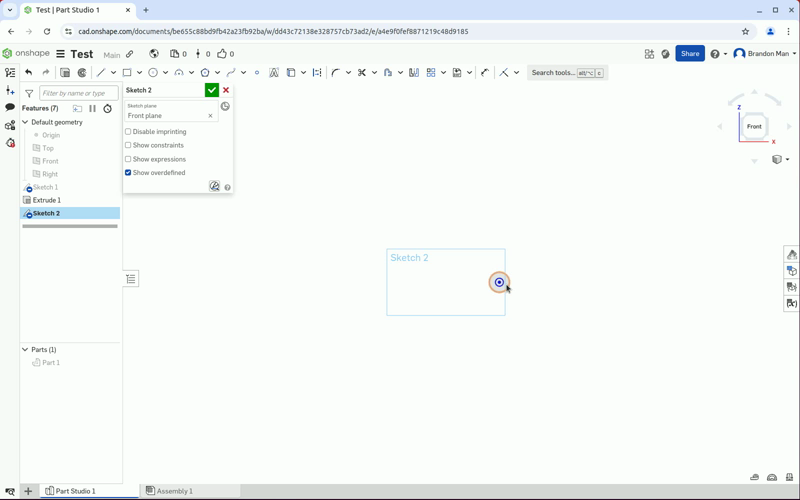
scroll(6)
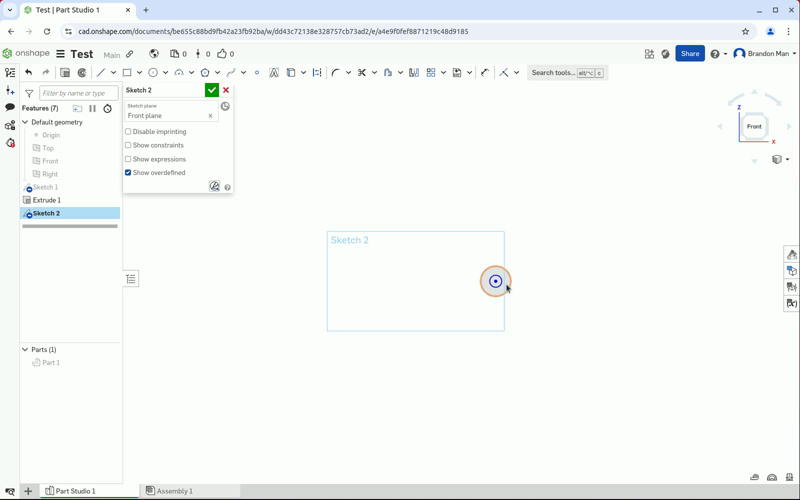
scroll(6)
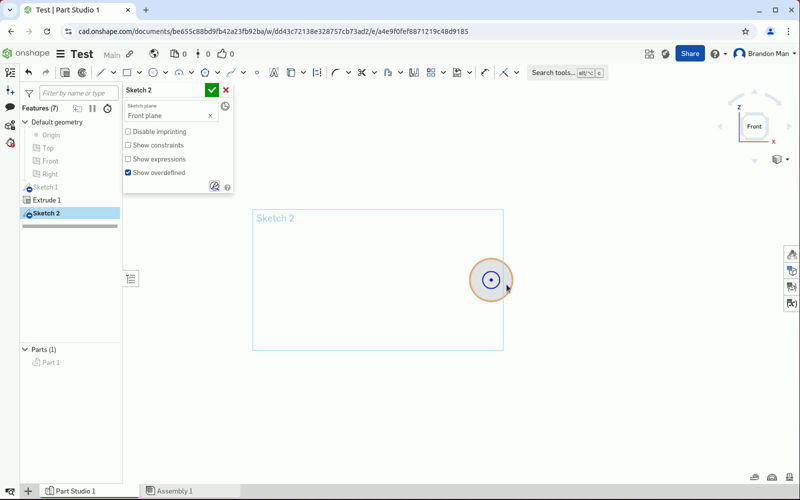
scroll(6)
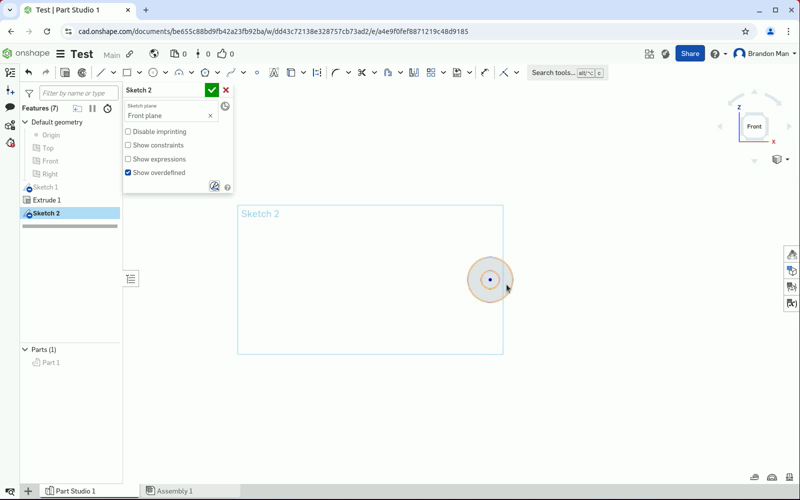
scroll(6)
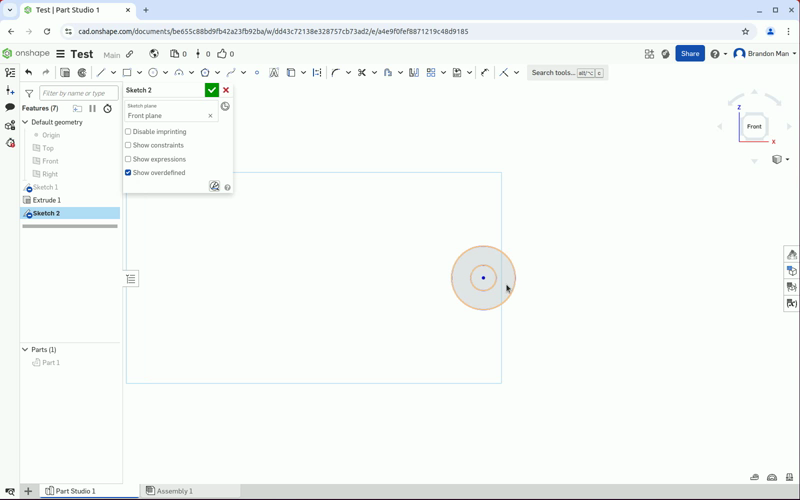
scroll(6)
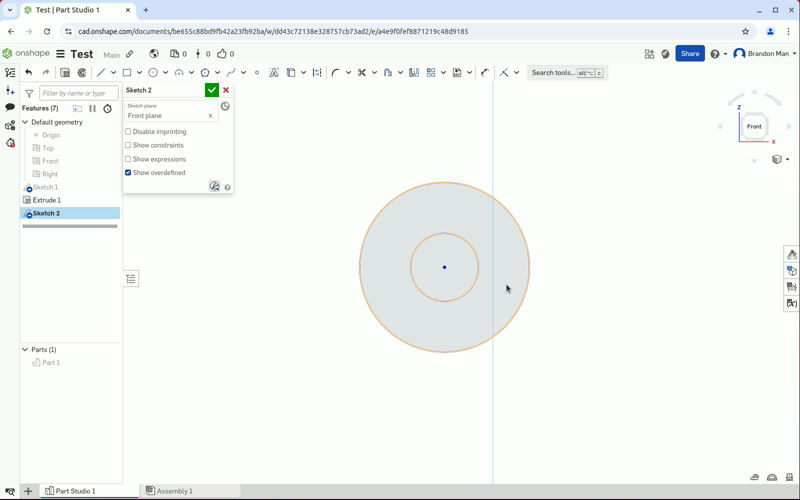
click(506, 284)
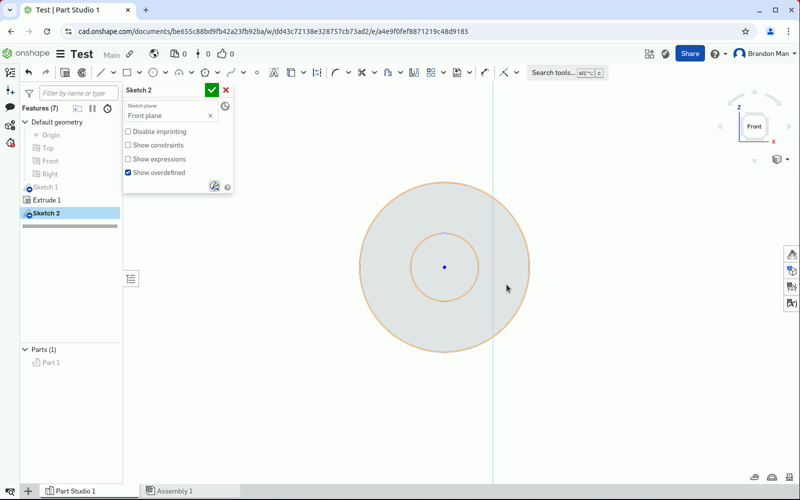
scroll(-6)
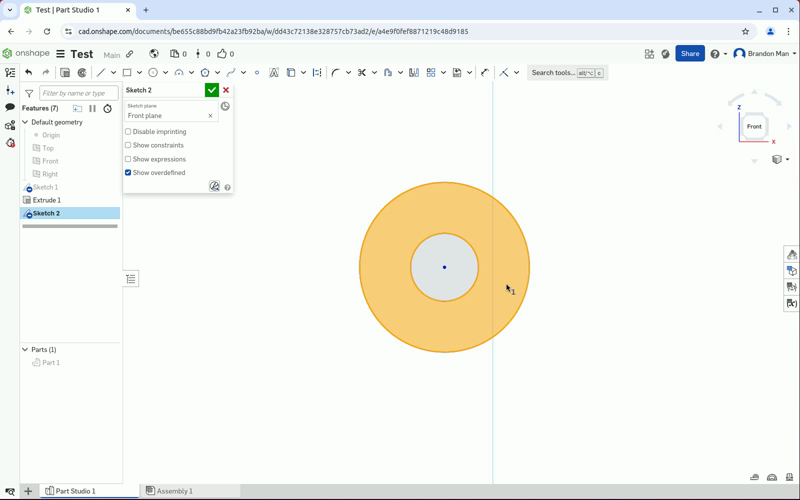
scroll(-6)
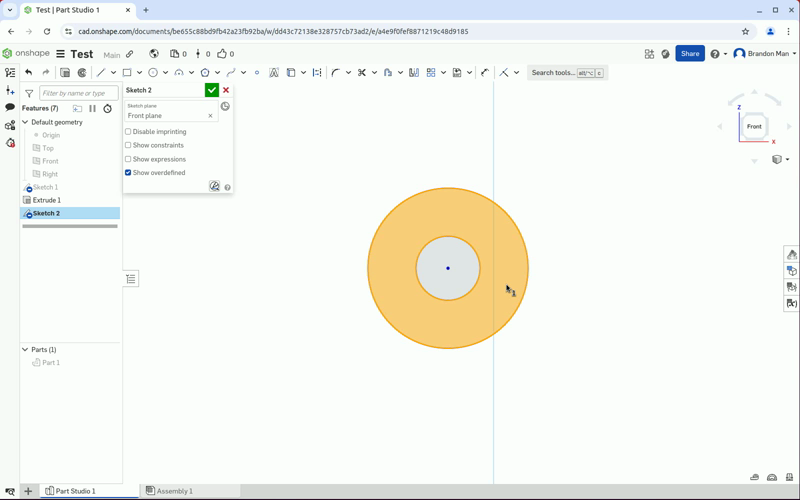
scroll(-6)
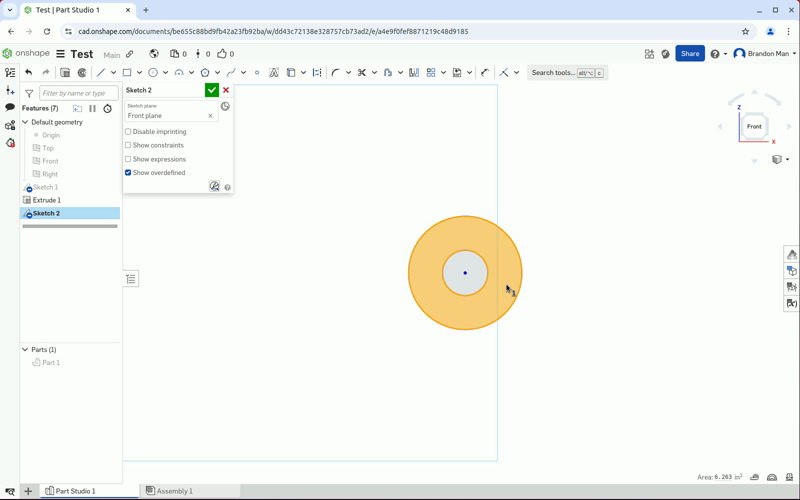
scroll(-6)
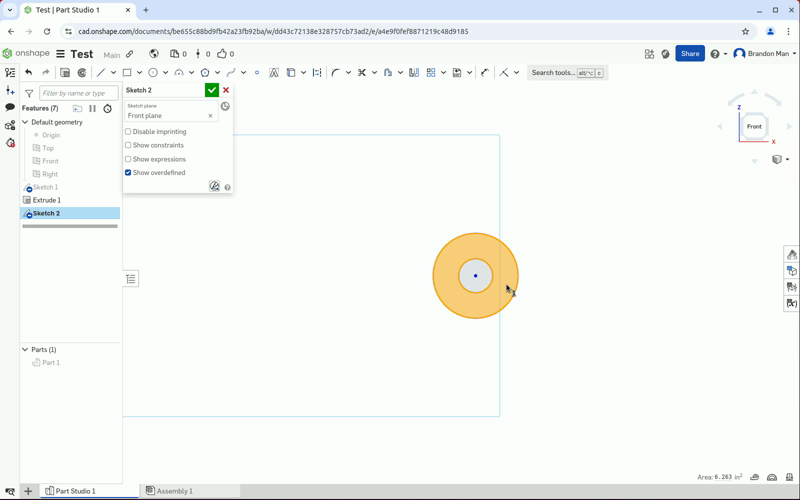
scroll(-6)
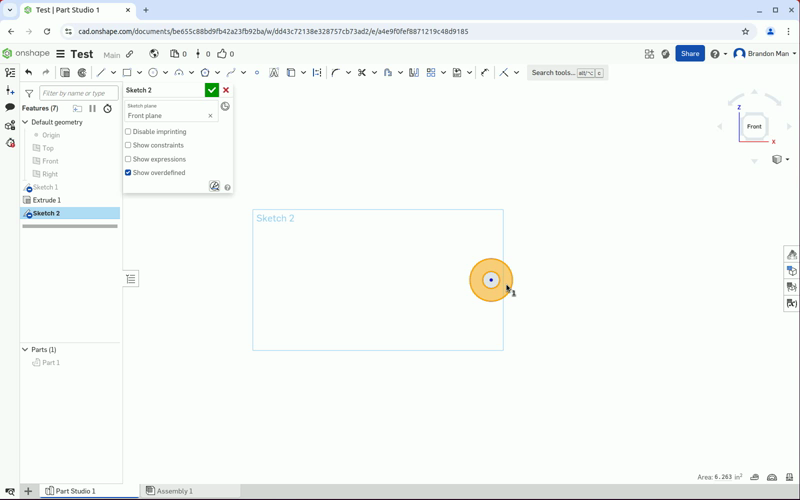
scroll(-6)
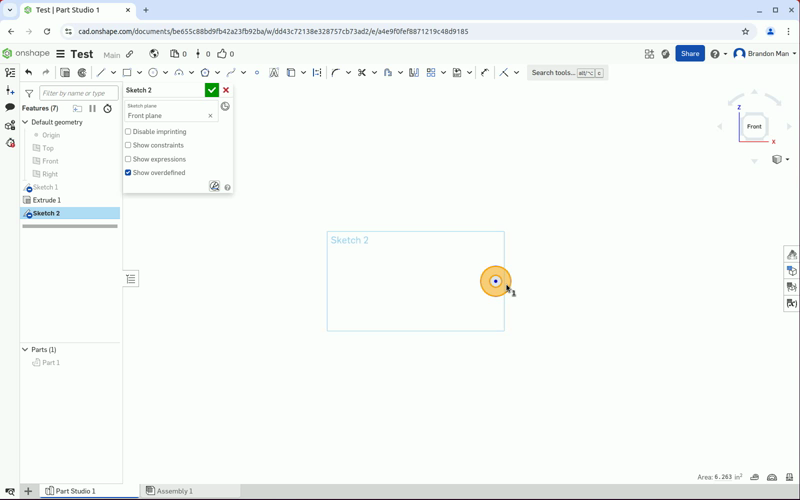
scroll(-6)
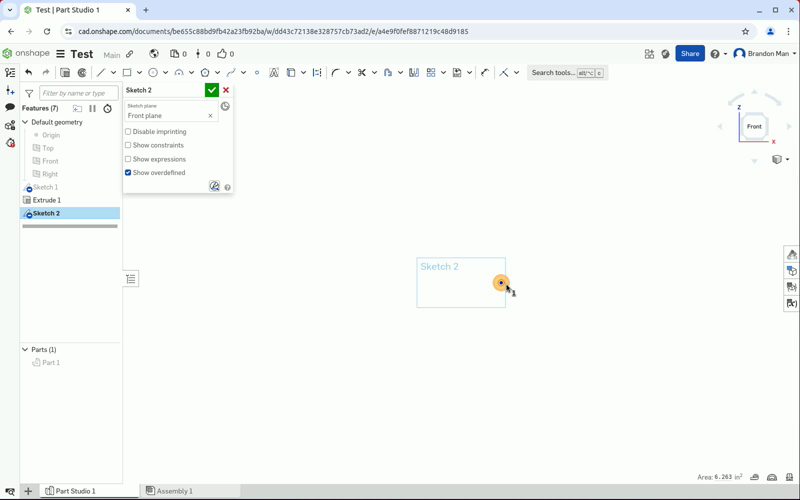
mouse_move(73, 352)
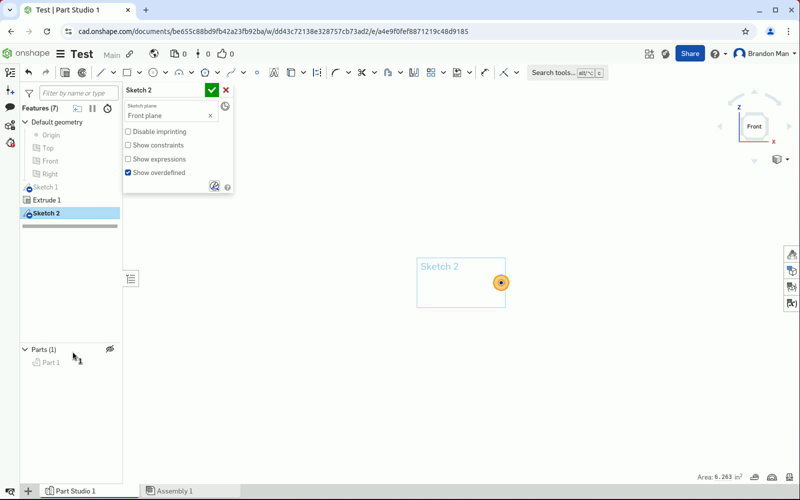
key(shift+y)
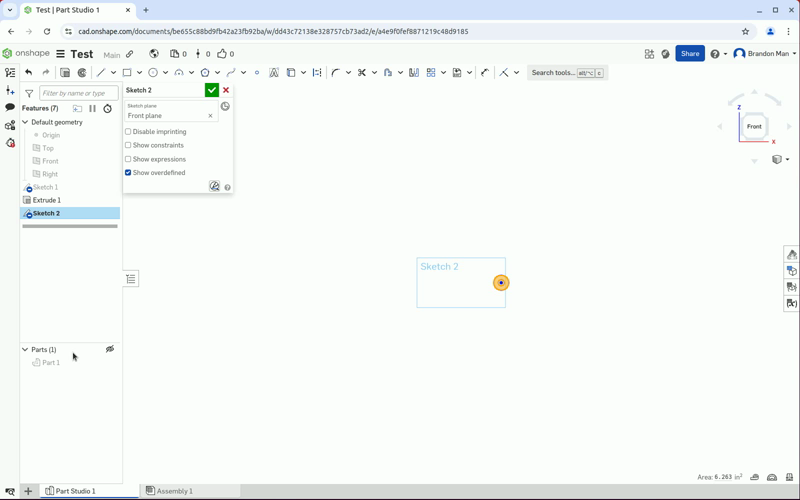
key(shift+e)
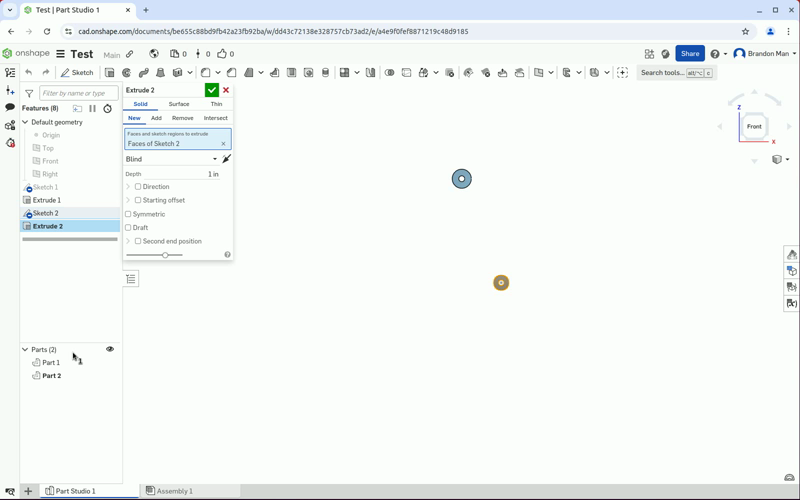
mouse_move(143, 106)
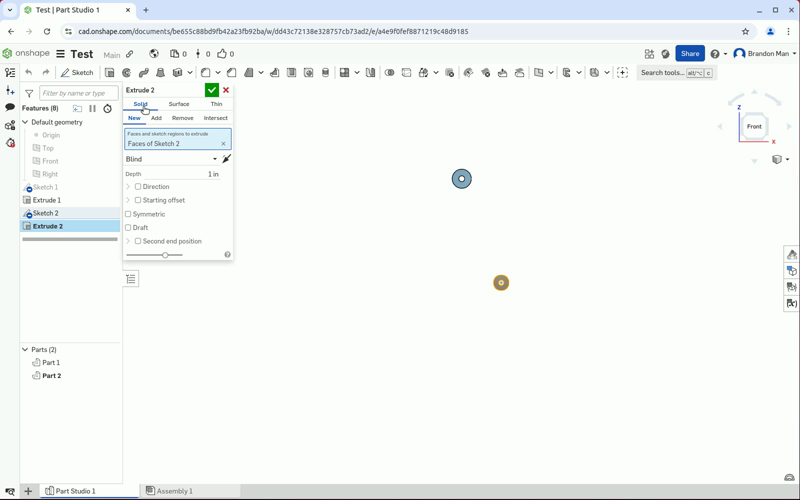
click(143, 106)
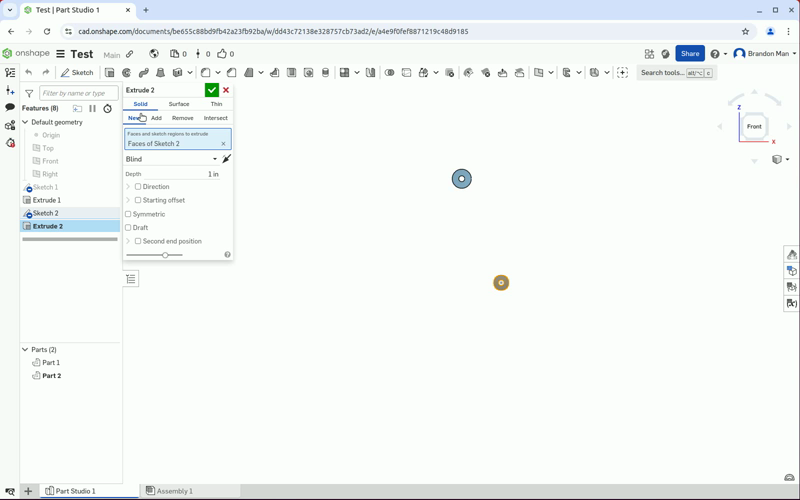
mouse_move(137, 120)
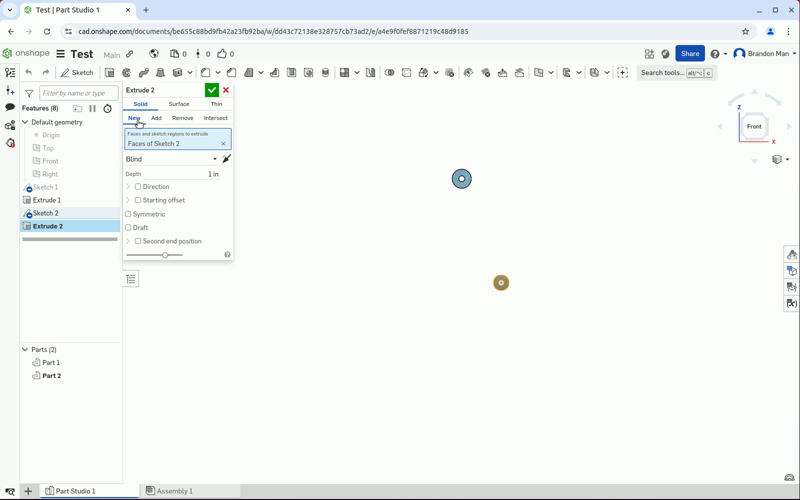
click(137, 120)
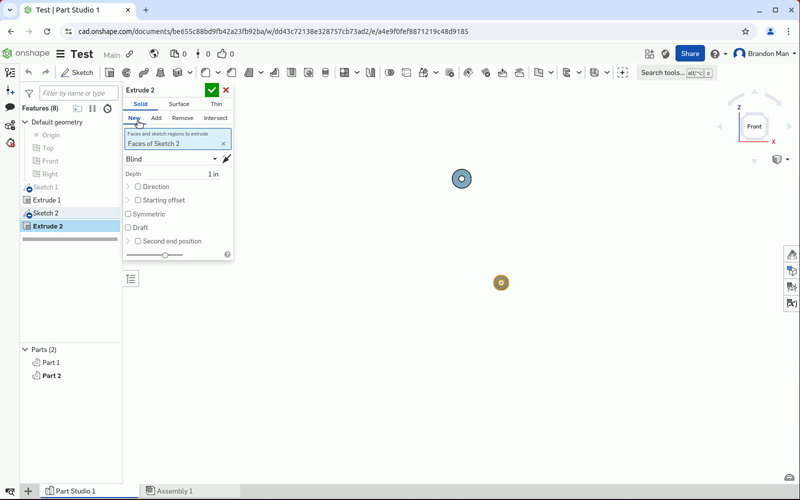
key(tab, 4)
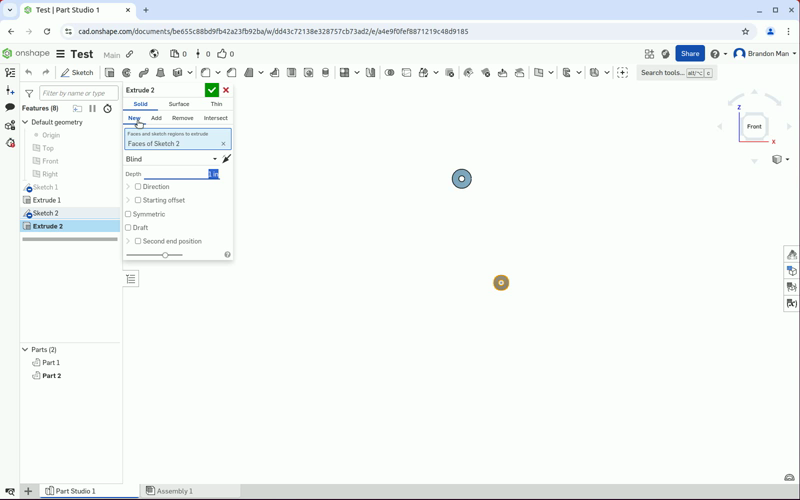
text(0.481)
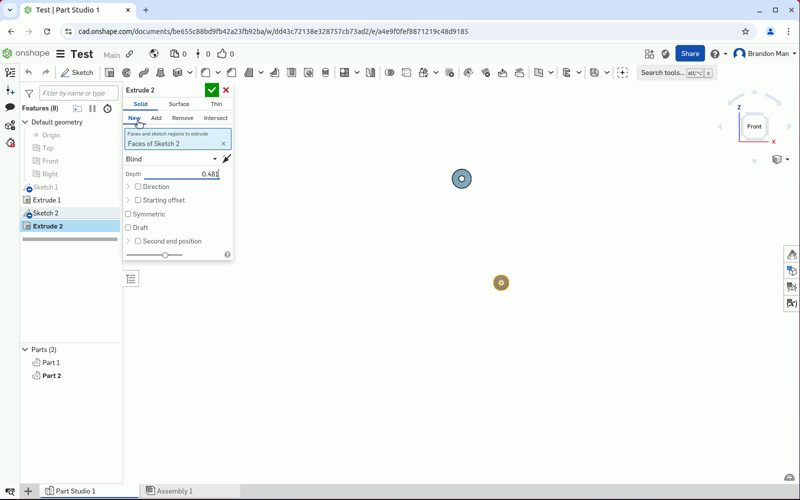
key(enter)
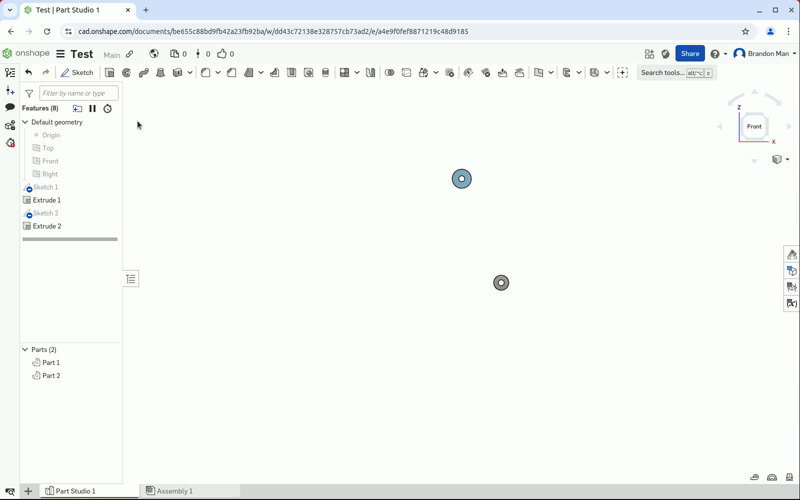
key(shift+h)
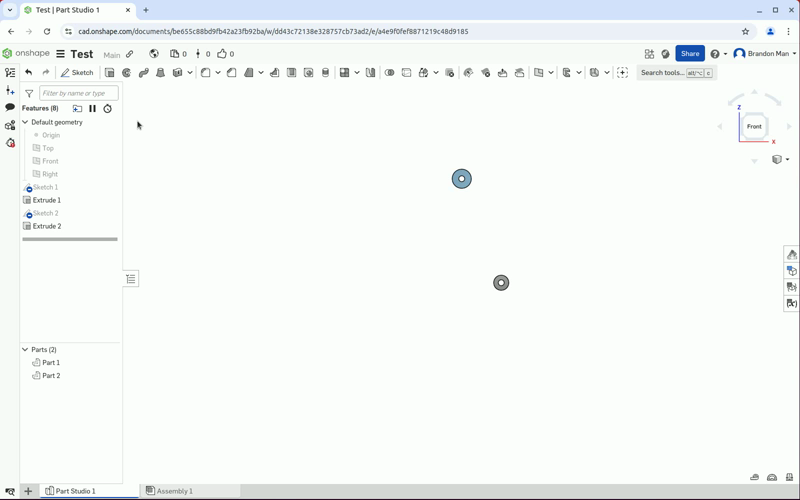
key(shift+h)
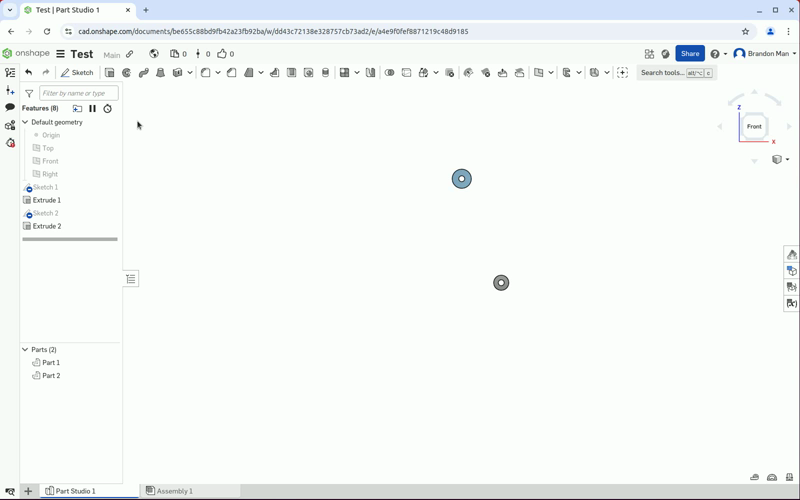
mouse_move(73, 189)
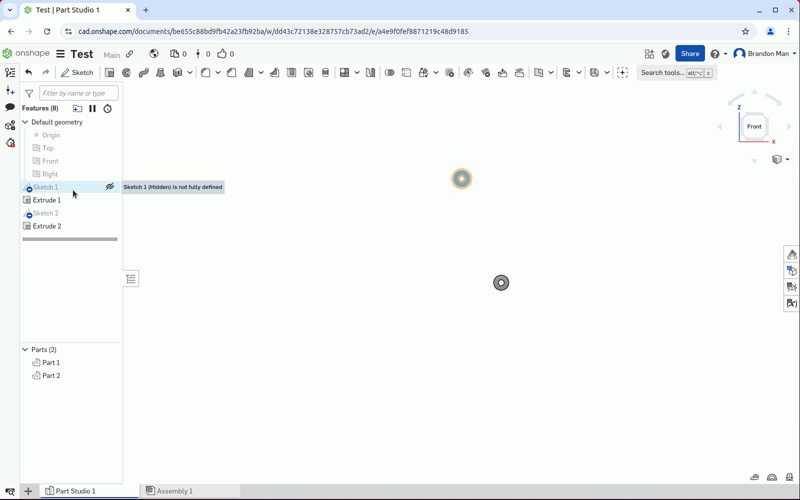
click(73, 189)
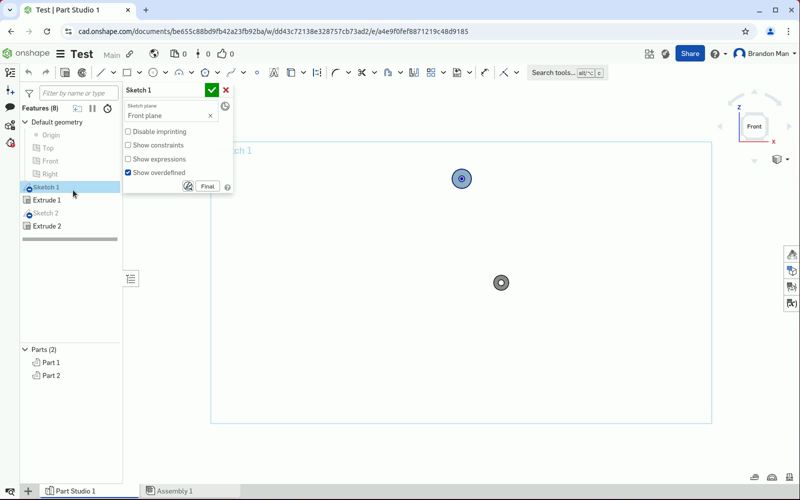
mouse_move(229, 92)
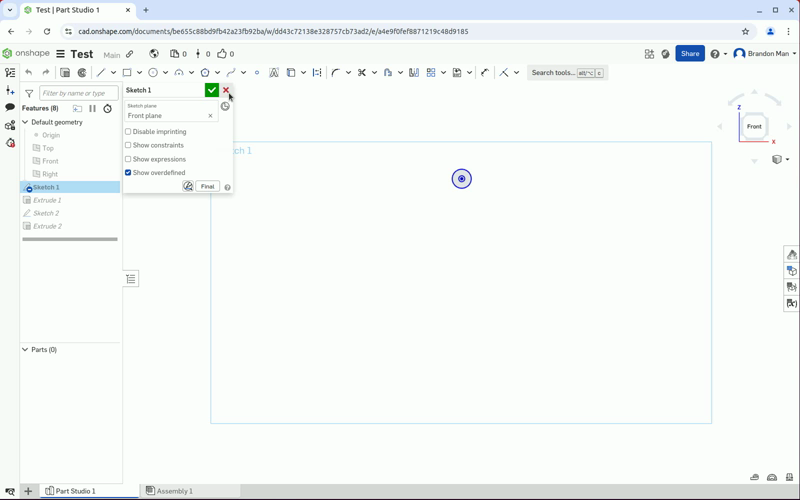
click(229, 92)
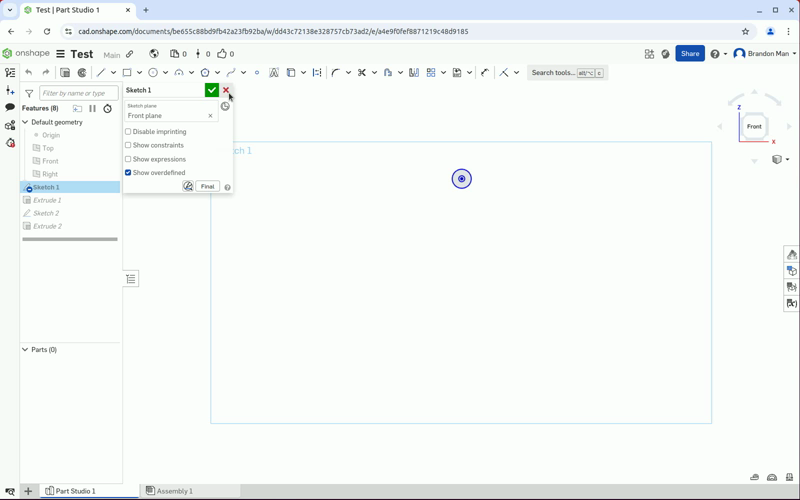
key(shift+s)
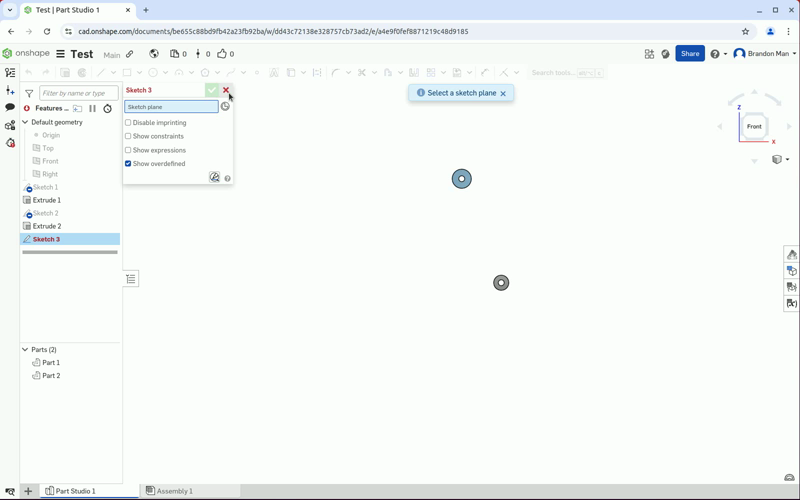
mouse_move(73, 163)
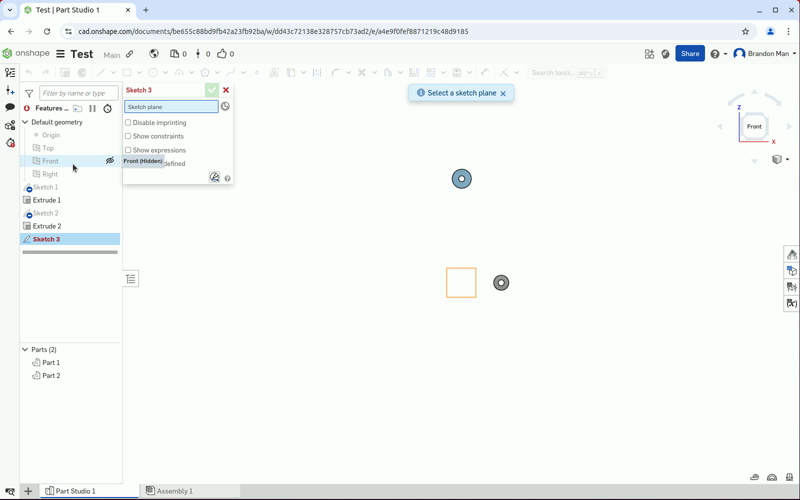
click(73, 163)
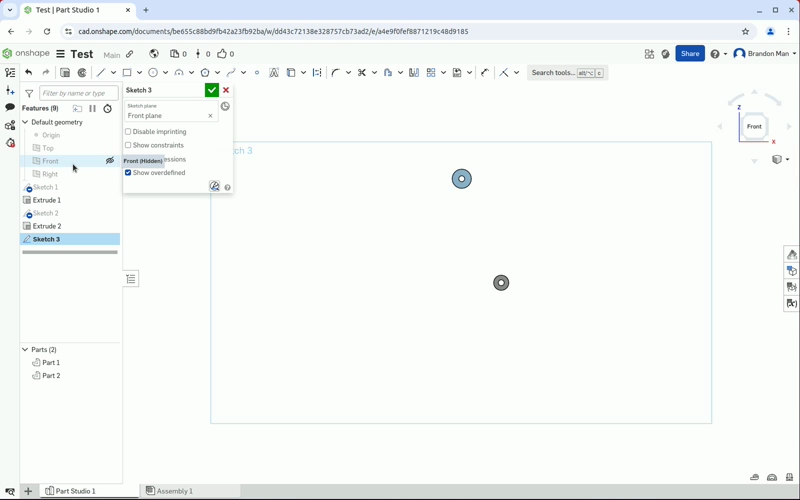
mouse_move(73, 352)
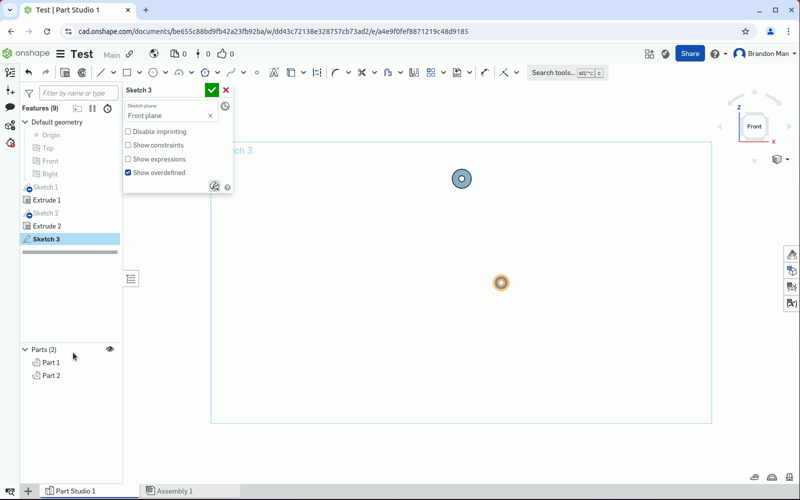
key(y)
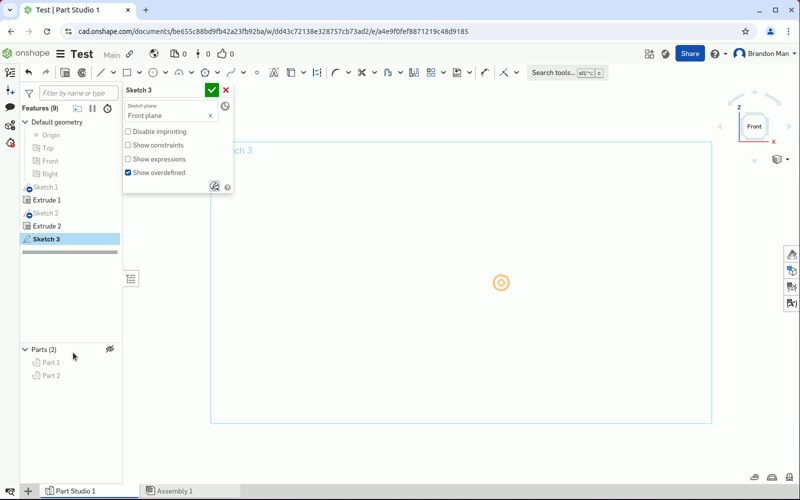
key(c)
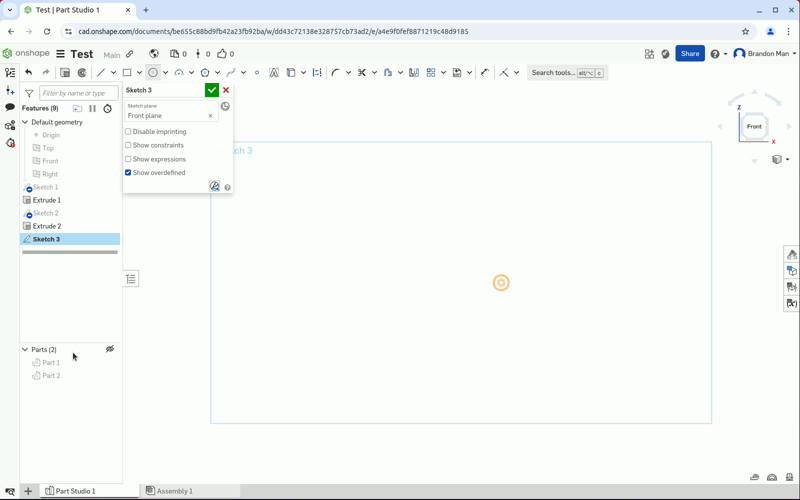
key_down(shift)
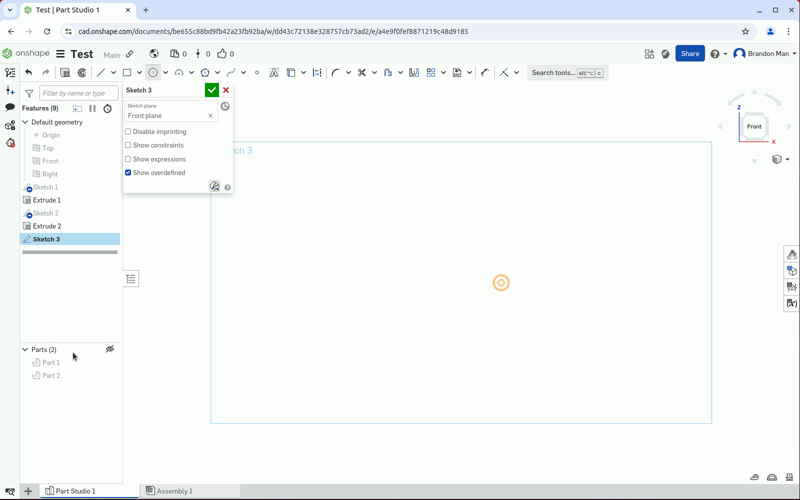
mouse_move(461, 282)
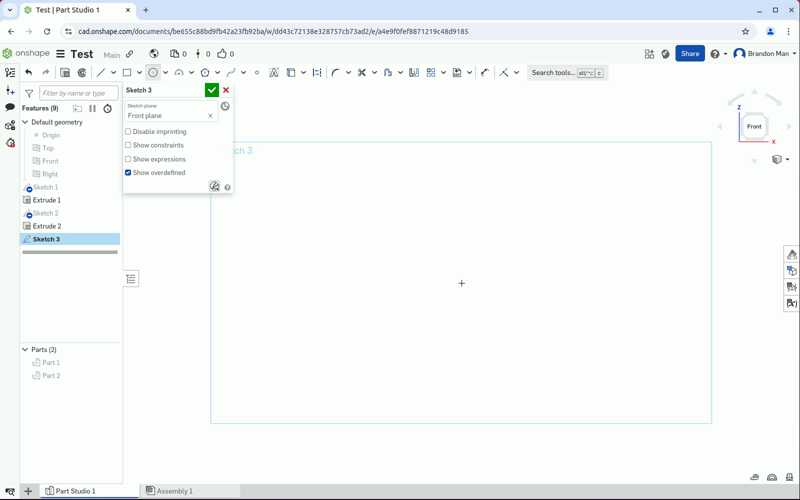
click(461, 282)
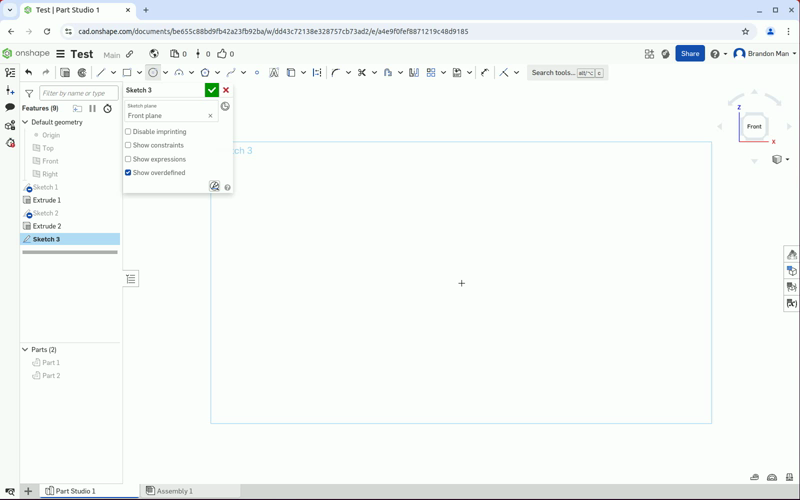
key_up(shift)
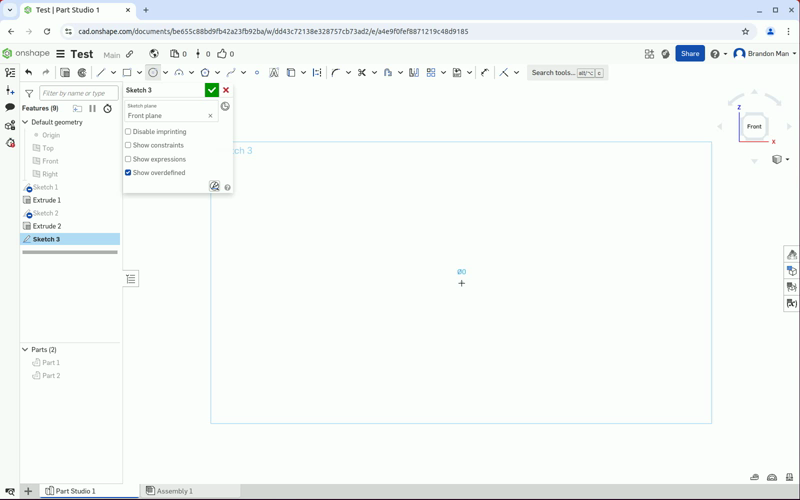
mouse_move(471, 282)
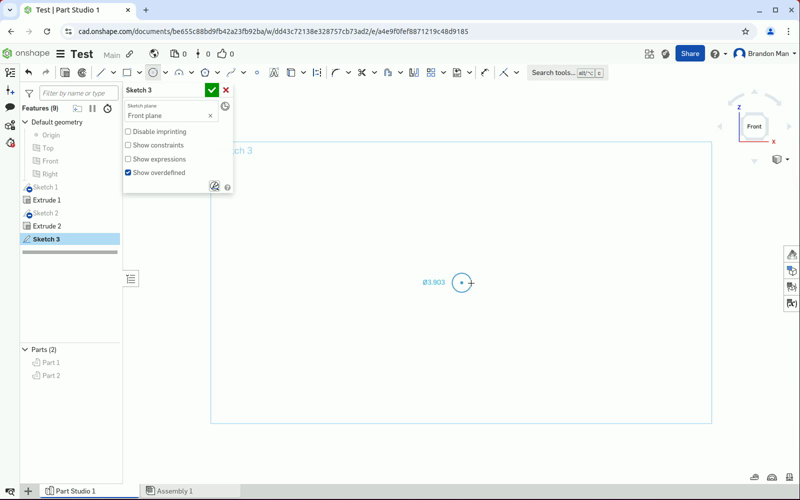
click(471, 282)
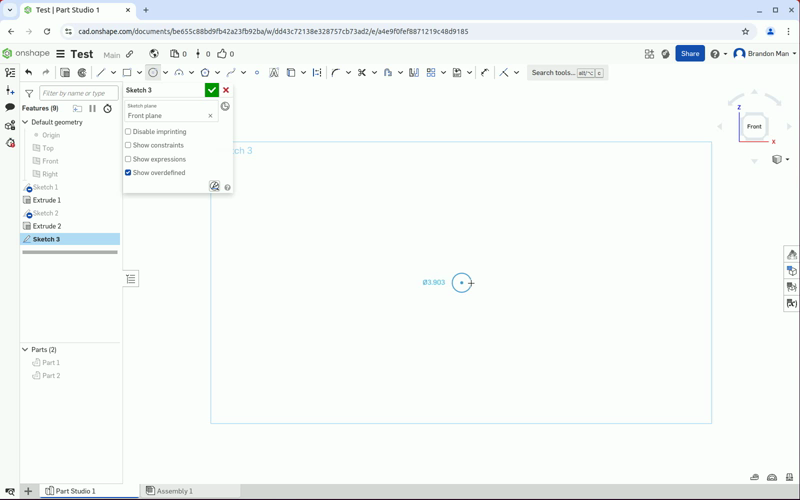
key(esc)
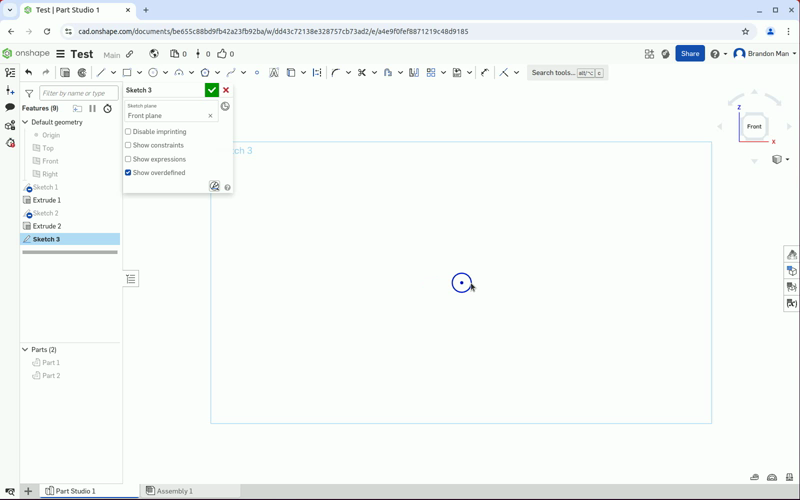
key(c)
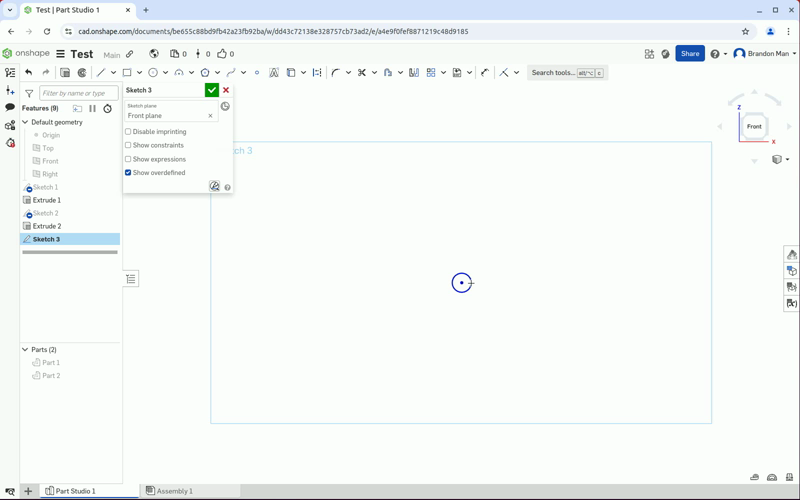
key_down(shift)
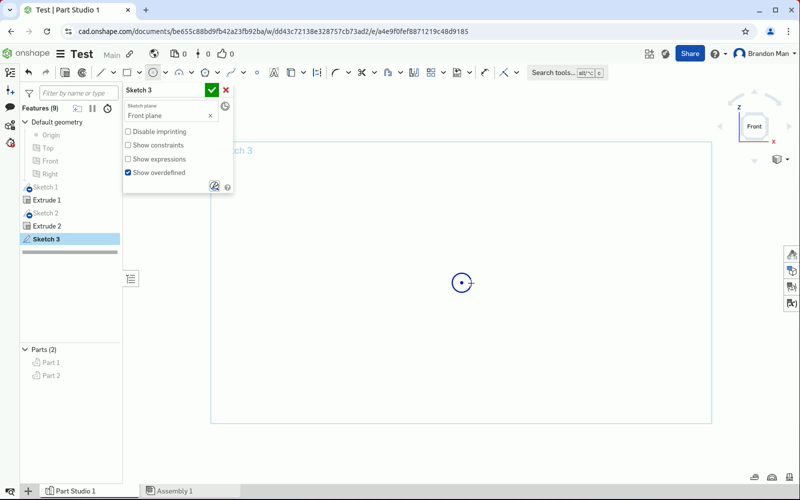
mouse_move(461, 282)
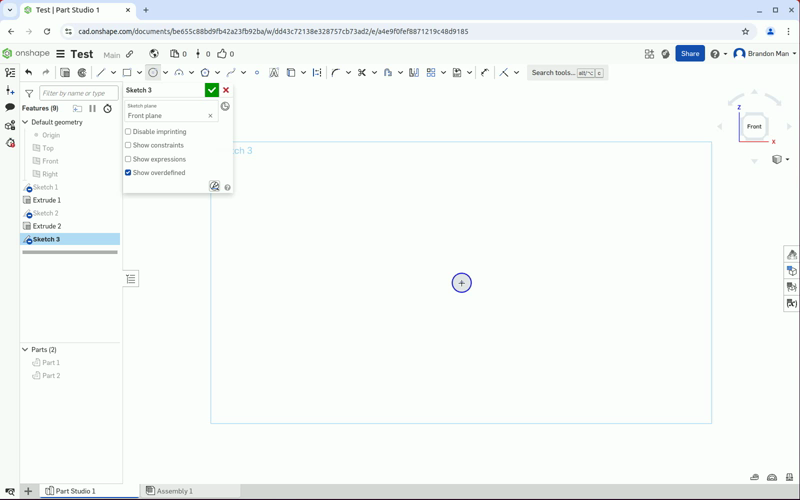
click(461, 282)
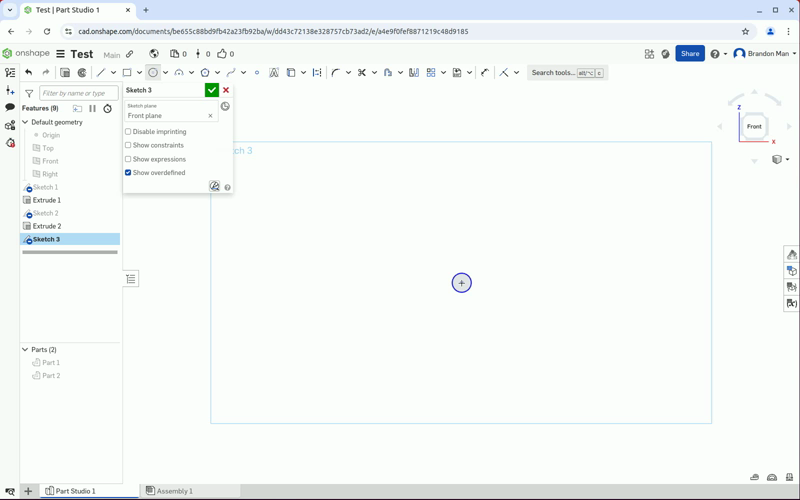
key_up(shift)
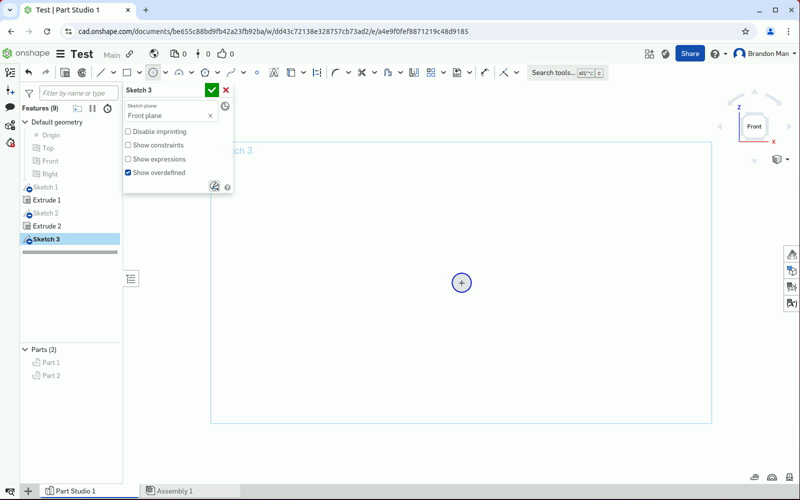
mouse_move(464, 282)
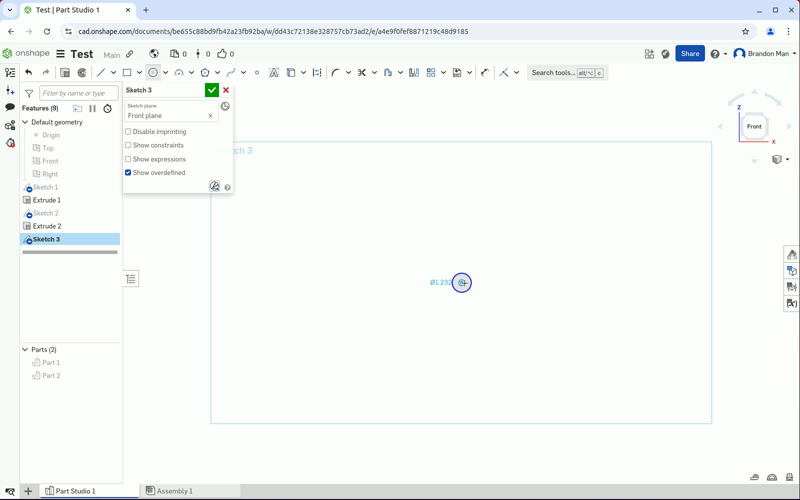
scroll(6)
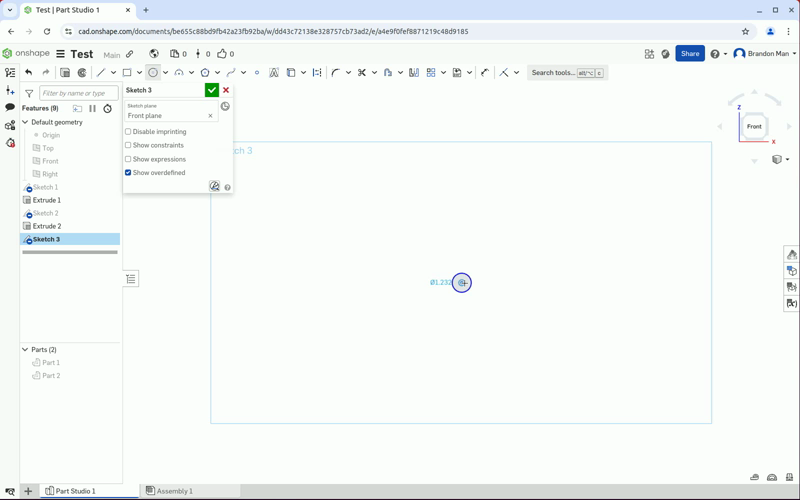
scroll(6)
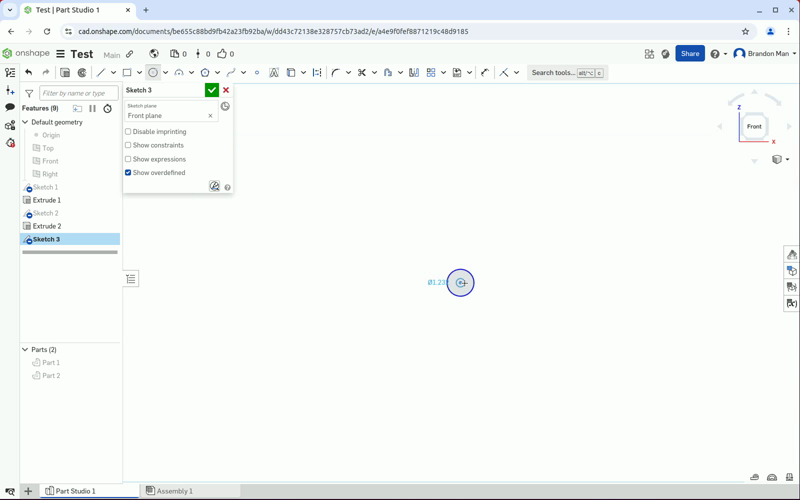
scroll(6)
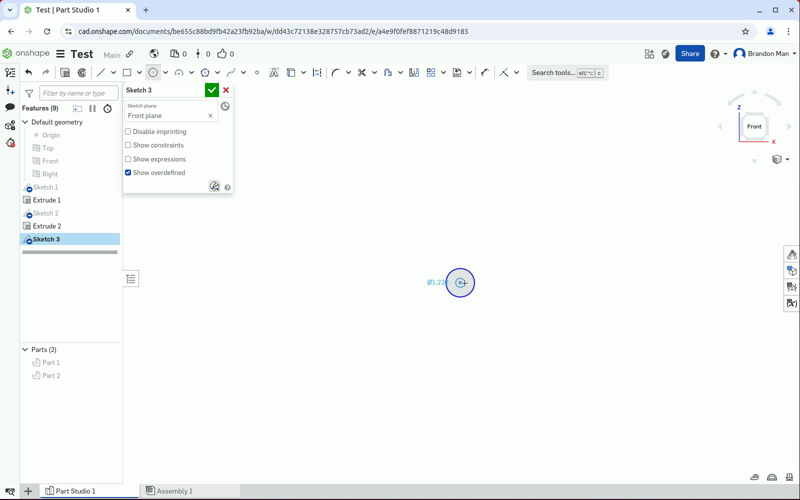
scroll(6)
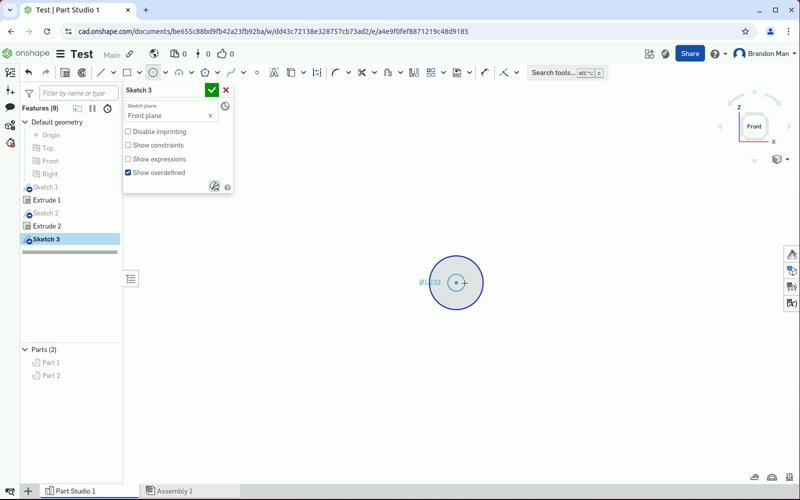
scroll(6)
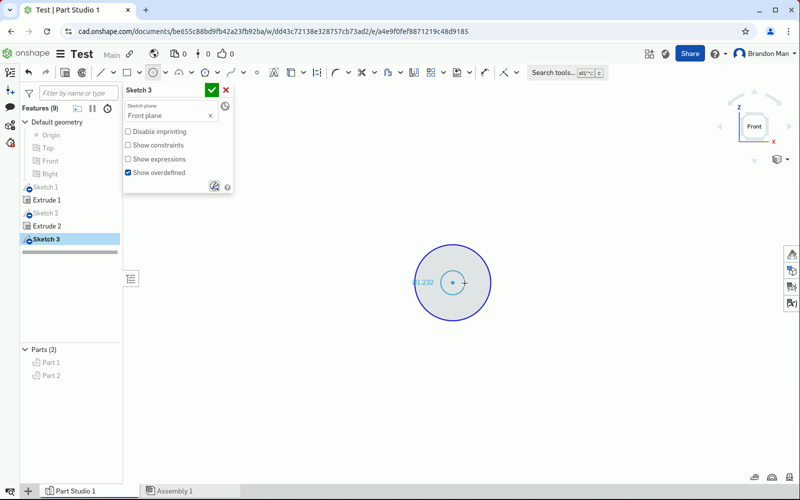
scroll(6)
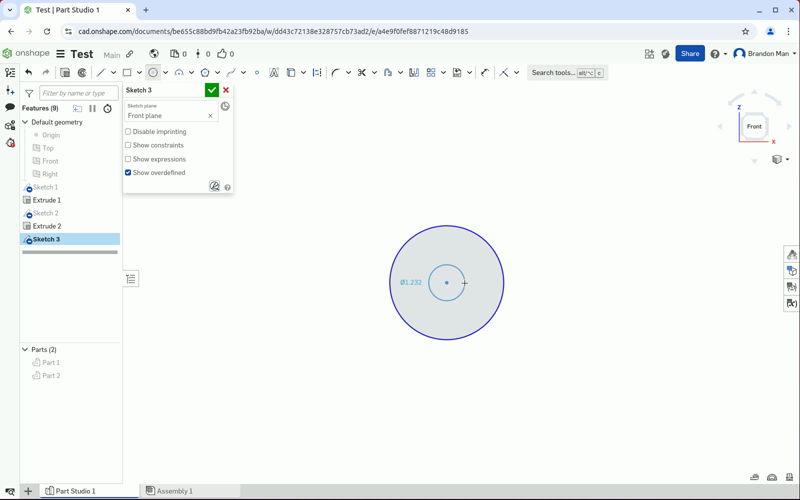
scroll(6)
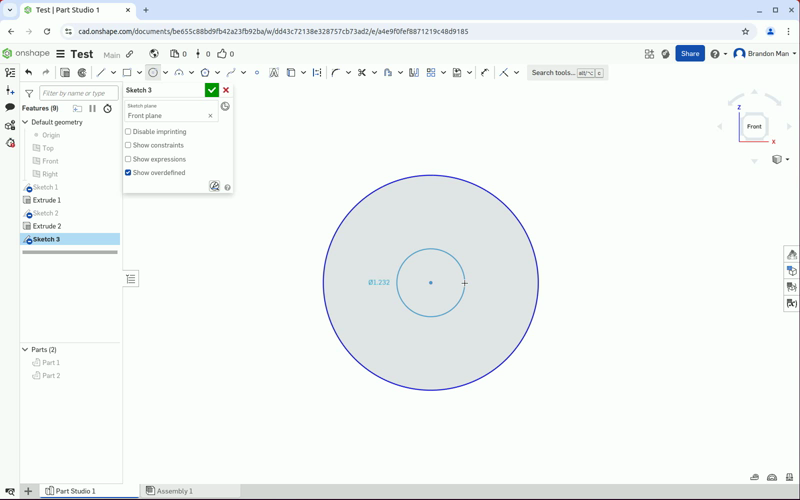
click(464, 282)
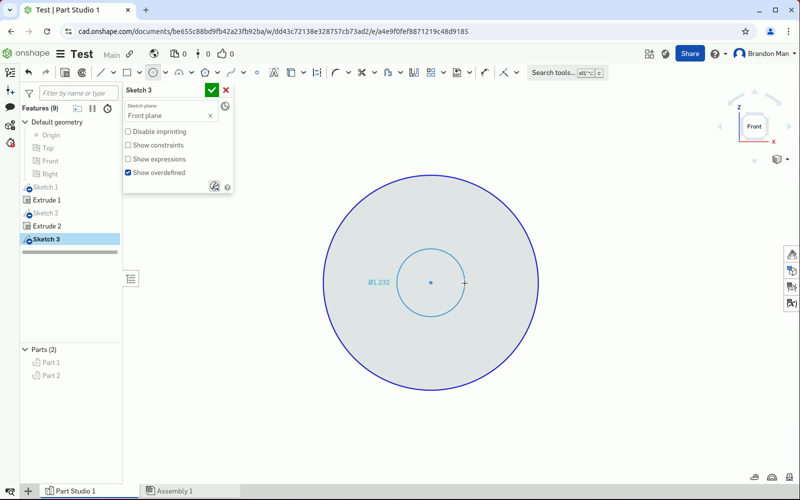
scroll(-6)
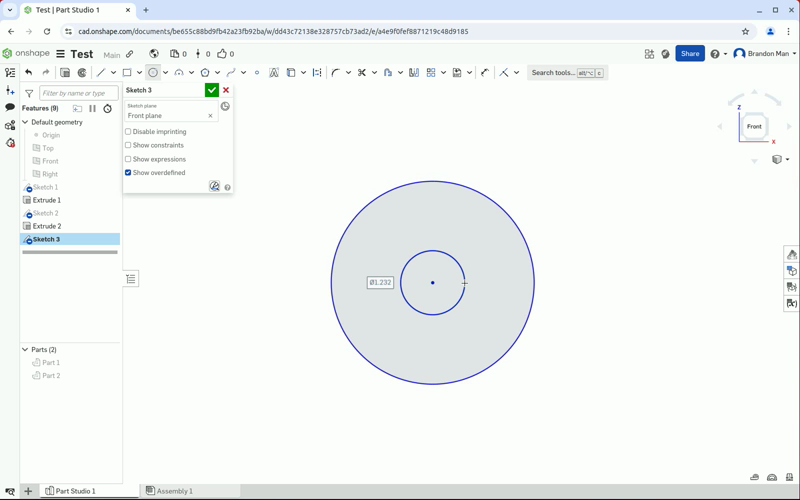
scroll(-6)
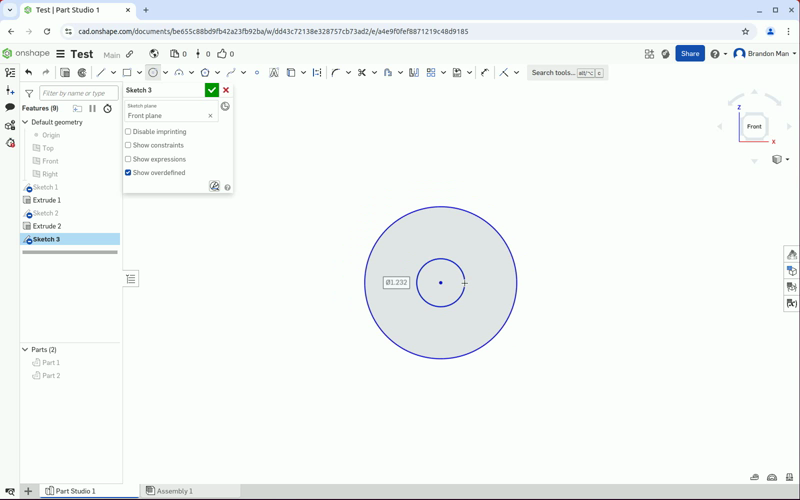
scroll(-6)
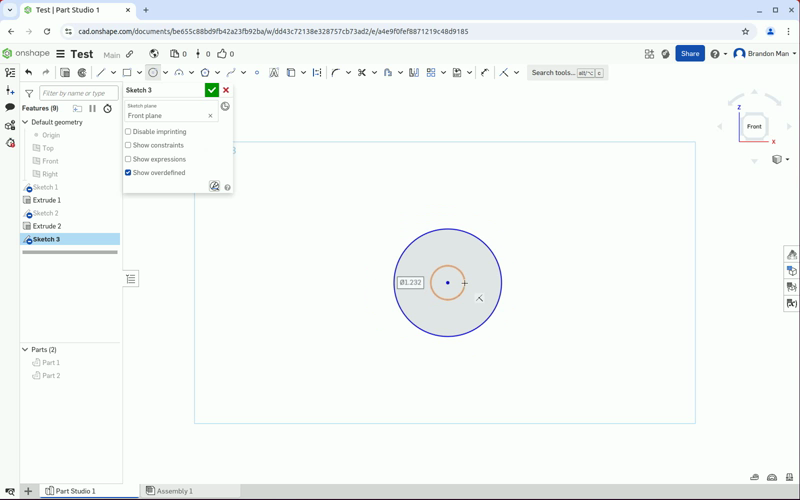
scroll(-6)
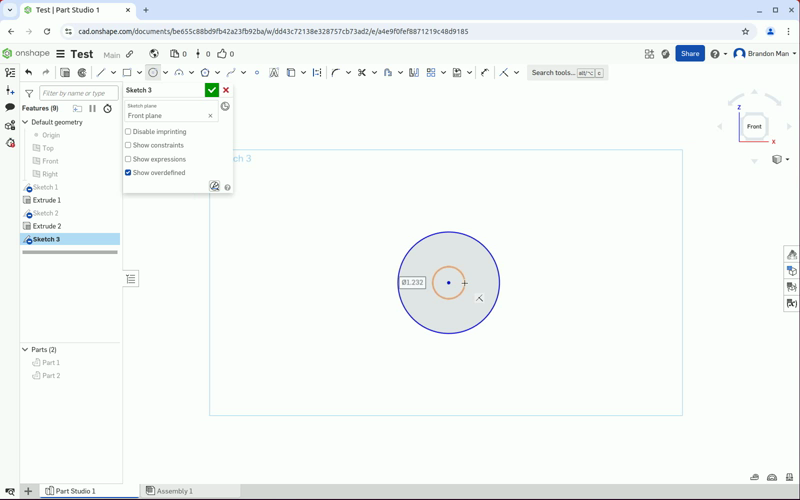
scroll(-6)
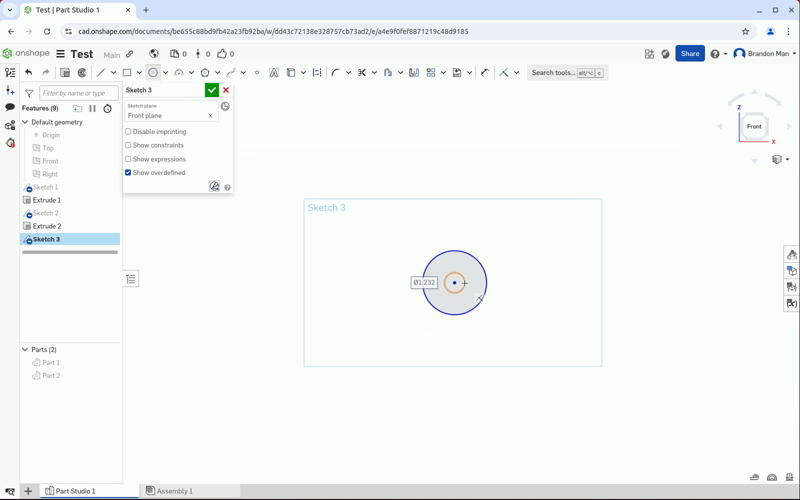
scroll(-6)
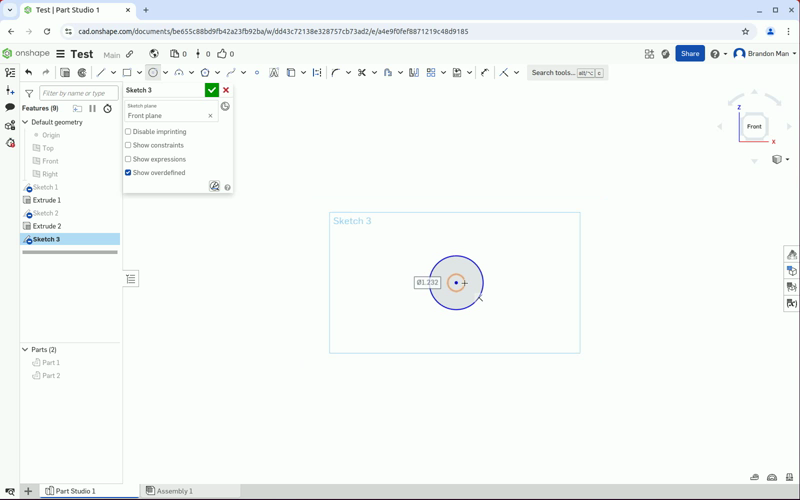
scroll(-6)
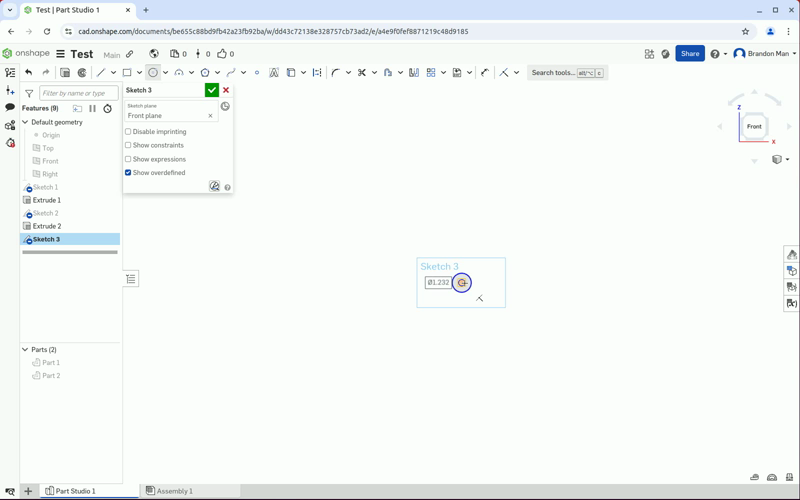
key(esc)
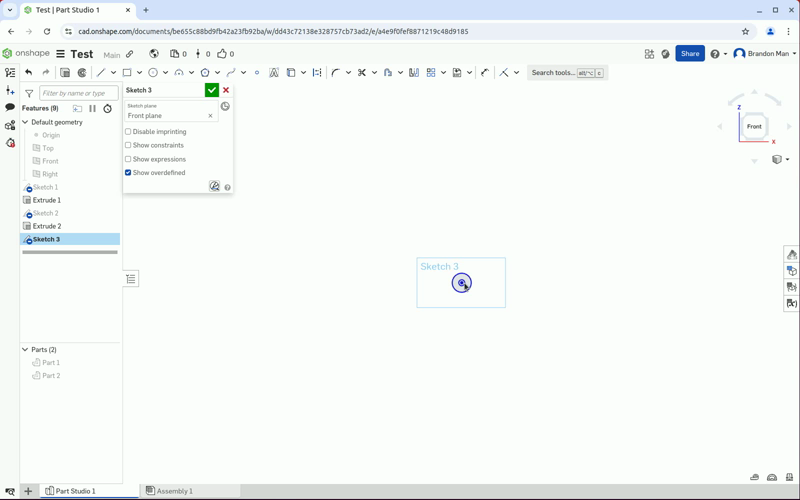
mouse_move(467, 287)
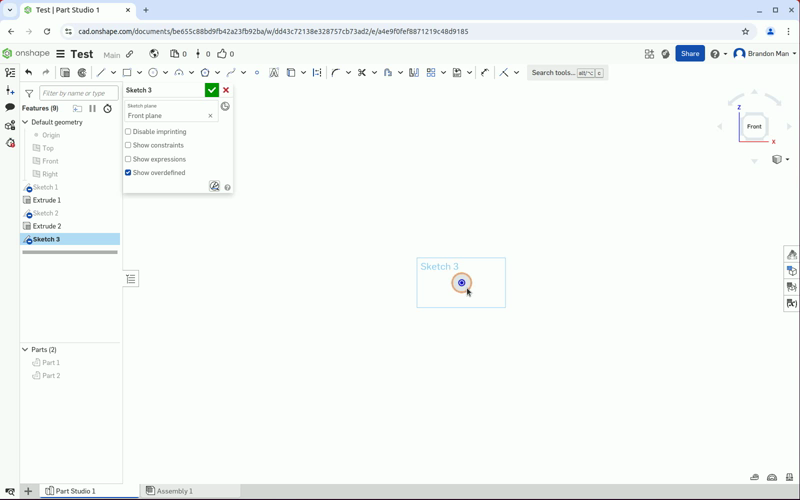
scroll(6)
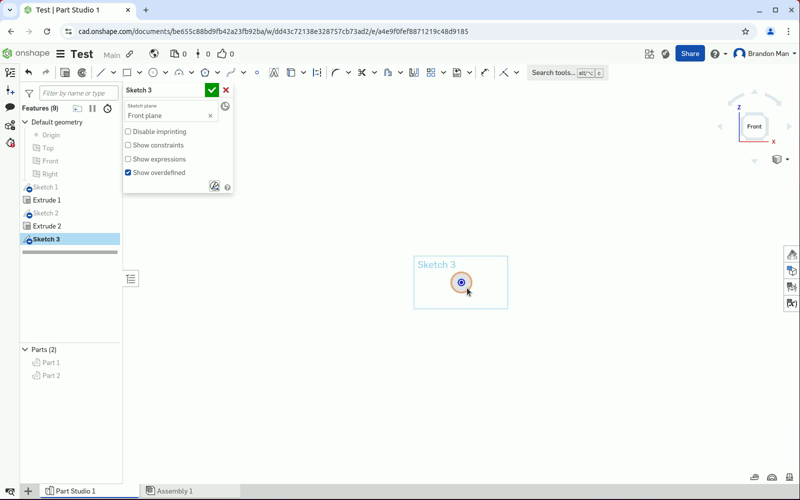
scroll(6)
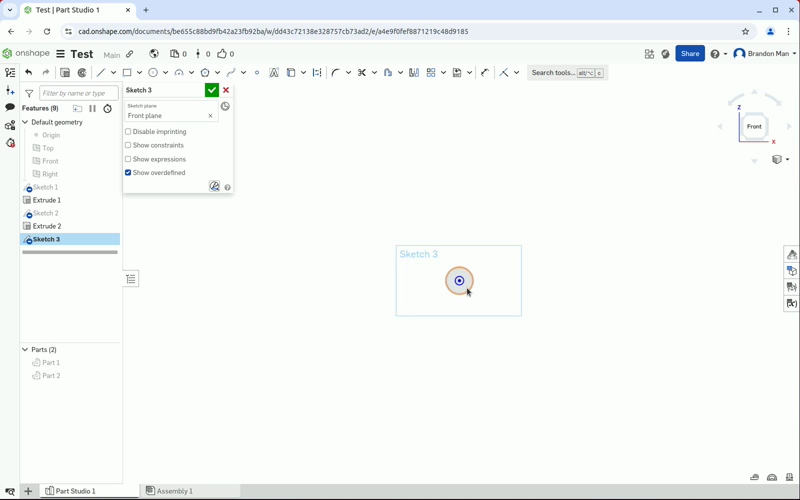
scroll(6)
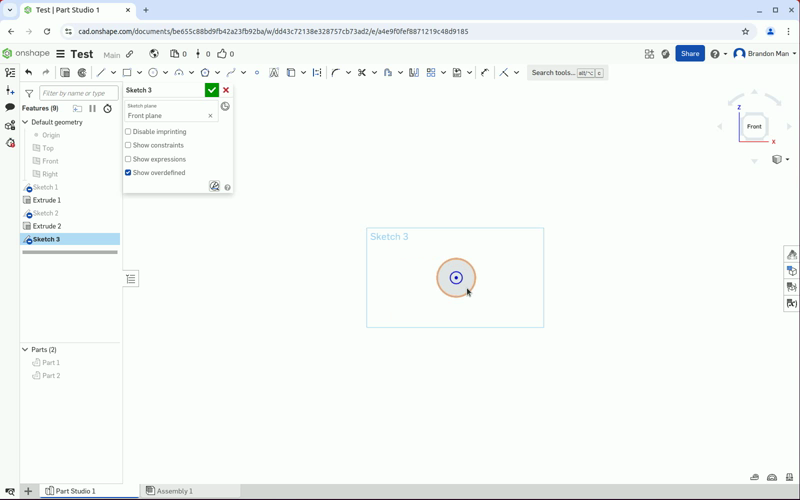
scroll(6)
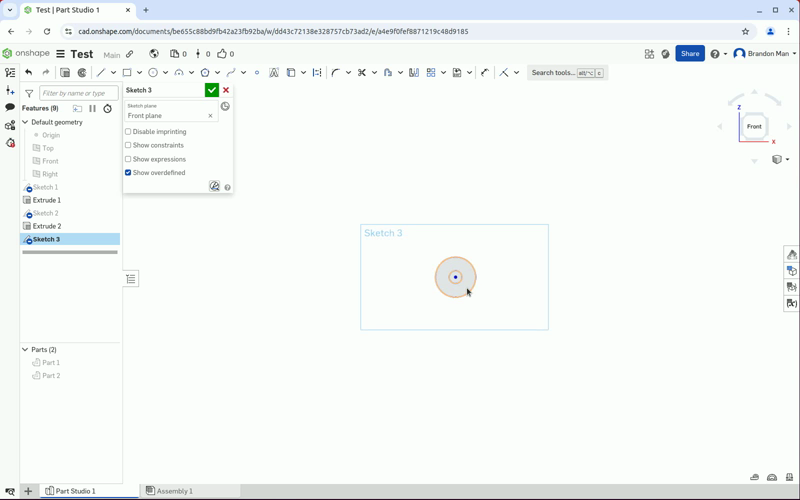
scroll(6)
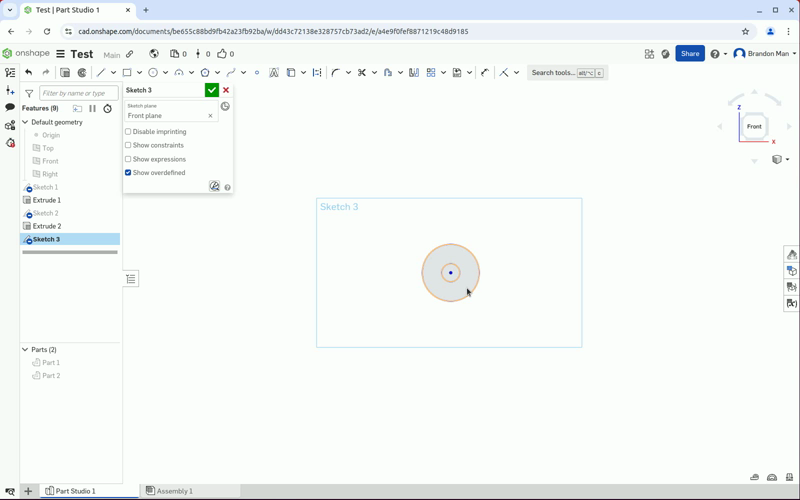
scroll(6)
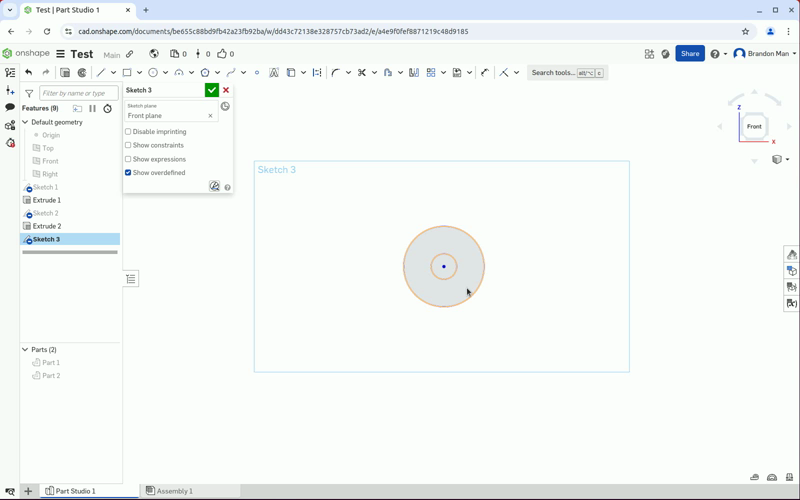
scroll(6)
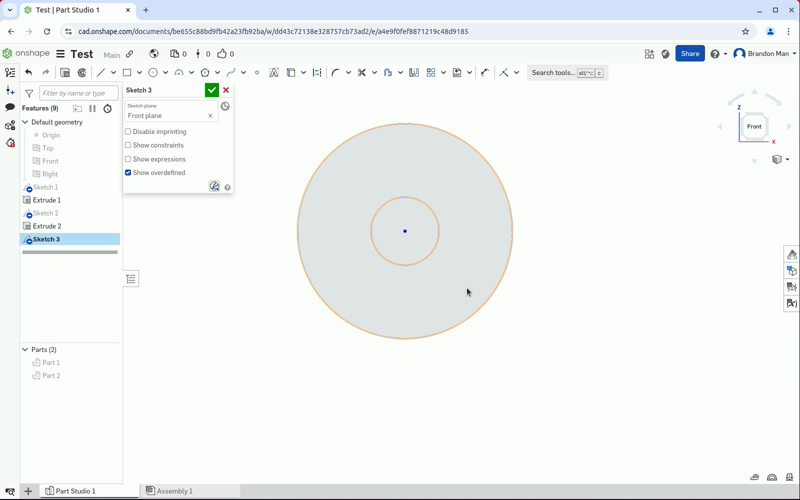
click(467, 287)
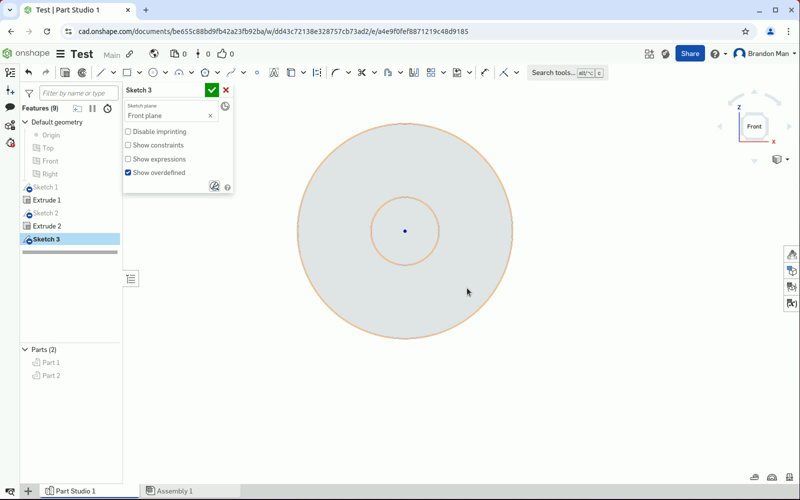
scroll(-6)
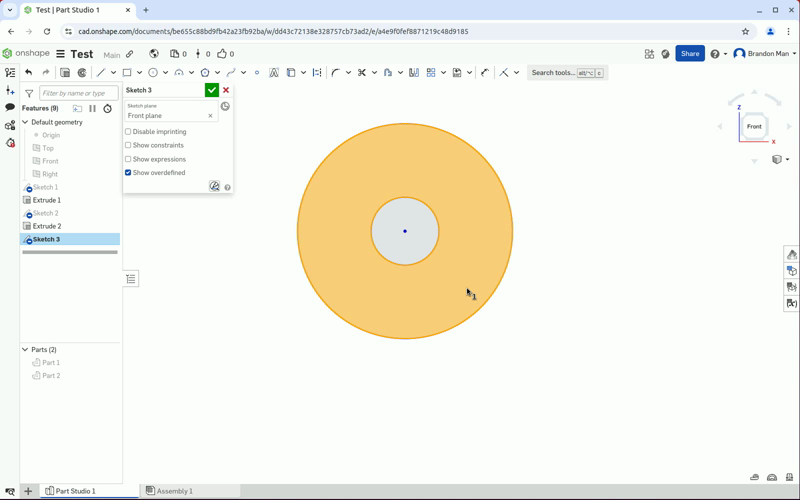
scroll(-6)
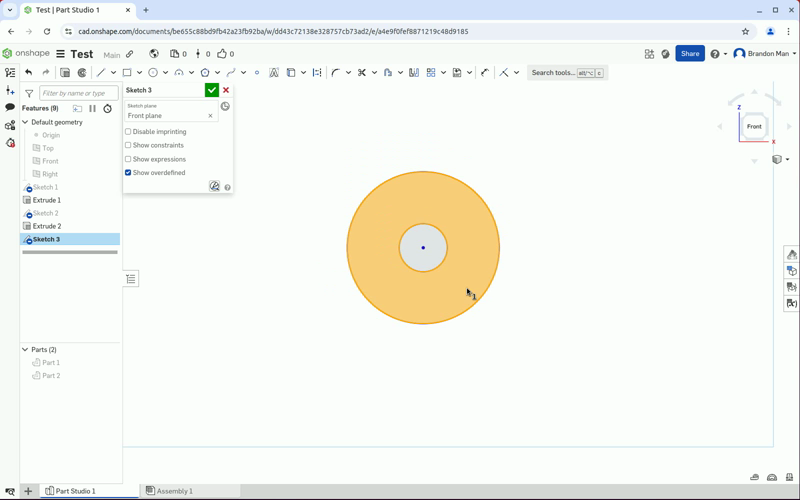
scroll(-6)
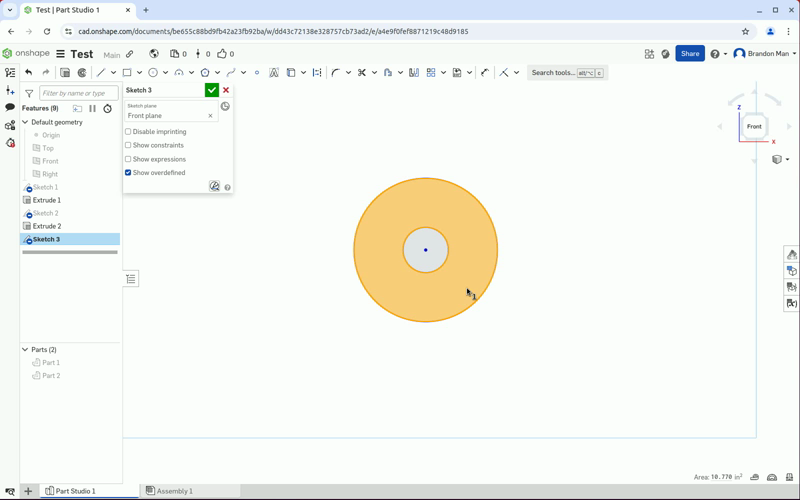
scroll(-6)
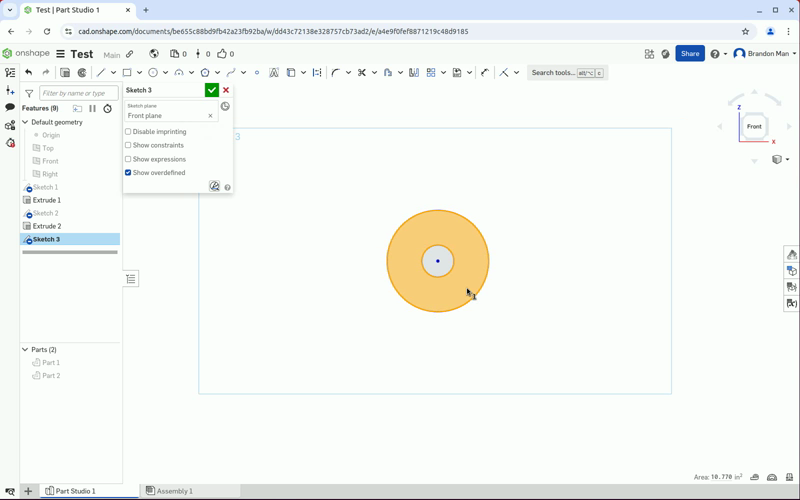
scroll(-6)
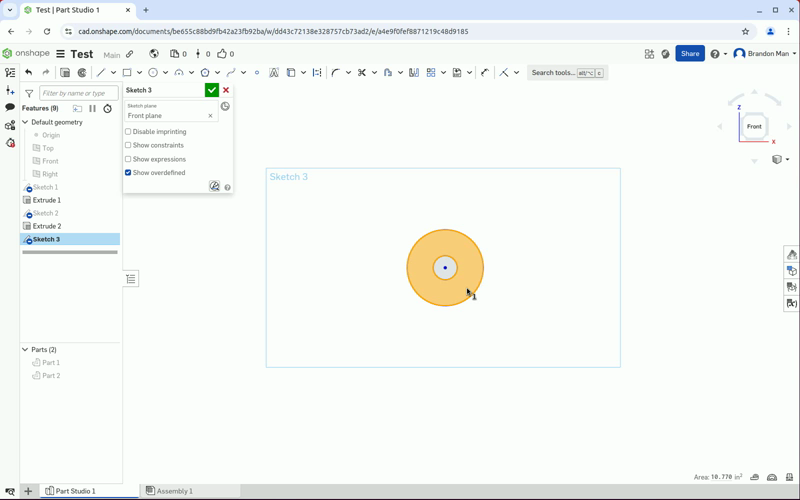
scroll(-6)
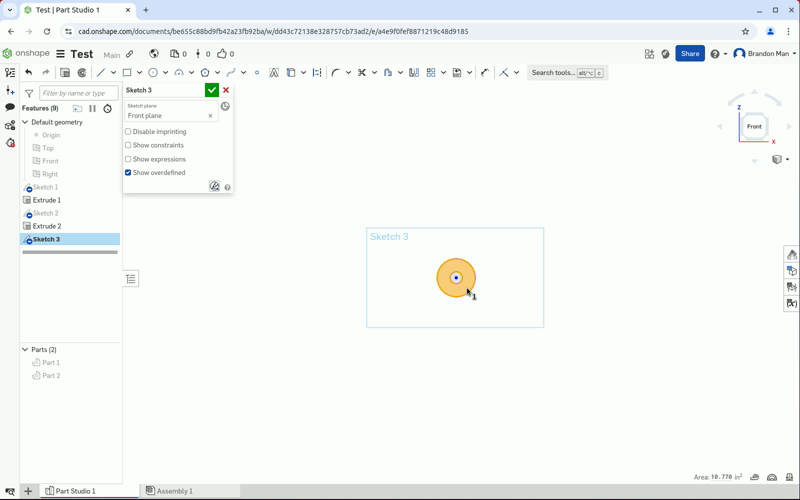
scroll(-6)
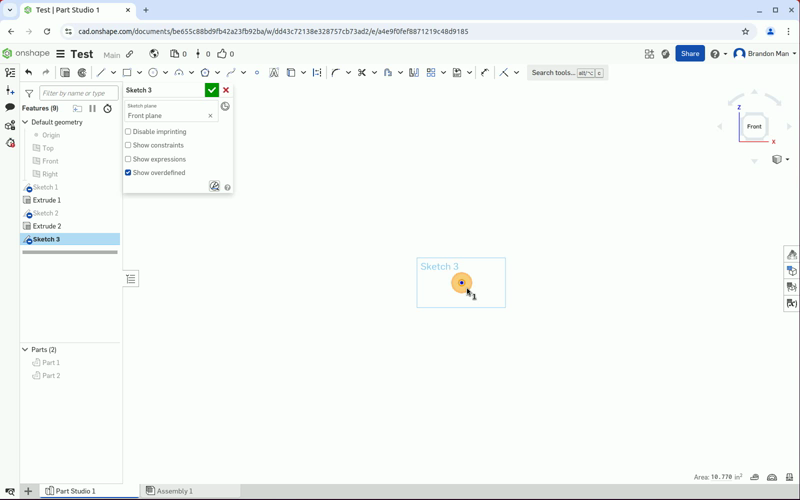
mouse_move(73, 352)
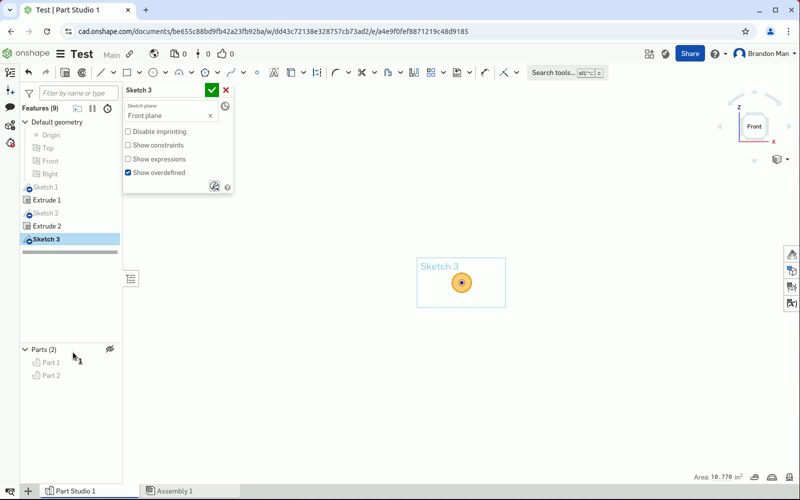
key(shift+y)
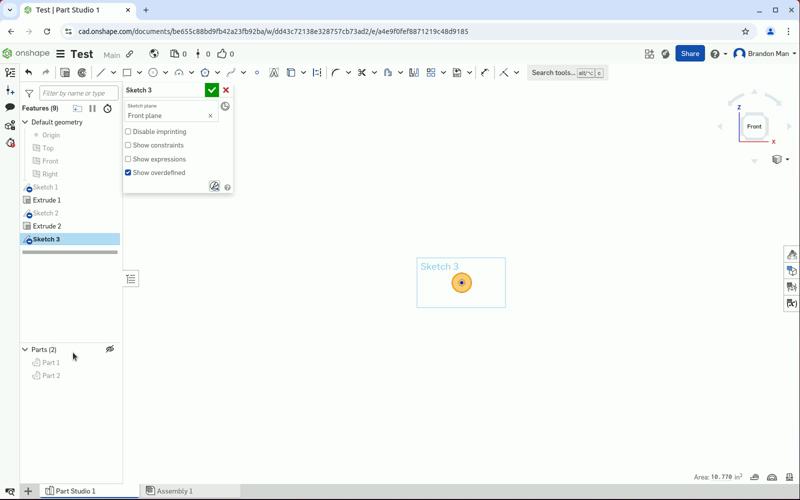
key(shift+e)
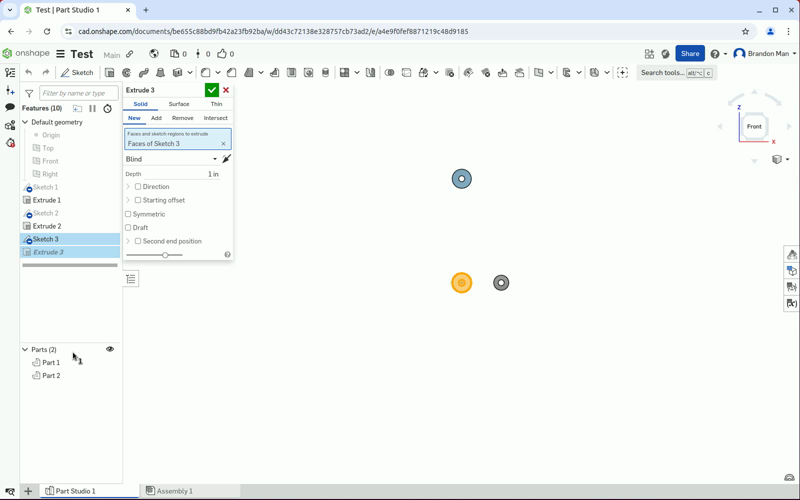
mouse_move(143, 106)
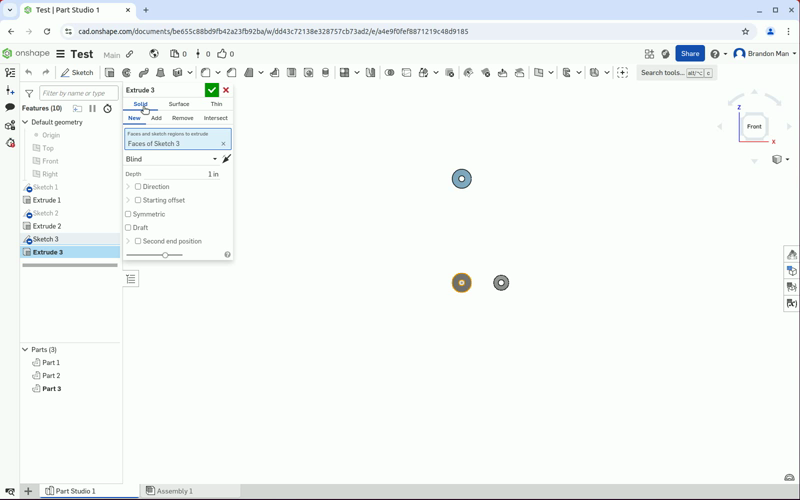
click(143, 106)
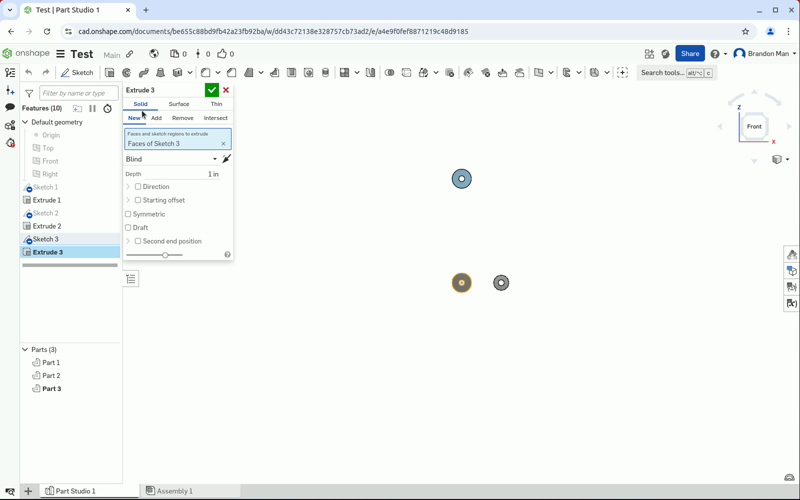
mouse_move(137, 120)
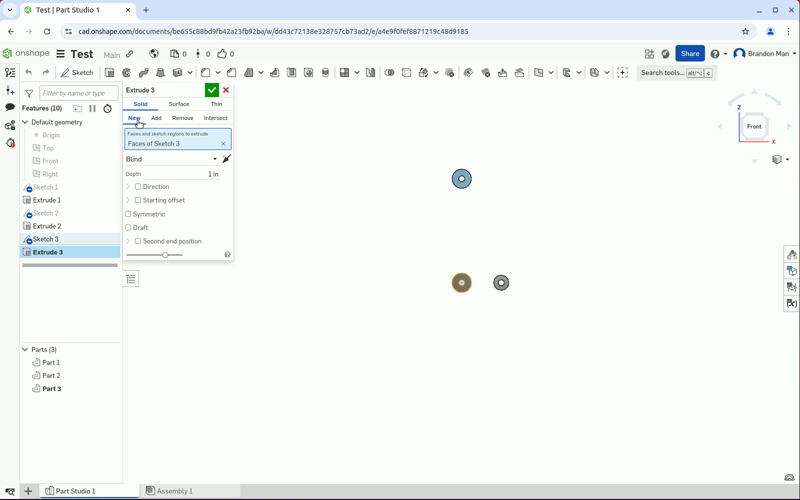
click(137, 120)
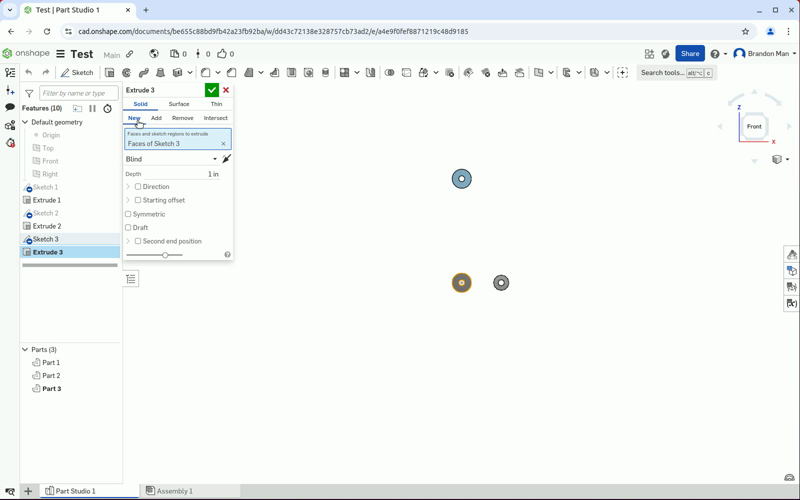
key(tab, 4)
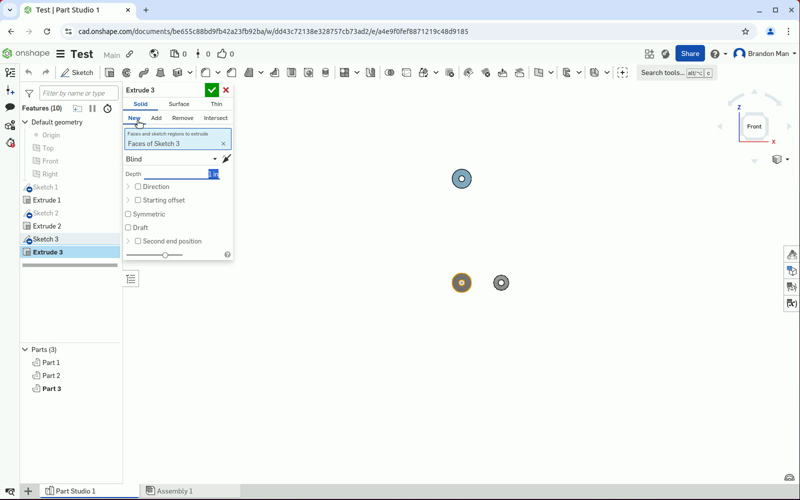
text(0.481)
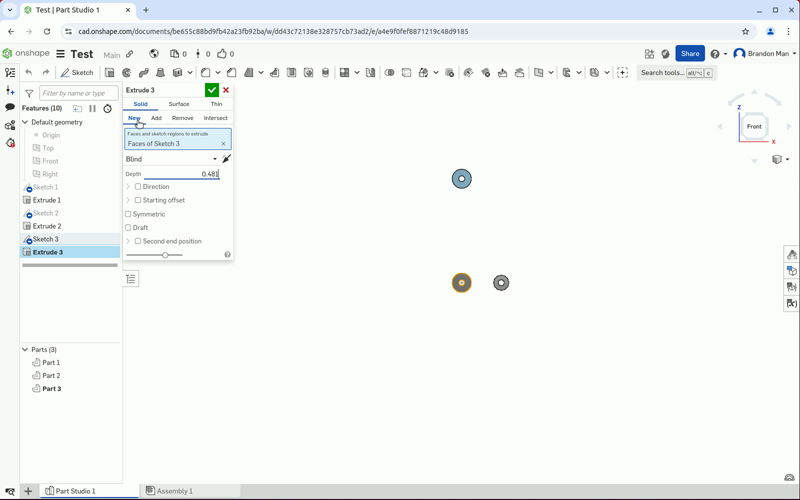
key(enter)
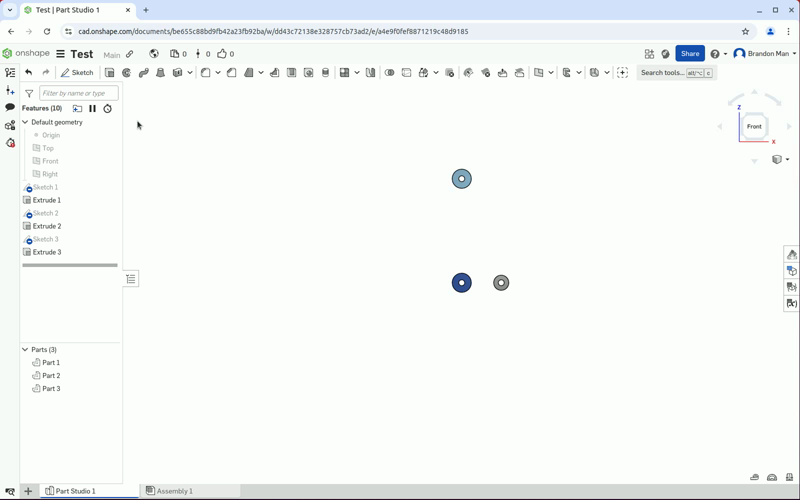
key(shift+h)
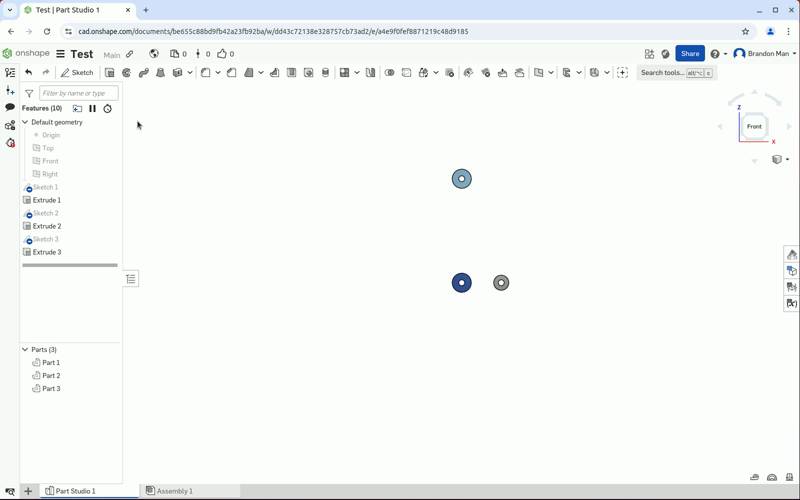
key(shift+h)
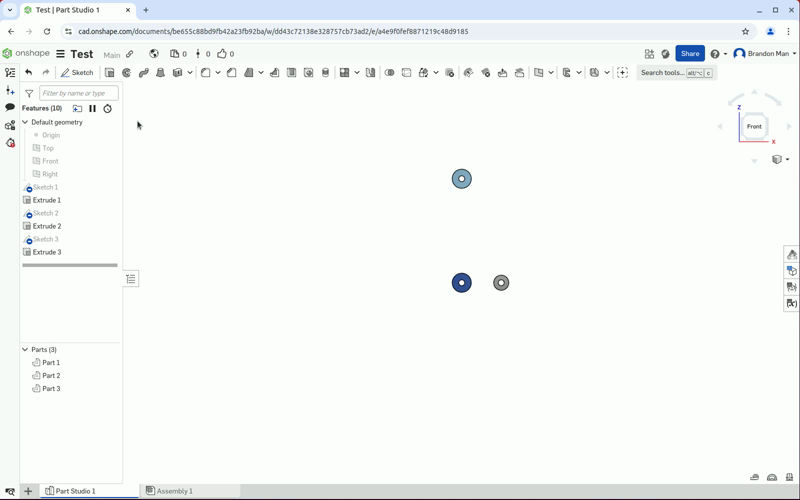
mouse_move(73, 189)
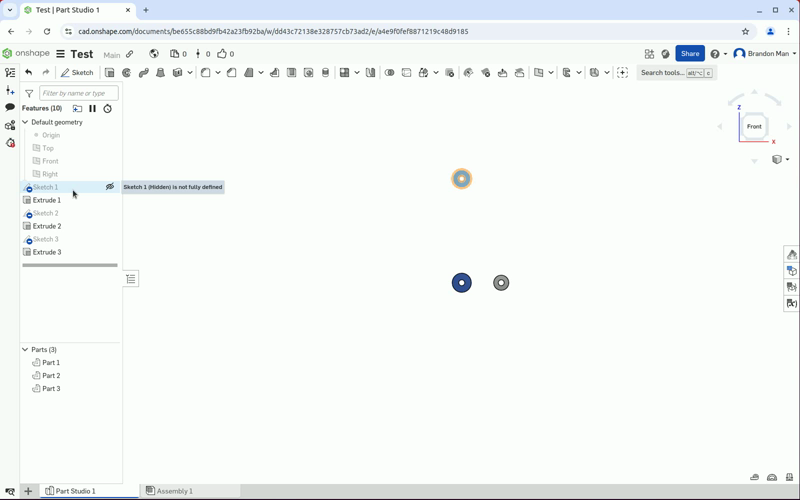
click(73, 189)
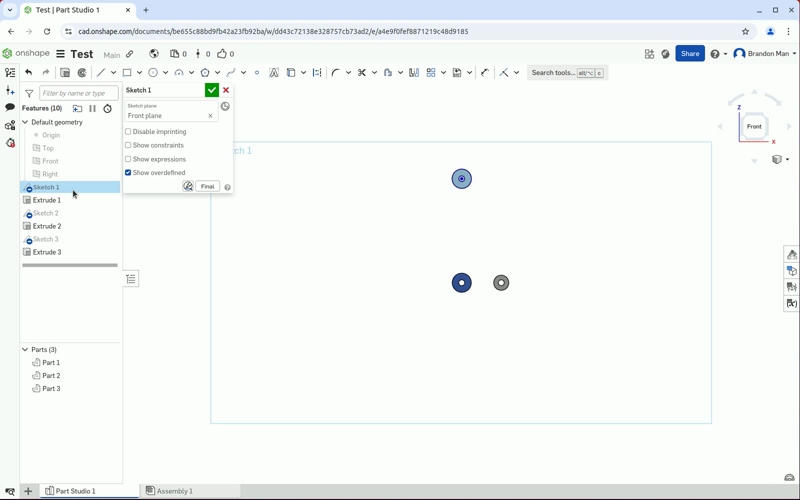
mouse_move(229, 92)
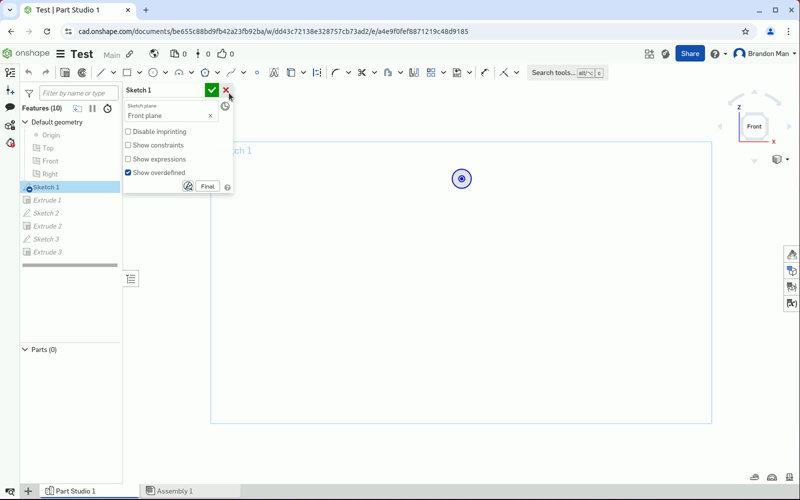
click(229, 92)
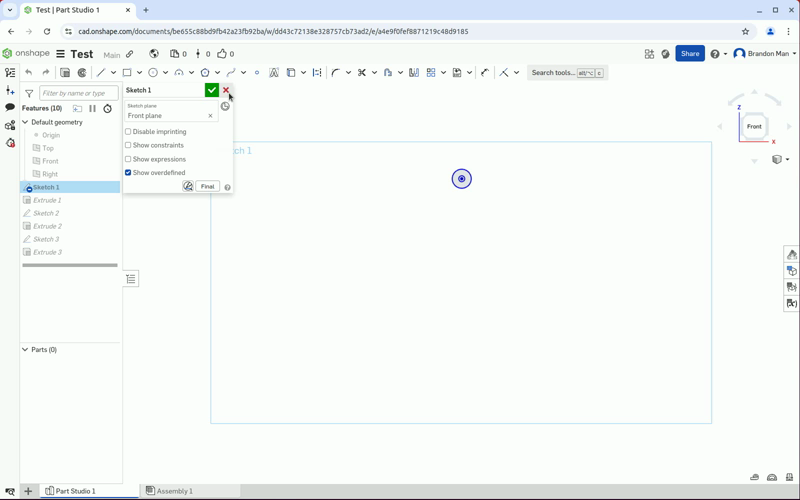
key(shift+s)
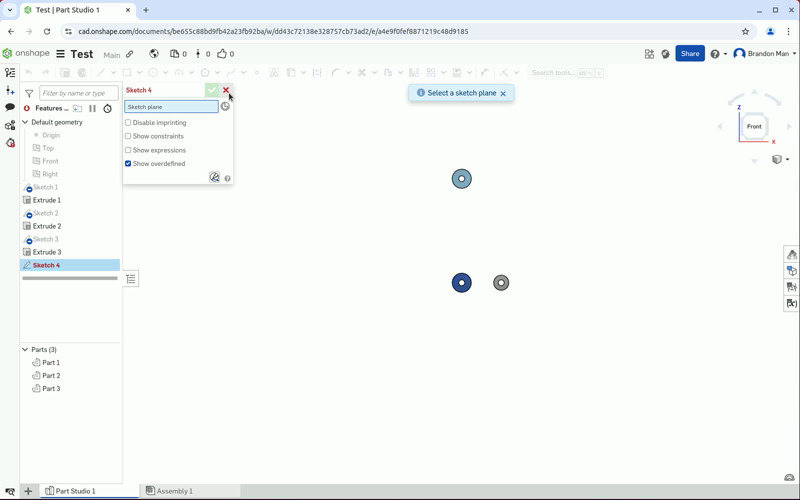
mouse_move(73, 163)
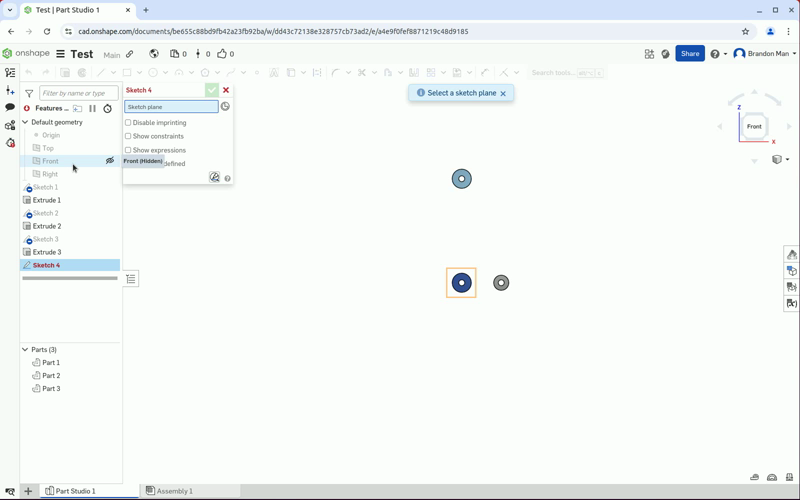
click(73, 163)
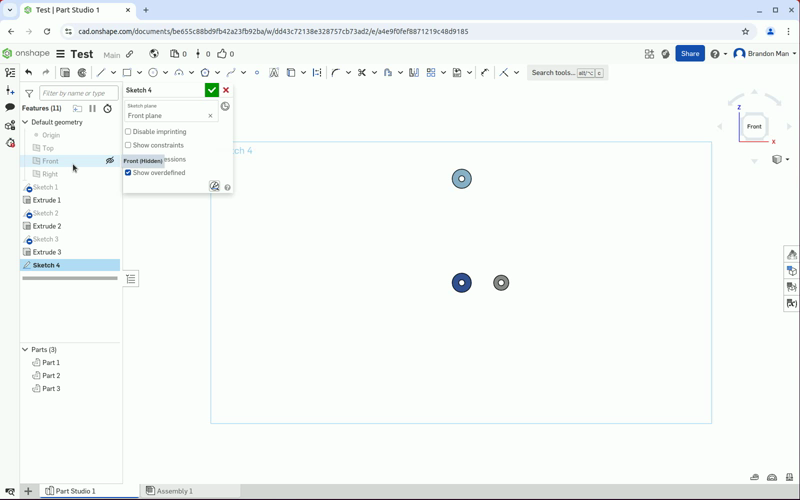
mouse_move(73, 352)
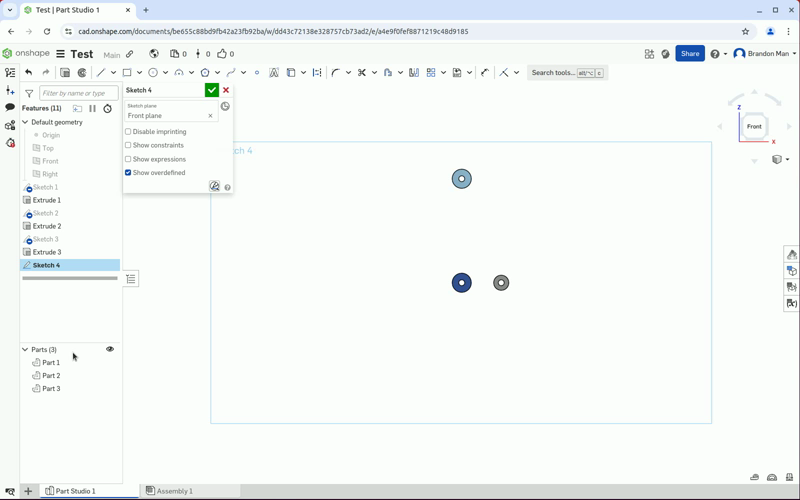
key(y)
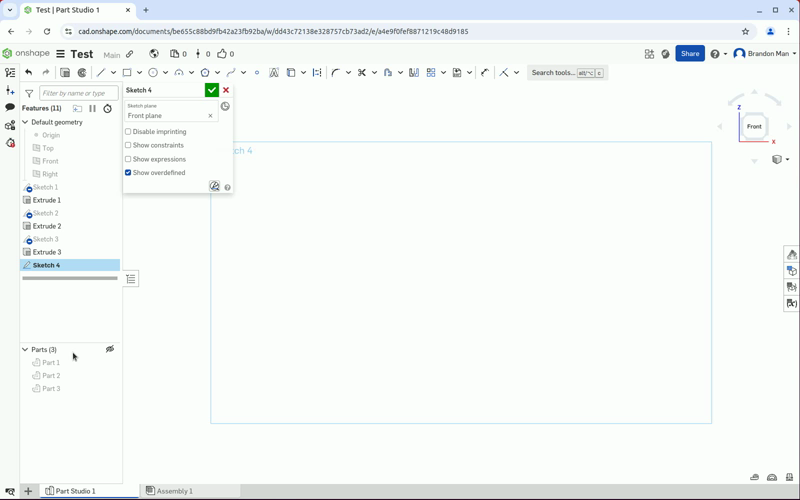
key(a)
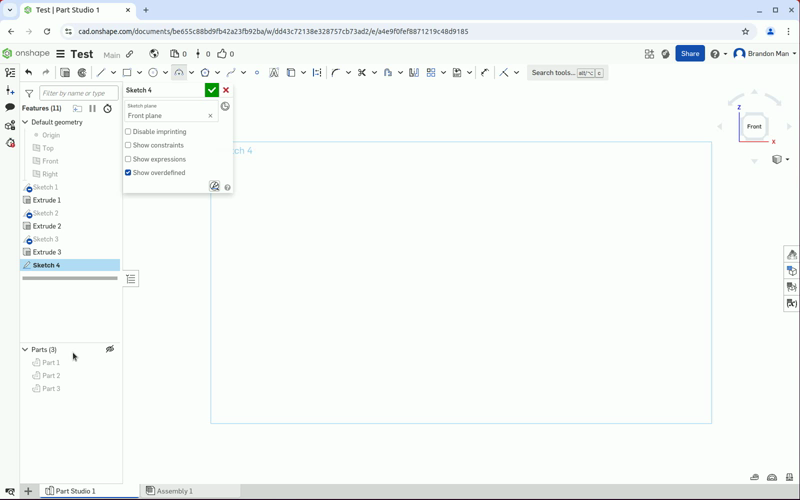
key_down(shift)
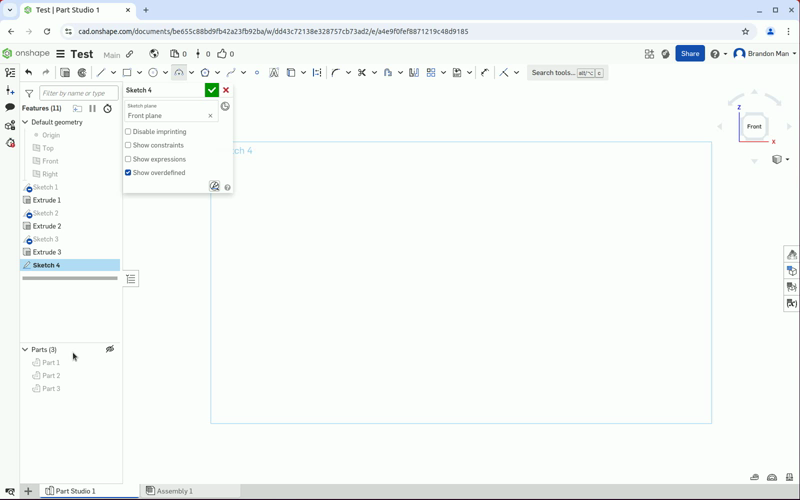
mouse_move(446, 223)
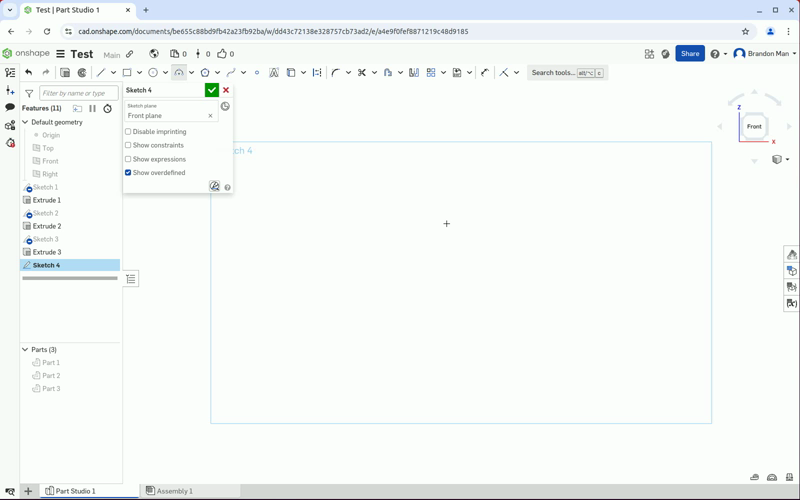
click(446, 223)
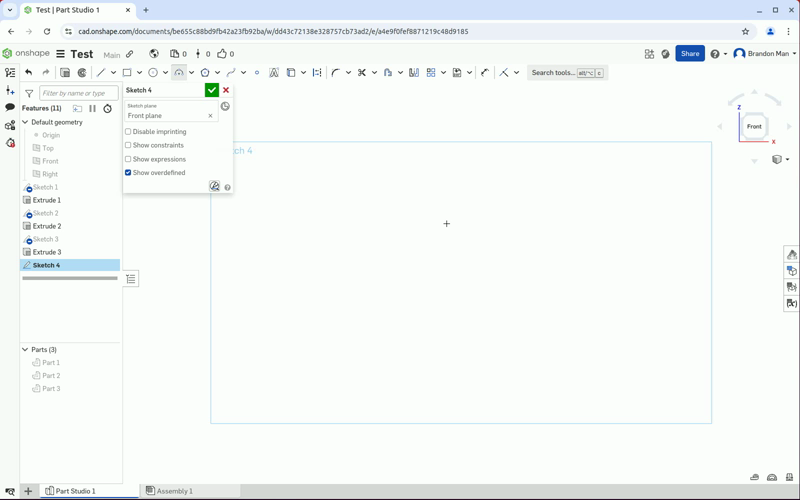
key_up(shift)
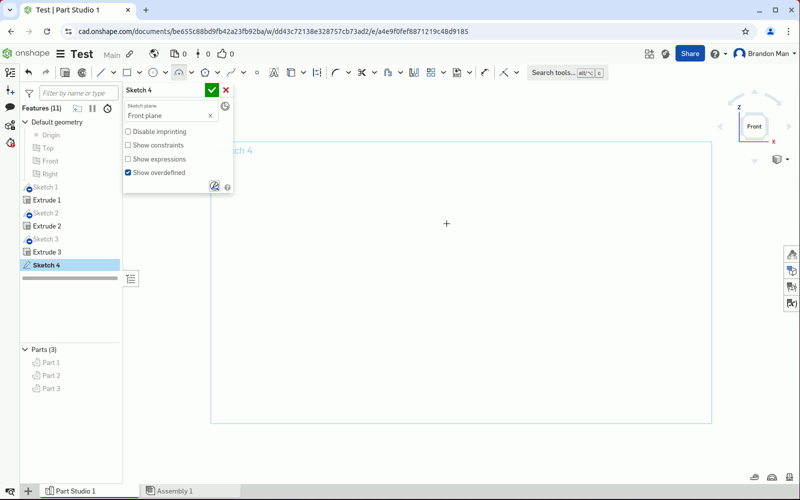
key_down(shift)
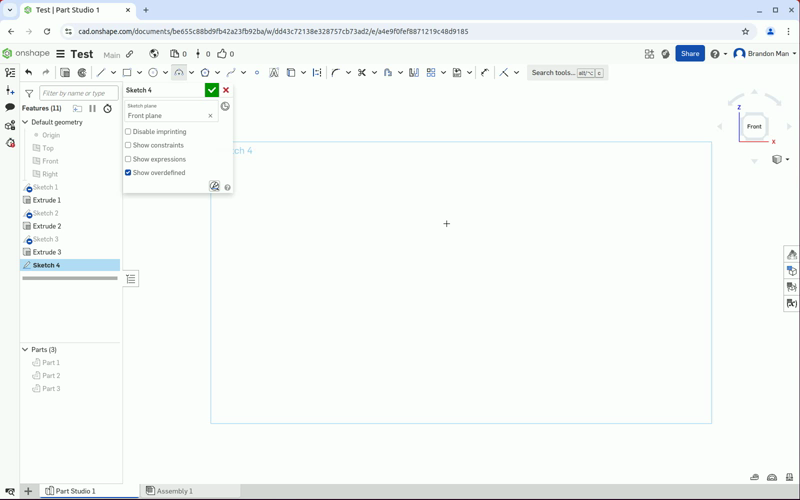
mouse_move(476, 223)
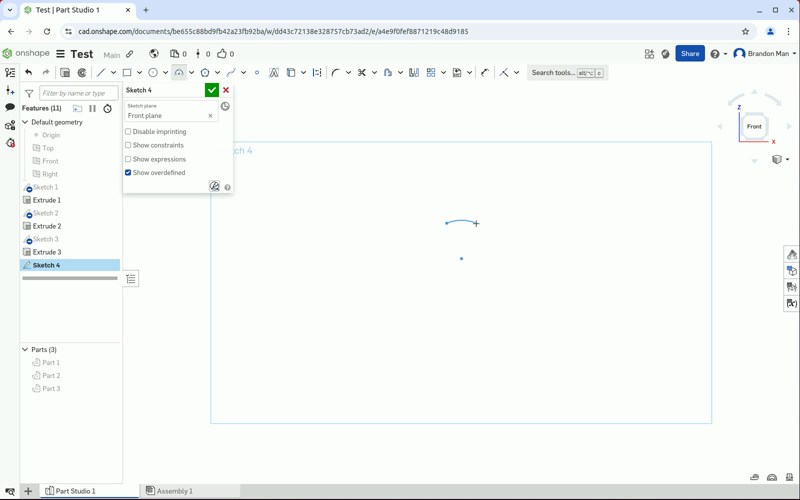
click(476, 223)
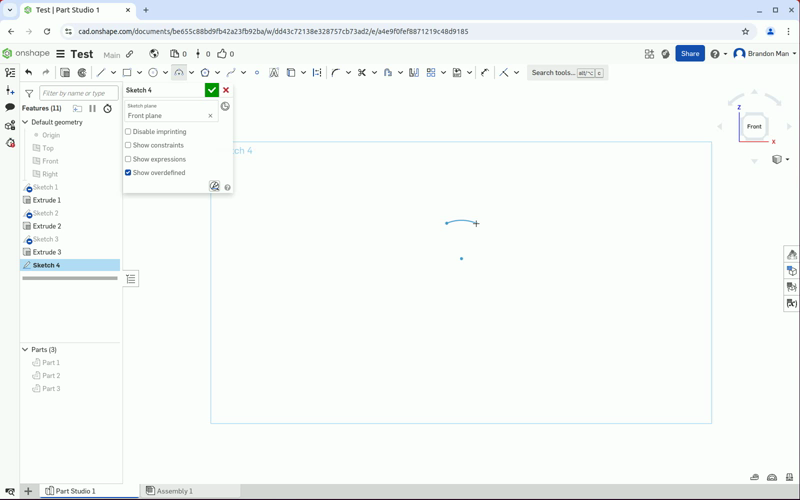
mouse_move(461, 210)
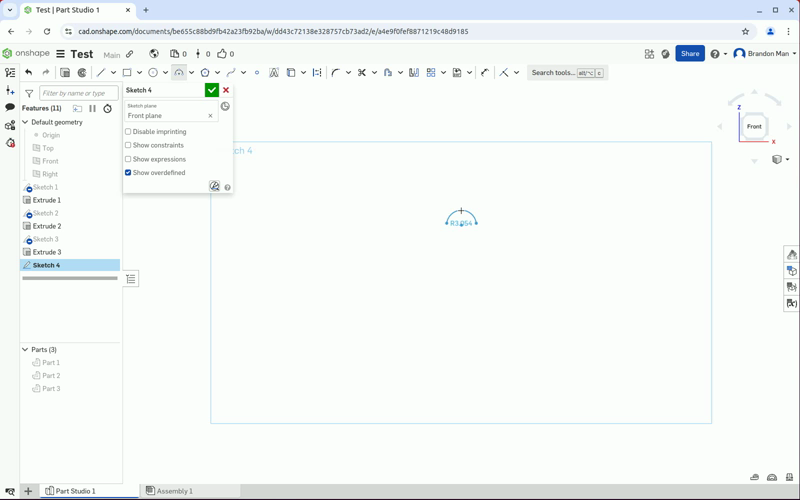
click(461, 210)
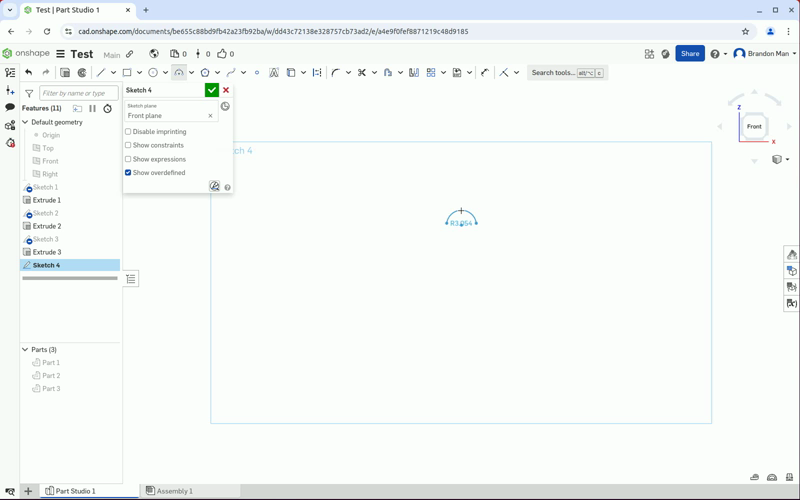
key_up(shift)
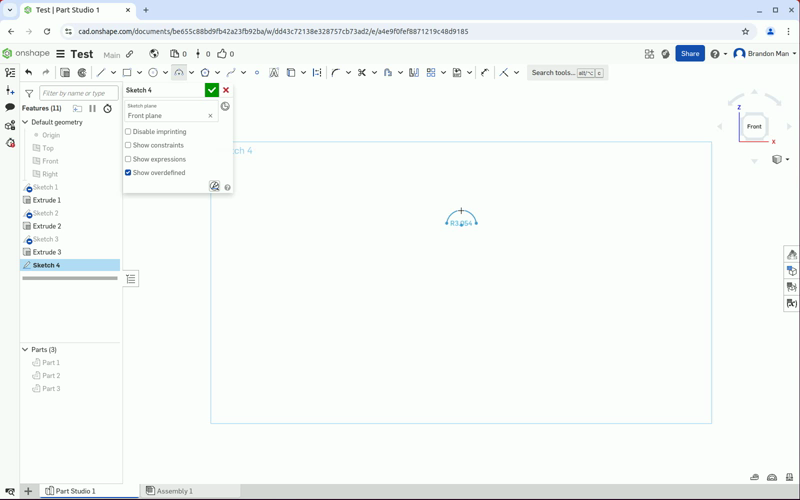
key(esc)
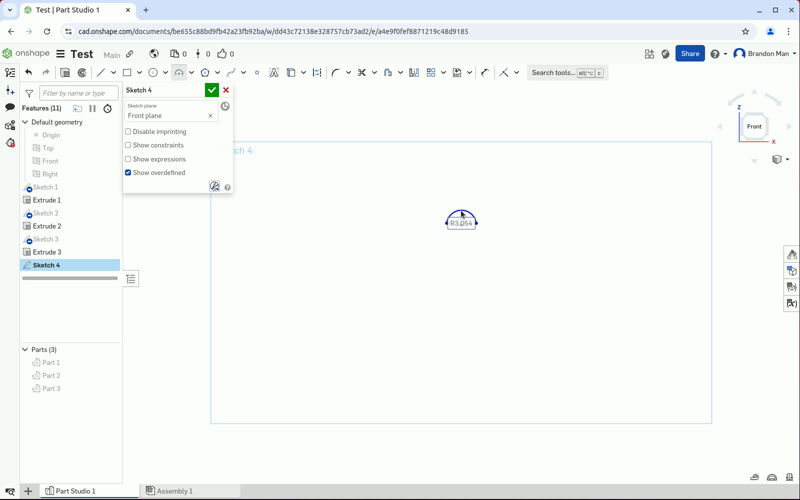
key(l)
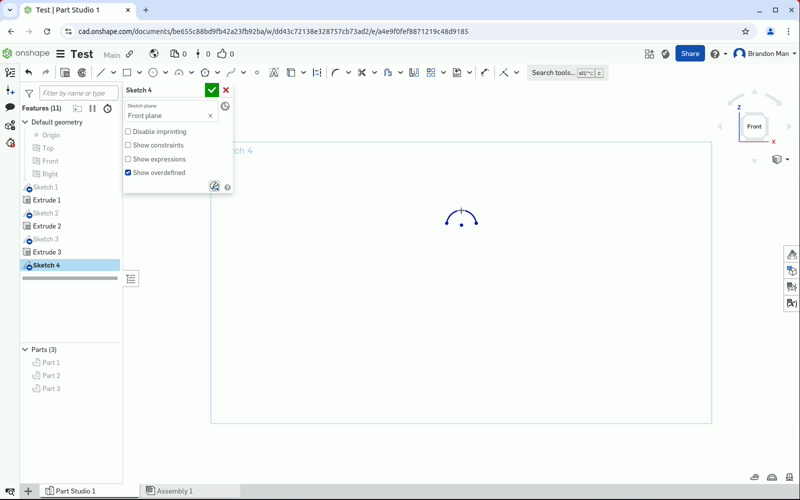
mouse_move(476, 223)
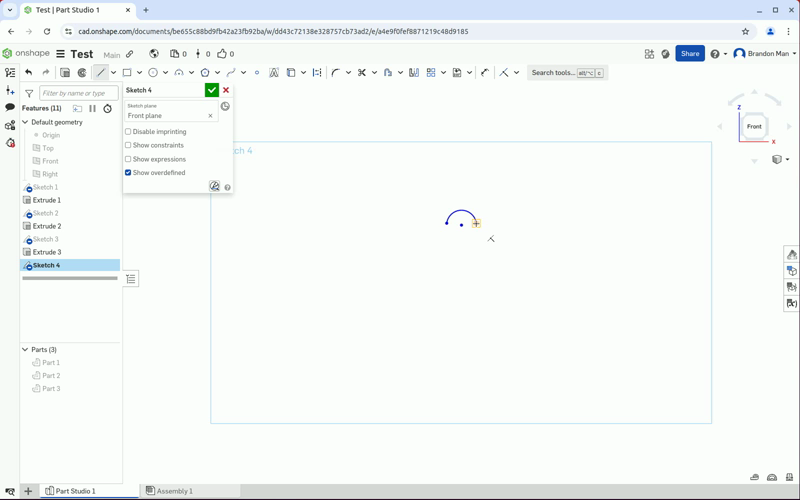
click(476, 223)
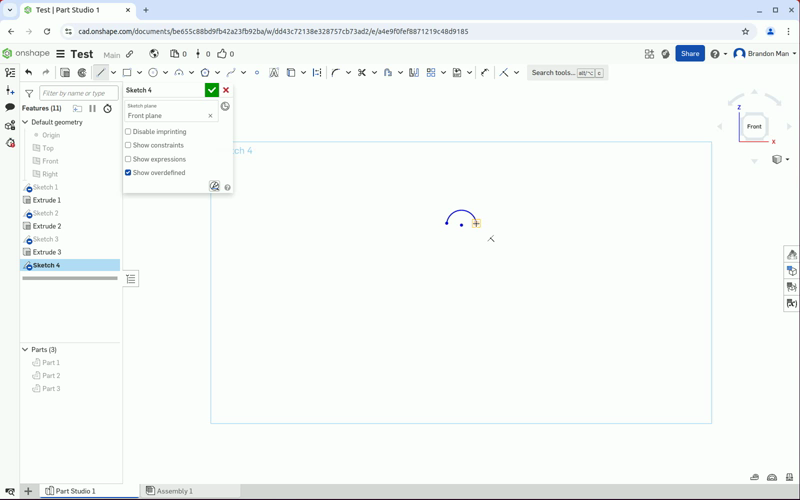
key_down(shift)
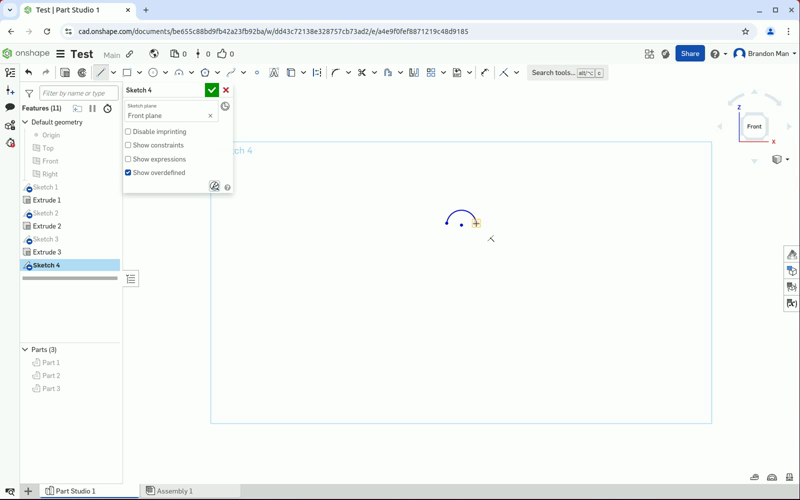
mouse_move(506, 223)
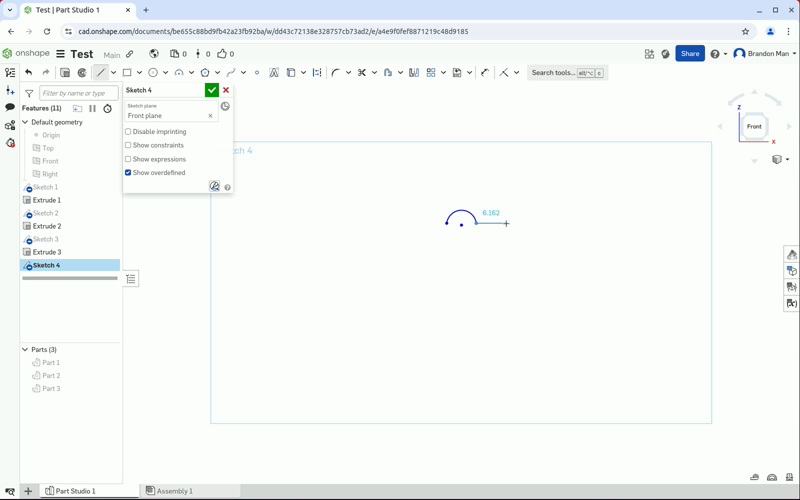
mouse_move(470, 176)
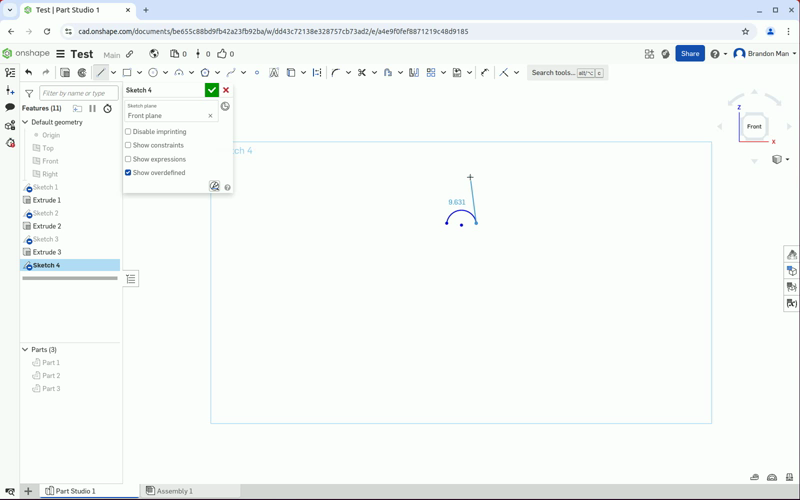
click(470, 176)
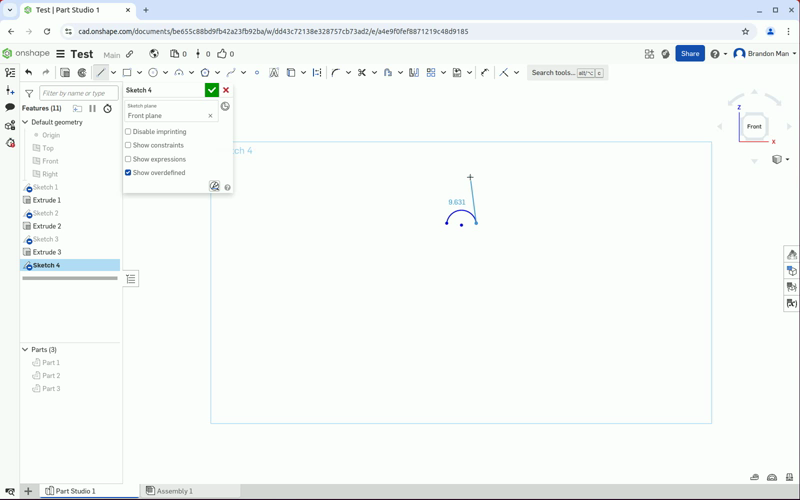
key_up(shift)
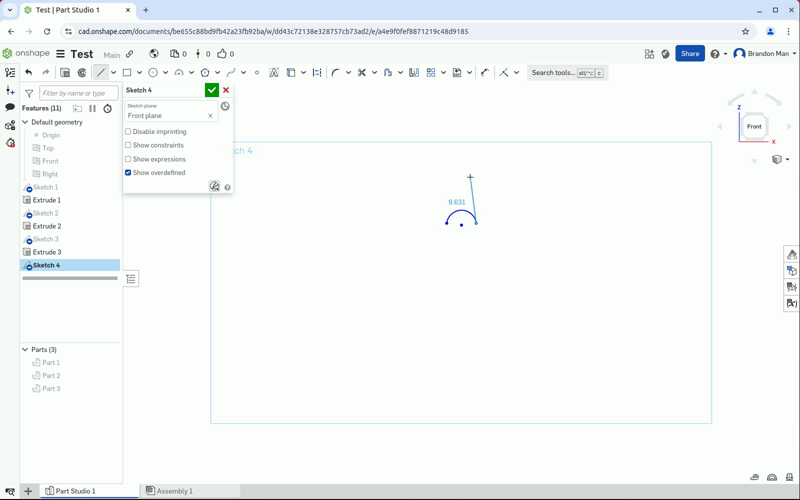
key(esc)
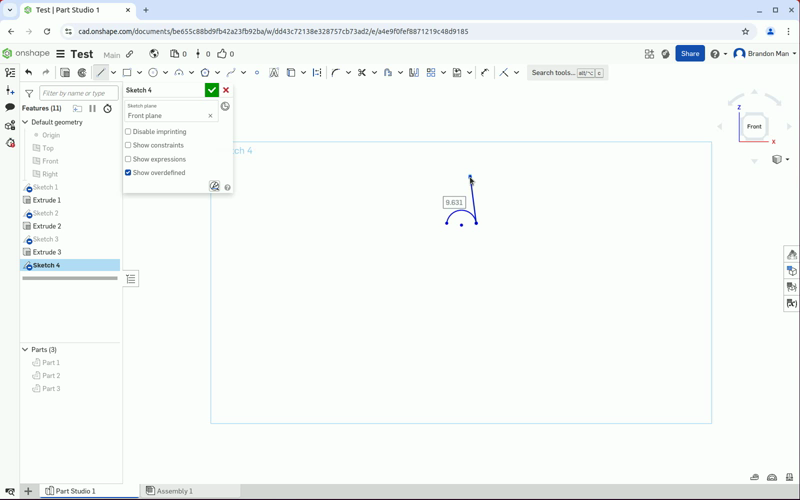
key(a)
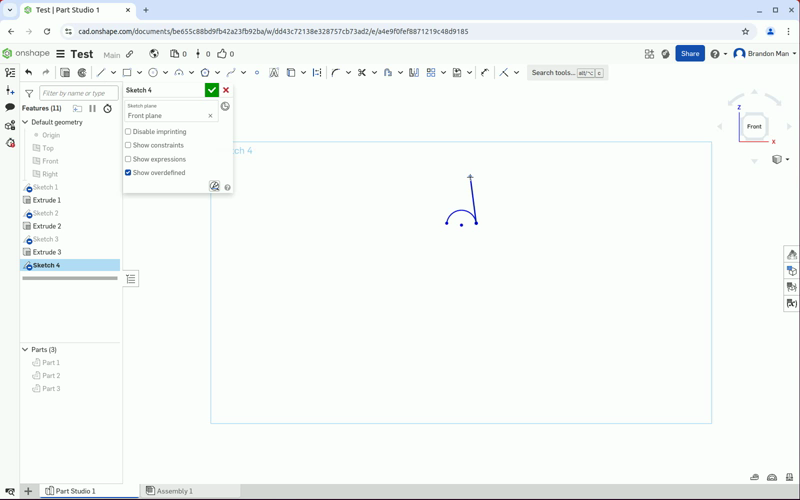
mouse_move(470, 176)
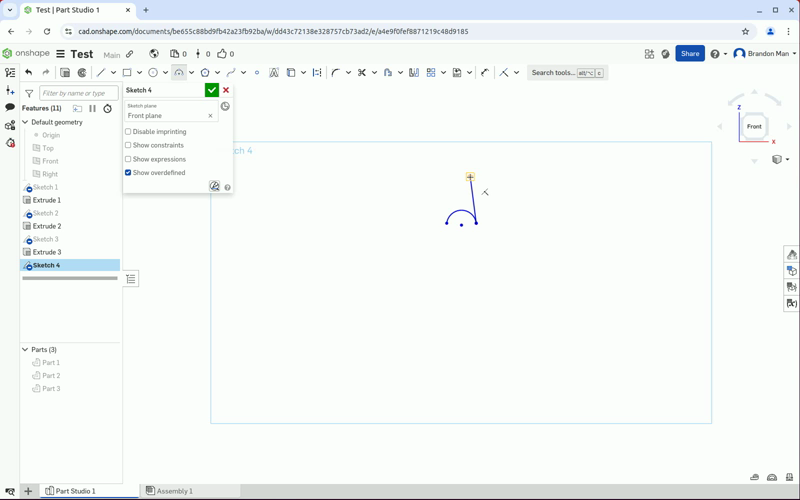
click(470, 176)
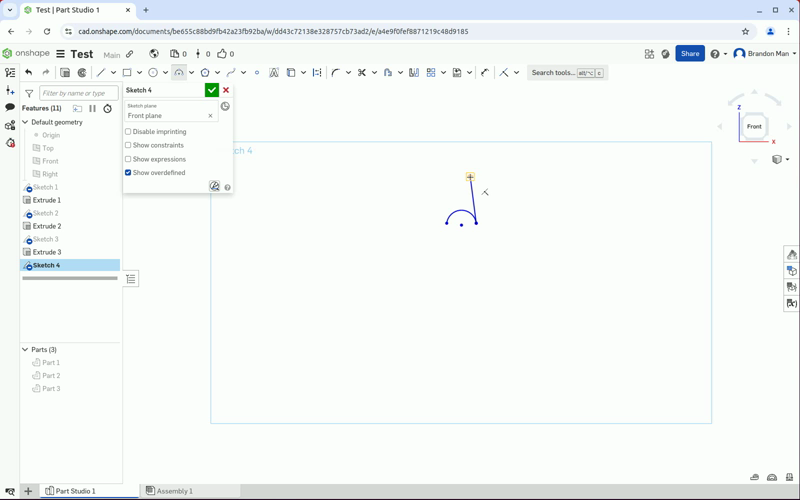
key_down(shift)
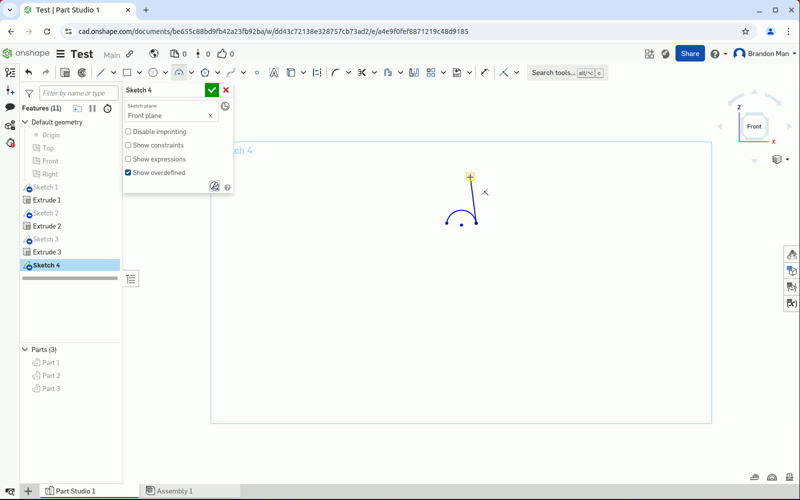
mouse_move(452, 176)
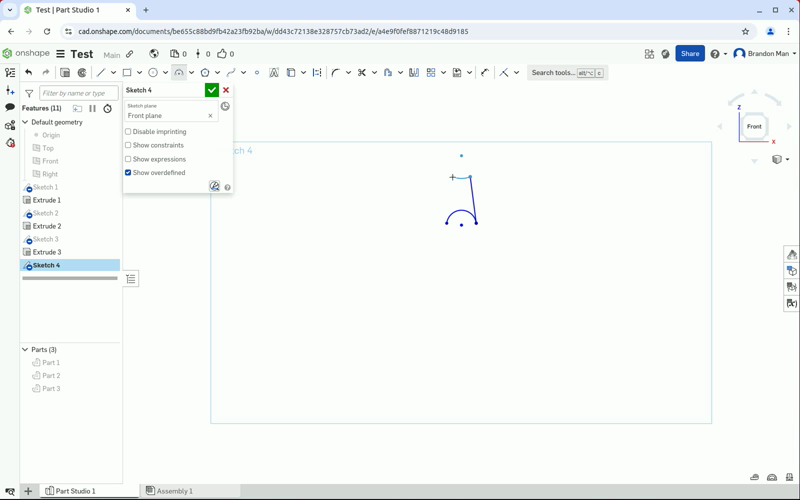
click(452, 176)
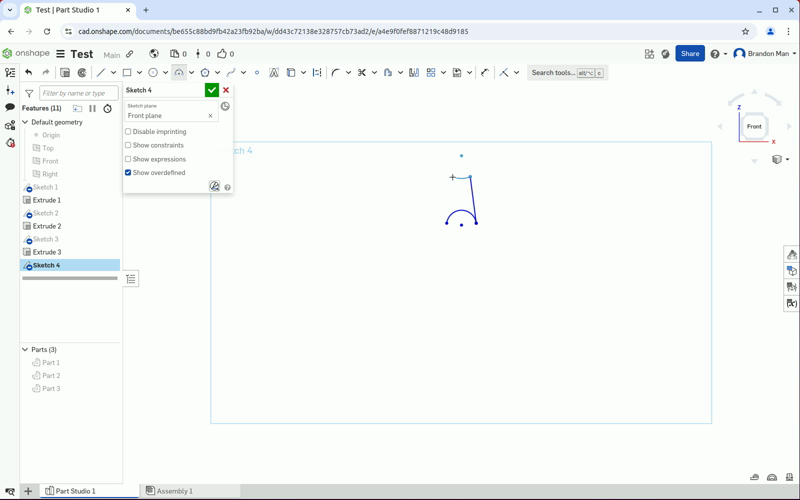
mouse_move(461, 186)
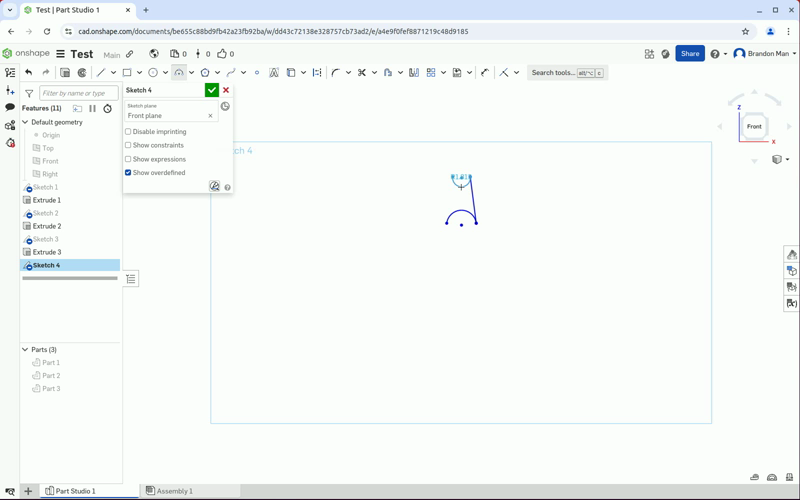
click(461, 186)
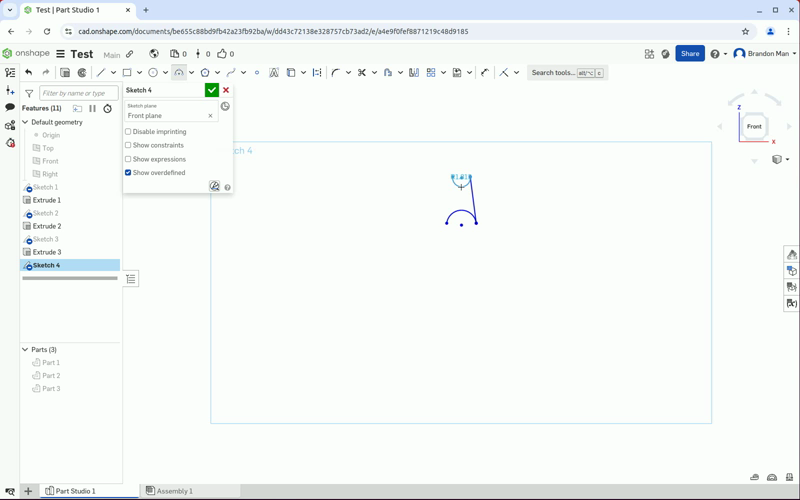
key_up(shift)
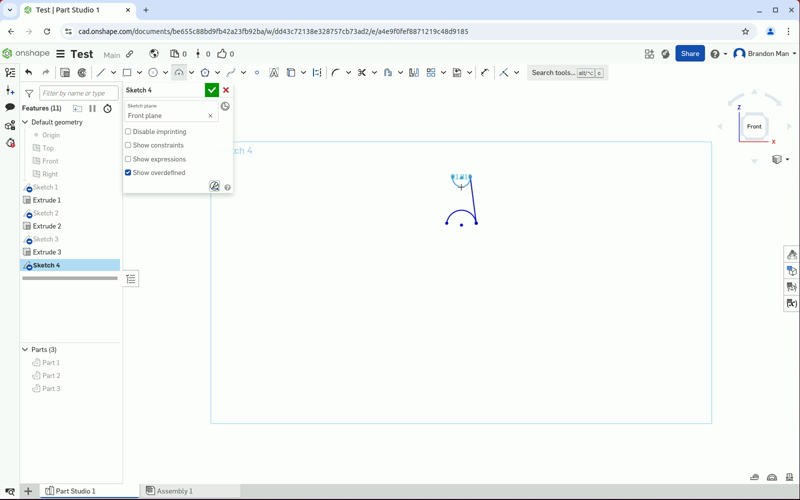
key(esc)
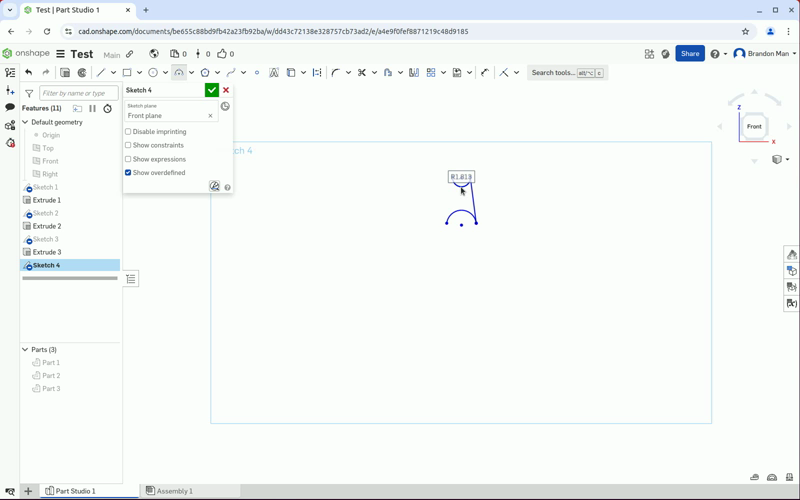
key(l)
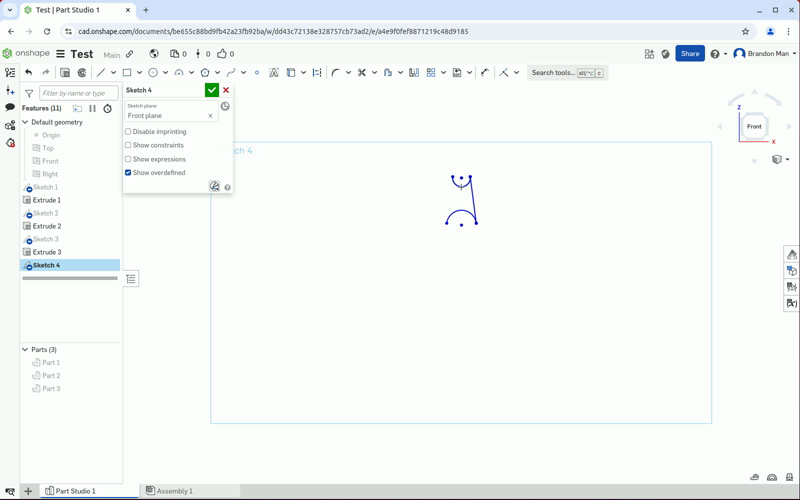
mouse_move(452, 176)
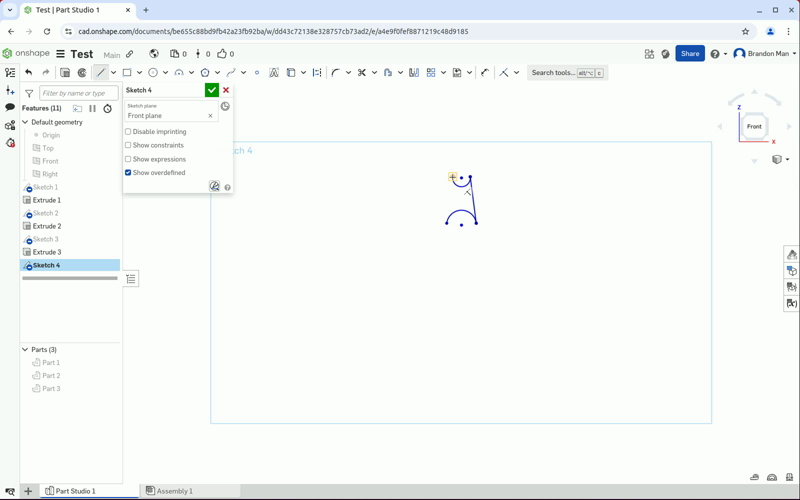
click(452, 176)
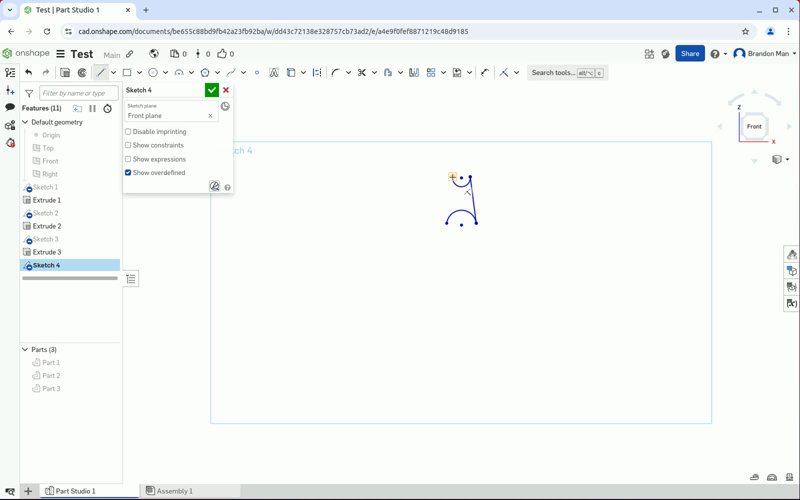
mouse_move(482, 176)
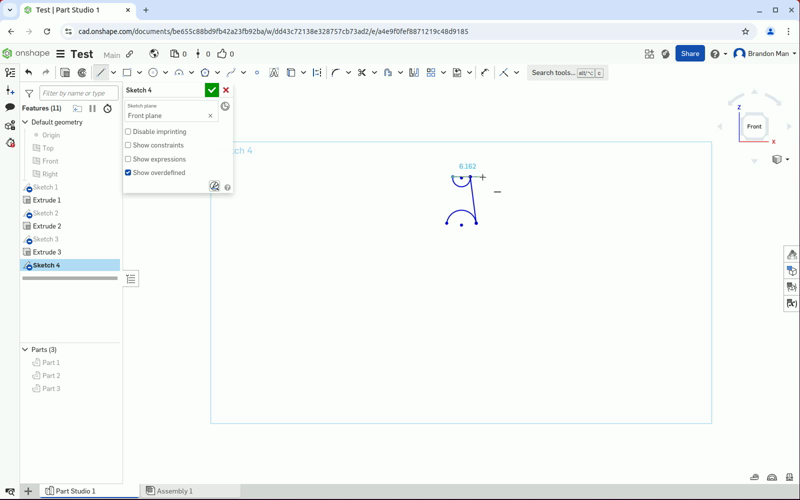
key_down(shift)
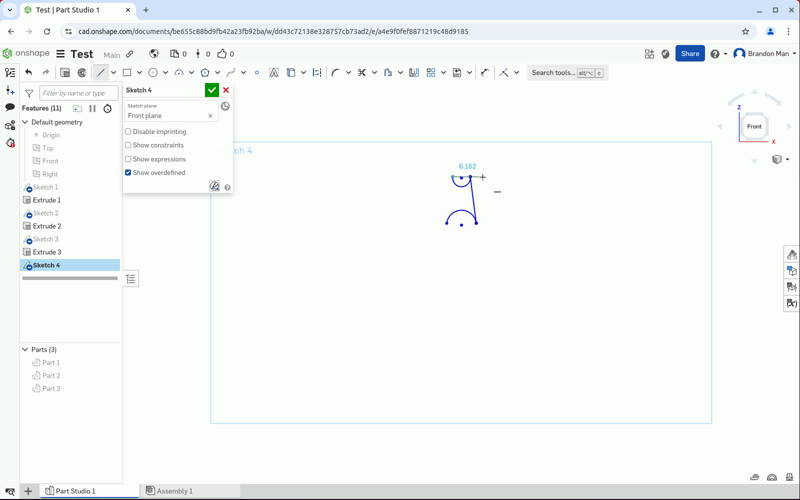
mouse_move(446, 223)
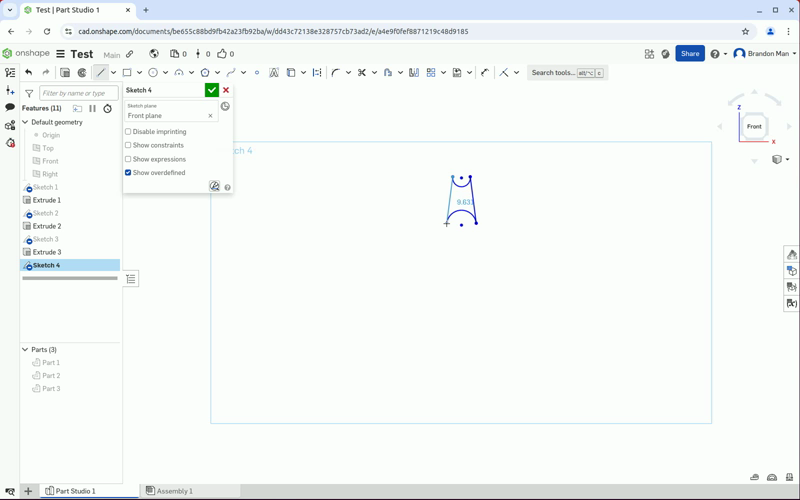
key_up(shift)
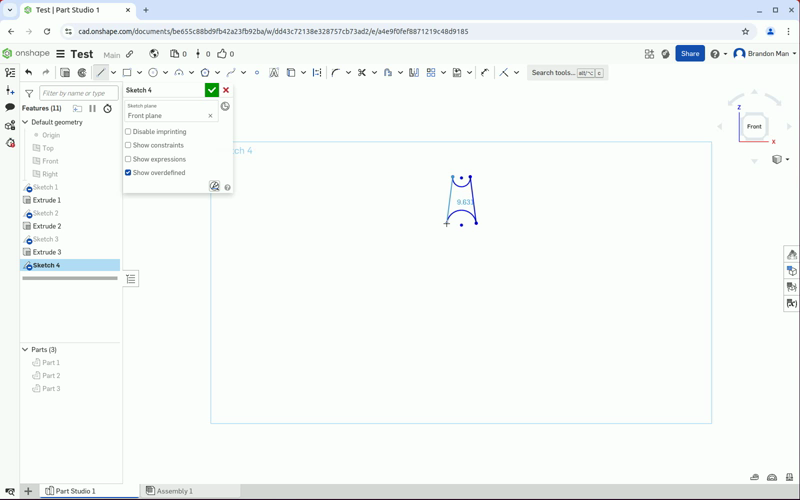
click(446, 223)
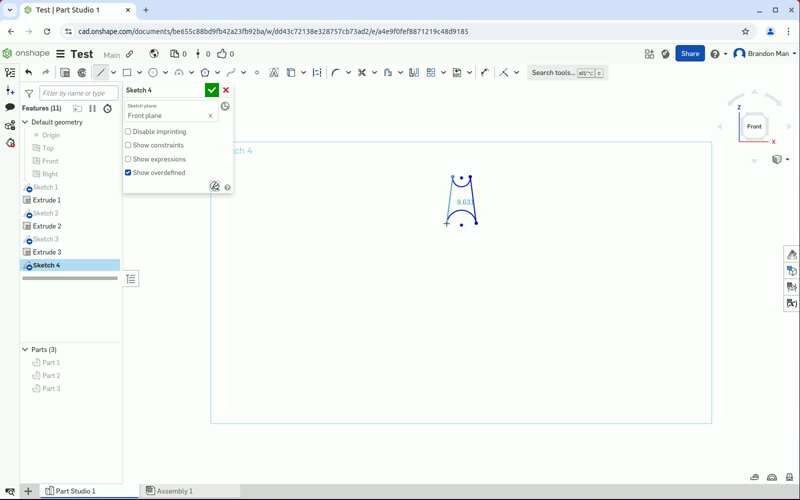
key(esc)
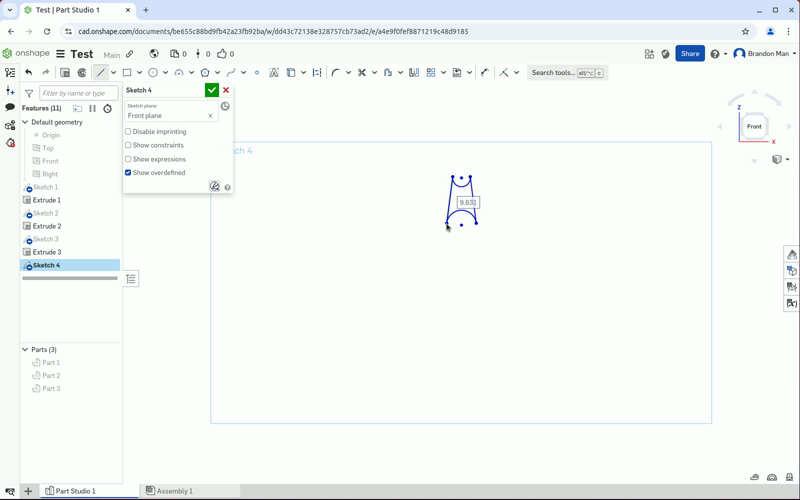
key(c)
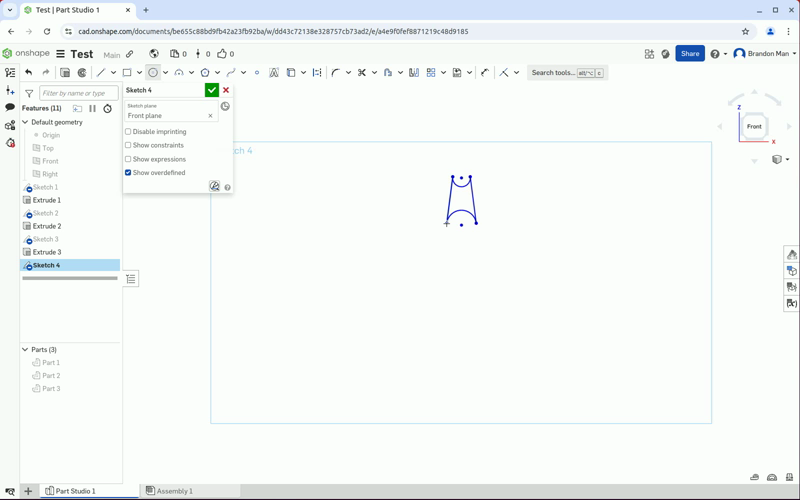
key_down(shift)
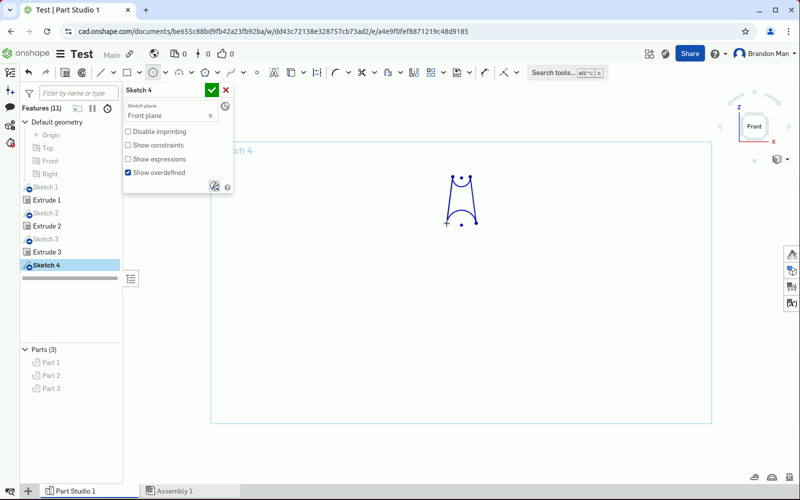
mouse_move(459, 191)
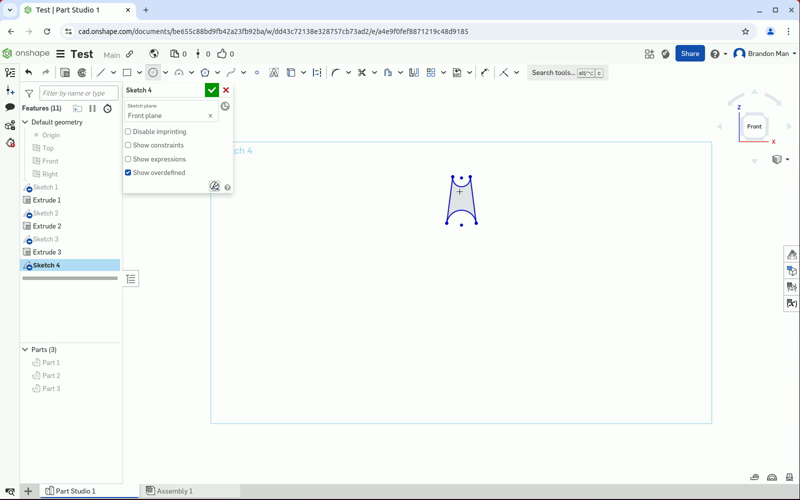
scroll(6)
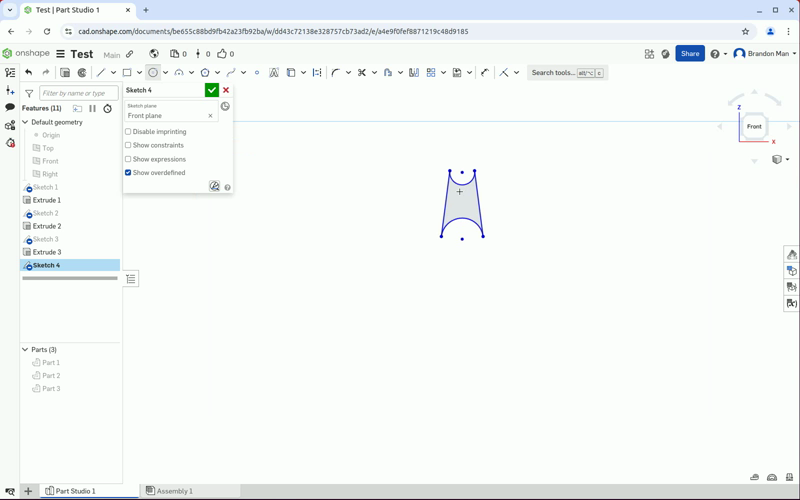
scroll(6)
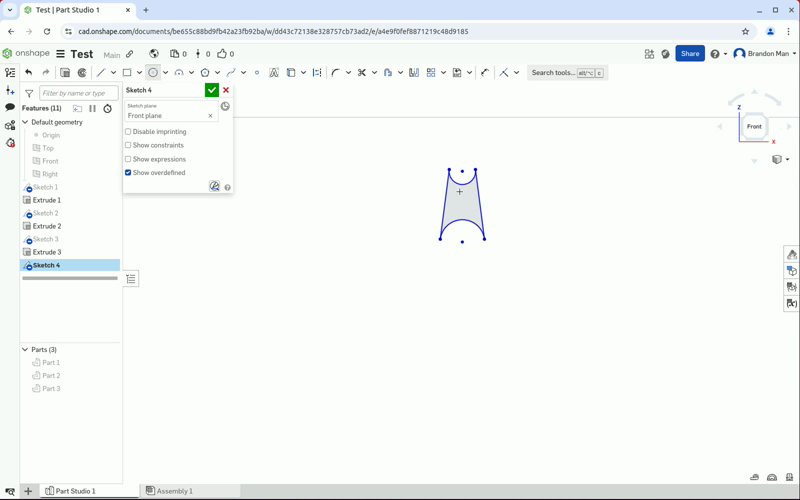
scroll(6)
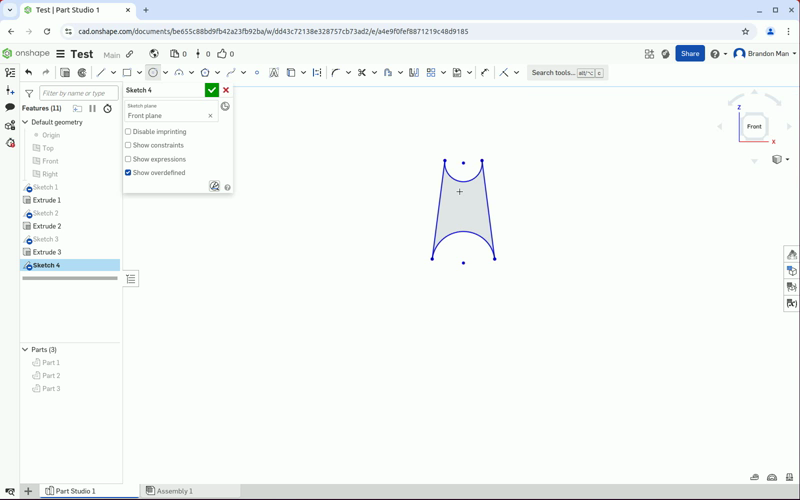
scroll(6)
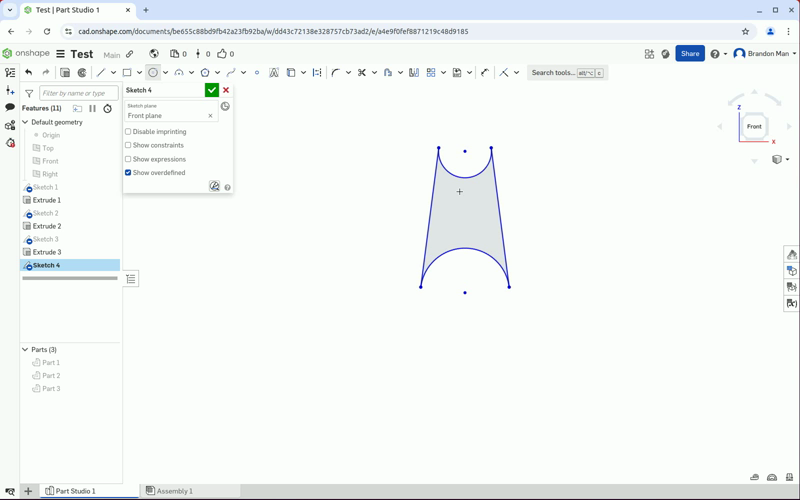
scroll(6)
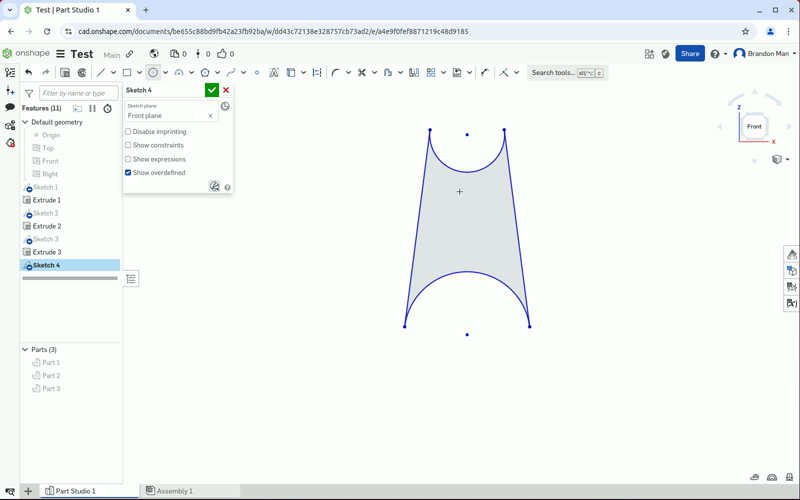
scroll(6)
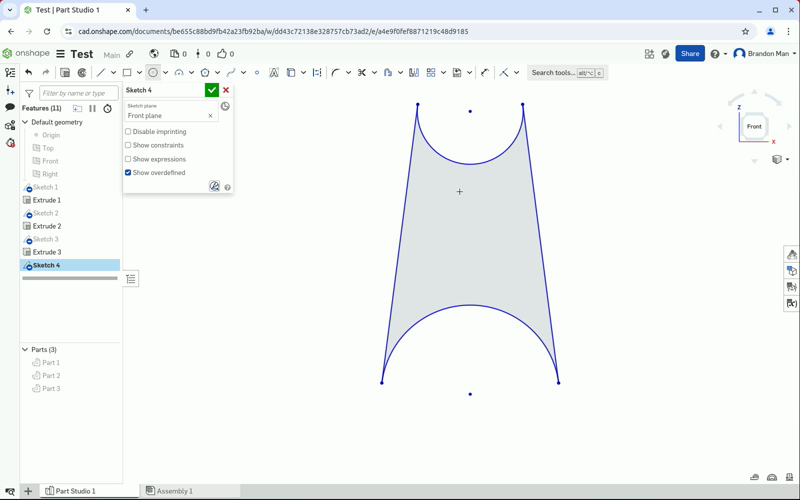
scroll(6)
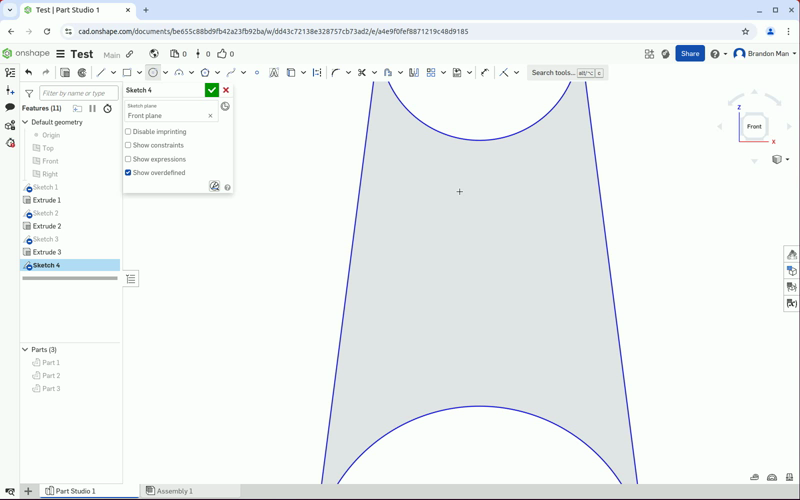
click(459, 191)
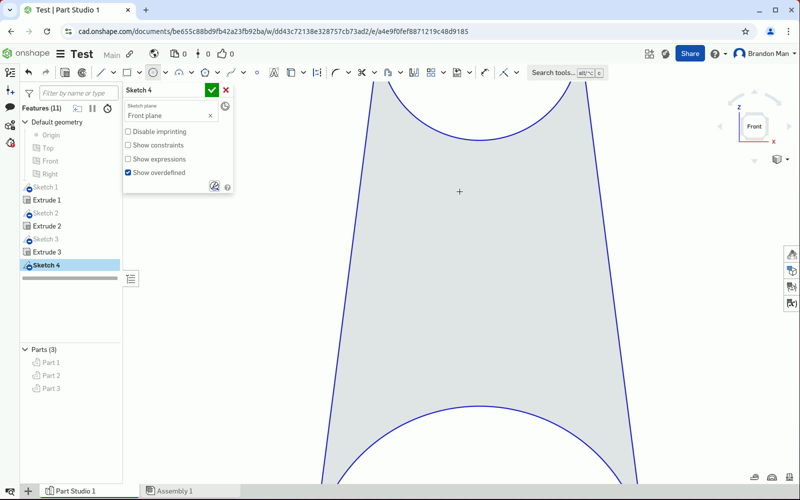
scroll(-6)
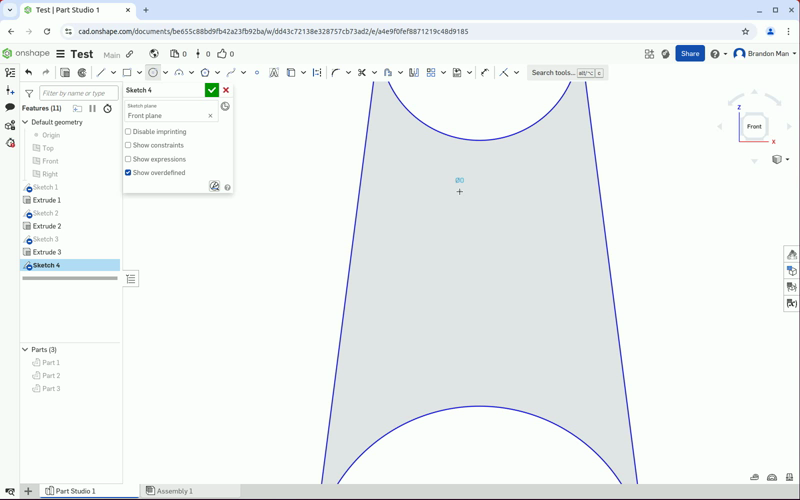
scroll(-6)
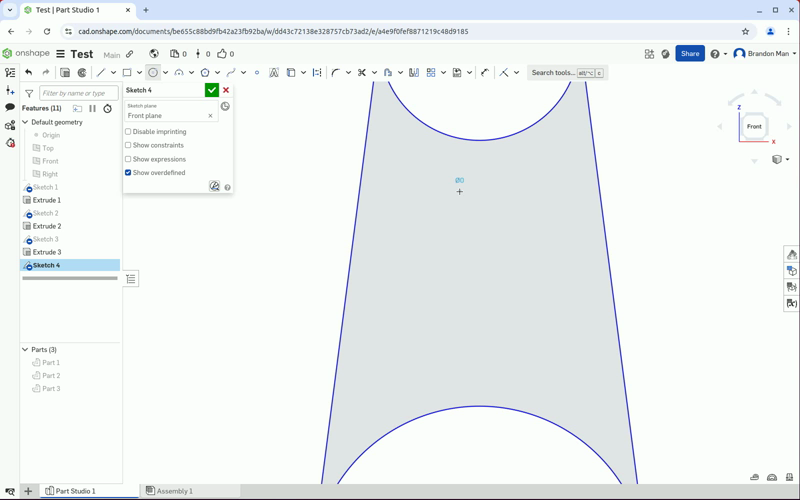
scroll(-6)
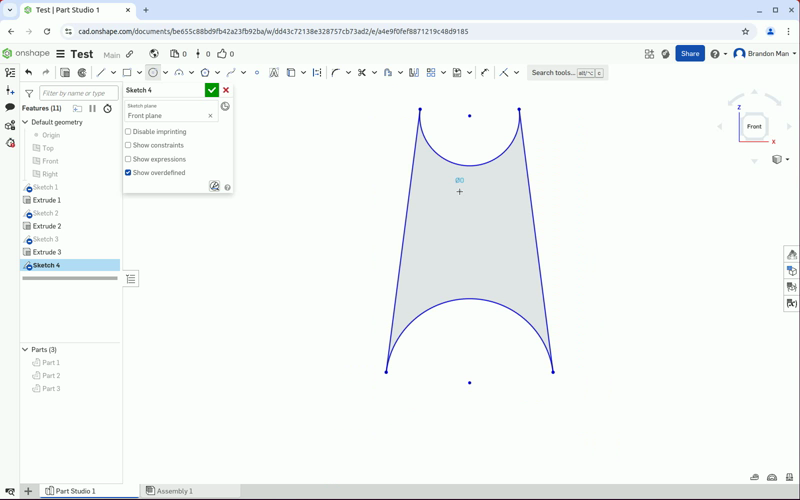
scroll(-6)
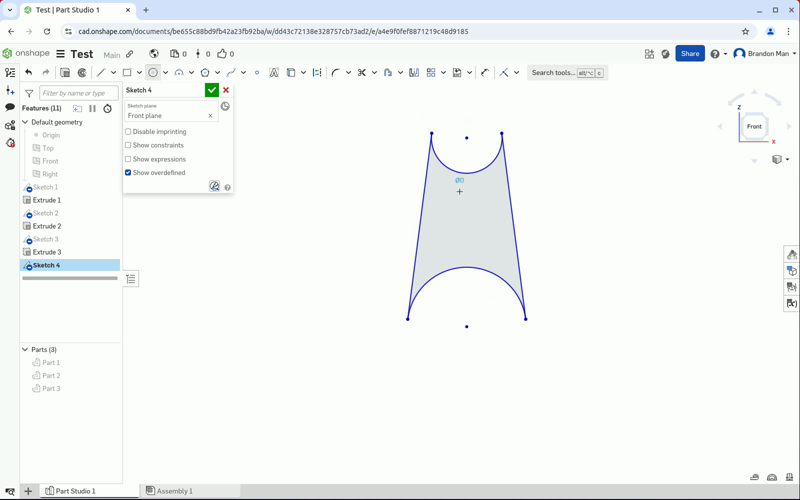
scroll(-6)
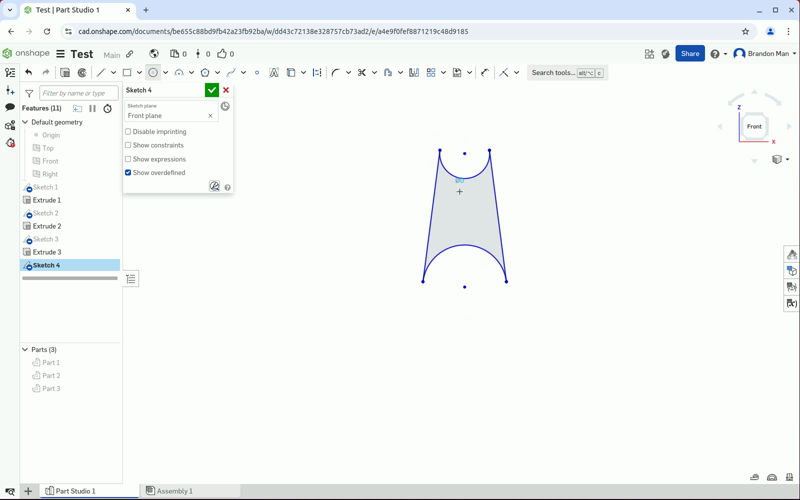
scroll(-6)
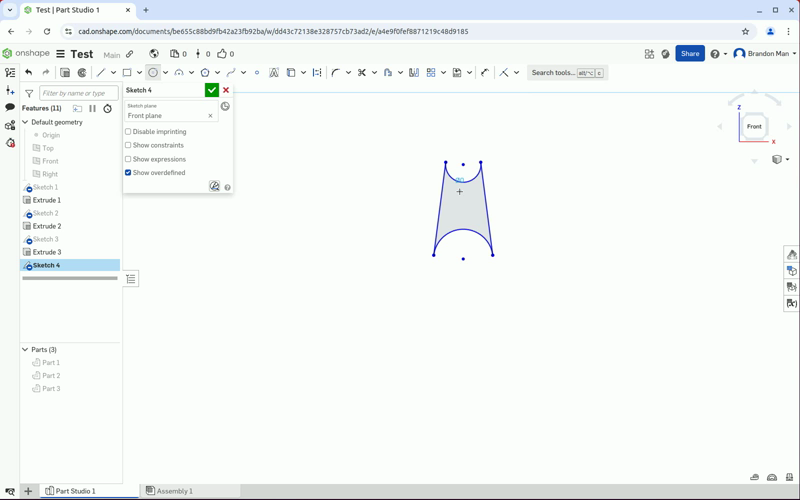
scroll(-6)
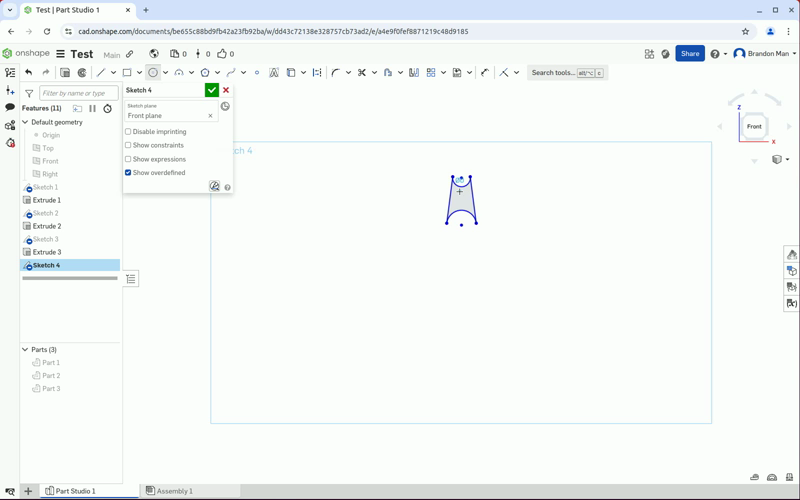
key_up(shift)
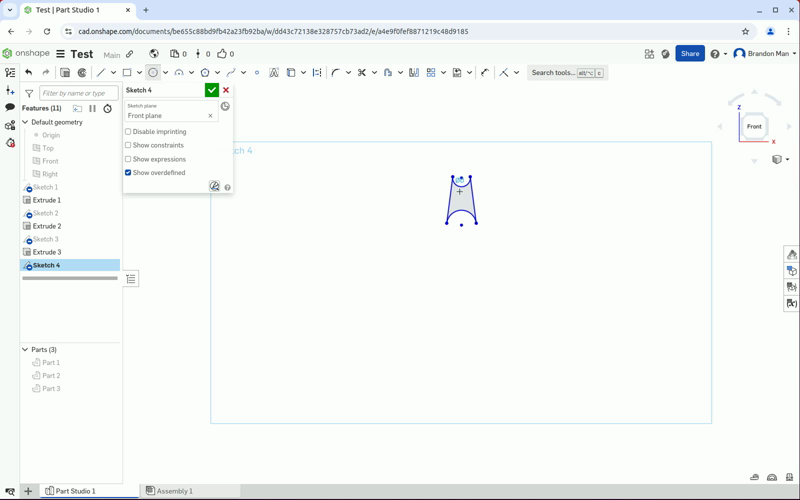
mouse_move(462, 191)
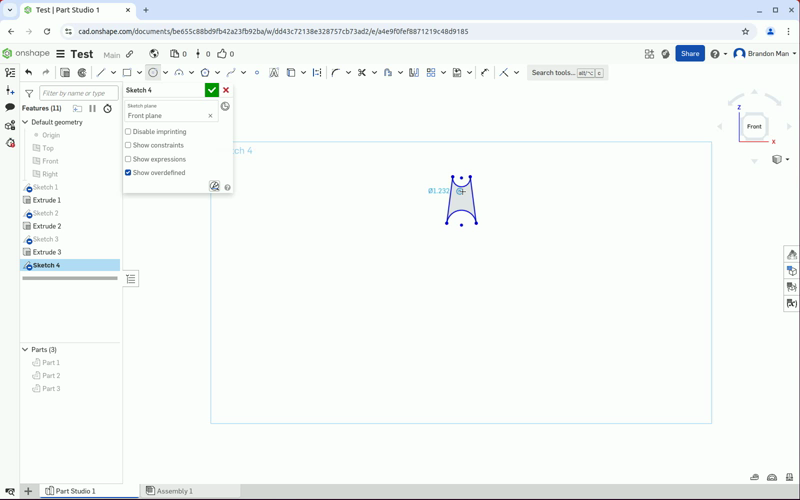
scroll(6)
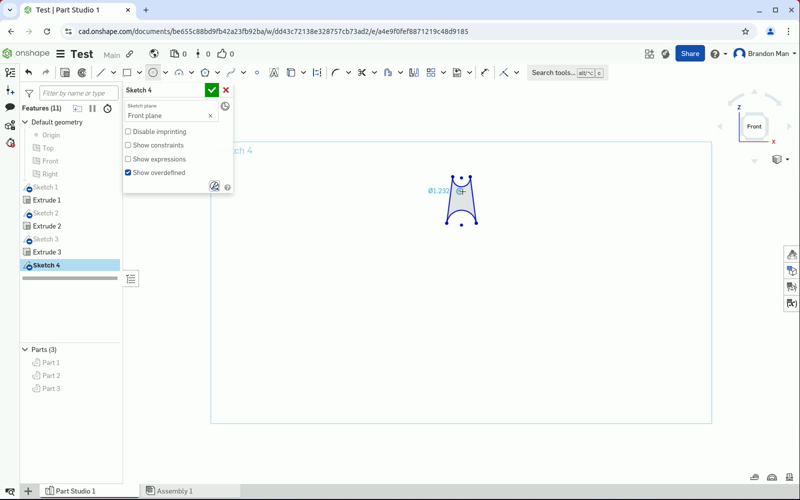
scroll(6)
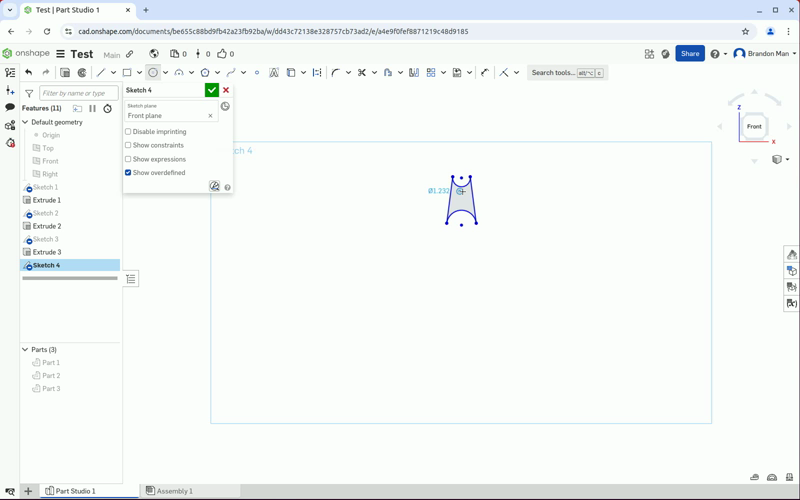
scroll(6)
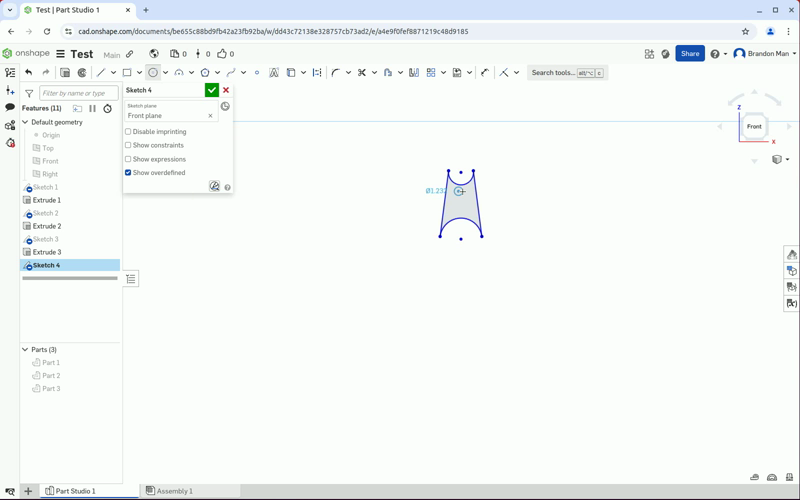
scroll(6)
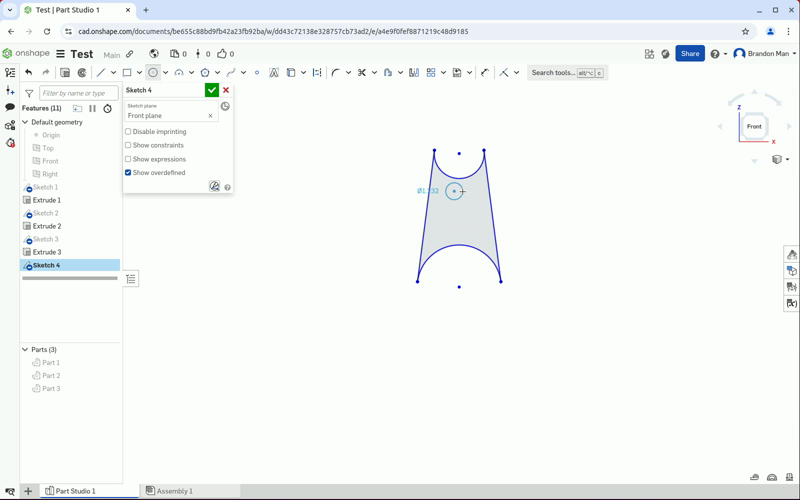
scroll(6)
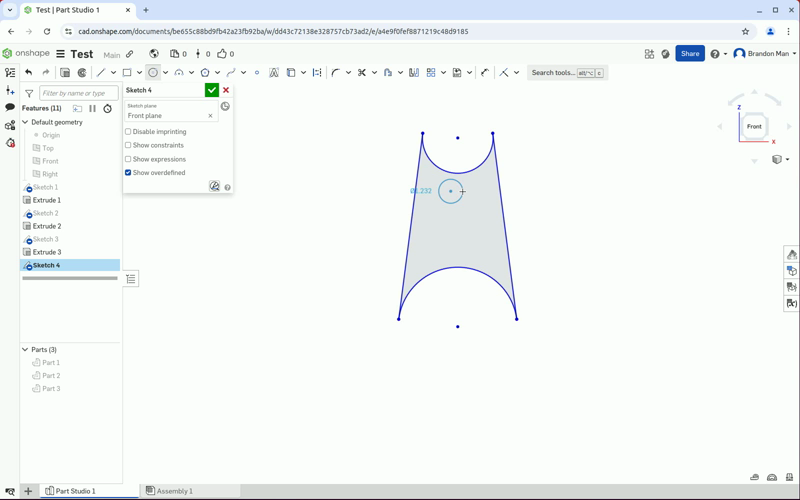
scroll(6)
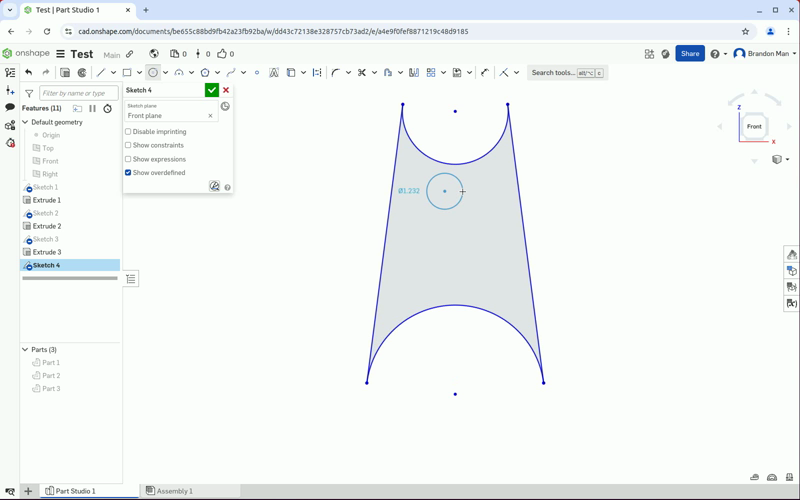
scroll(6)
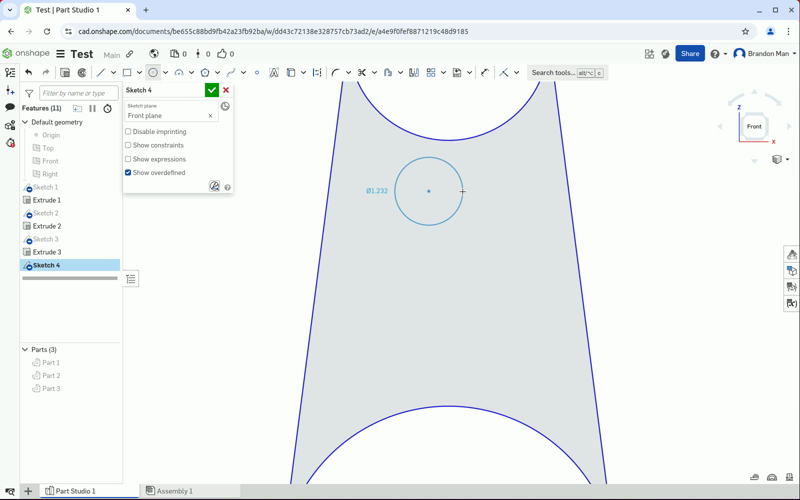
click(462, 191)
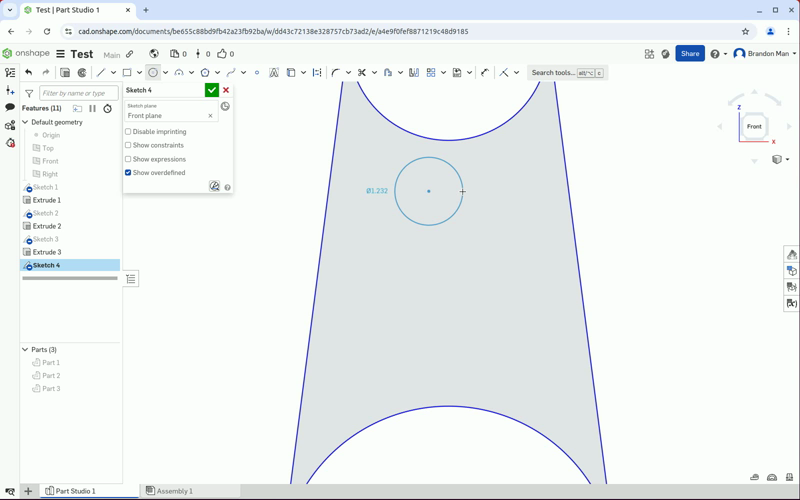
scroll(-6)
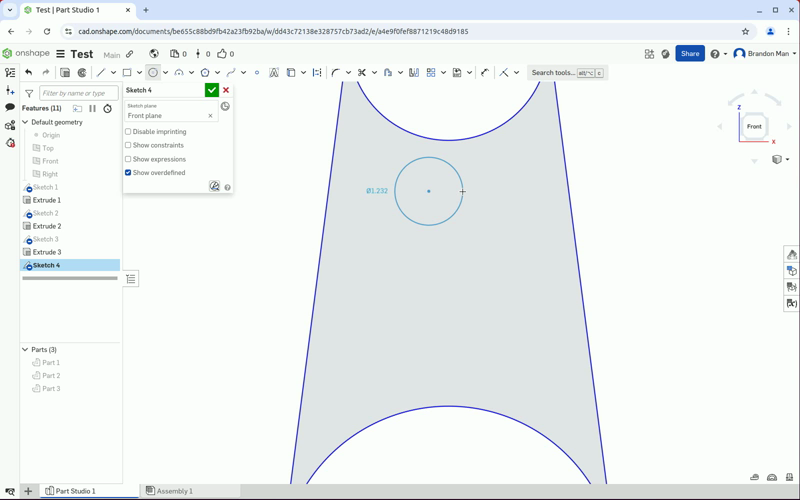
scroll(-6)
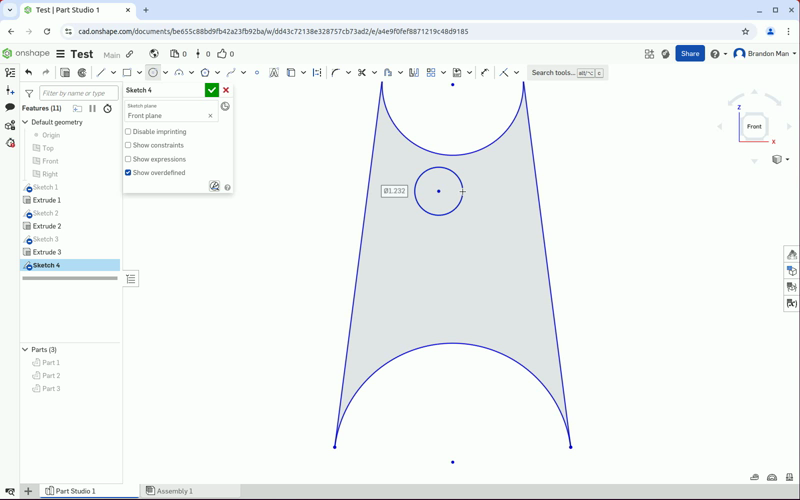
scroll(-6)
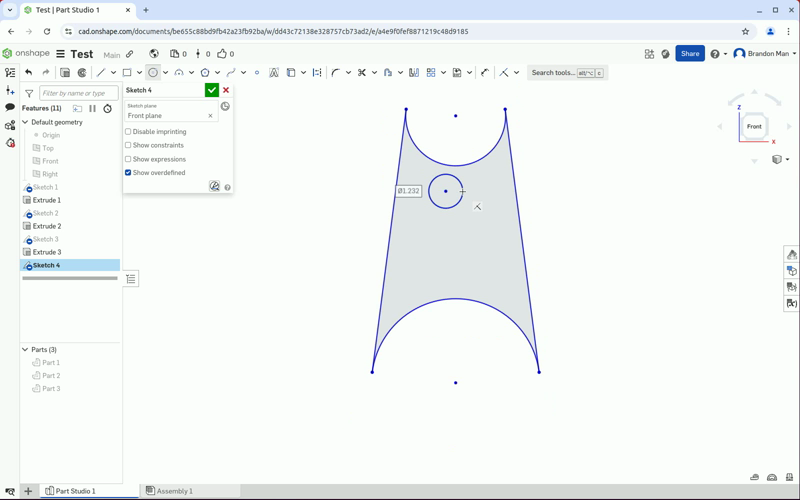
scroll(-6)
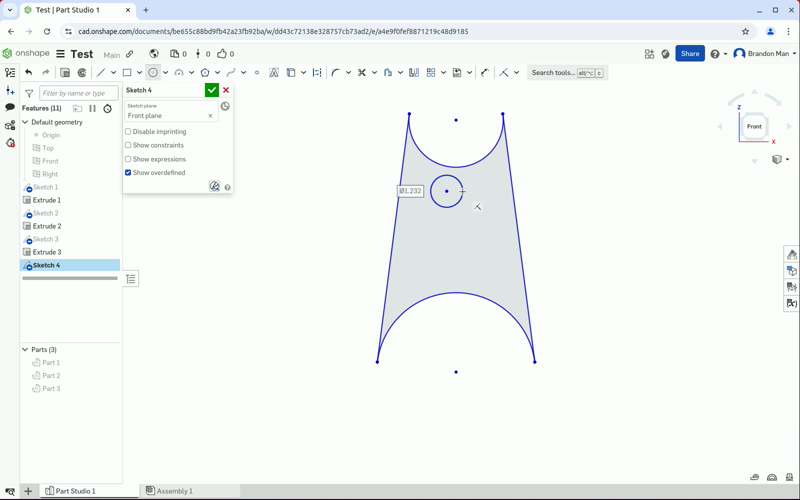
scroll(-6)
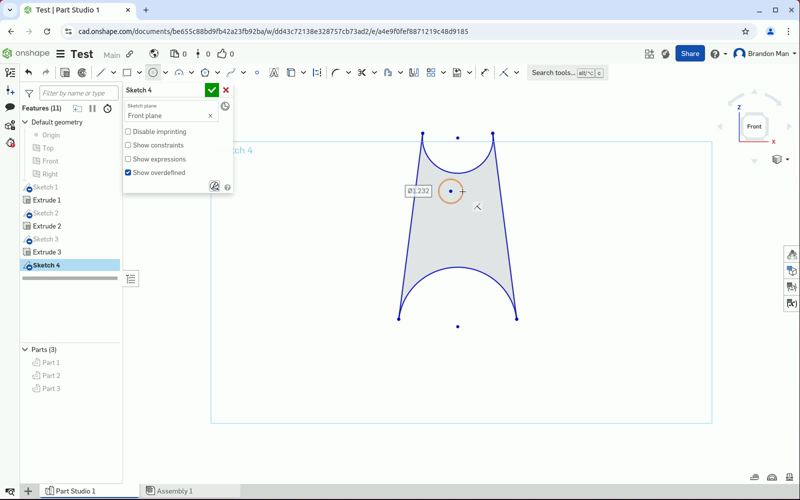
scroll(-6)
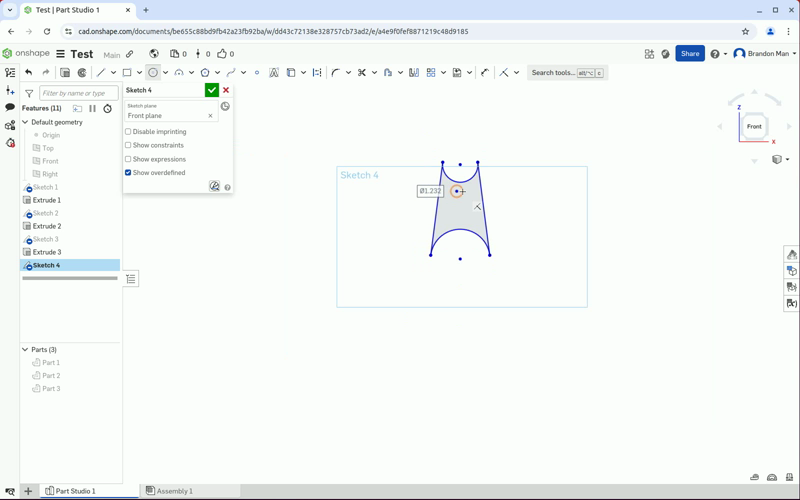
scroll(-6)
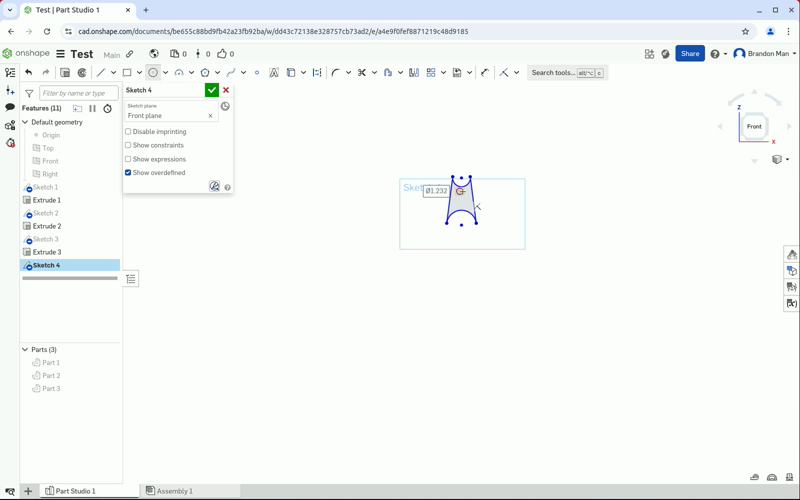
key(esc)
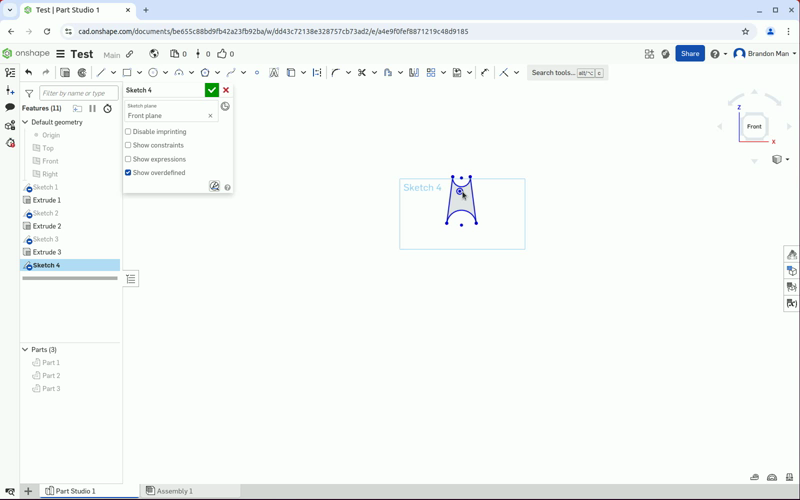
mouse_move(467, 192)
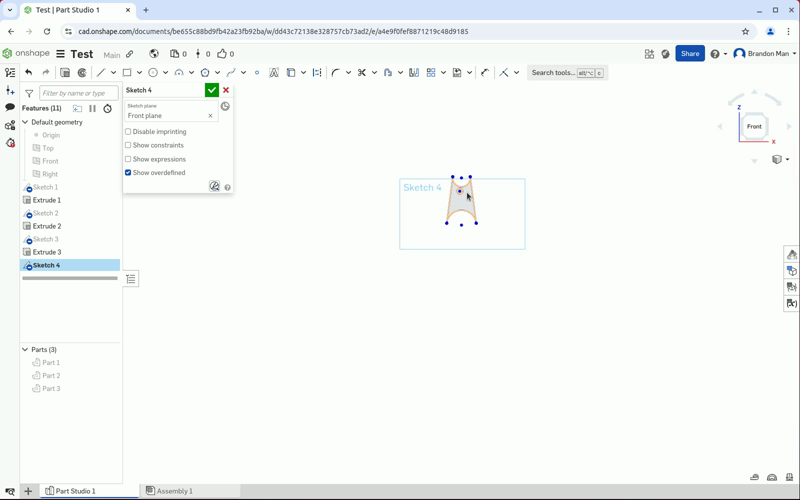
scroll(6)
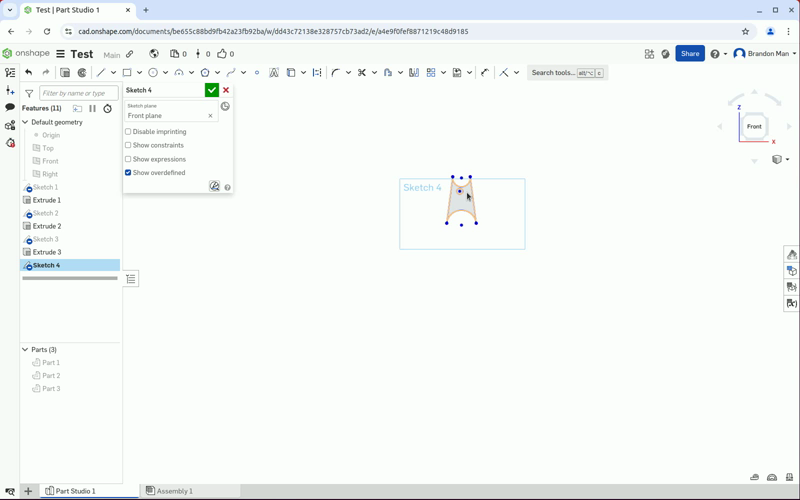
scroll(6)
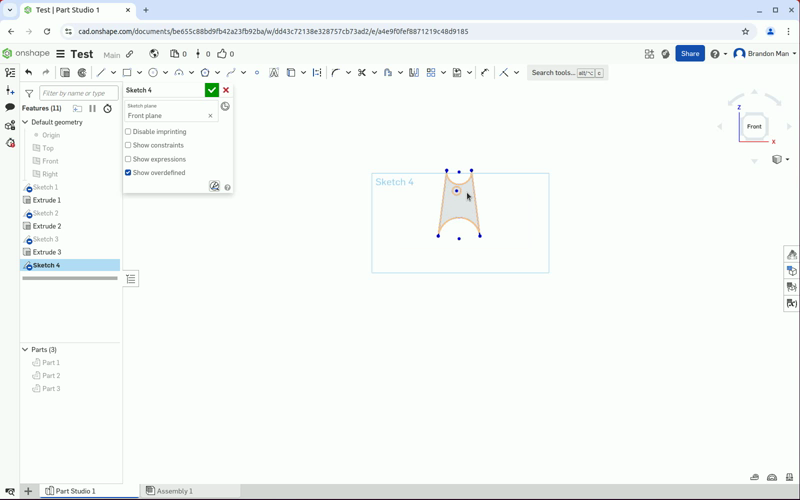
scroll(6)
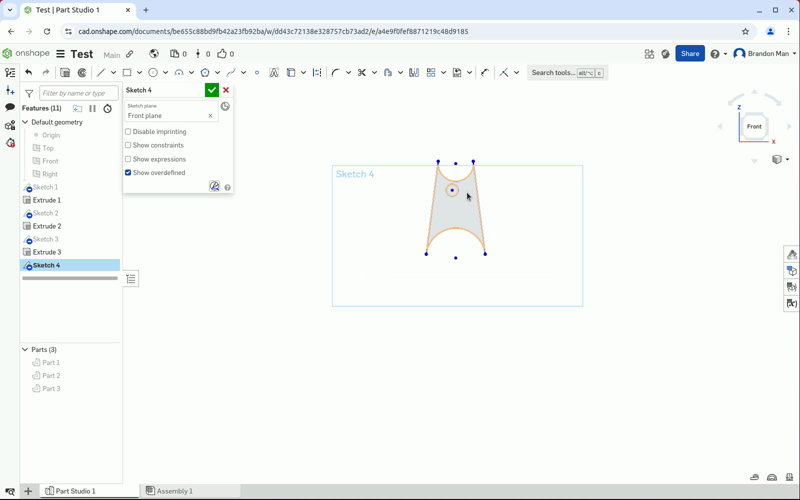
scroll(6)
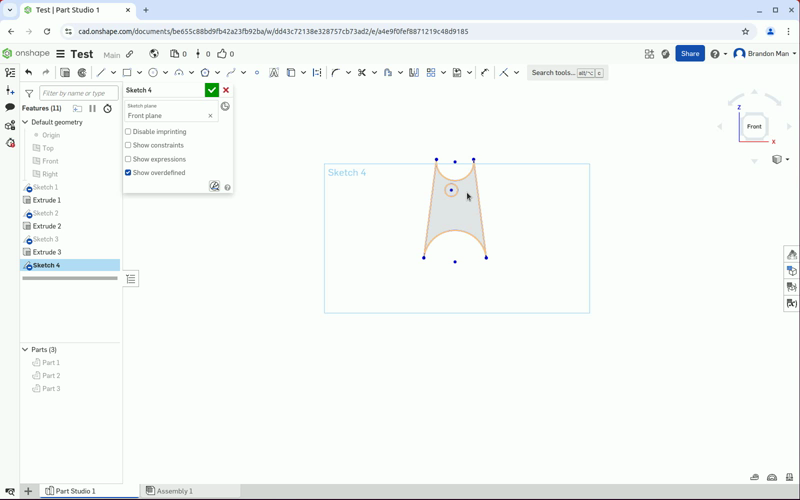
scroll(6)
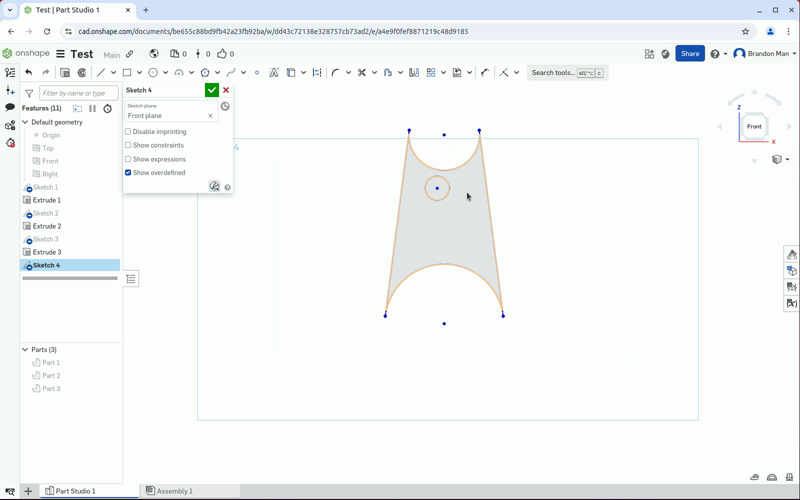
scroll(6)
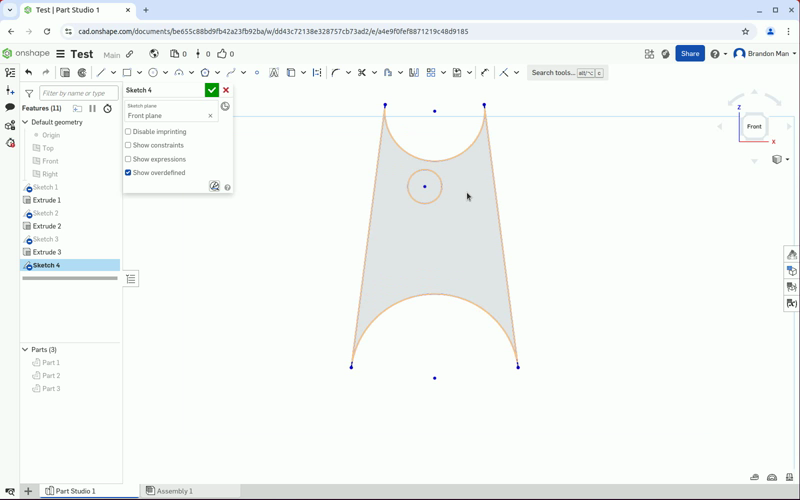
scroll(6)
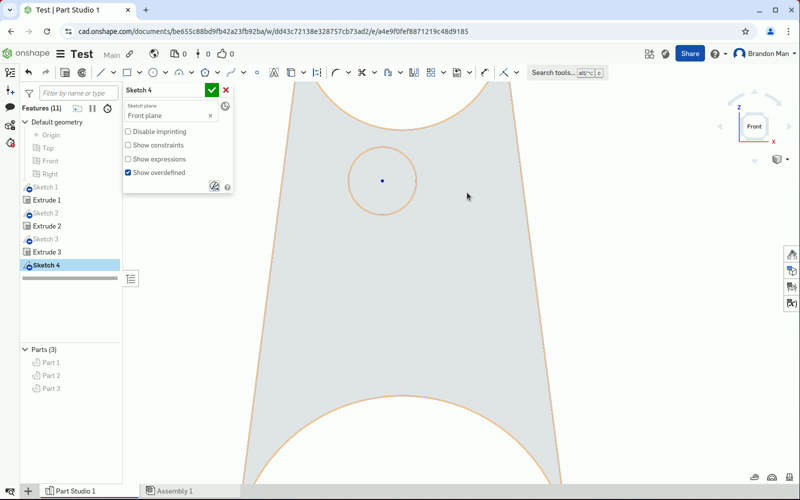
click(467, 192)
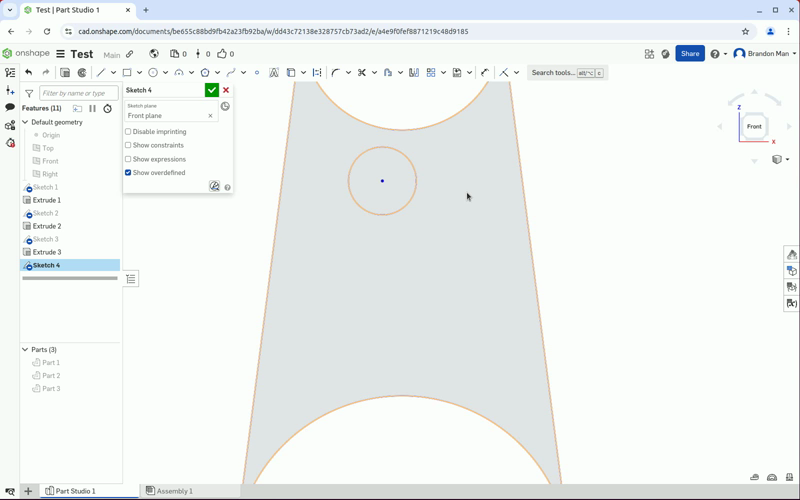
scroll(-6)
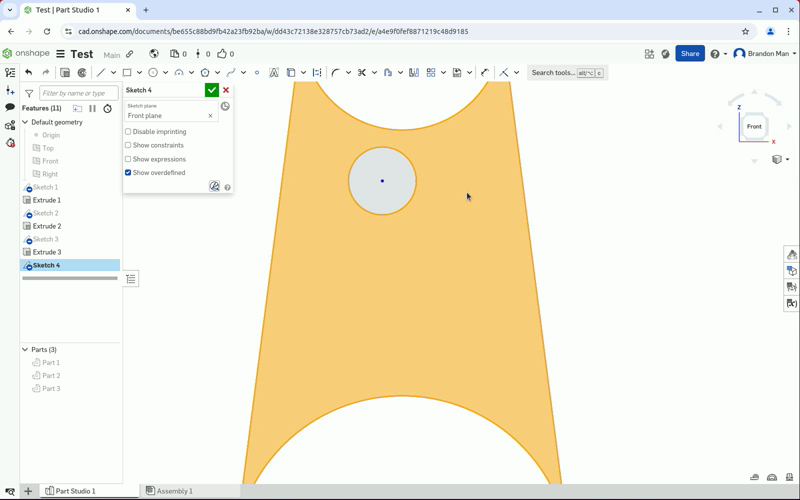
scroll(-6)
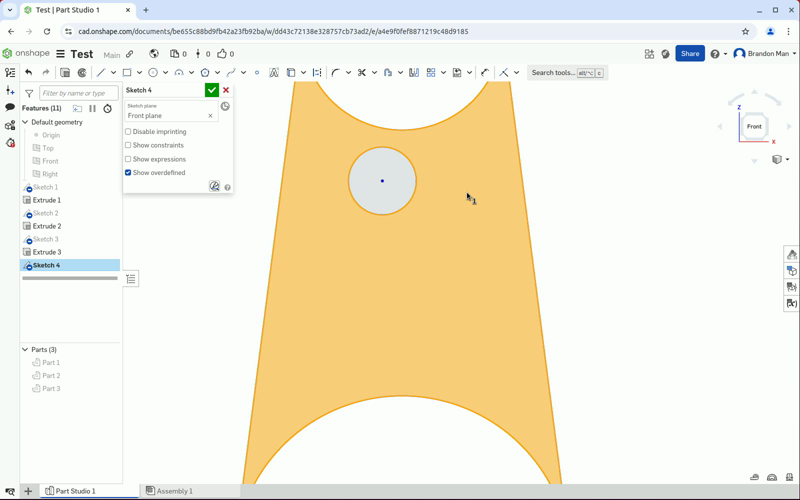
scroll(-6)
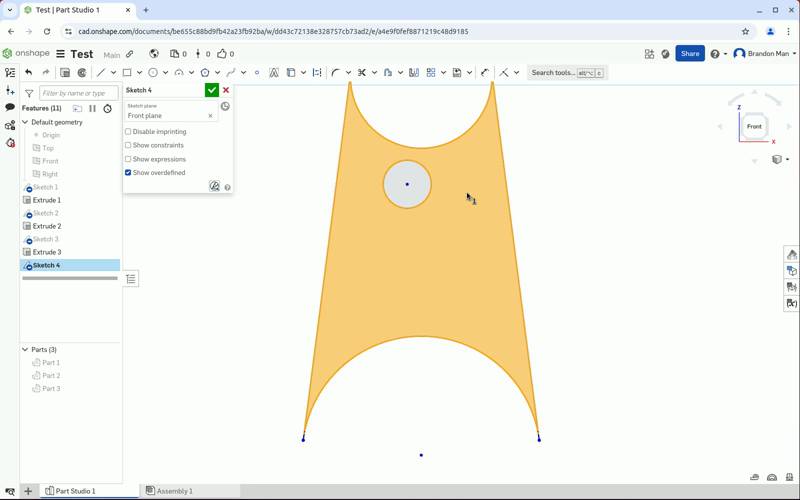
scroll(-6)
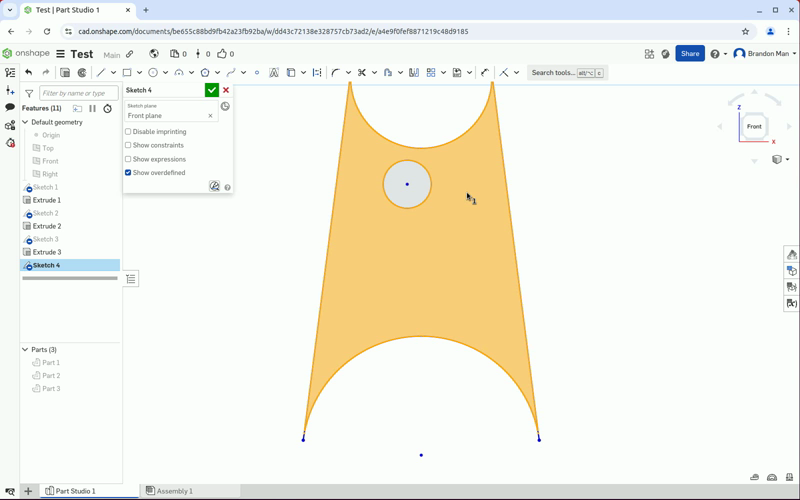
scroll(-6)
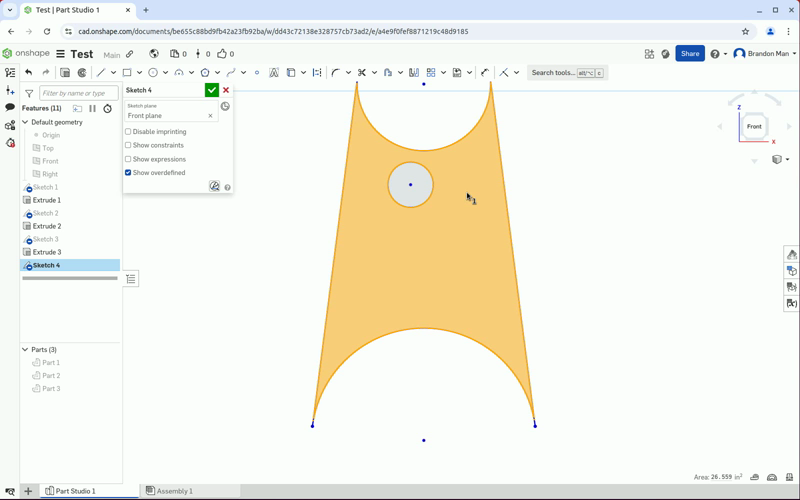
scroll(-6)
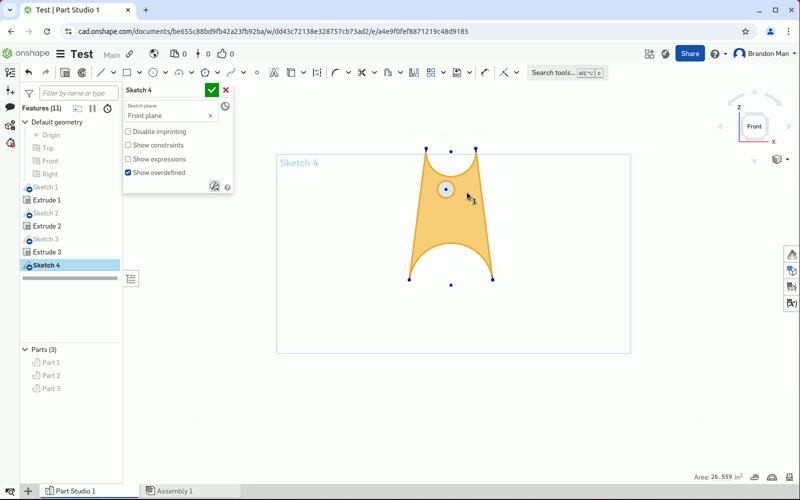
scroll(-6)
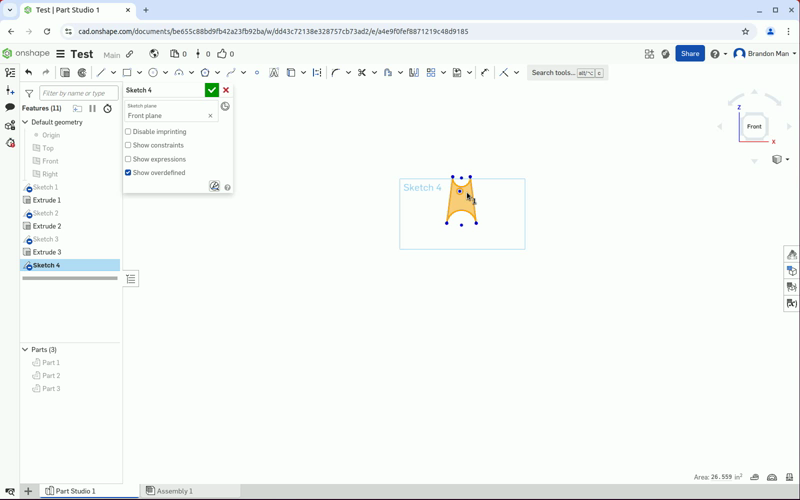
mouse_move(73, 352)
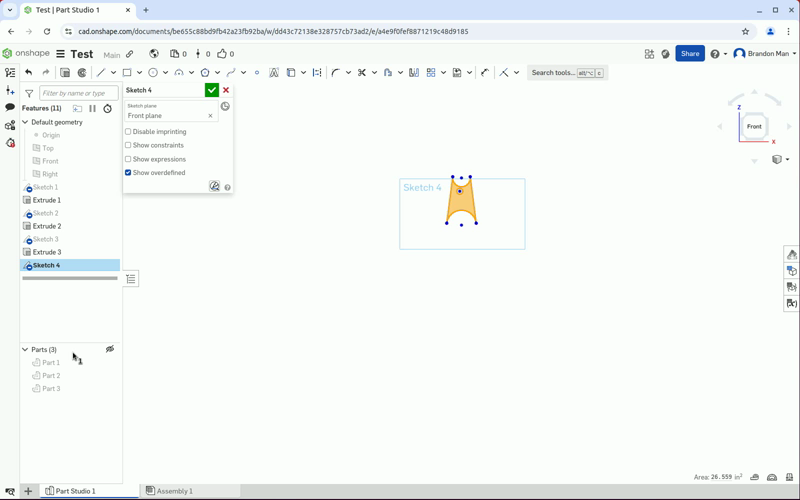
key(shift+y)
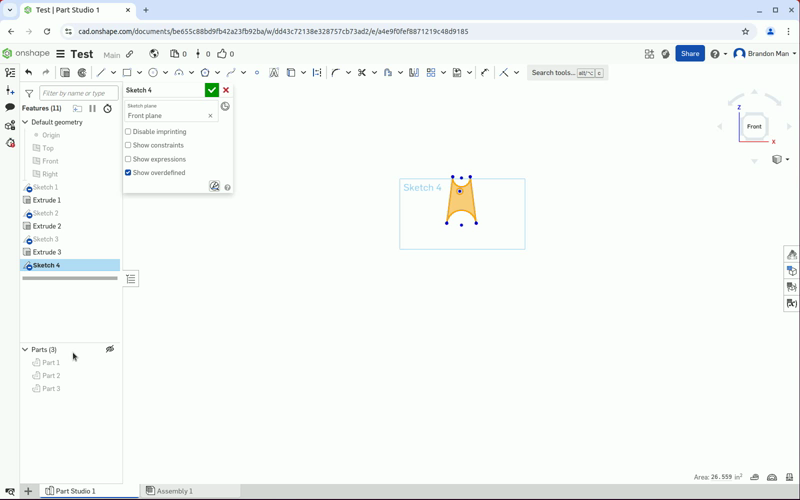
key(shift+e)
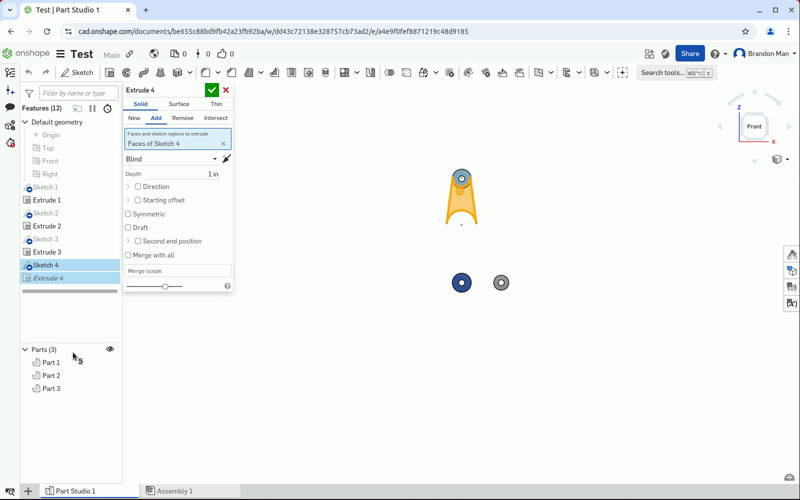
mouse_move(143, 106)
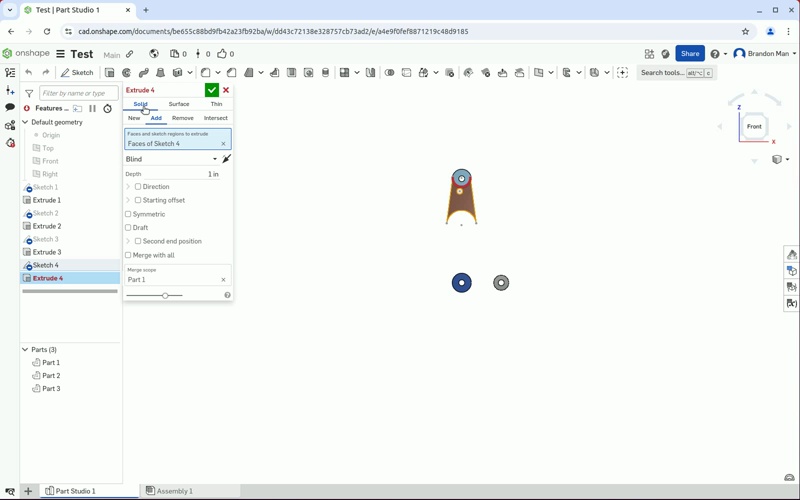
click(143, 106)
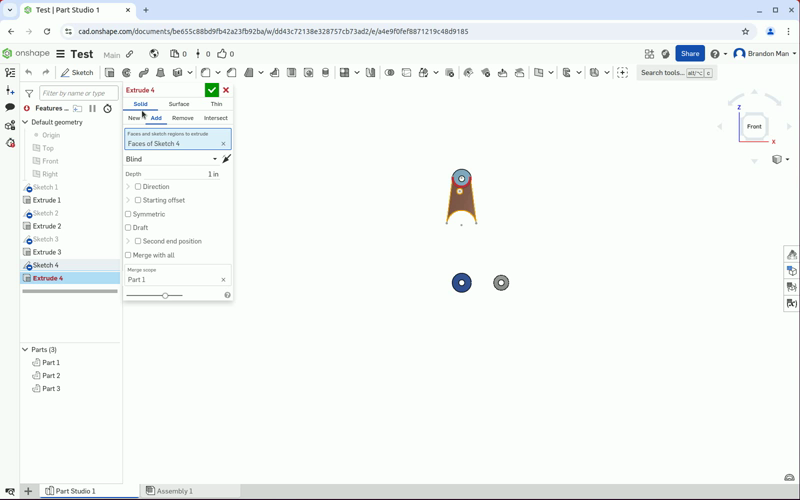
mouse_move(137, 120)
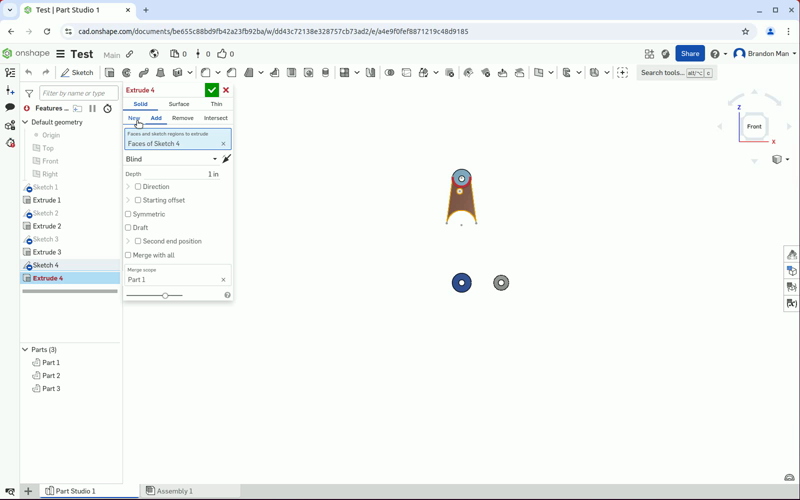
click(137, 120)
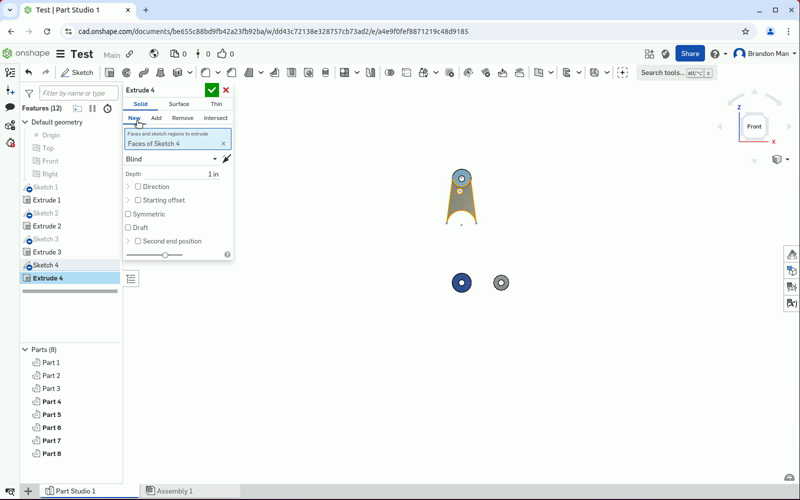
key(tab, 4)
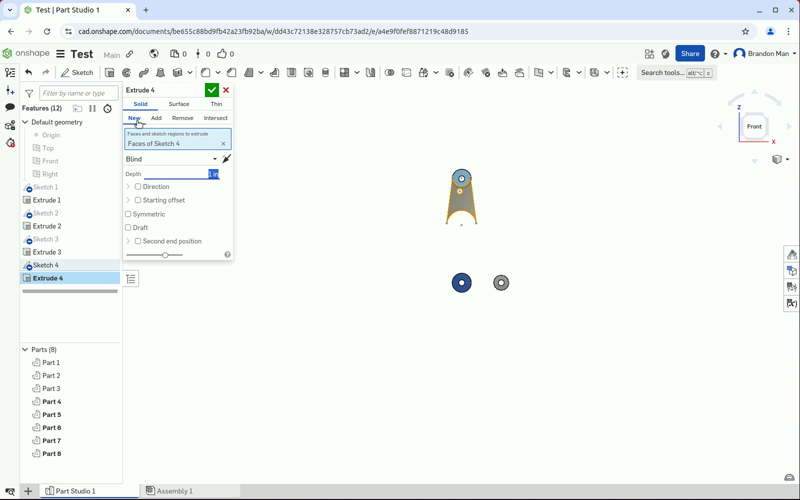
text(0.481)
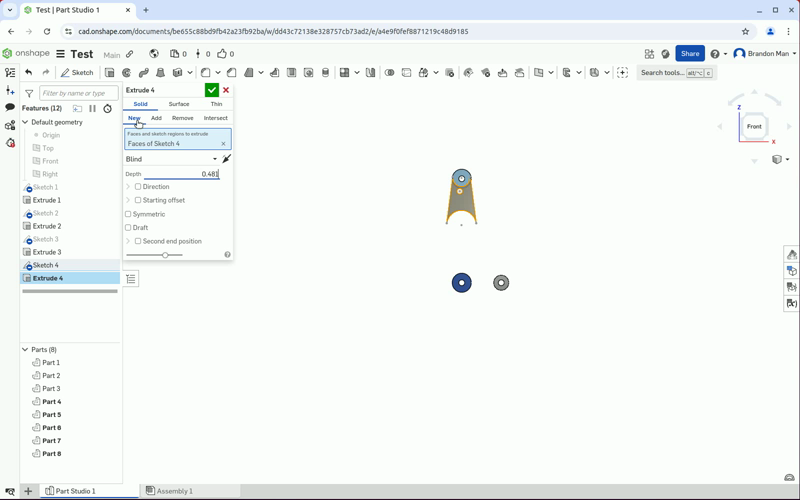
key(enter)
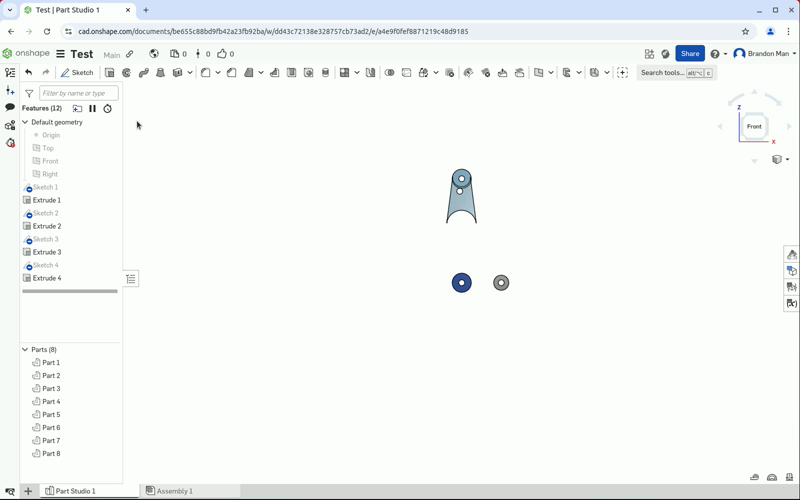
key(shift+h)
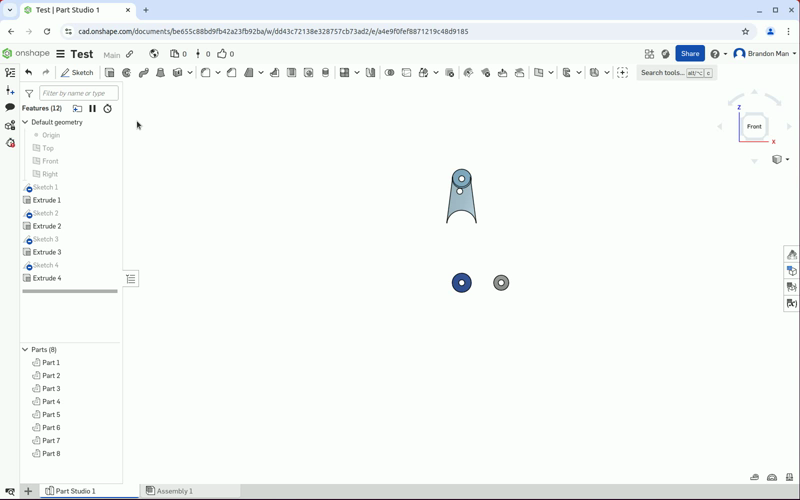
key(shift+h)
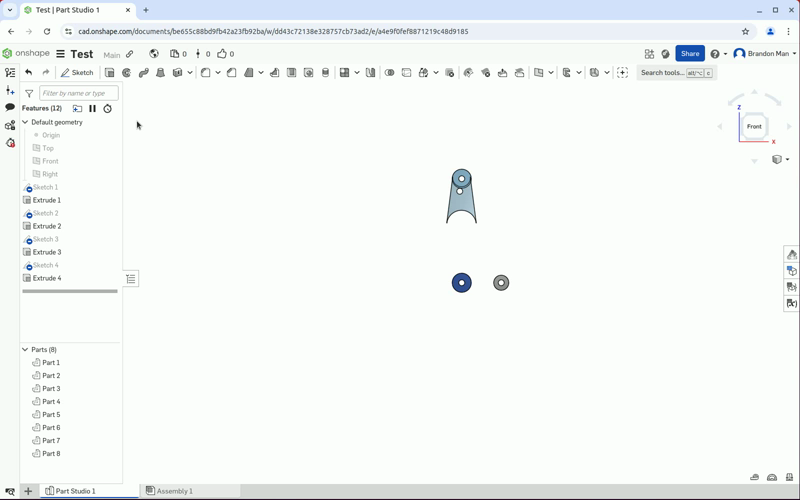
mouse_move(73, 189)
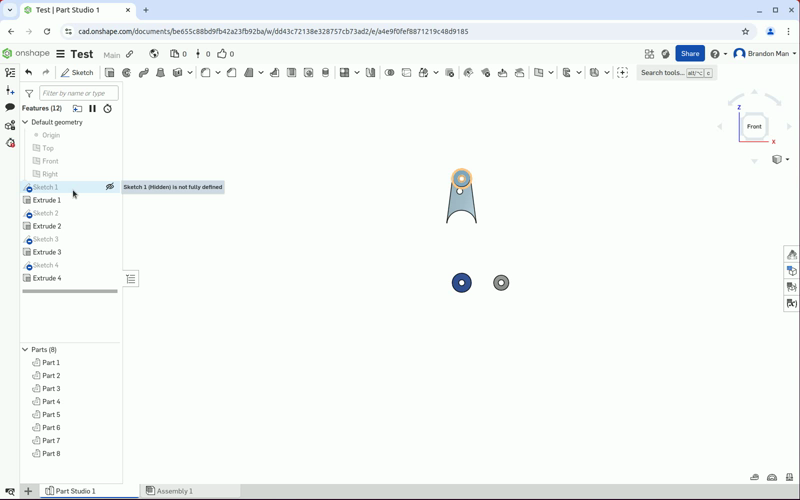
click(73, 189)
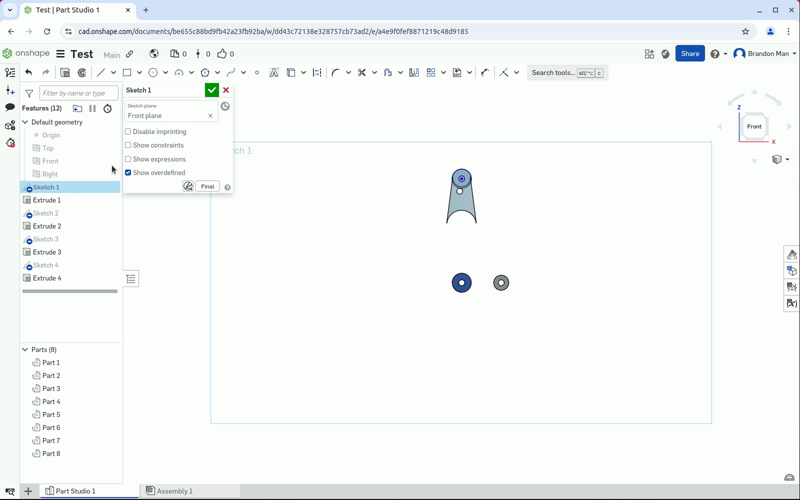
mouse_move(229, 92)
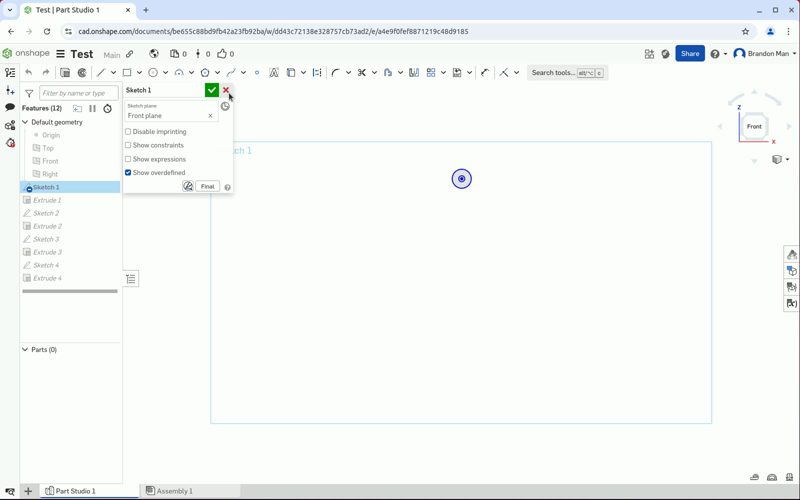
click(229, 92)
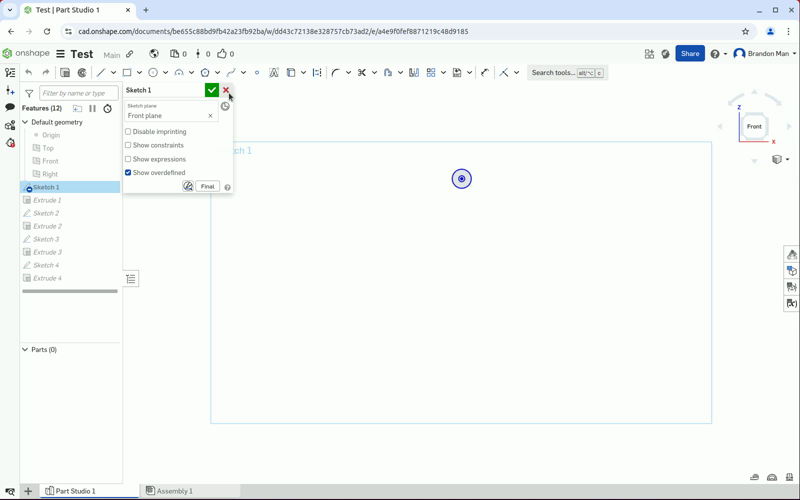
key(shift+s)
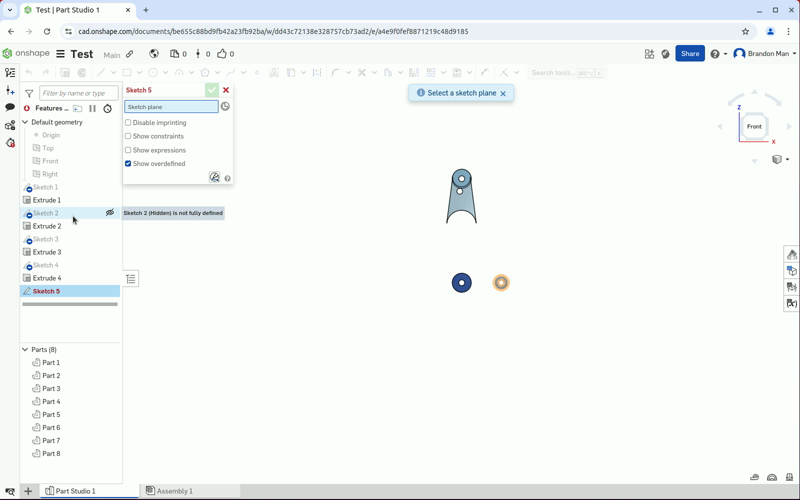
scroll(3)
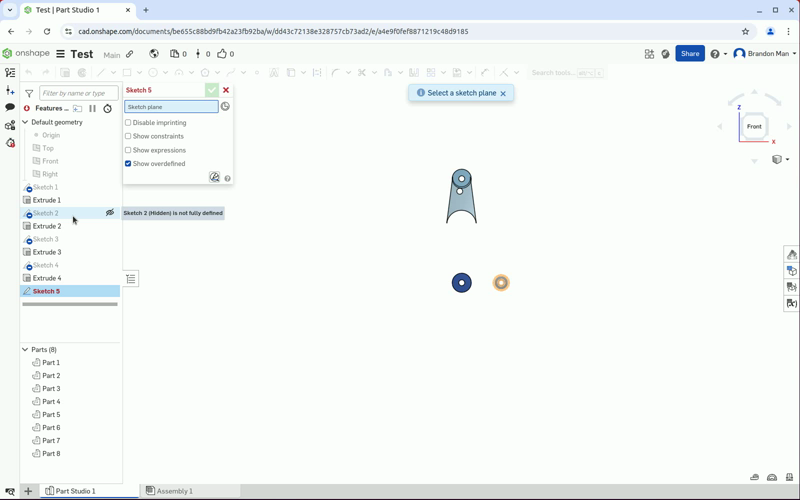
mouse_move(73, 163)
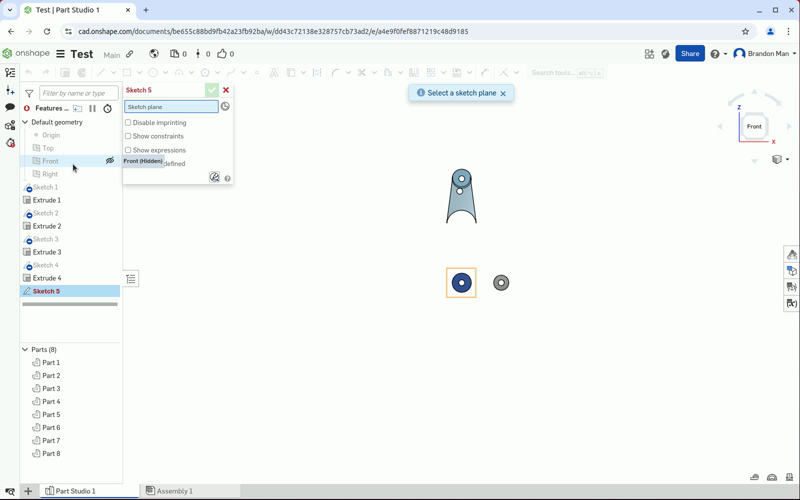
click(73, 163)
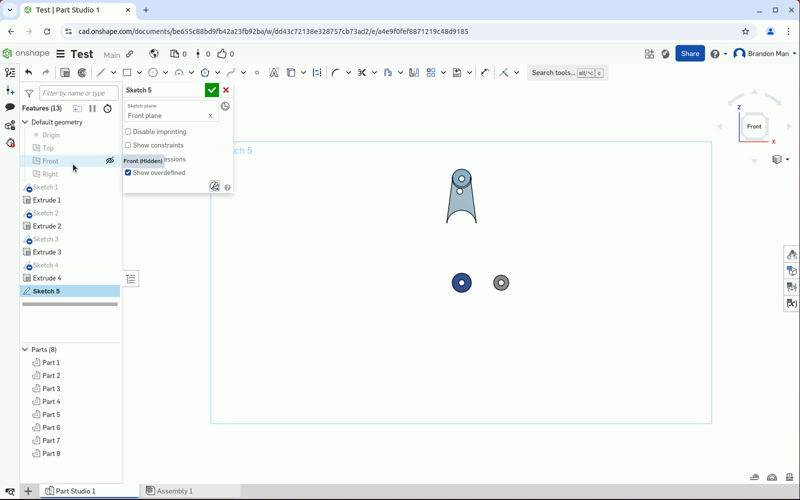
mouse_move(73, 352)
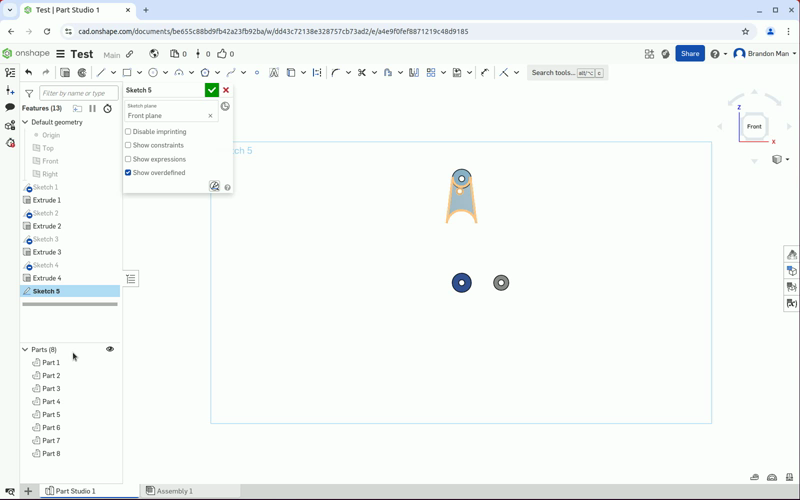
key(y)
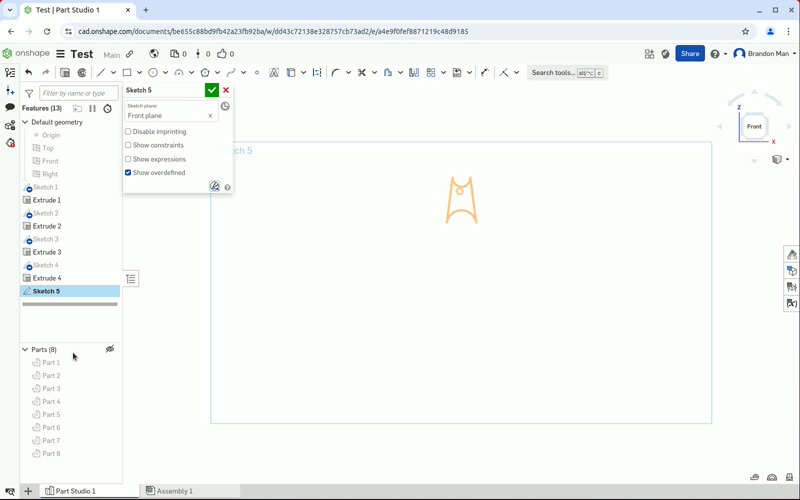
key(l)
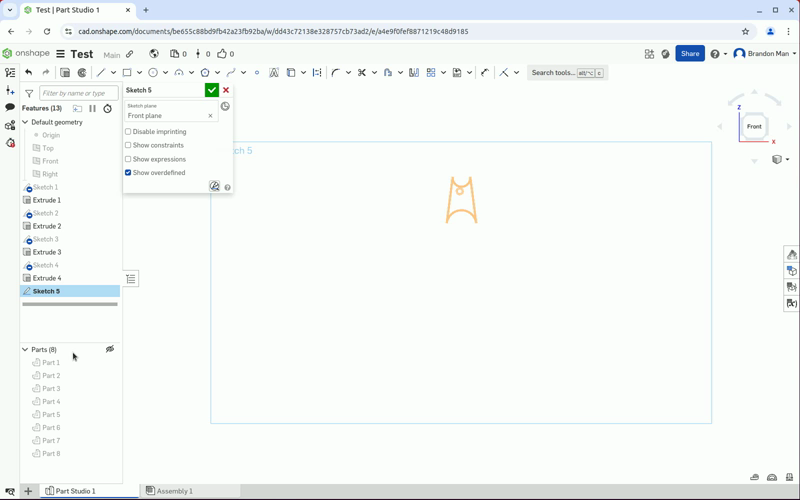
key_down(shift)
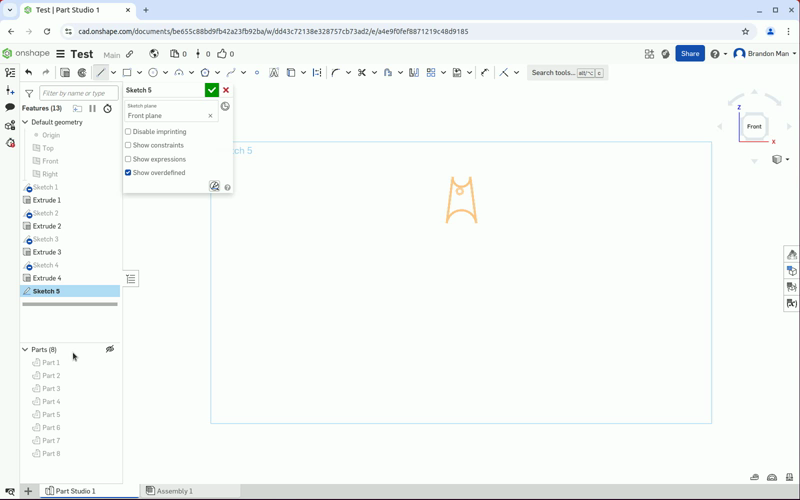
mouse_move(446, 226)
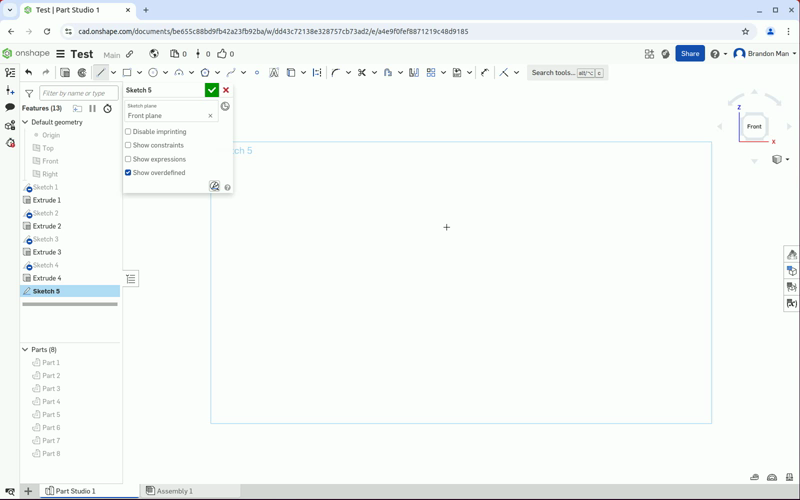
click(446, 226)
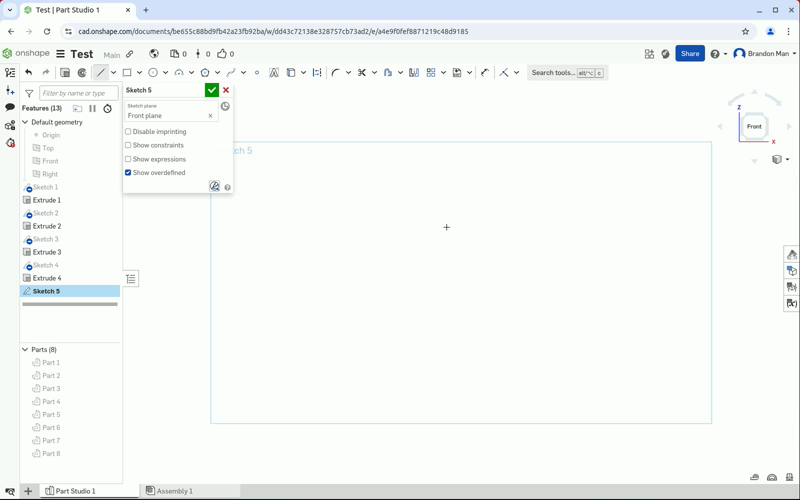
key_up(shift)
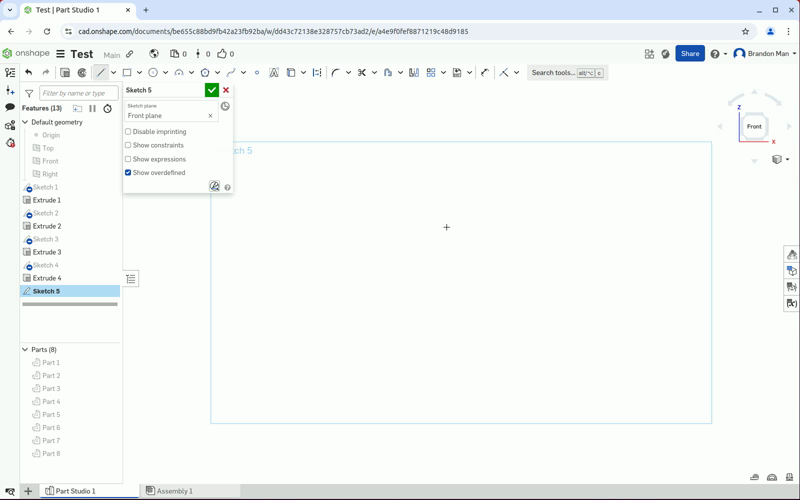
key_down(shift)
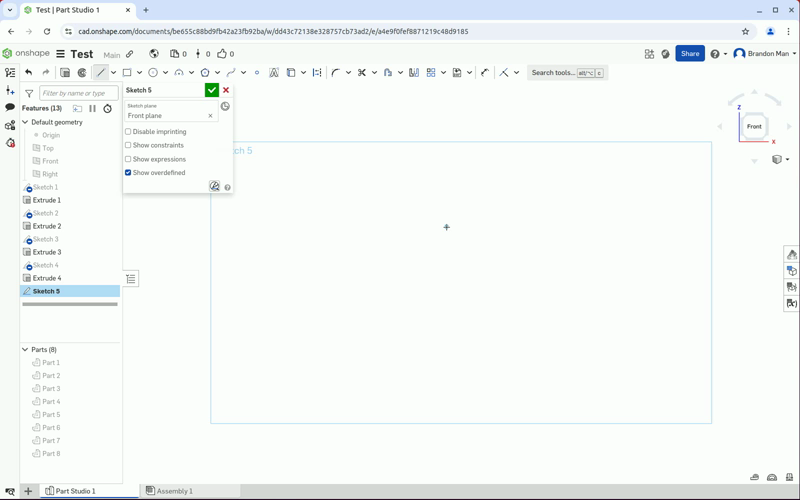
mouse_move(476, 226)
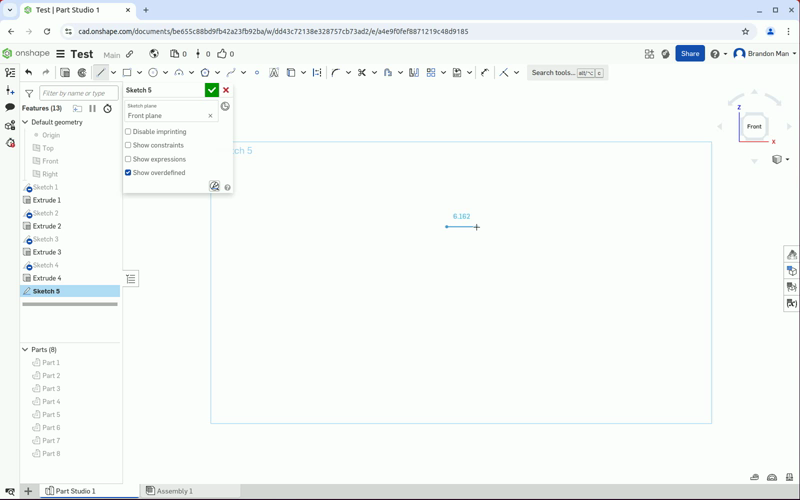
mouse_move(452, 282)
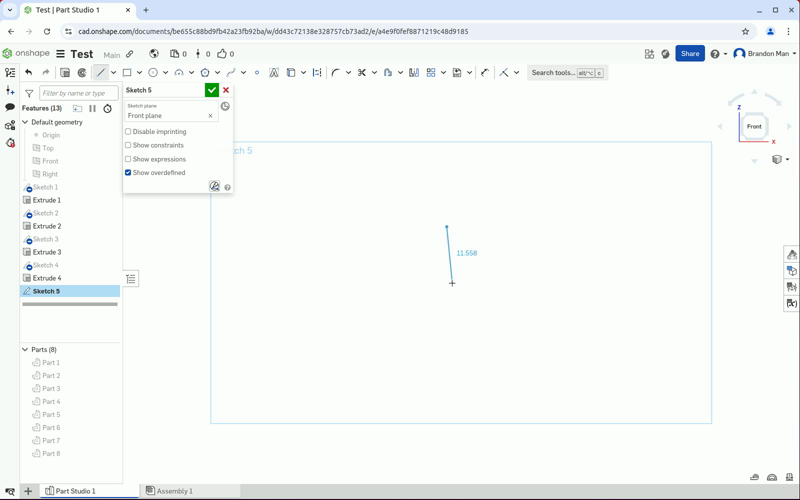
click(452, 282)
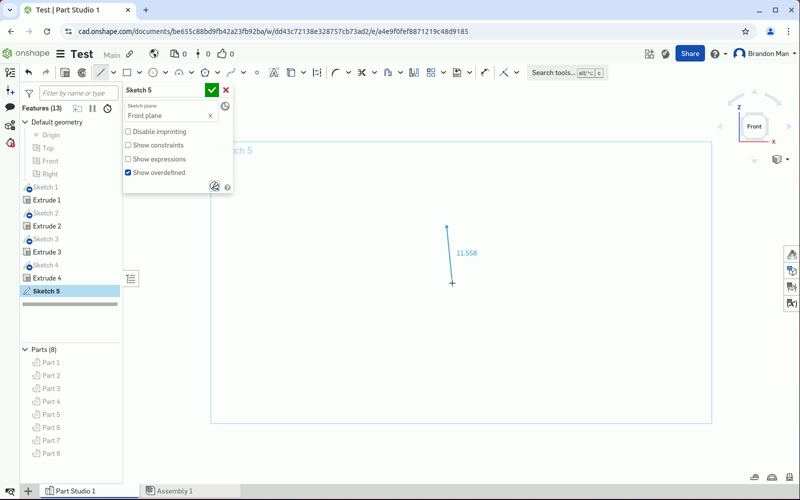
key_up(shift)
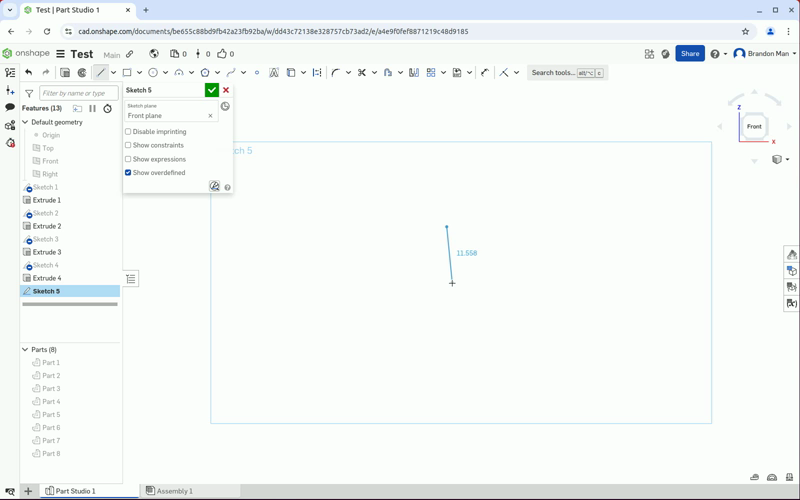
key(esc)
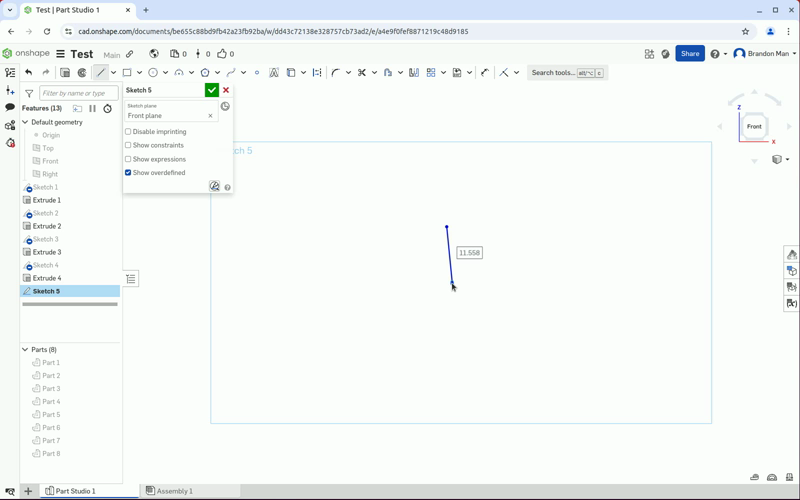
key(a)
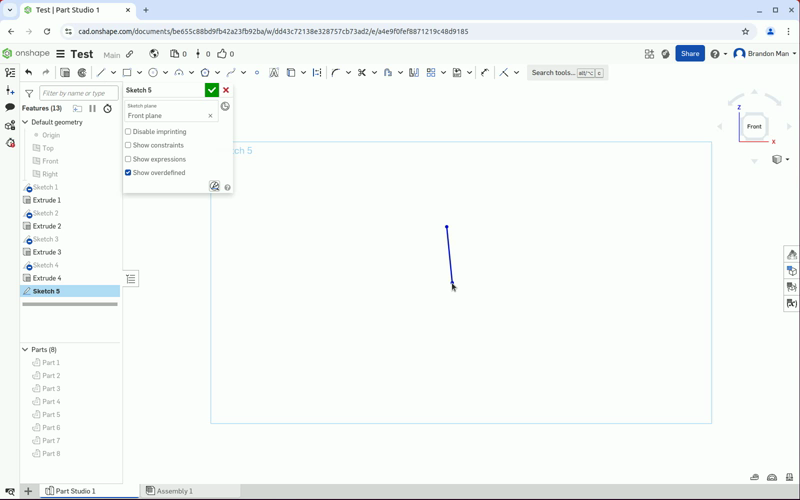
mouse_move(452, 282)
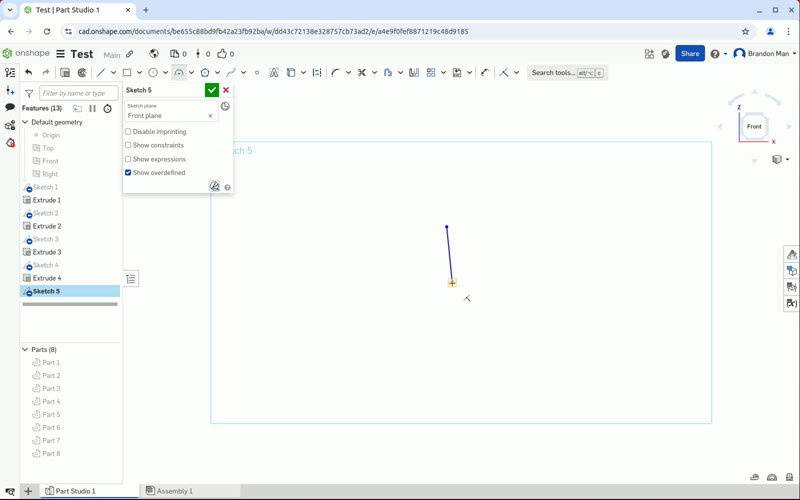
click(452, 282)
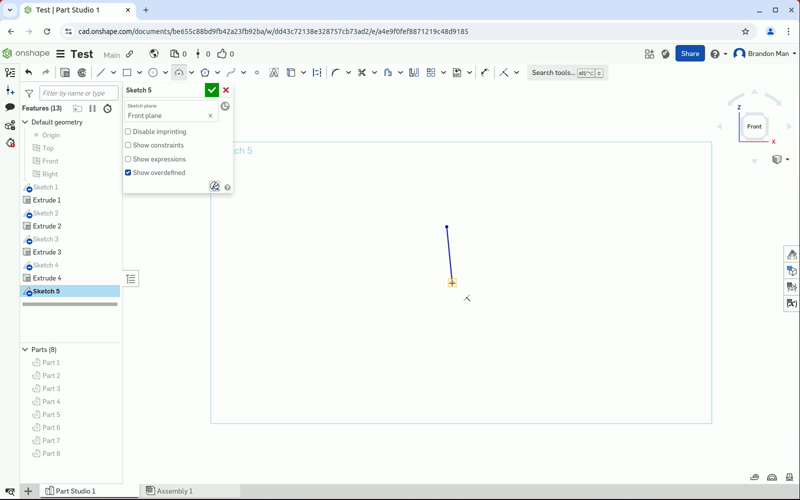
key_down(shift)
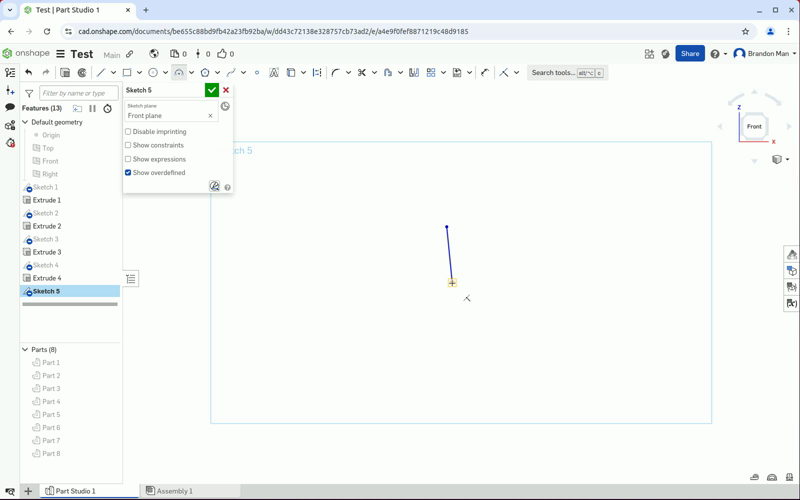
mouse_move(461, 291)
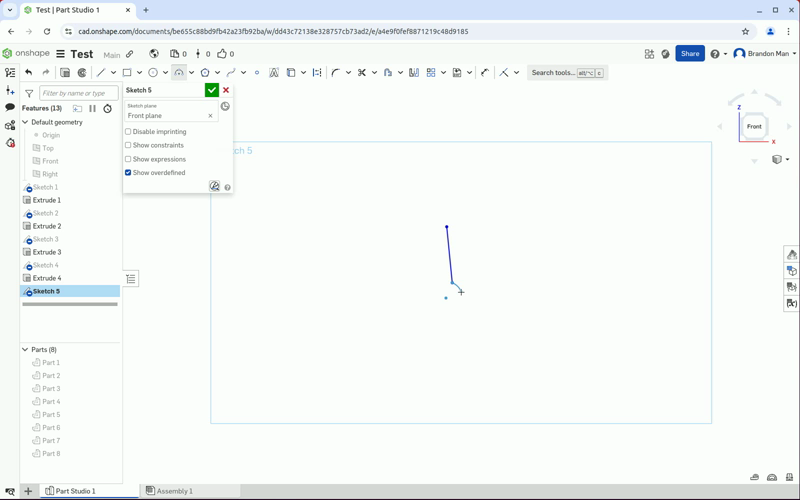
click(461, 291)
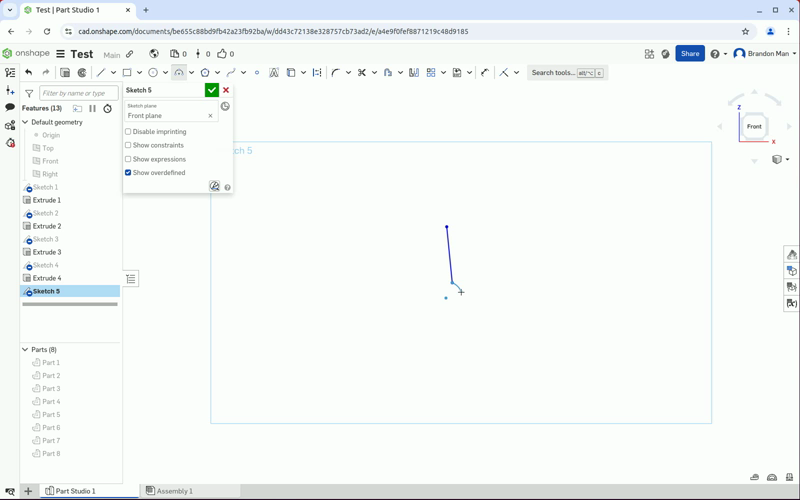
mouse_move(467, 276)
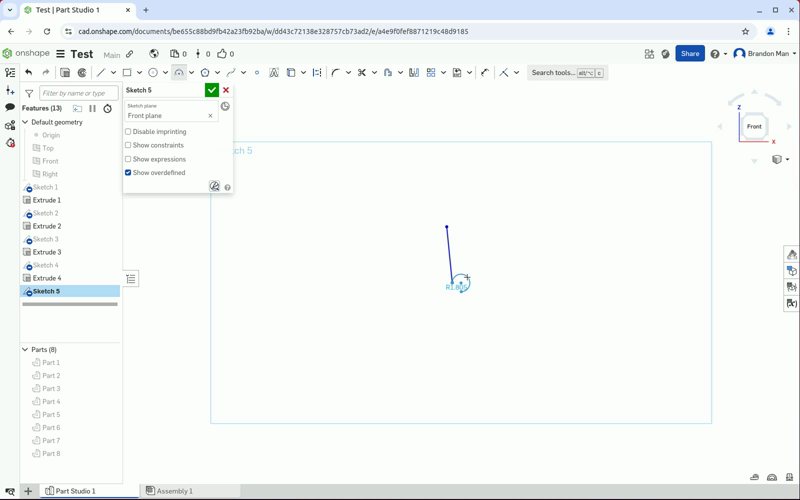
click(467, 276)
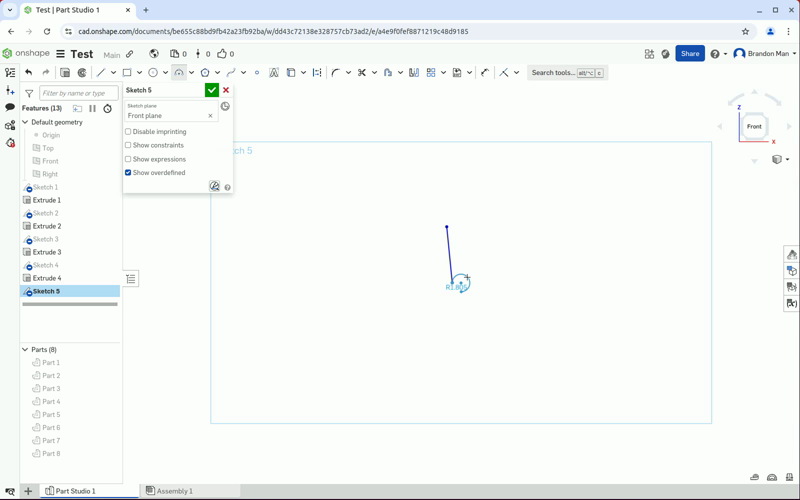
key_up(shift)
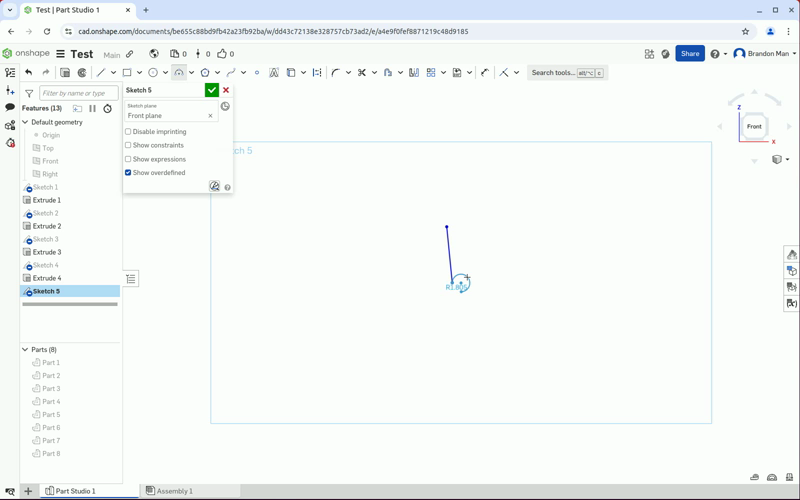
key(esc)
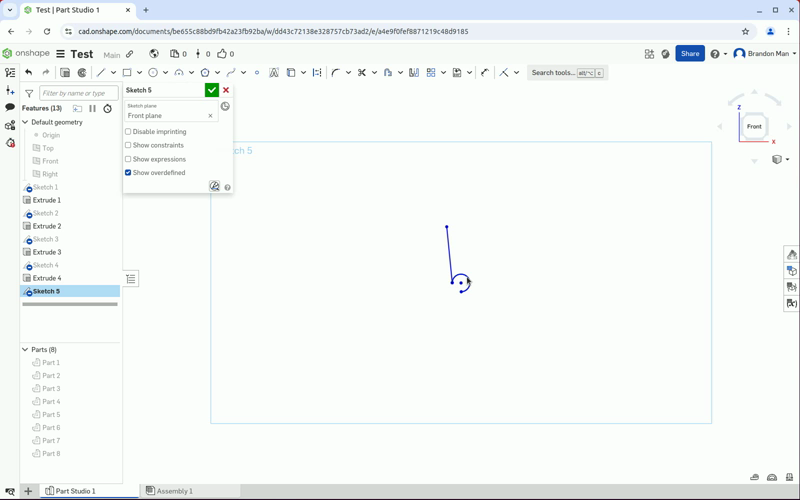
key(l)
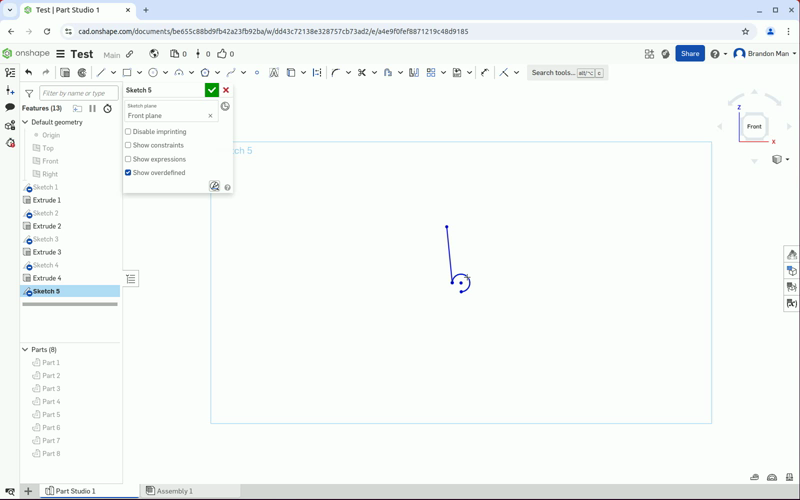
mouse_move(461, 291)
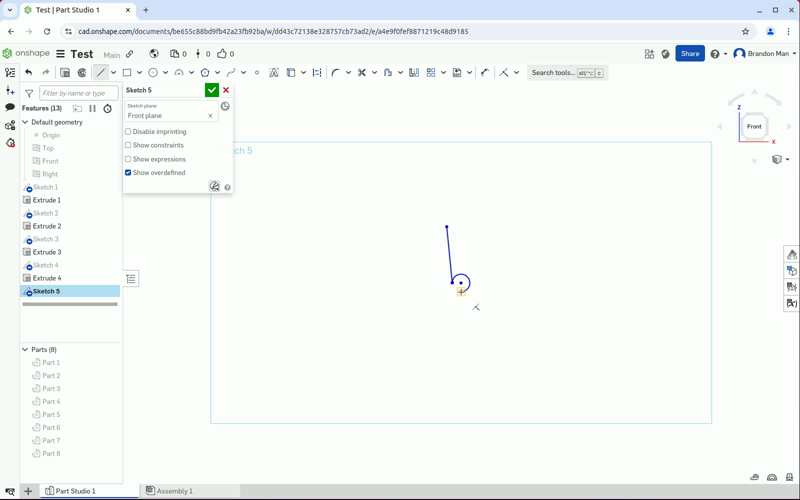
click(461, 291)
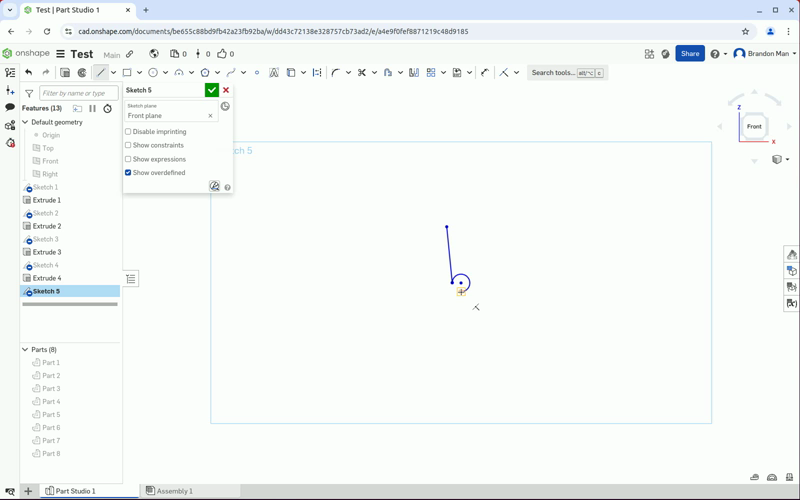
key_down(shift)
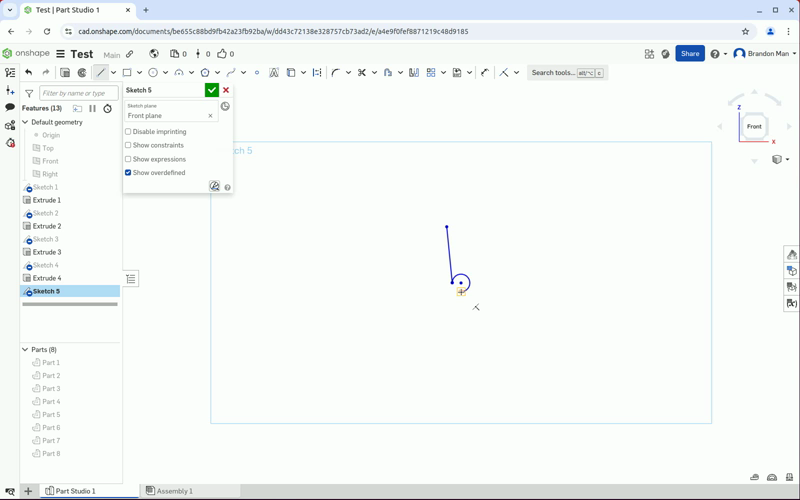
mouse_move(491, 291)
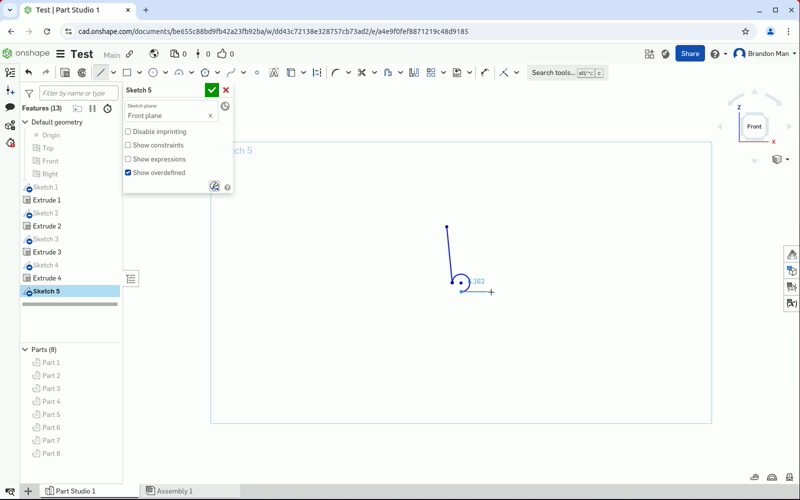
mouse_move(502, 290)
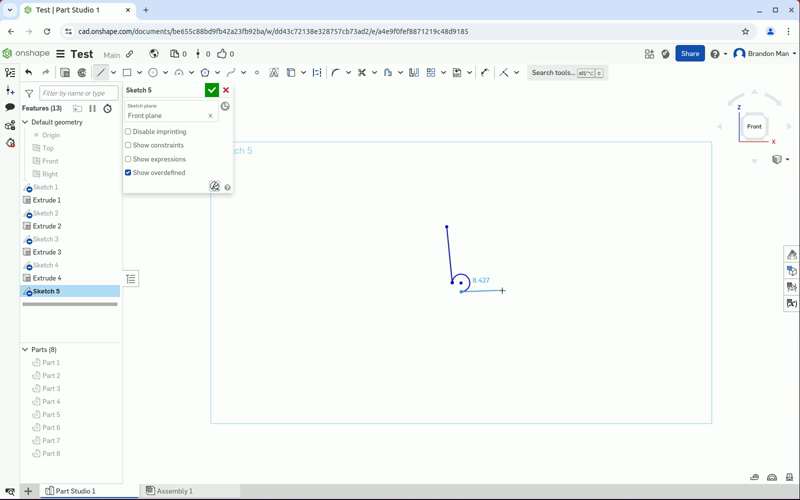
click(502, 290)
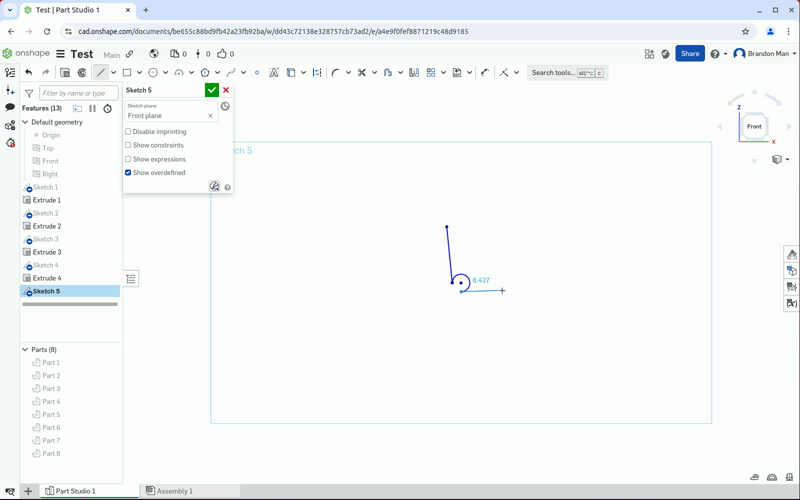
key_up(shift)
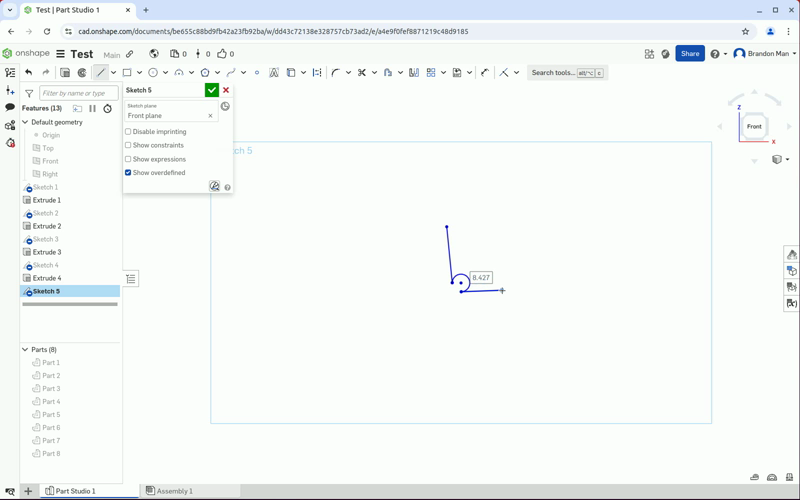
key(esc)
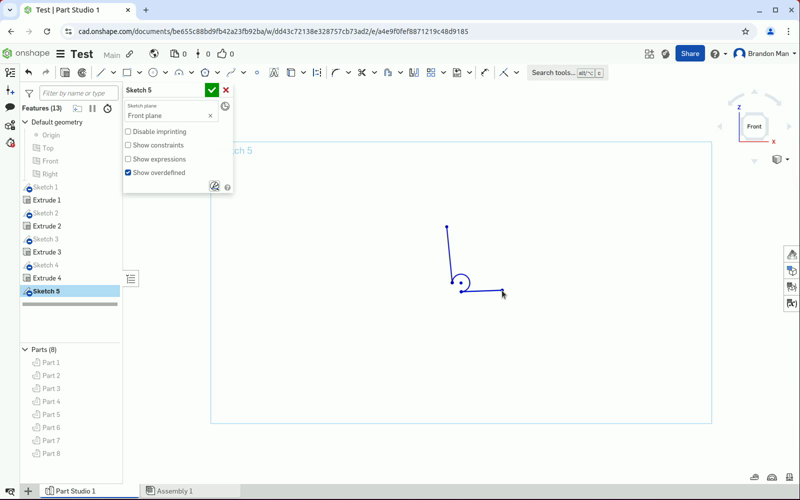
key(a)
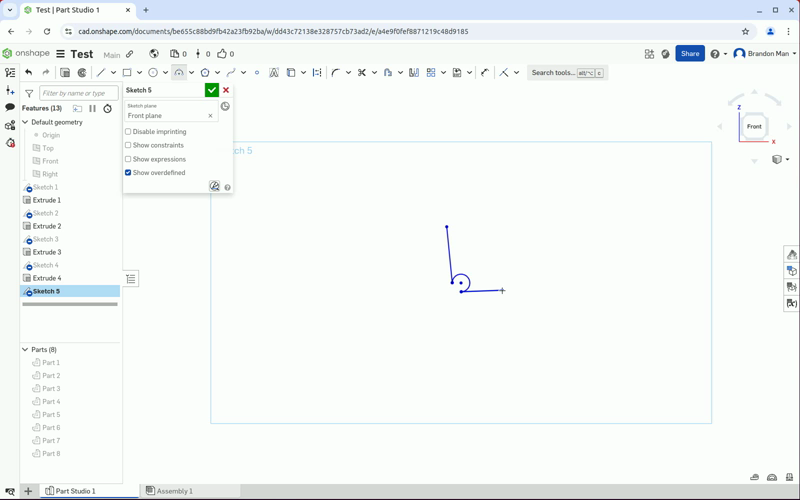
mouse_move(502, 290)
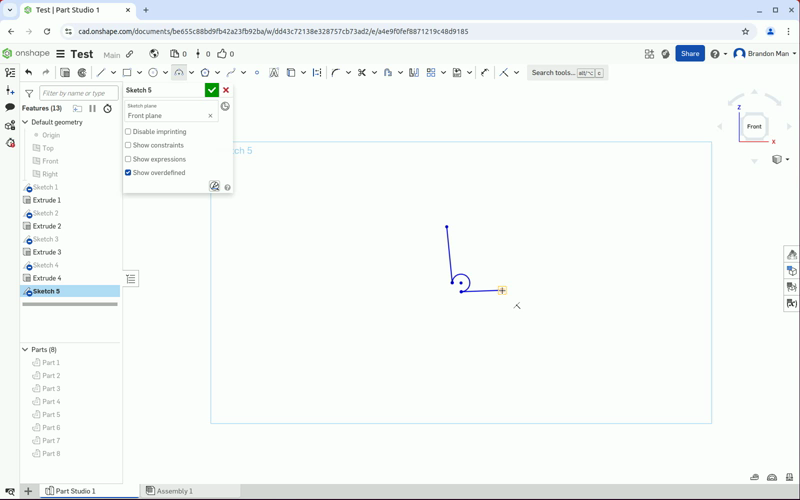
click(502, 290)
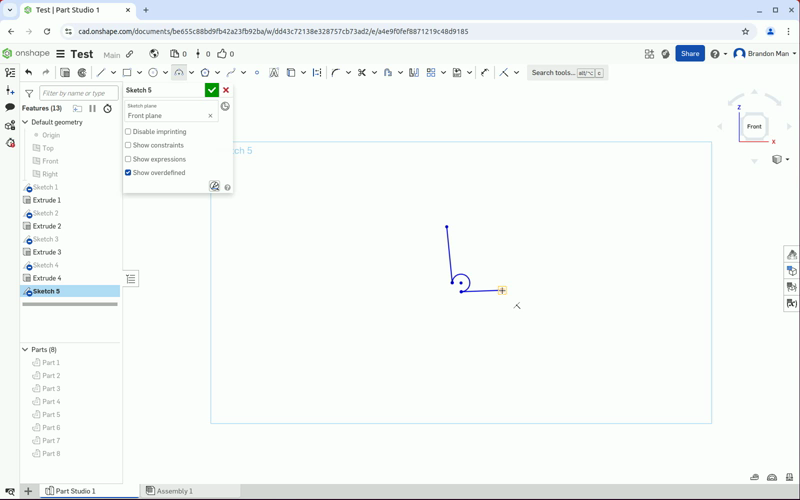
key_down(shift)
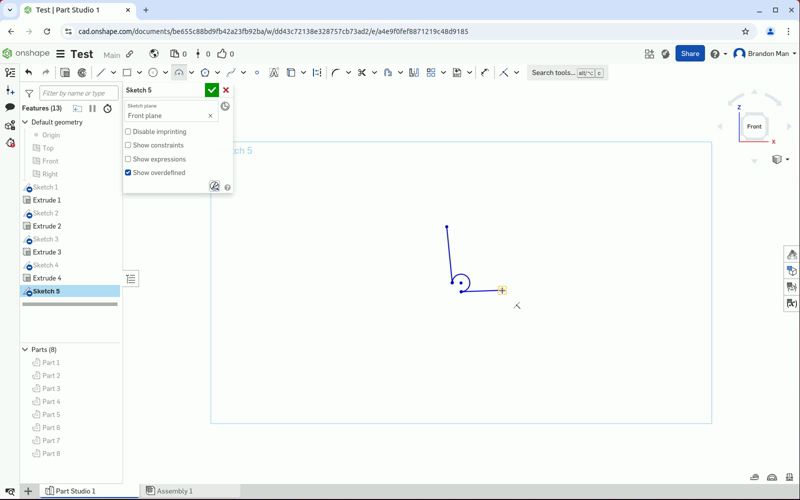
mouse_move(502, 276)
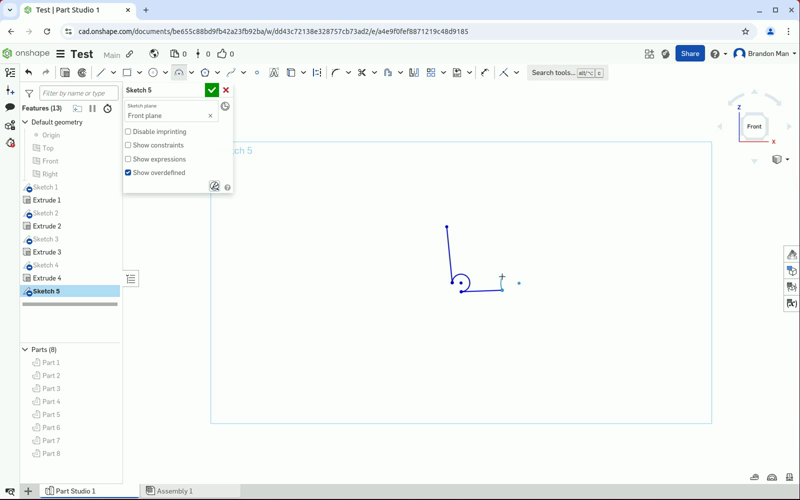
click(502, 276)
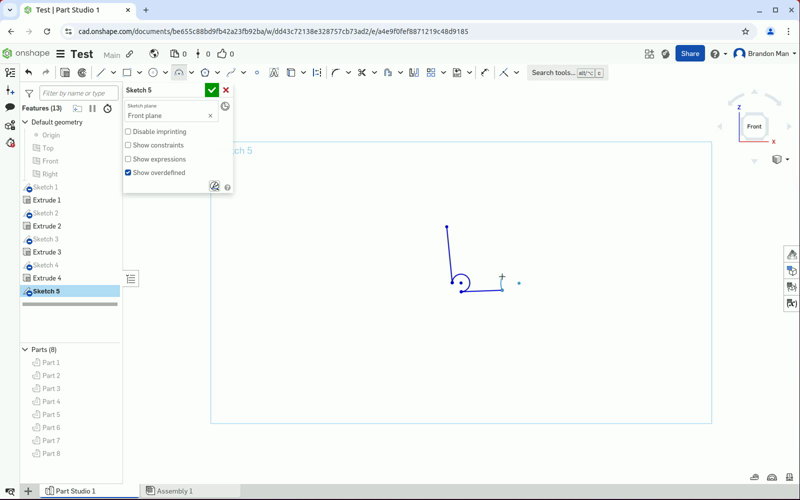
mouse_move(494, 282)
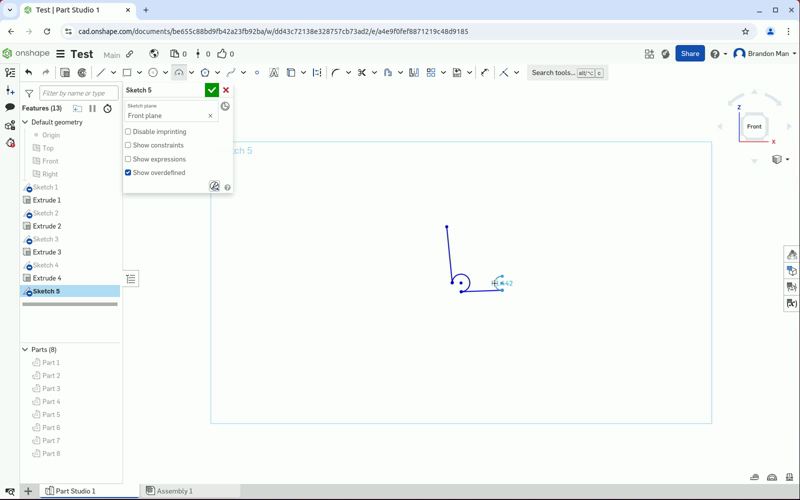
click(494, 282)
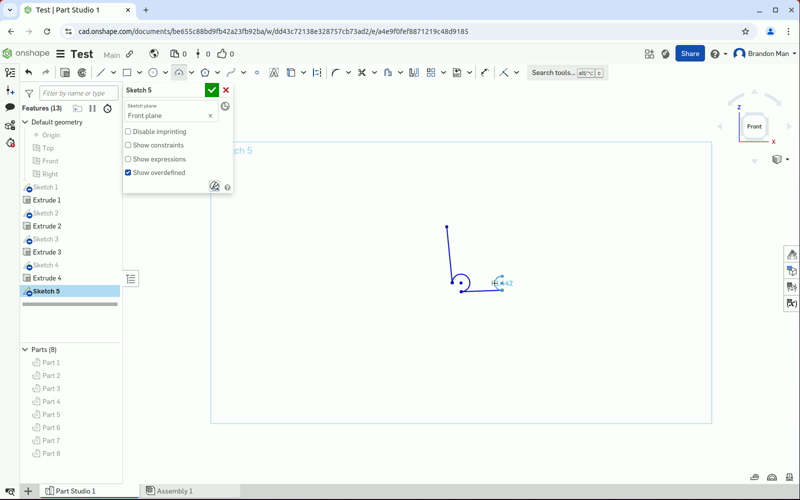
key_up(shift)
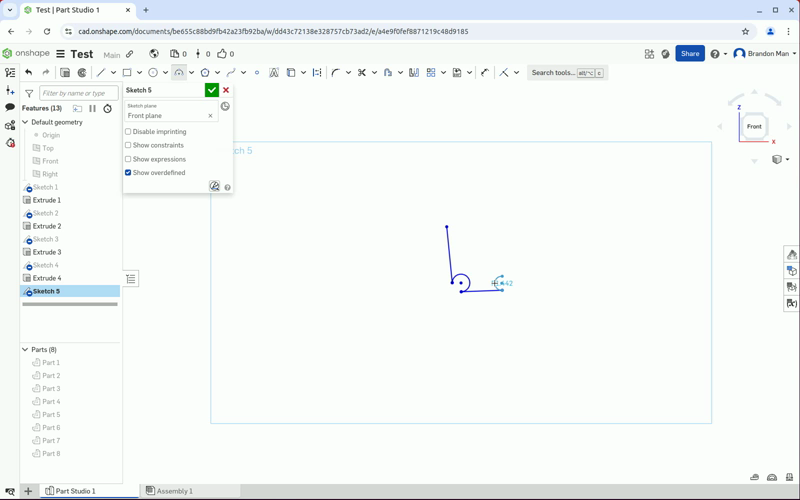
key(esc)
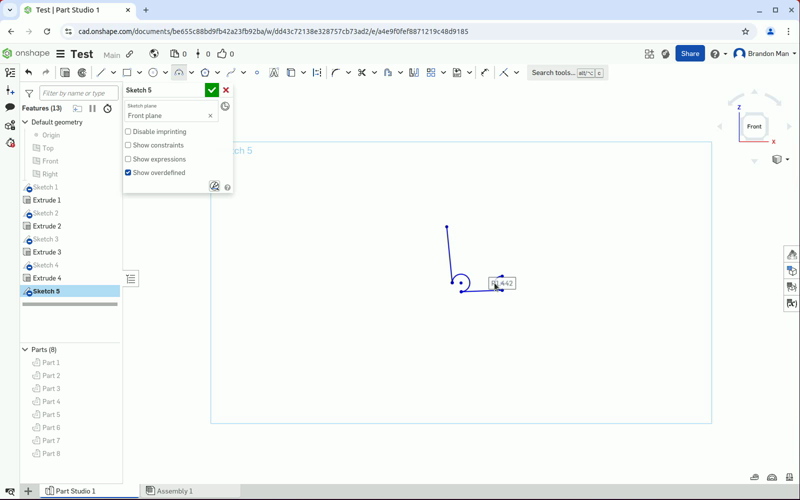
key(l)
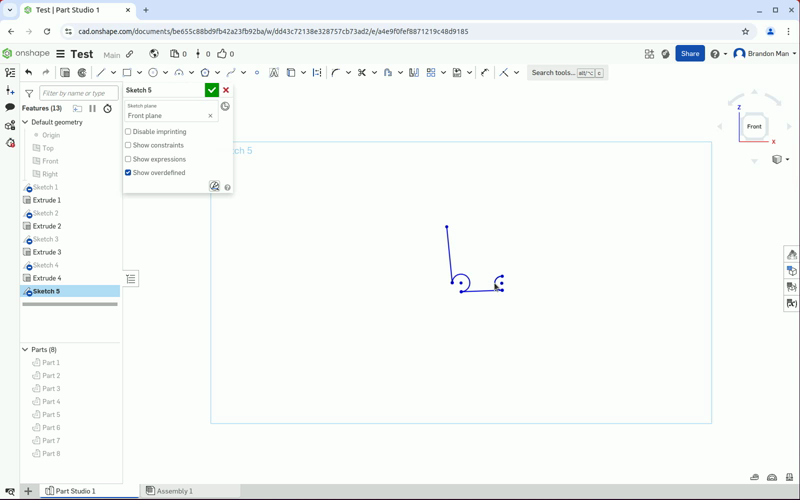
mouse_move(502, 276)
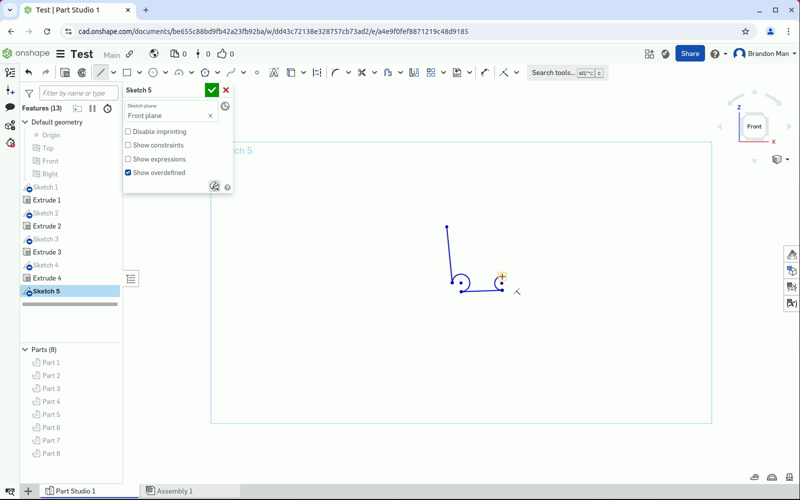
click(502, 276)
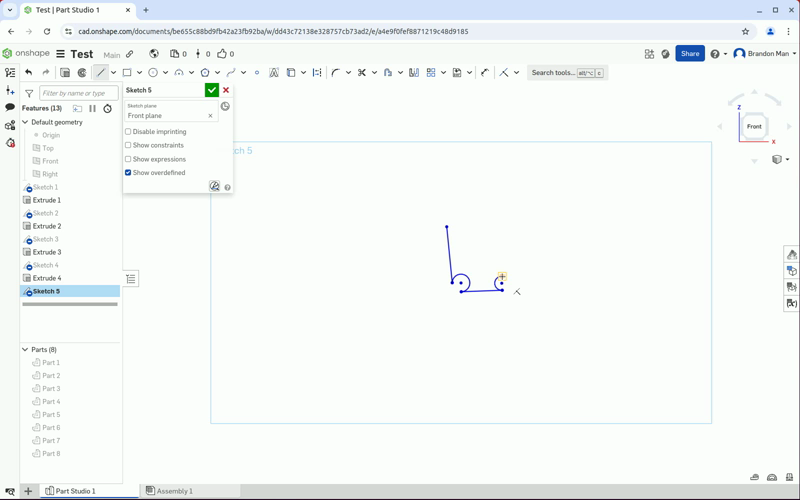
key_down(shift)
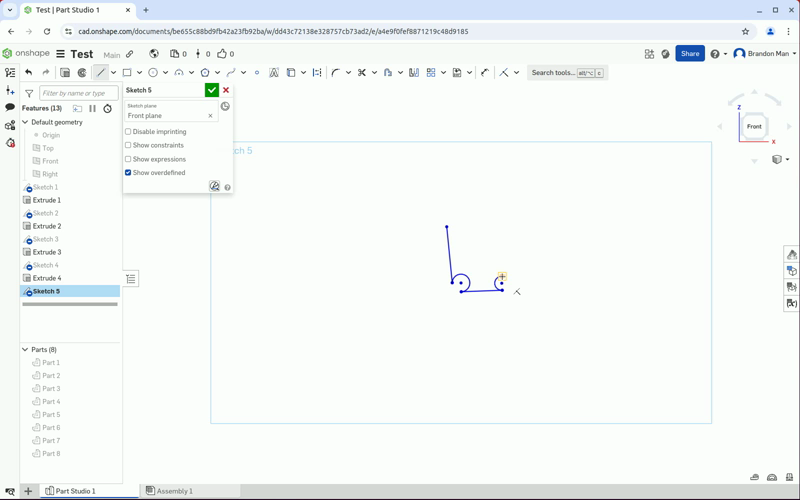
mouse_move(532, 276)
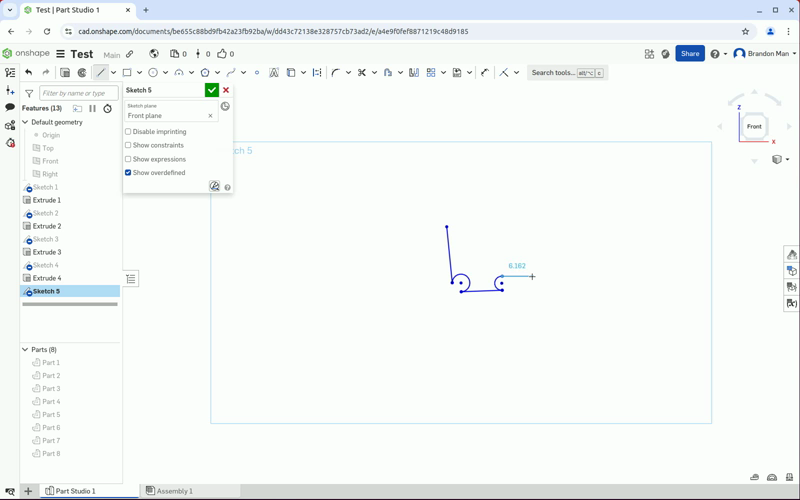
mouse_move(478, 275)
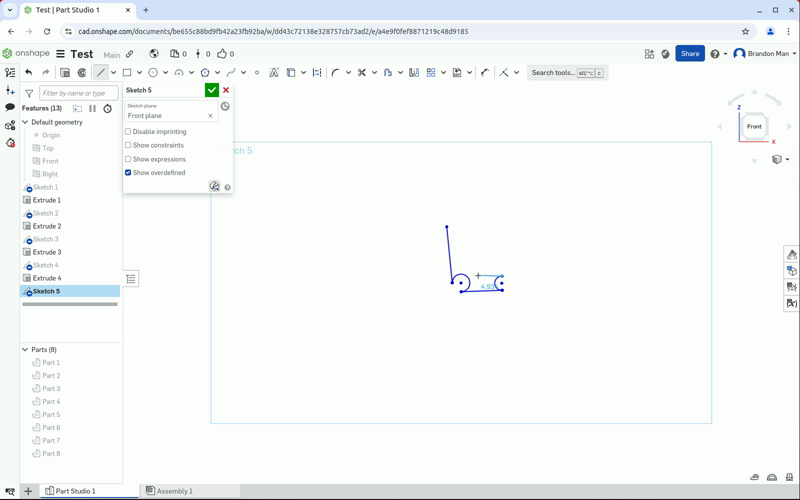
click(478, 275)
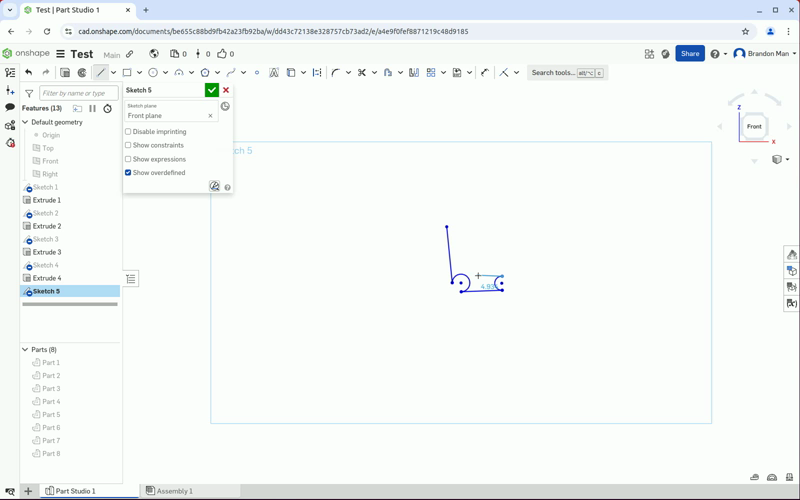
key_up(shift)
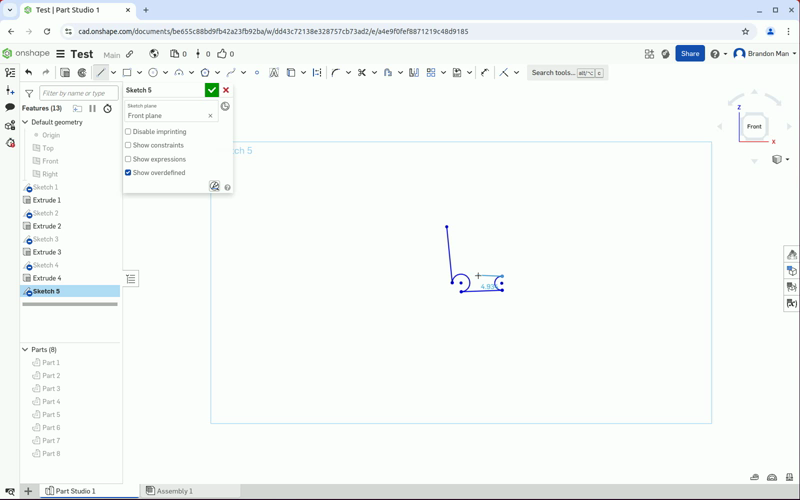
key(esc)
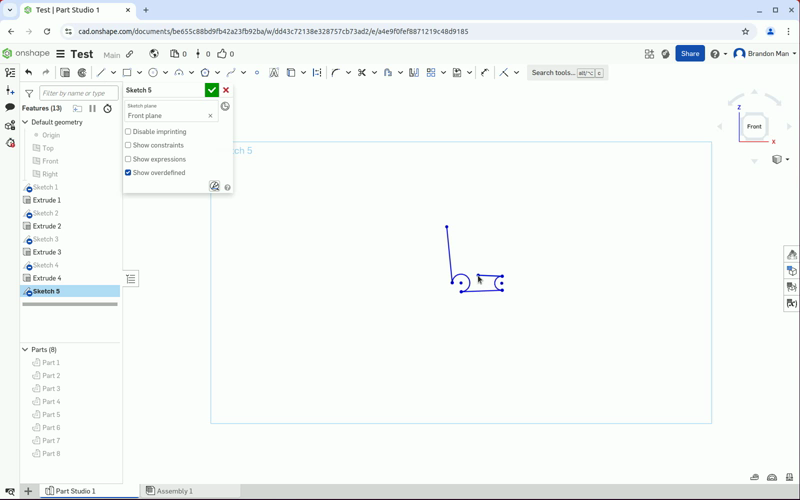
key(a)
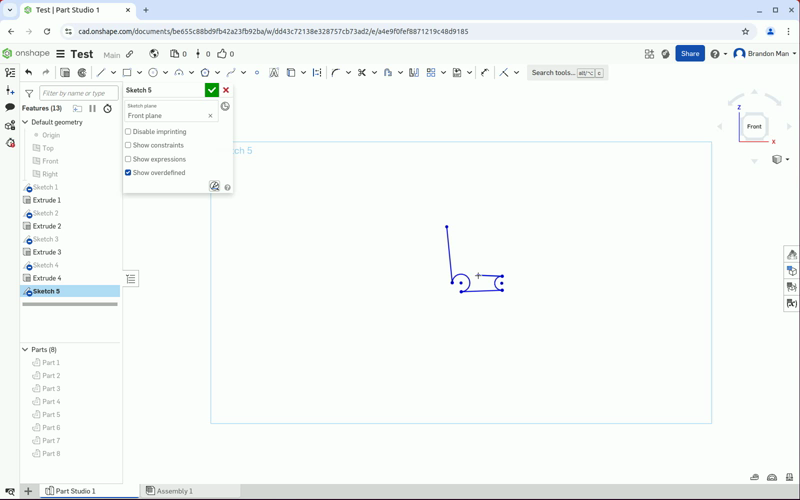
mouse_move(478, 275)
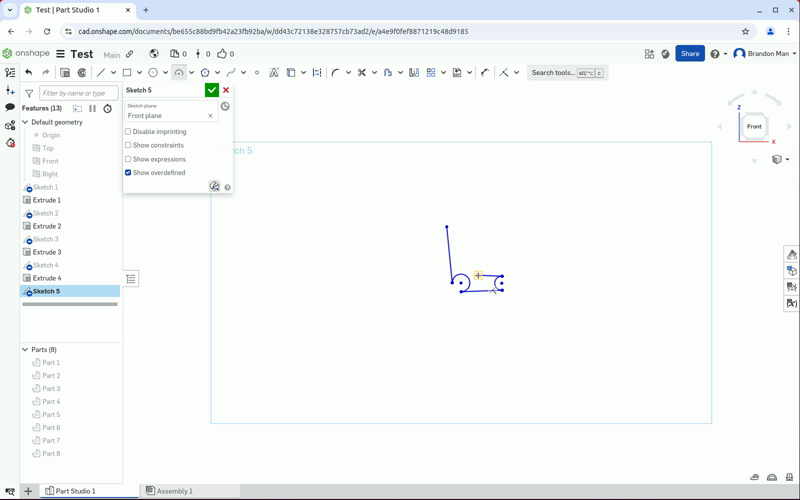
click(478, 275)
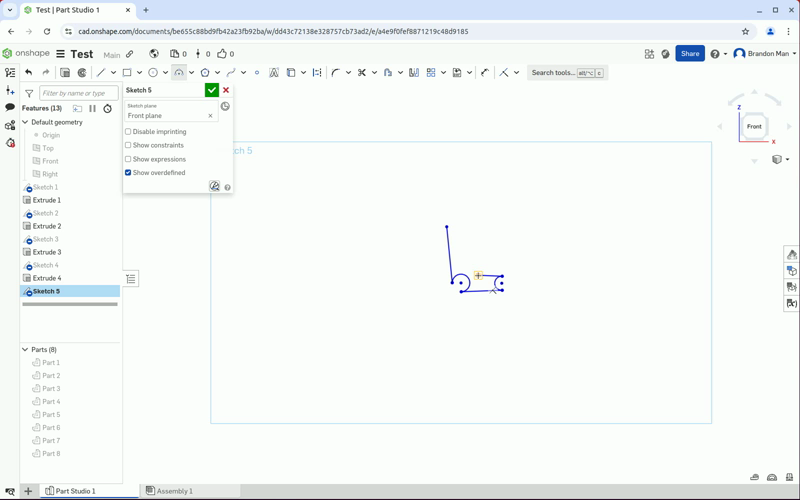
key_down(shift)
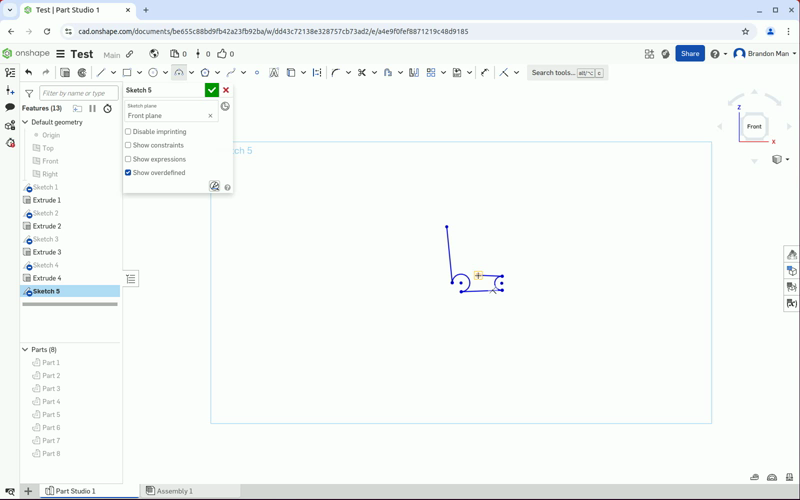
mouse_move(471, 267)
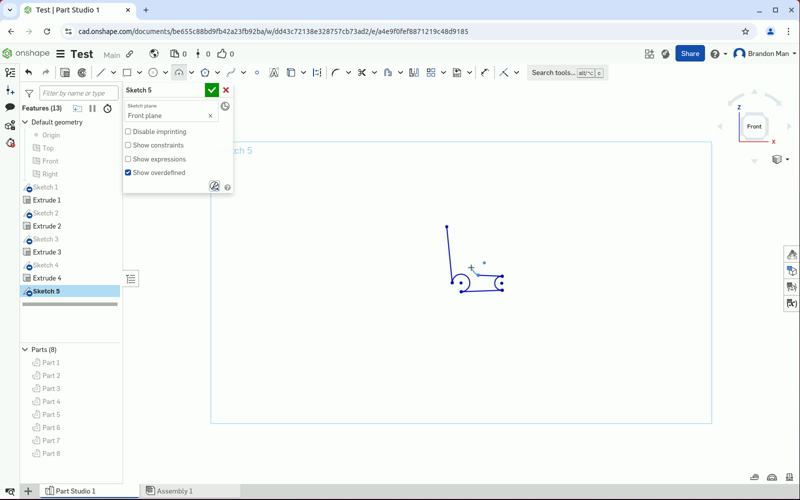
click(471, 267)
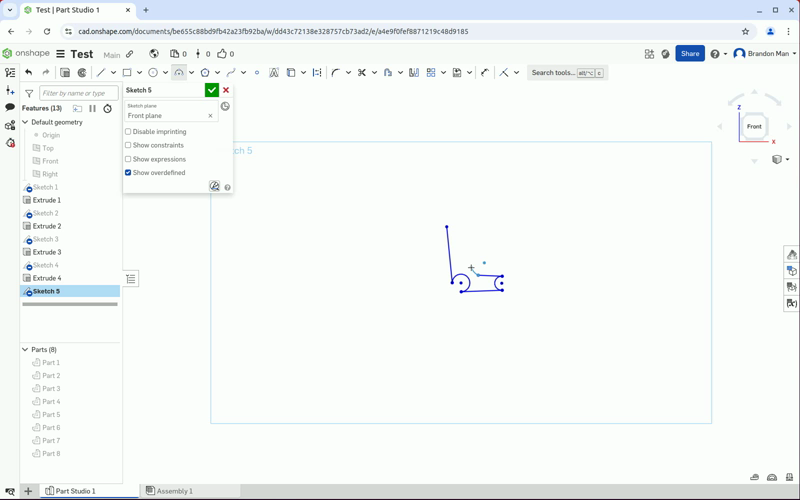
mouse_move(472, 272)
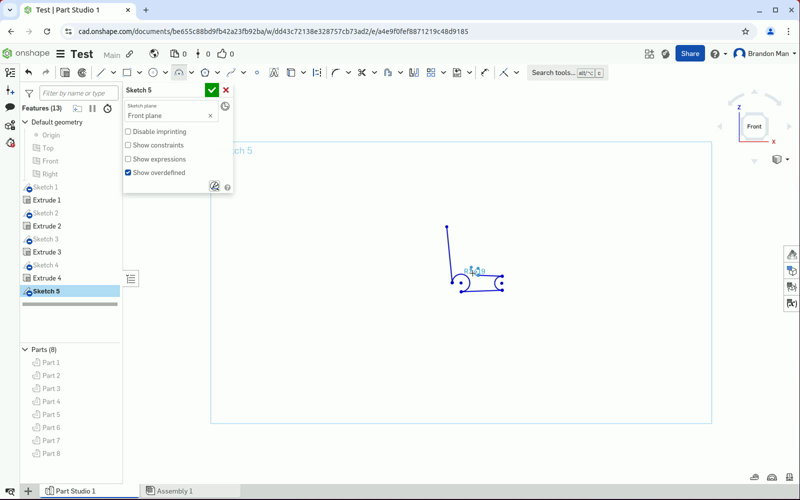
click(472, 272)
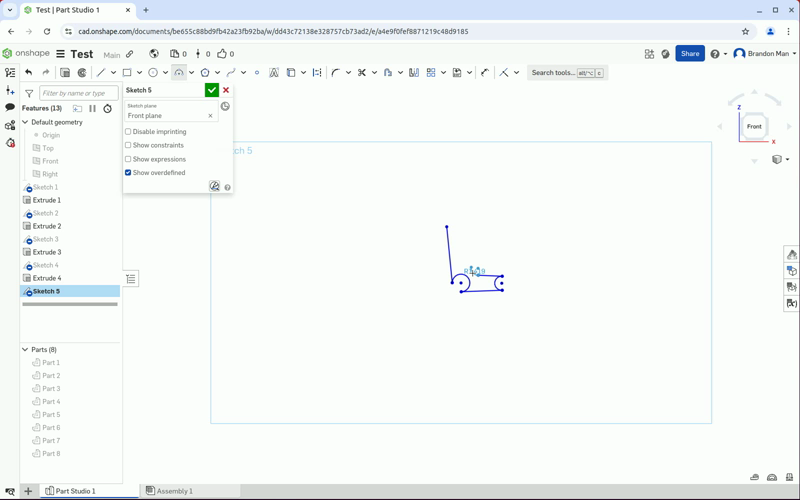
key_up(shift)
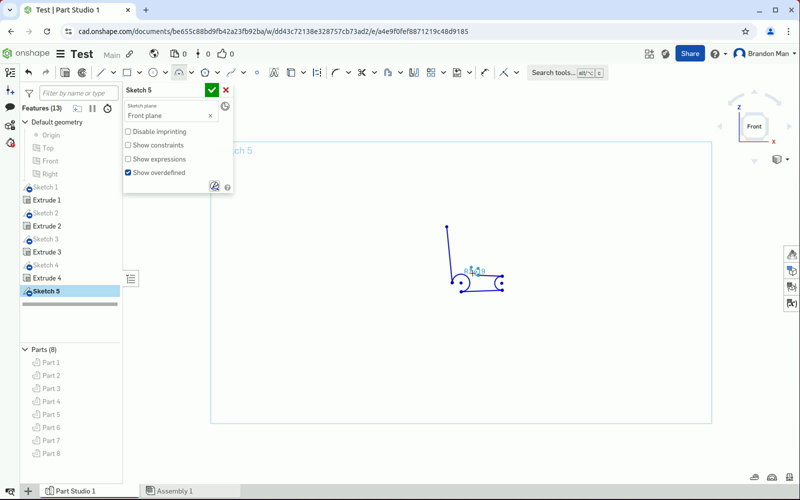
key(esc)
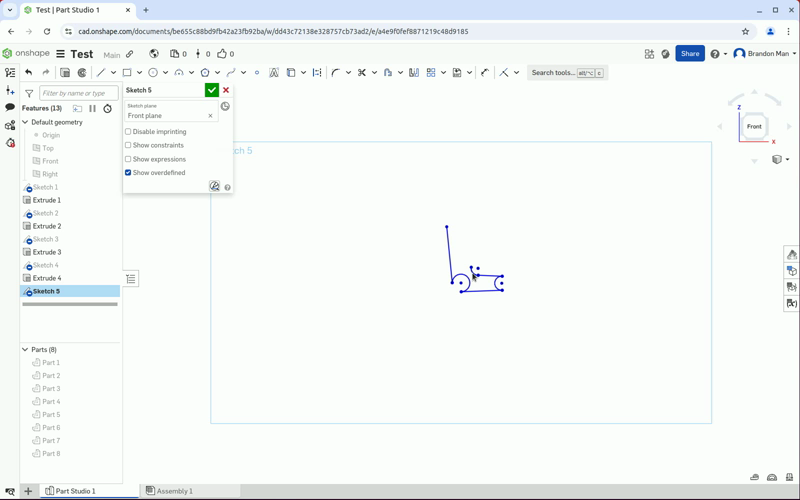
key(l)
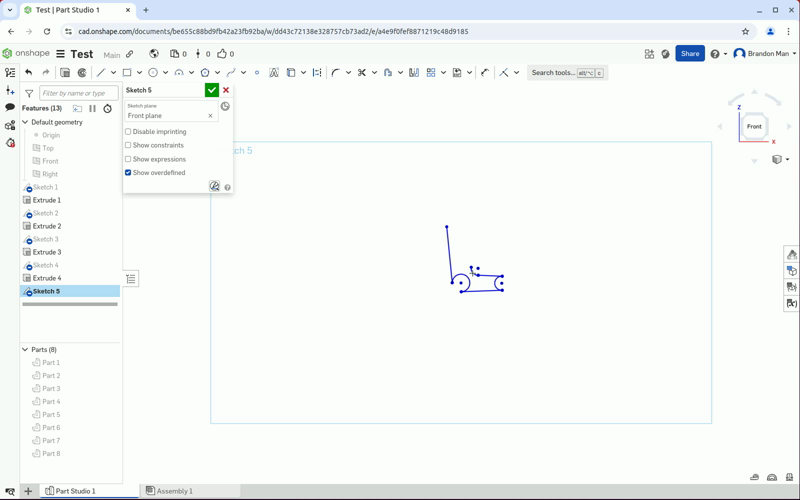
mouse_move(471, 267)
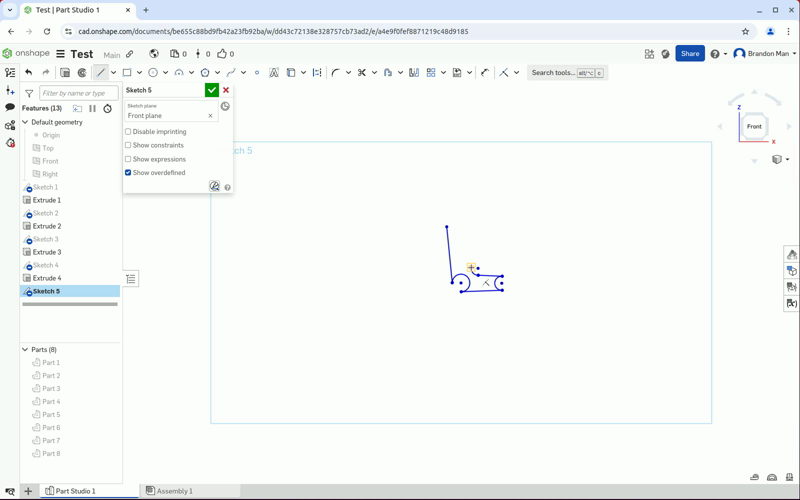
click(471, 267)
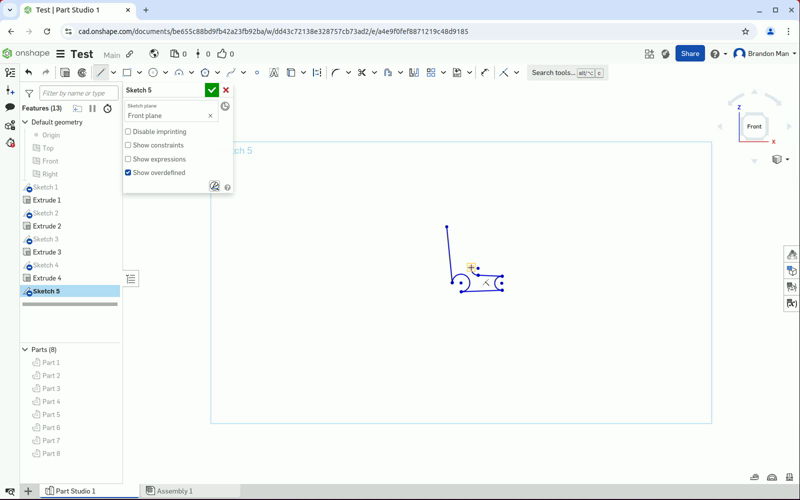
key_down(shift)
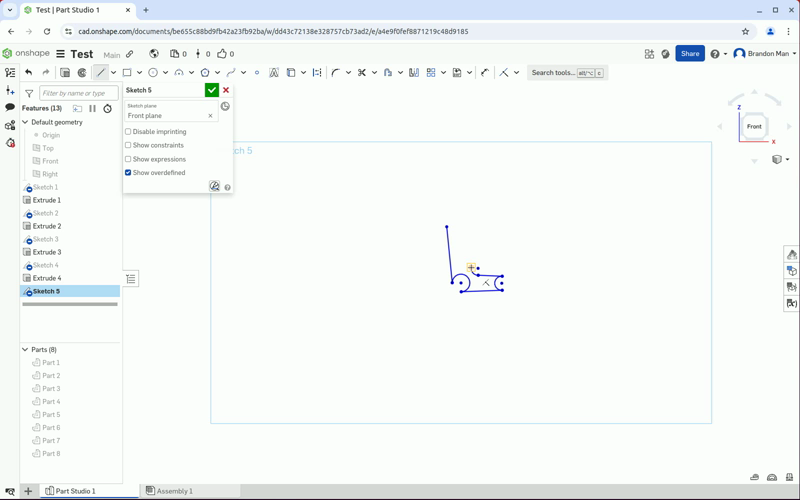
mouse_move(501, 267)
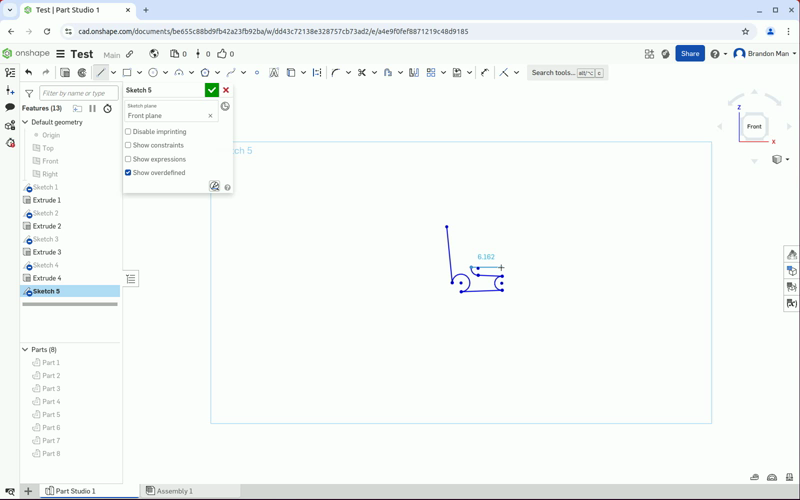
mouse_move(475, 226)
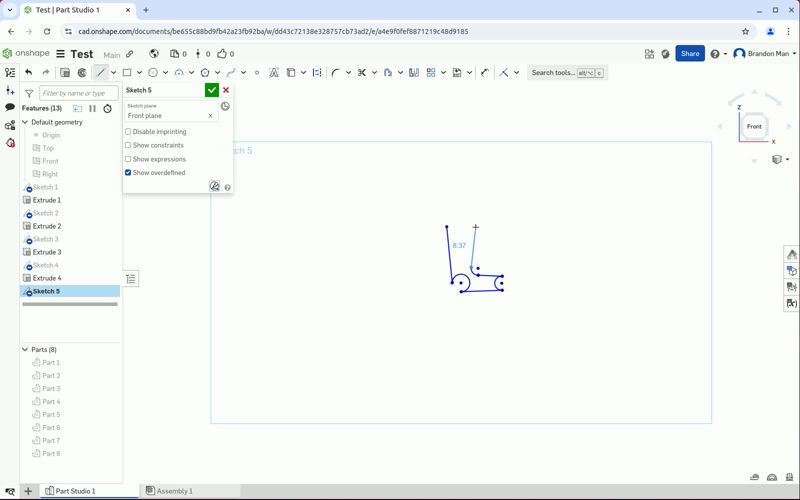
click(475, 226)
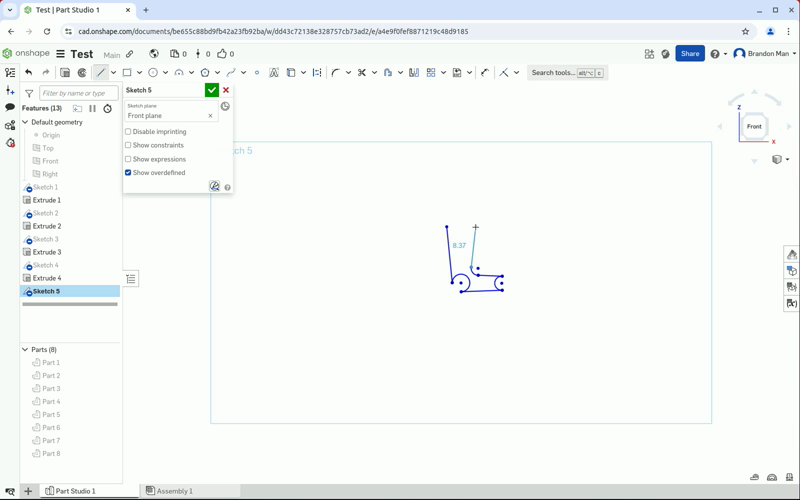
key_up(shift)
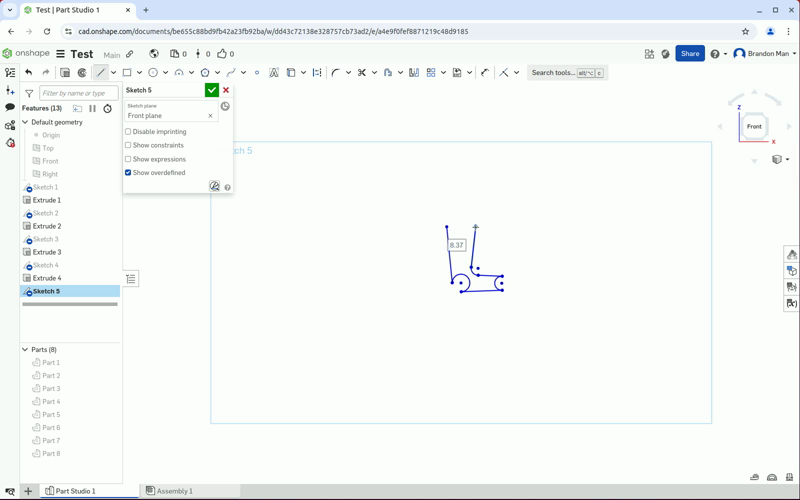
key(esc)
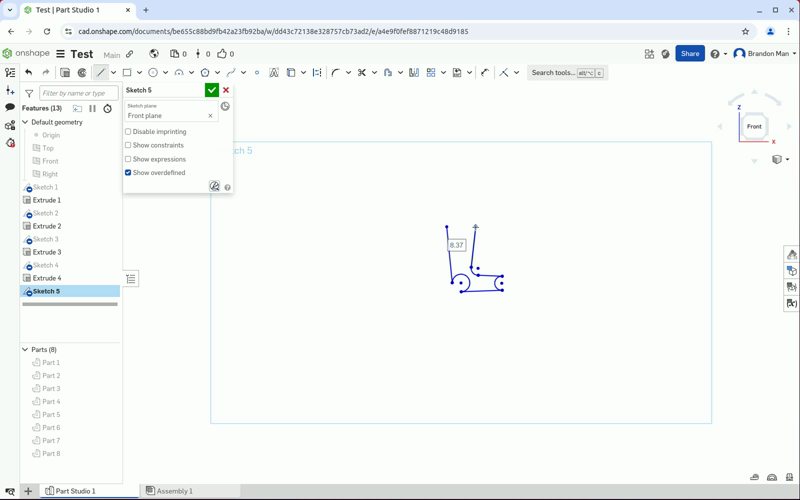
key(a)
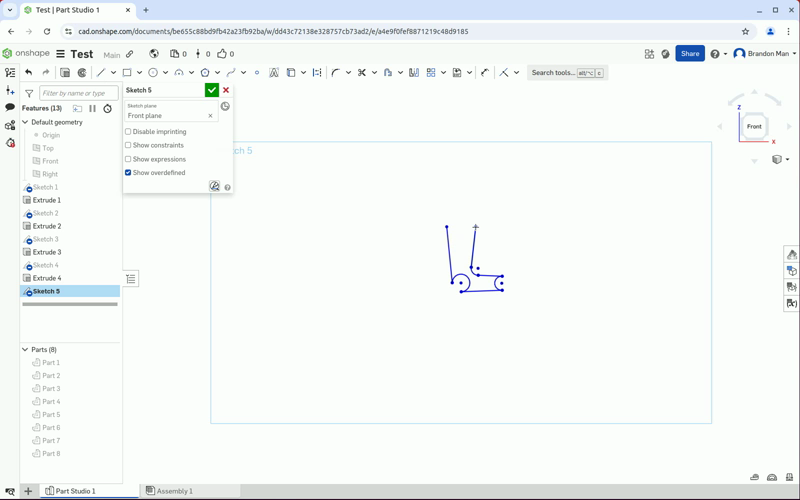
mouse_move(475, 226)
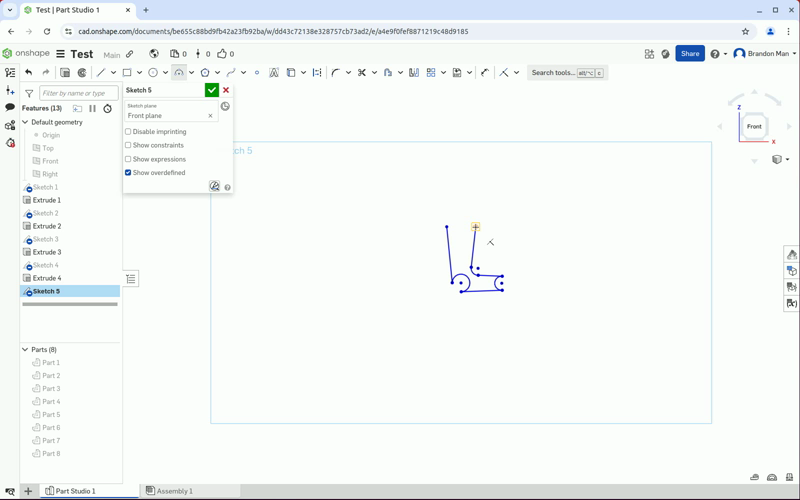
click(475, 226)
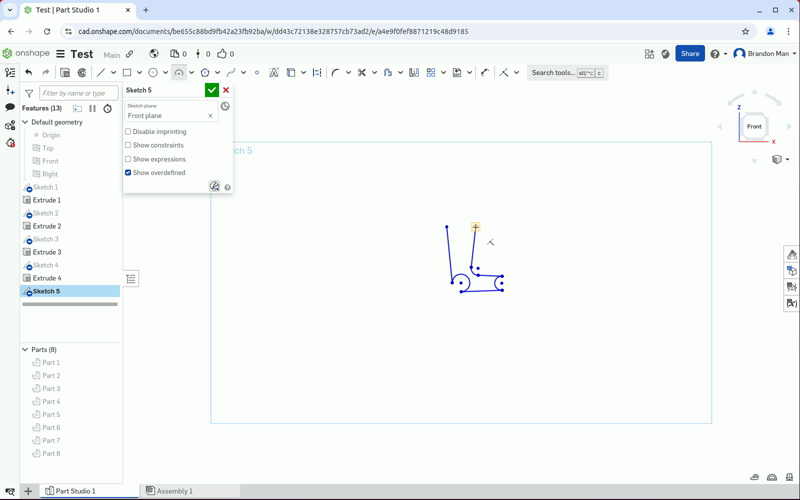
mouse_move(446, 226)
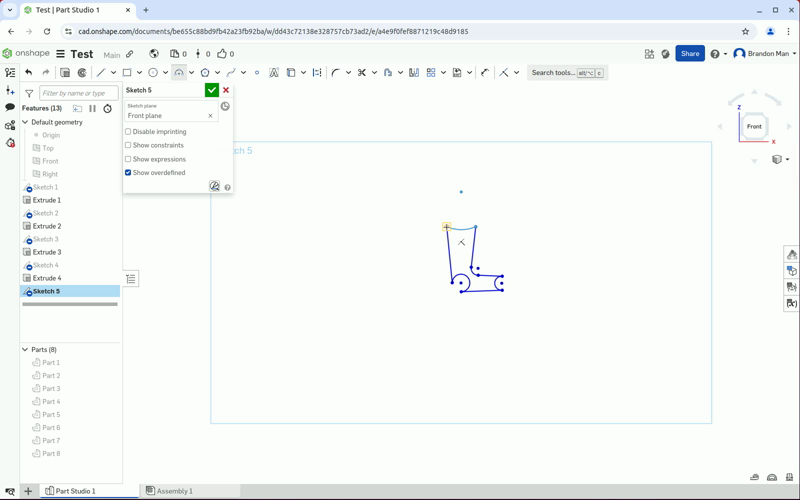
click(446, 226)
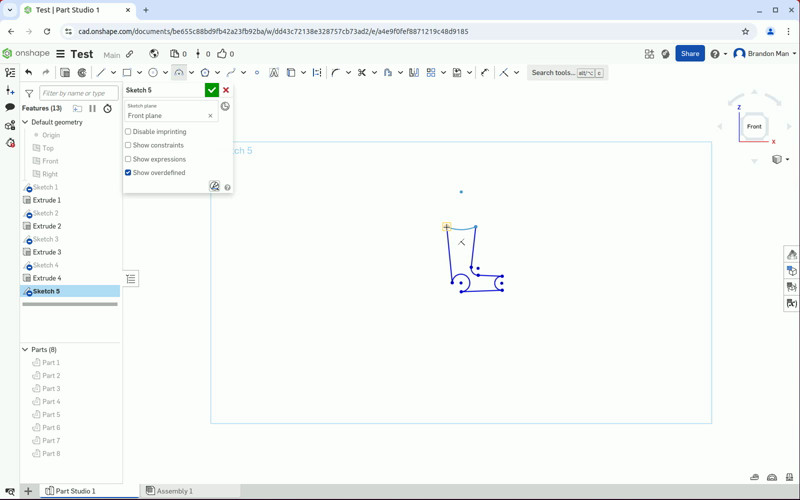
key_down(shift)
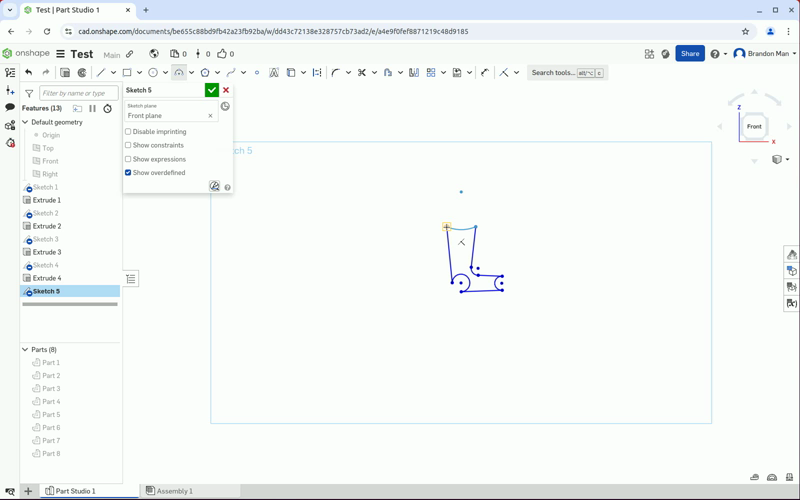
mouse_move(461, 239)
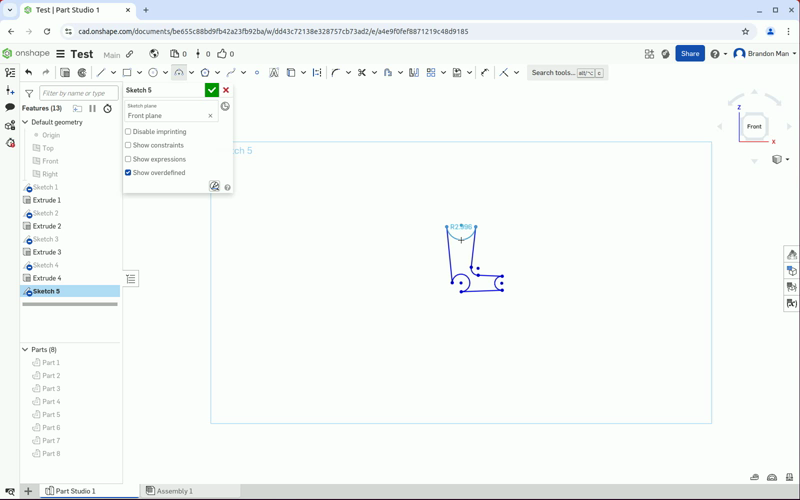
click(461, 239)
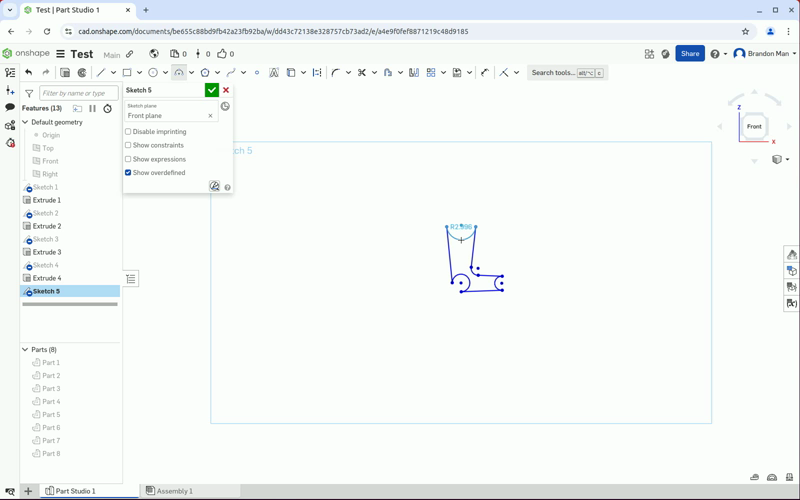
key_up(shift)
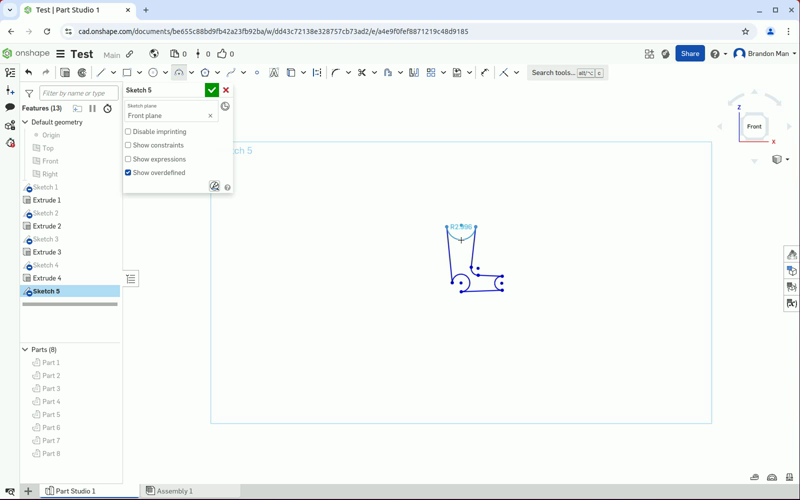
key(esc)
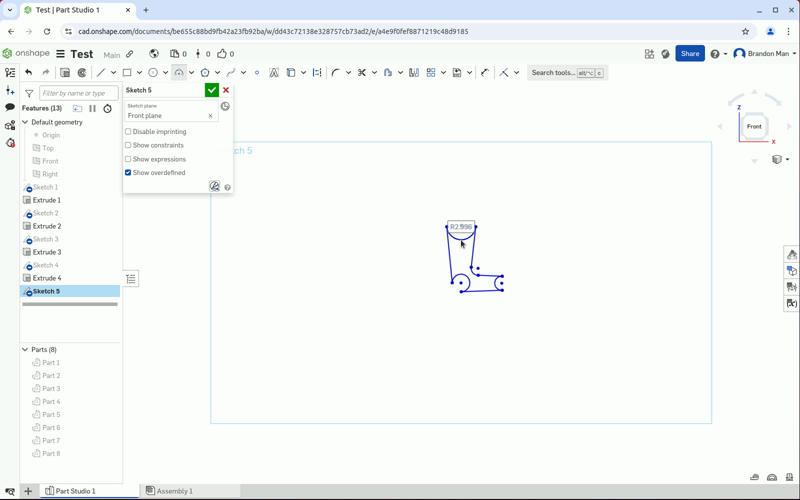
mouse_move(451, 242)
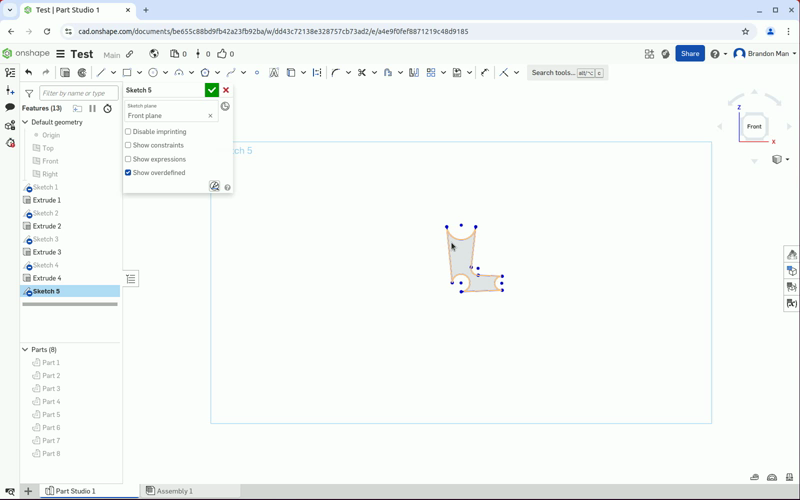
scroll(6)
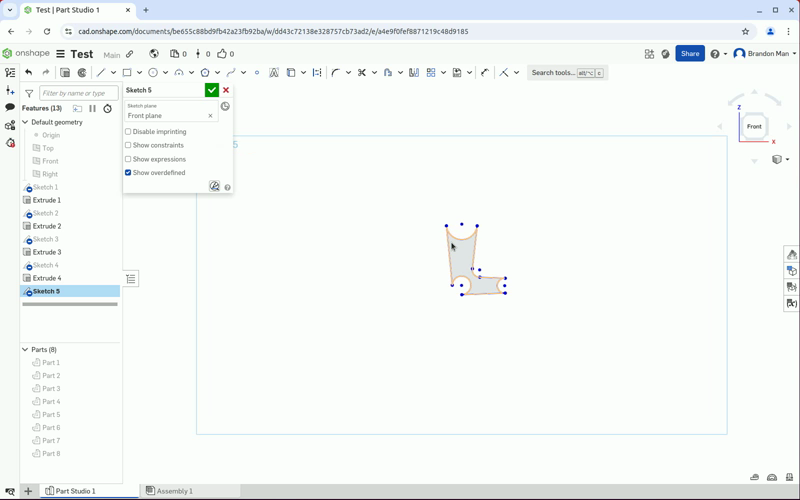
scroll(6)
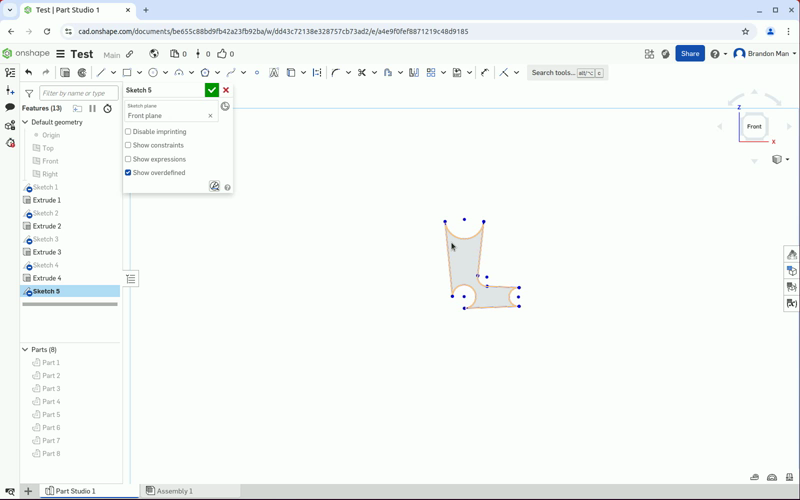
scroll(6)
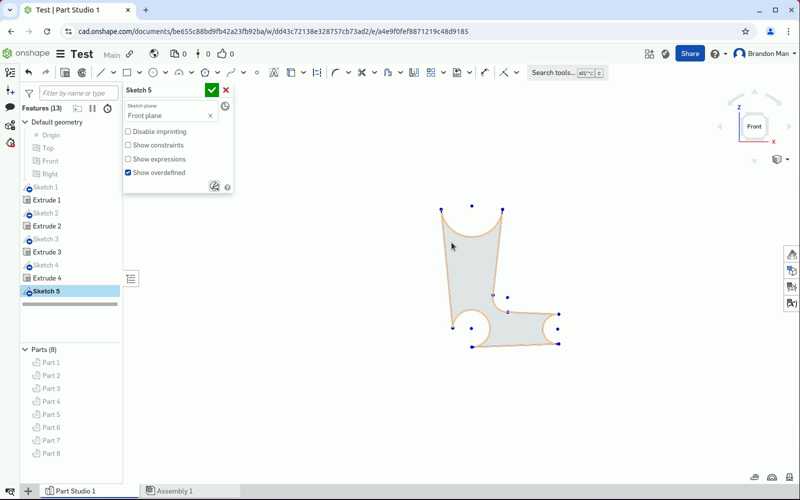
scroll(6)
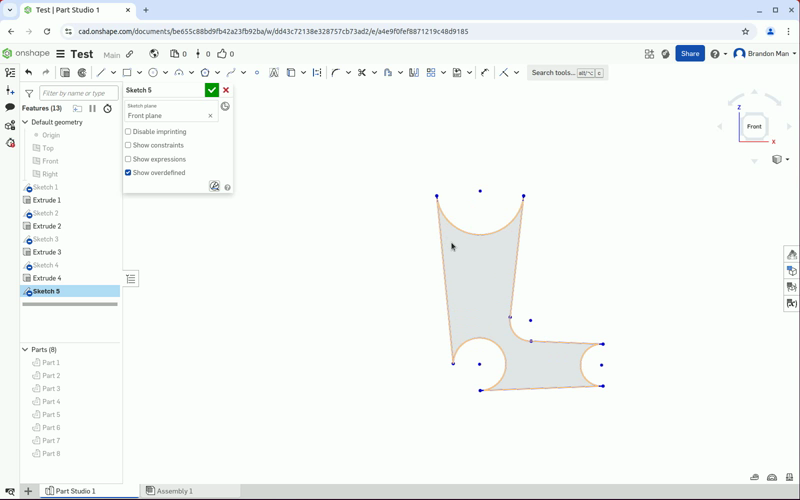
scroll(6)
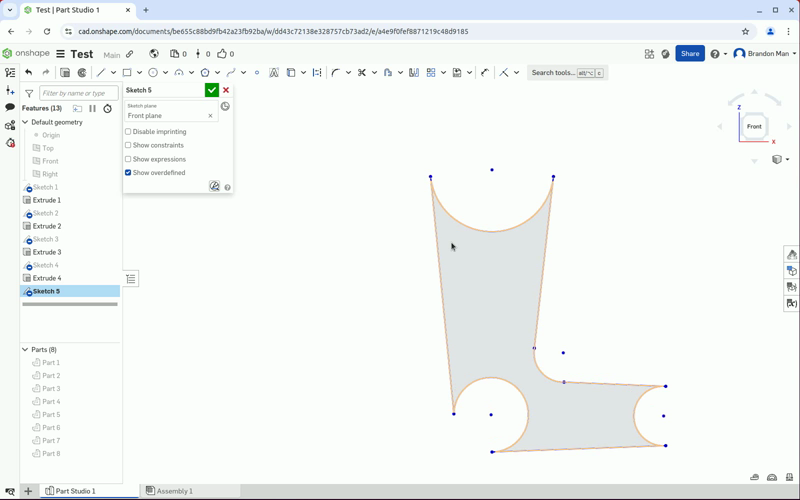
scroll(6)
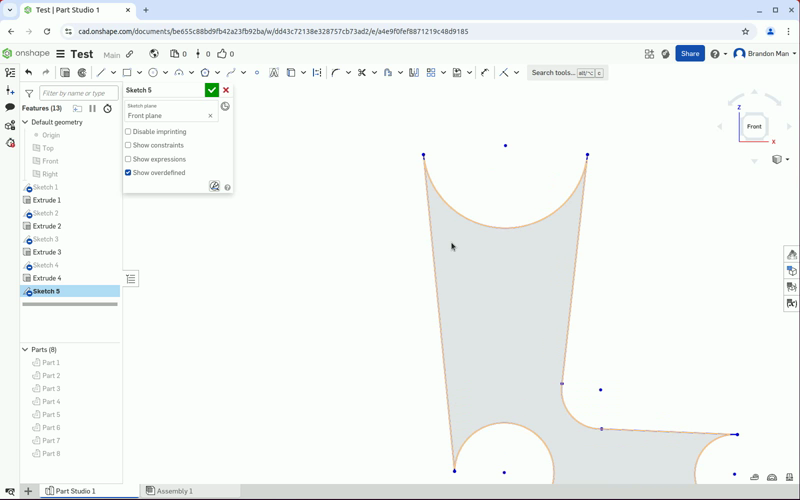
scroll(6)
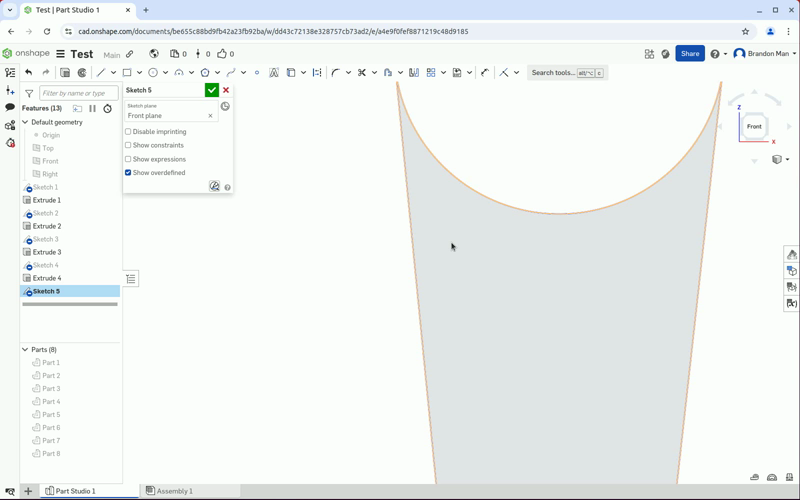
click(451, 242)
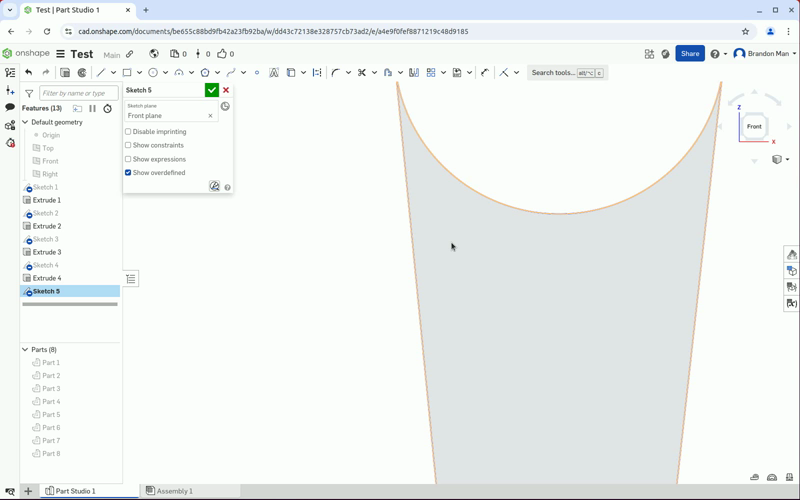
scroll(-6)
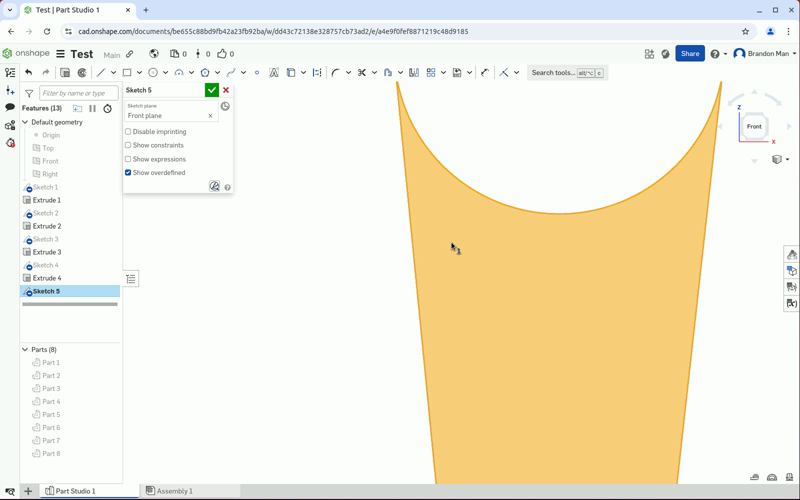
scroll(-6)
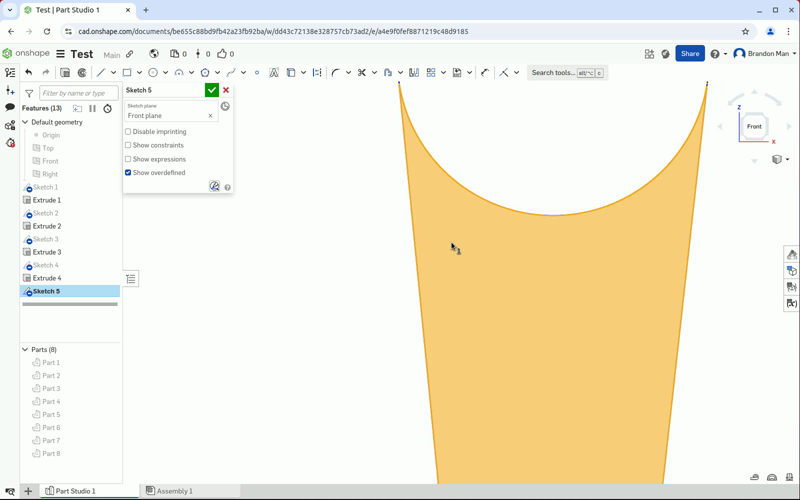
scroll(-6)
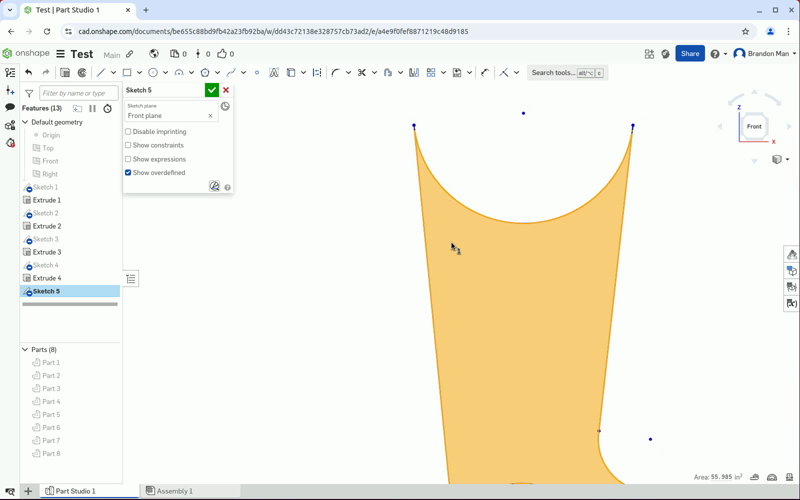
scroll(-6)
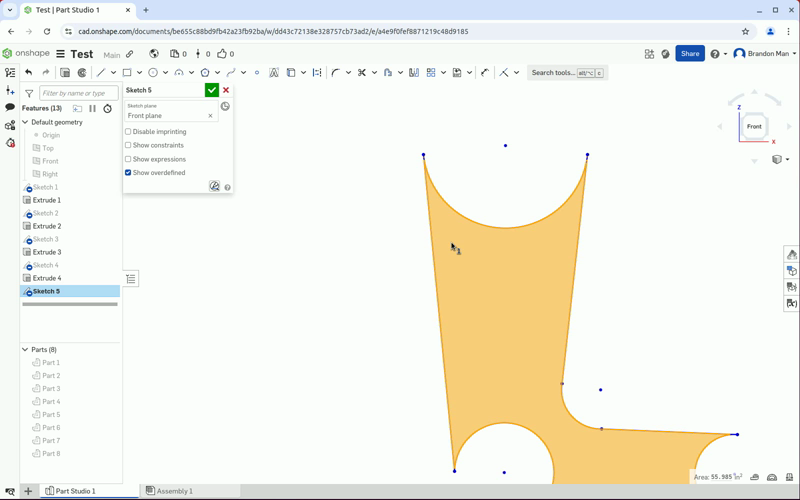
scroll(-6)
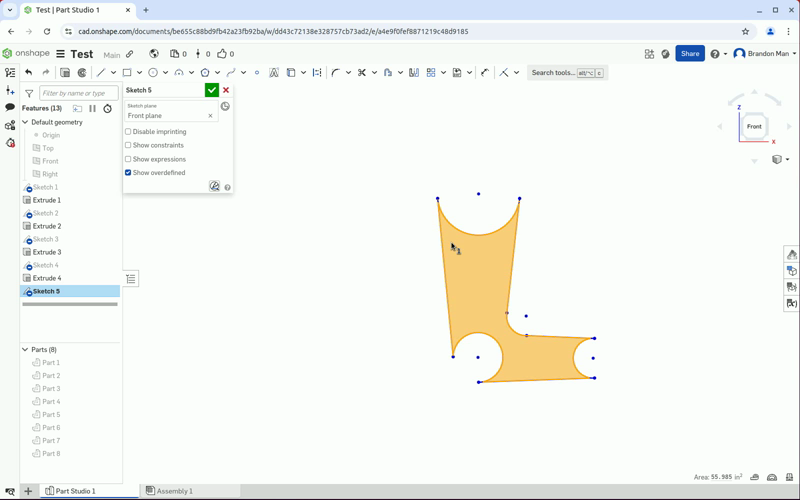
scroll(-6)
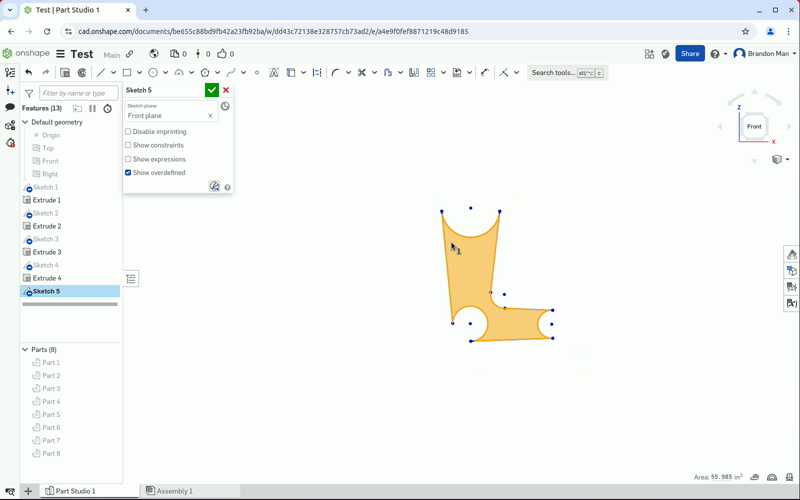
scroll(-6)
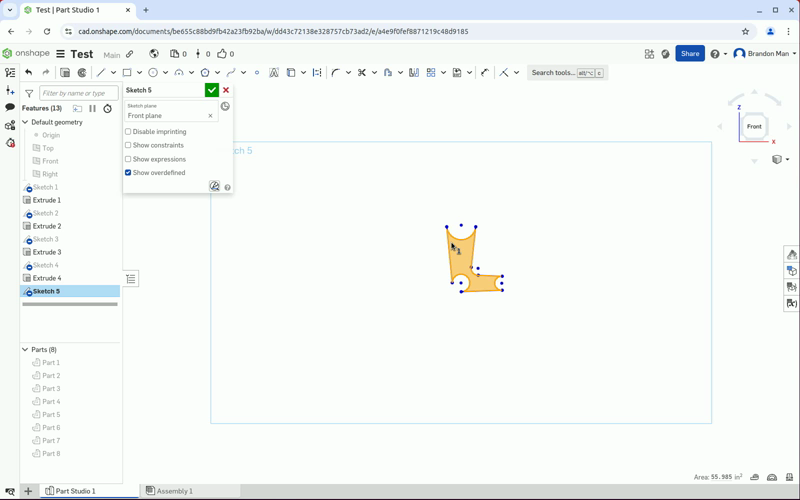
mouse_move(73, 352)
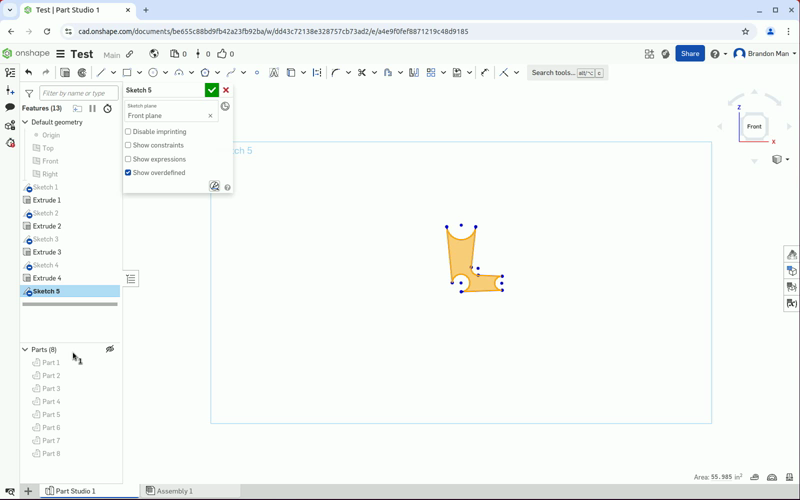
key(shift+y)
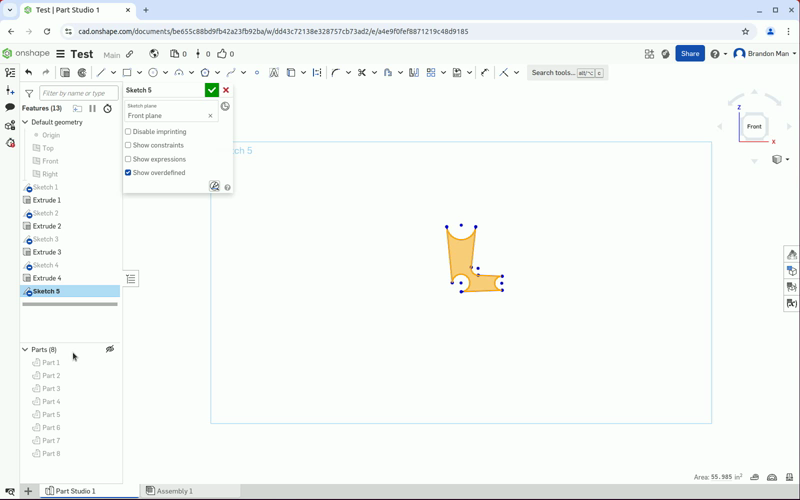
key(shift+e)
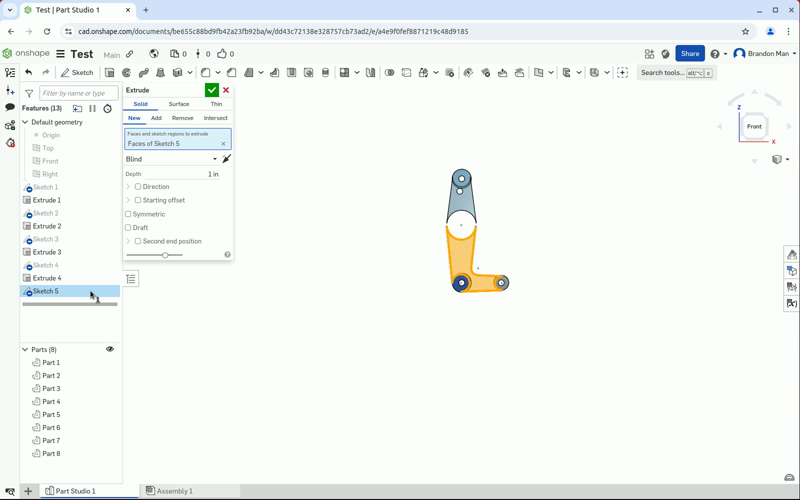
mouse_move(143, 106)
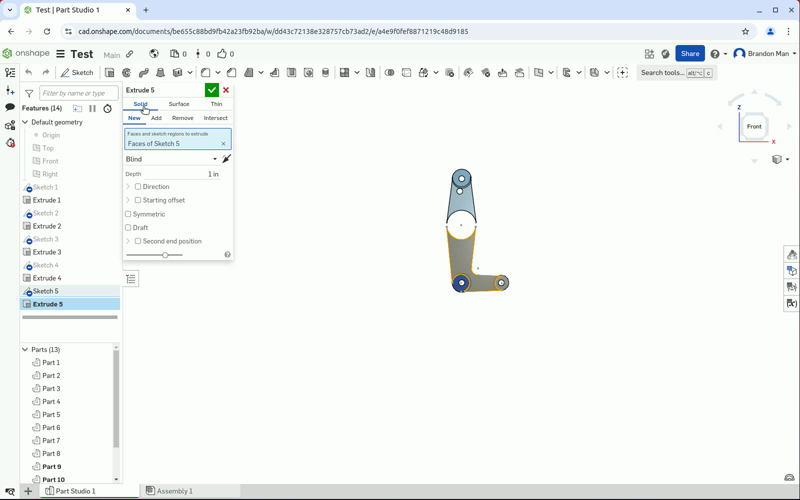
click(143, 106)
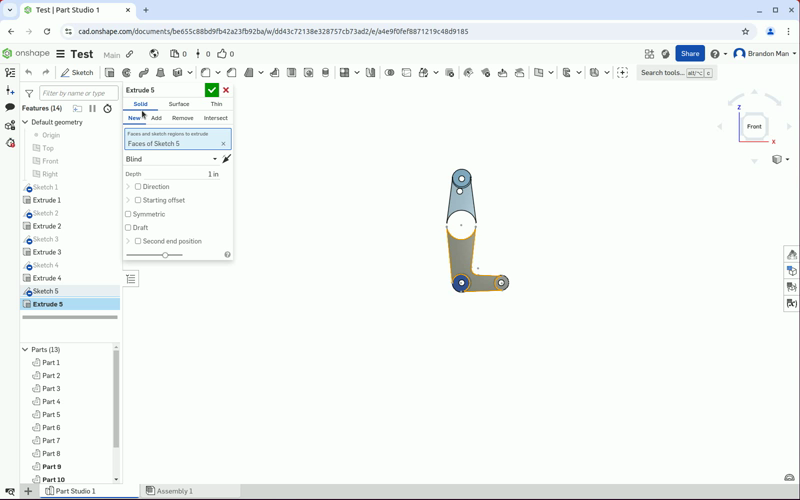
mouse_move(137, 120)
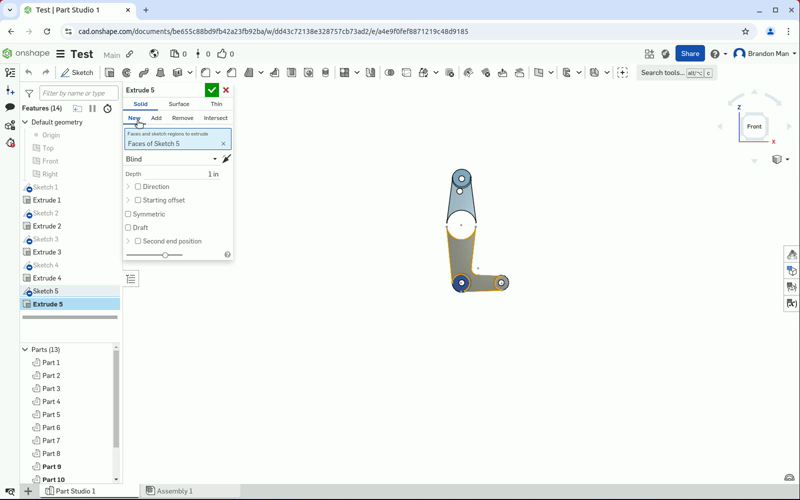
click(137, 120)
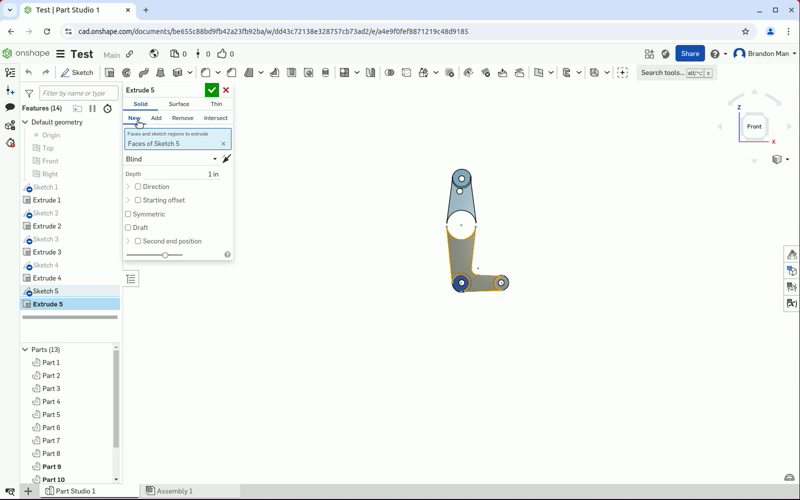
key(tab, 4)
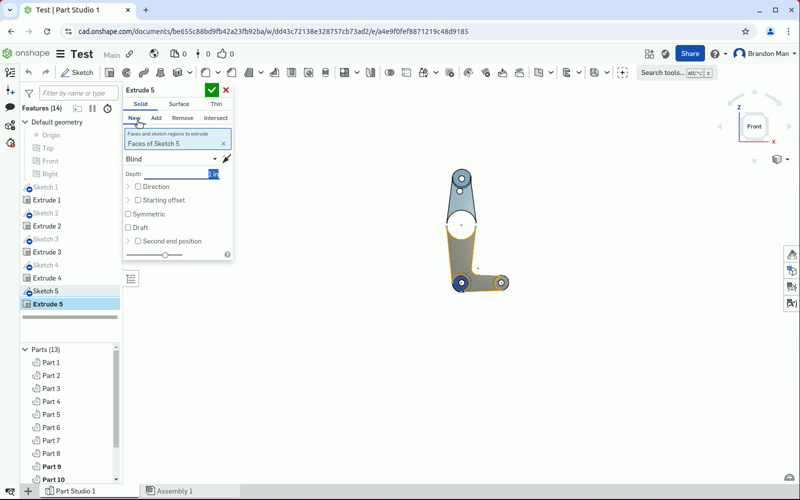
text(0.481)
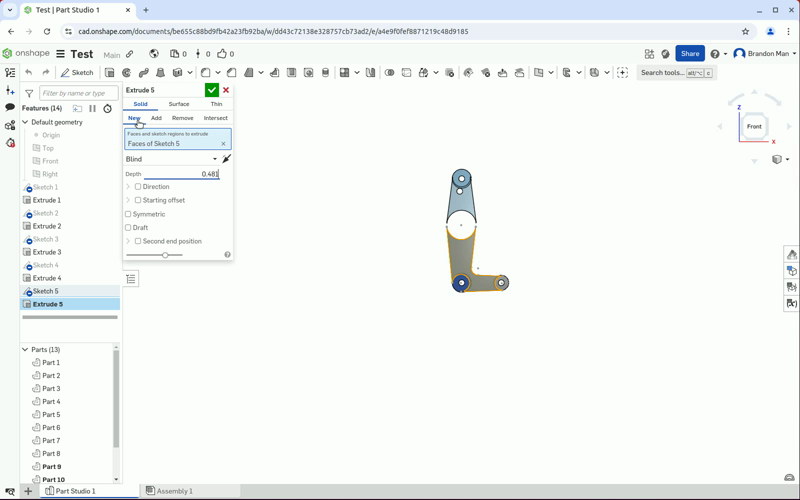
key(enter)
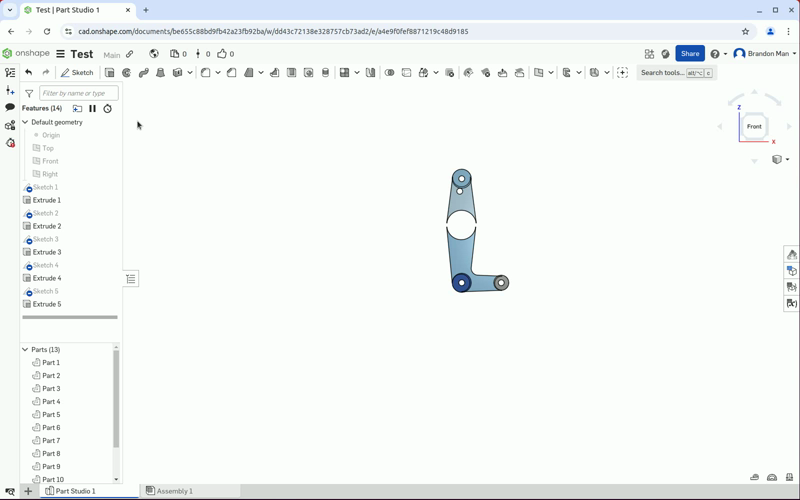
key(shift+h)
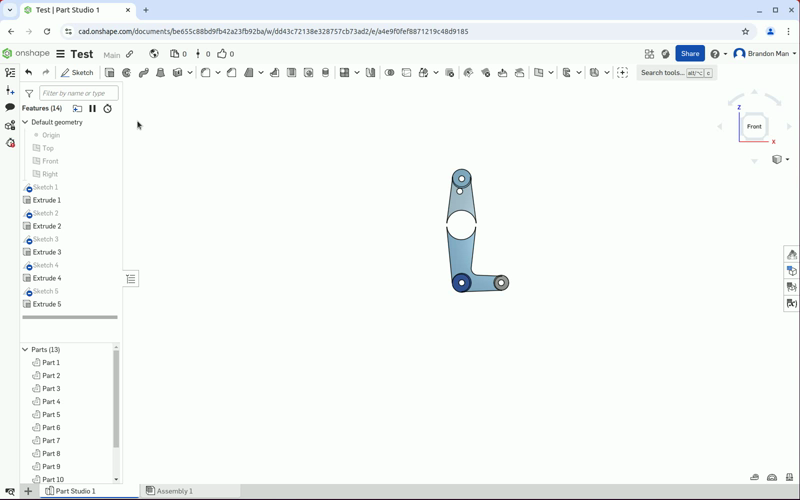
key(shift+h)
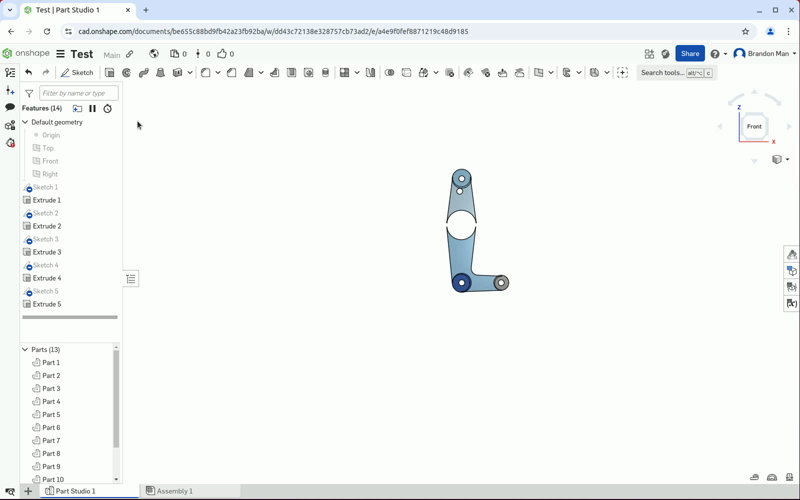
mouse_move(73, 189)
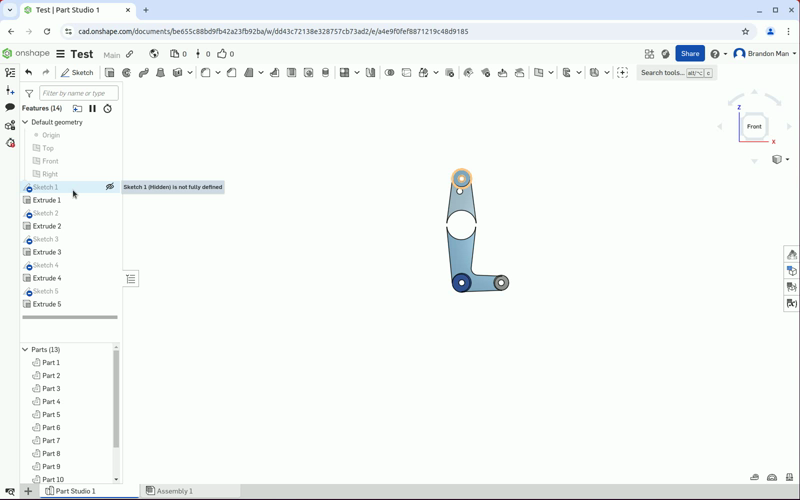
click(73, 189)
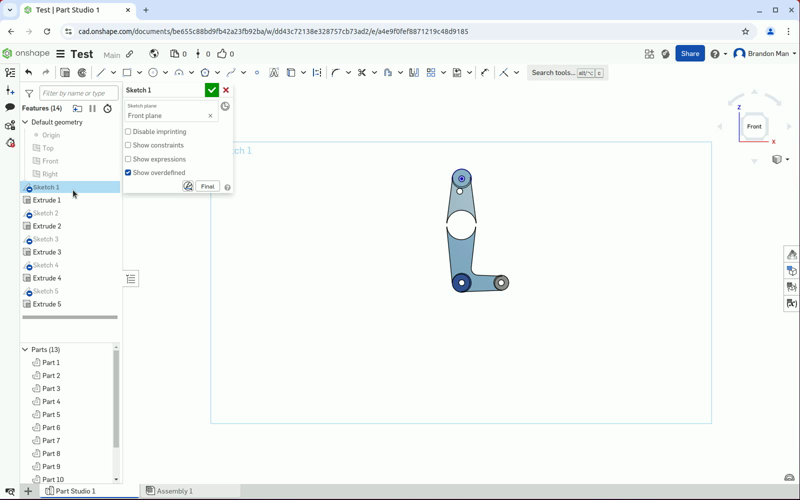
mouse_move(229, 92)
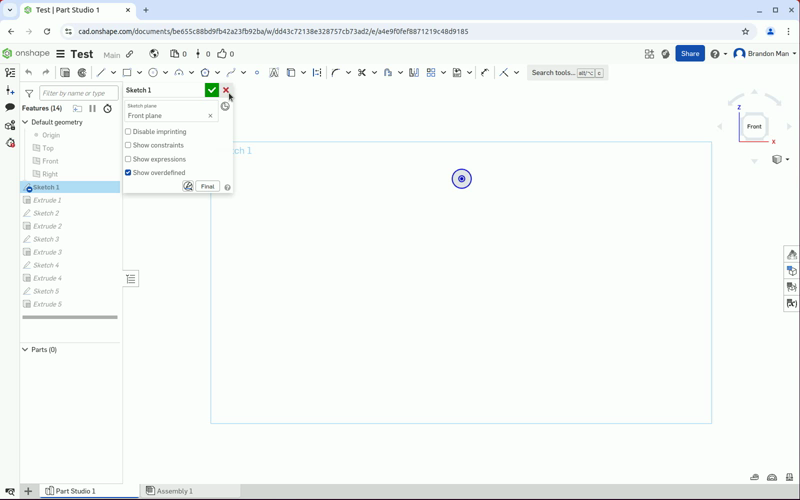
click(229, 92)
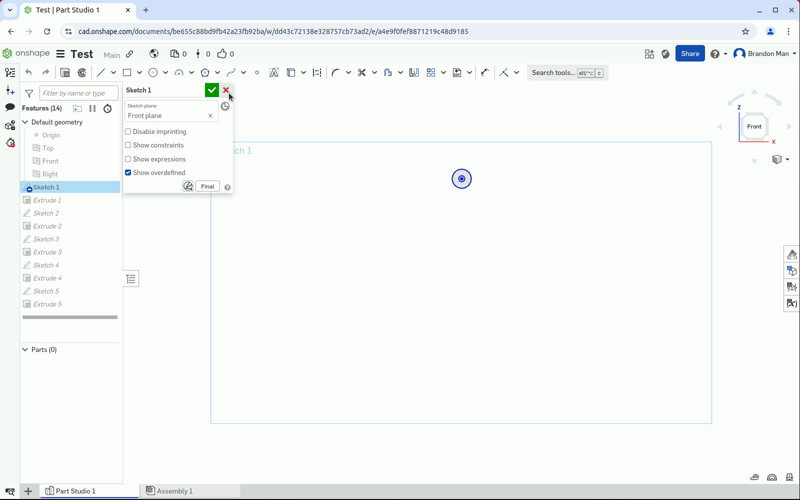
key(shift+s)
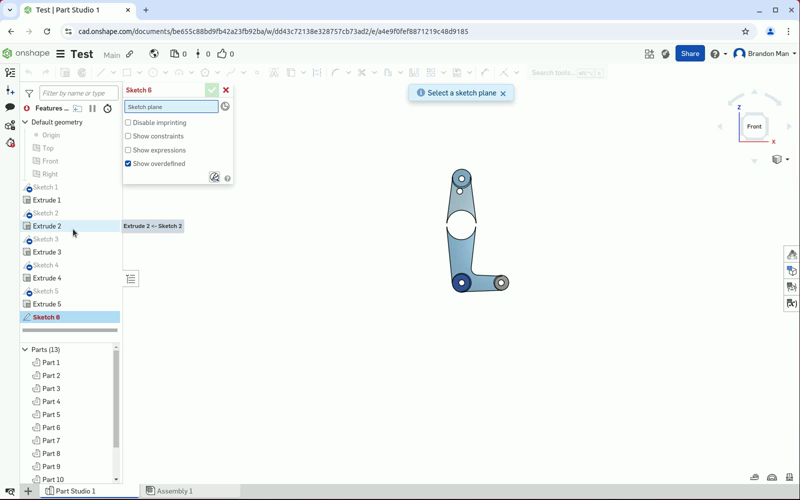
scroll(3)
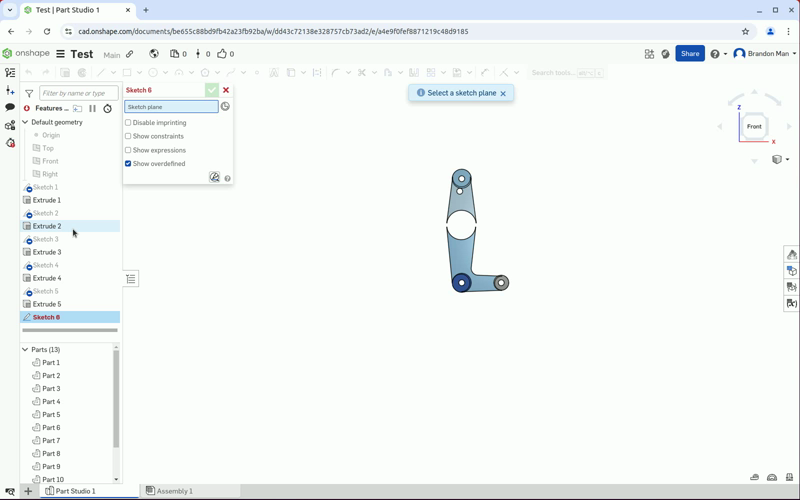
mouse_move(73, 163)
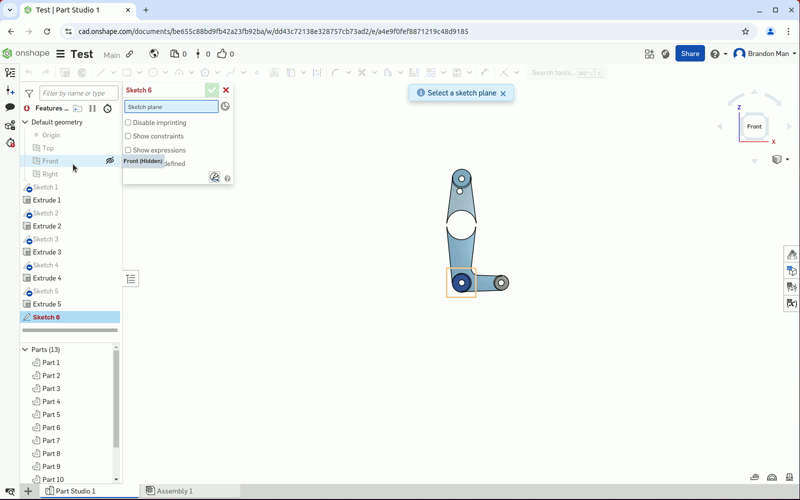
click(73, 163)
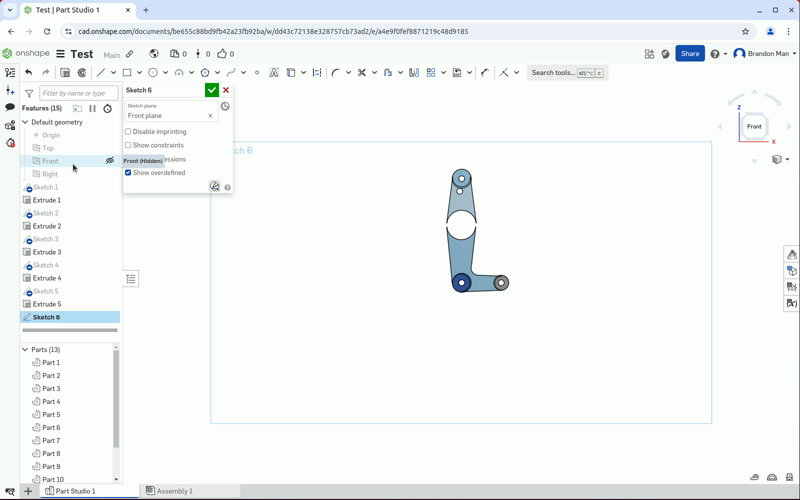
mouse_move(69, 352)
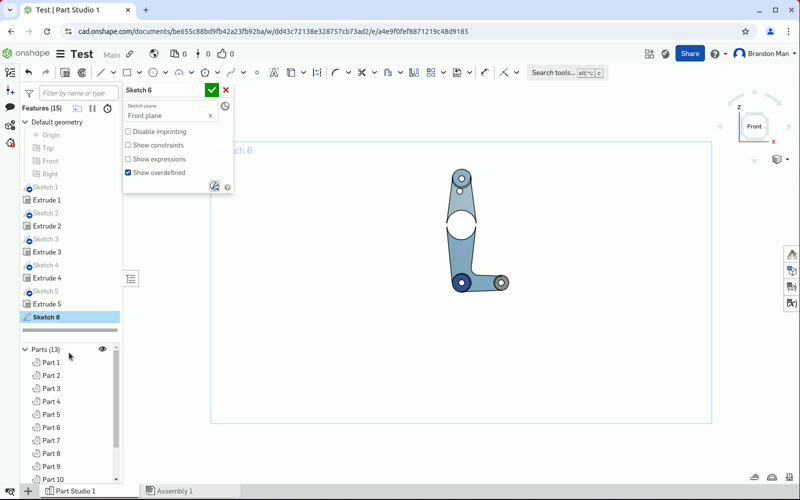
key(y)
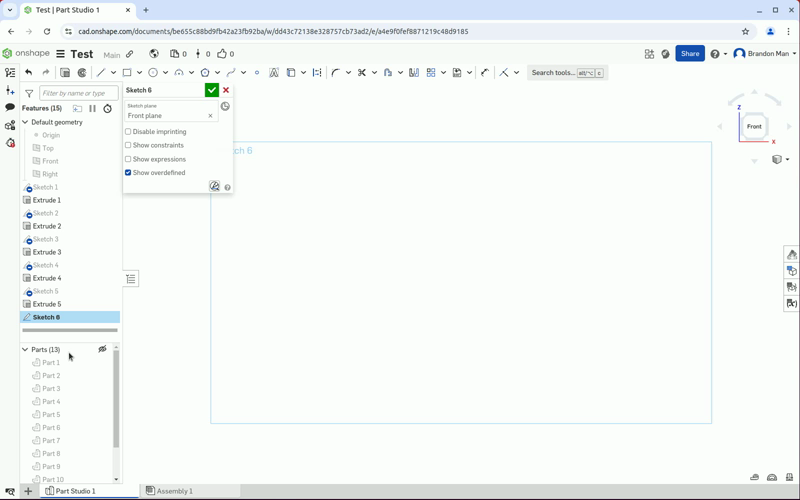
key(c)
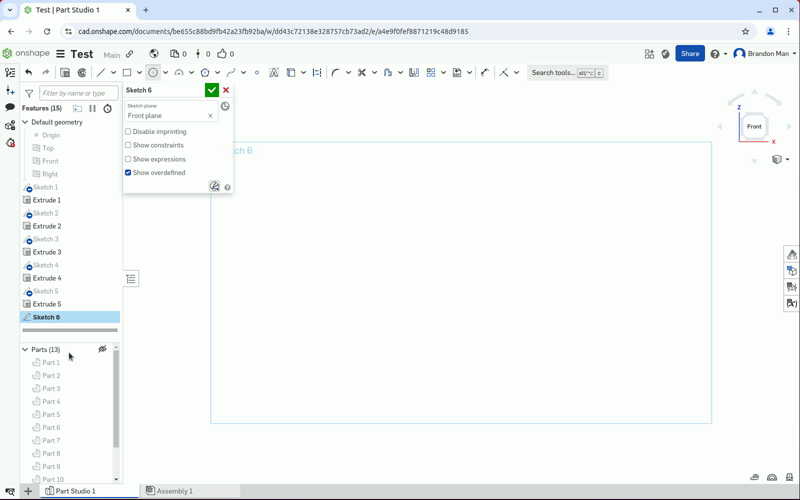
key_down(shift)
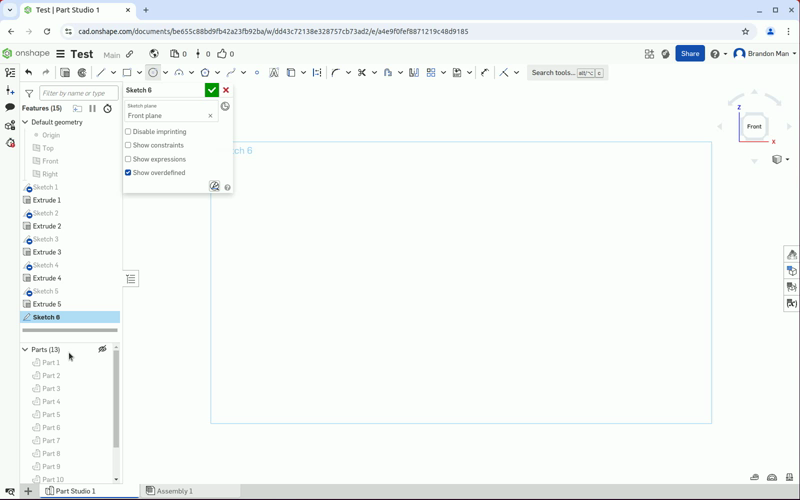
mouse_move(461, 225)
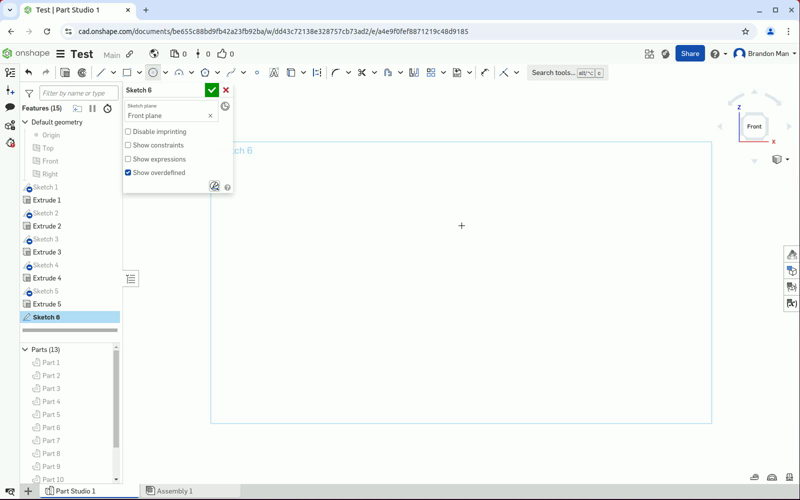
click(461, 225)
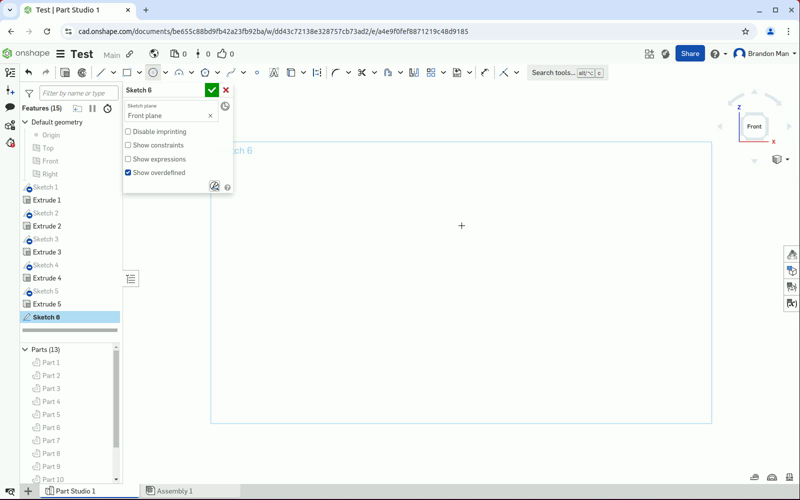
key_up(shift)
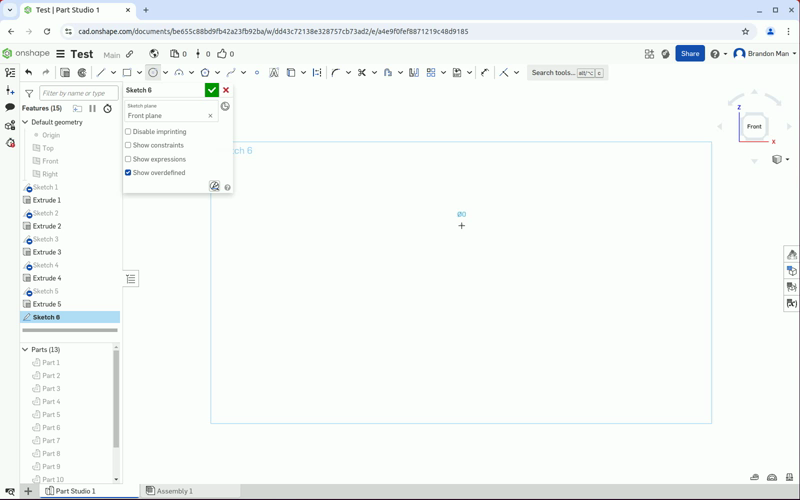
mouse_move(477, 225)
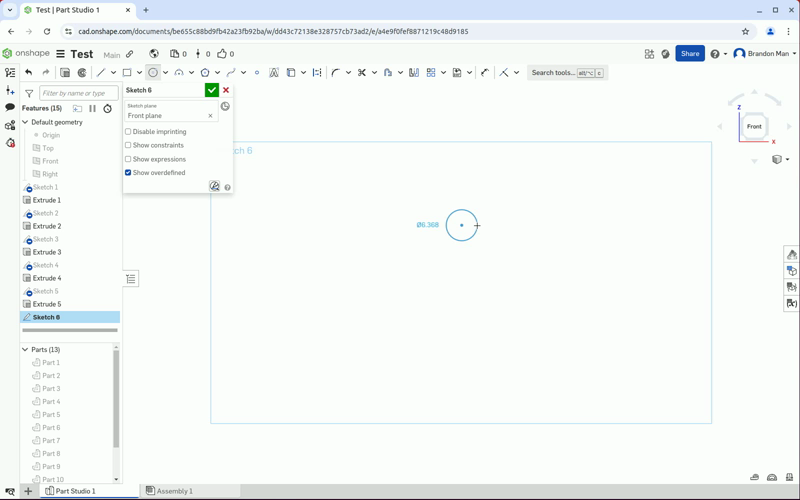
click(477, 225)
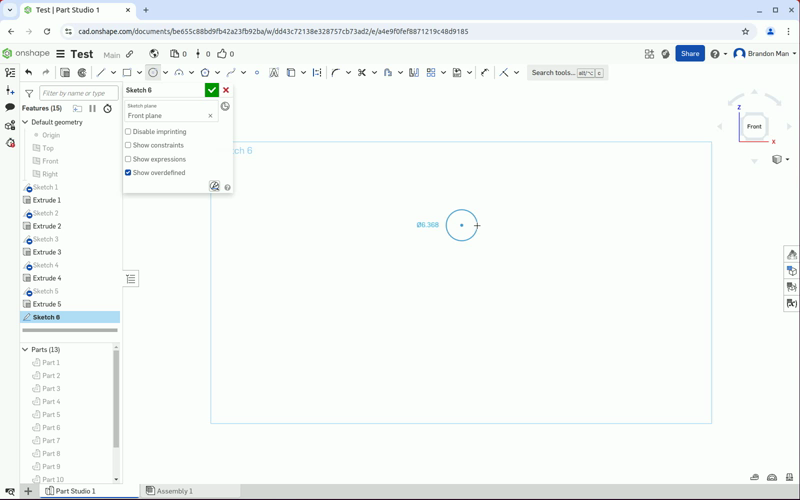
key(esc)
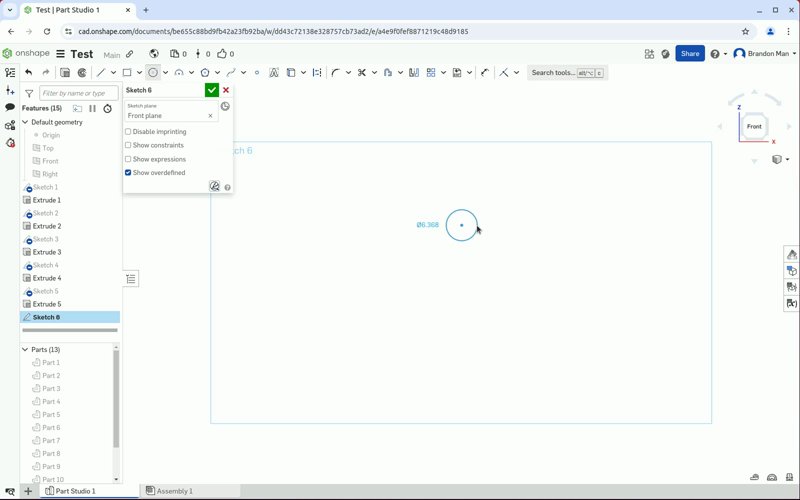
key(c)
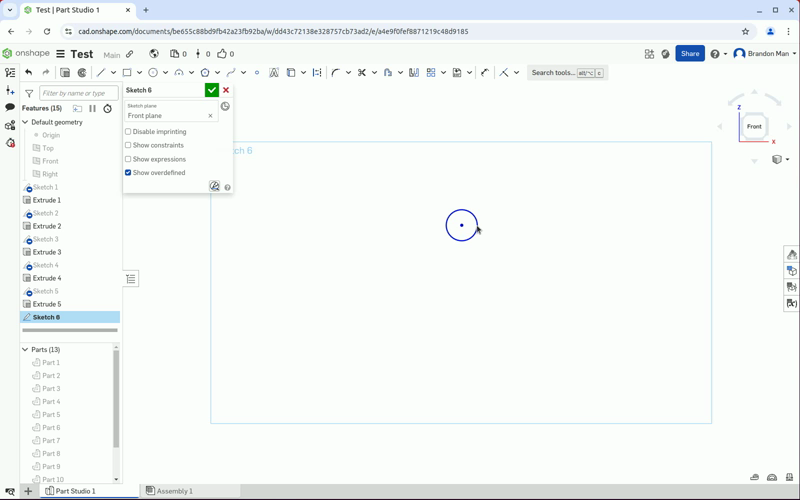
key_down(shift)
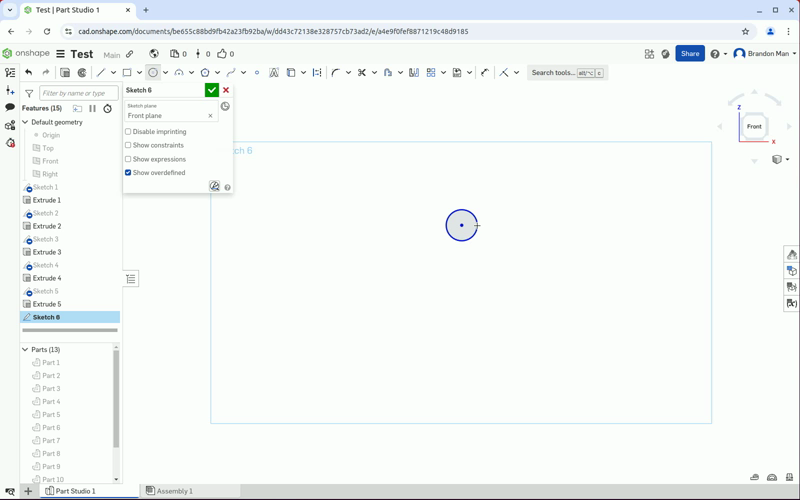
mouse_move(461, 225)
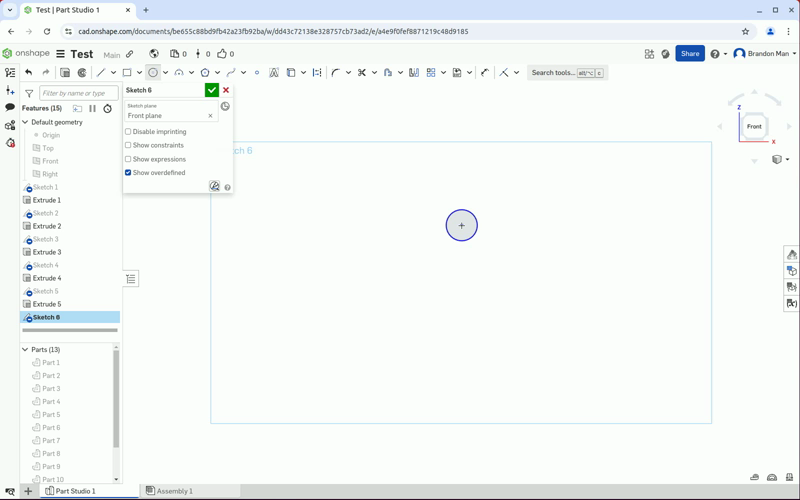
click(461, 225)
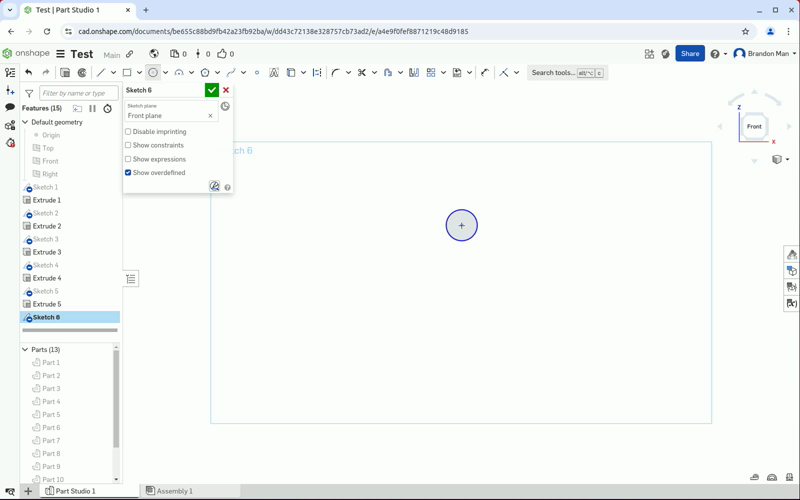
key_up(shift)
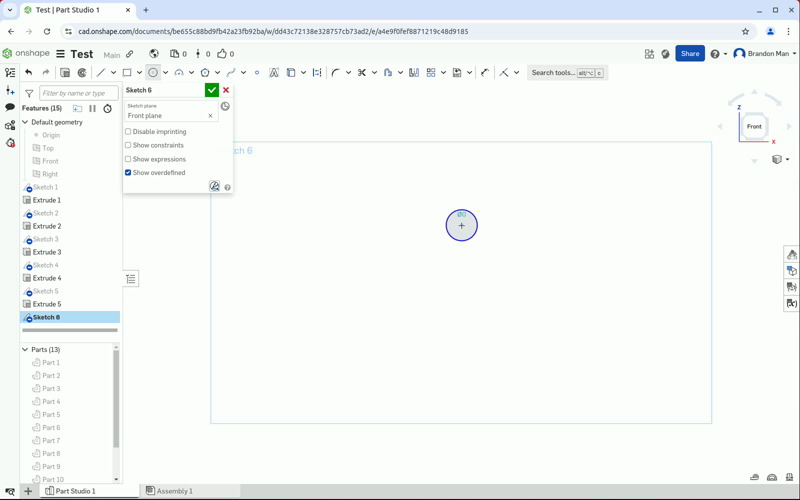
mouse_move(465, 225)
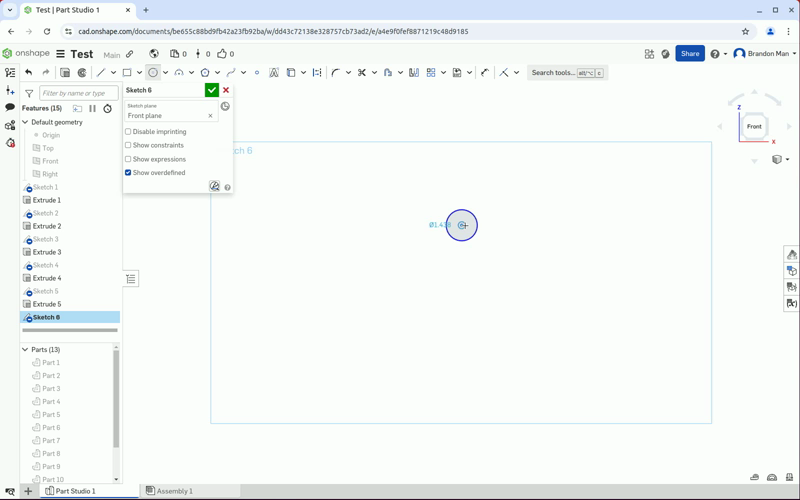
scroll(6)
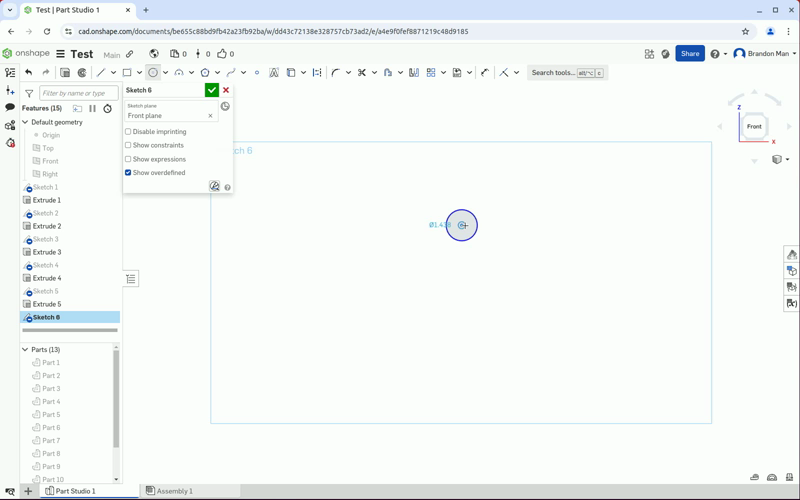
scroll(6)
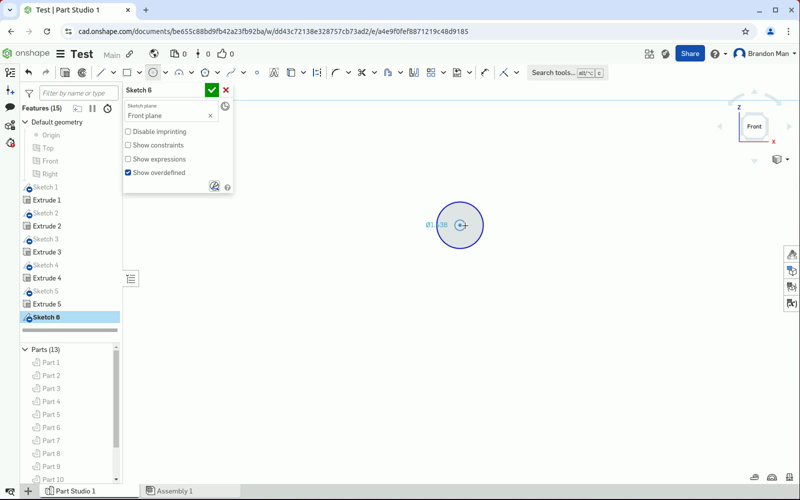
scroll(6)
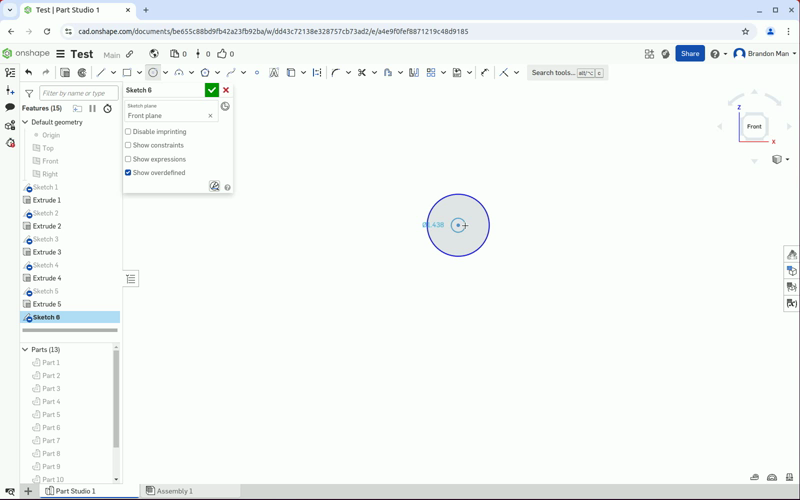
scroll(6)
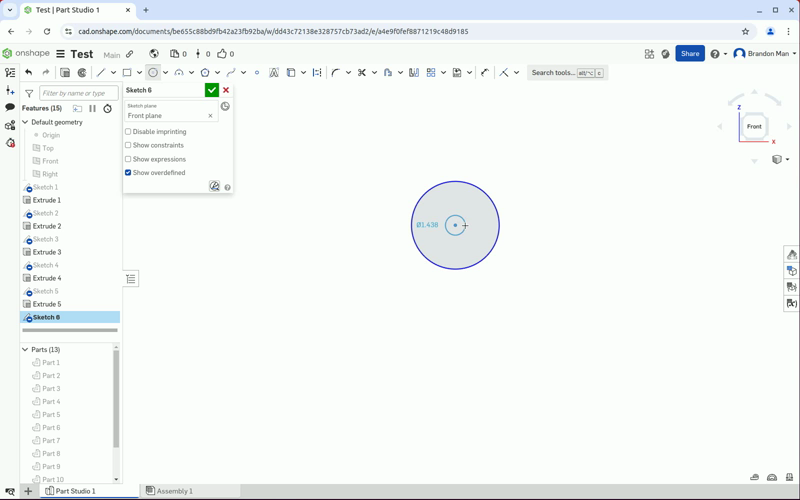
scroll(6)
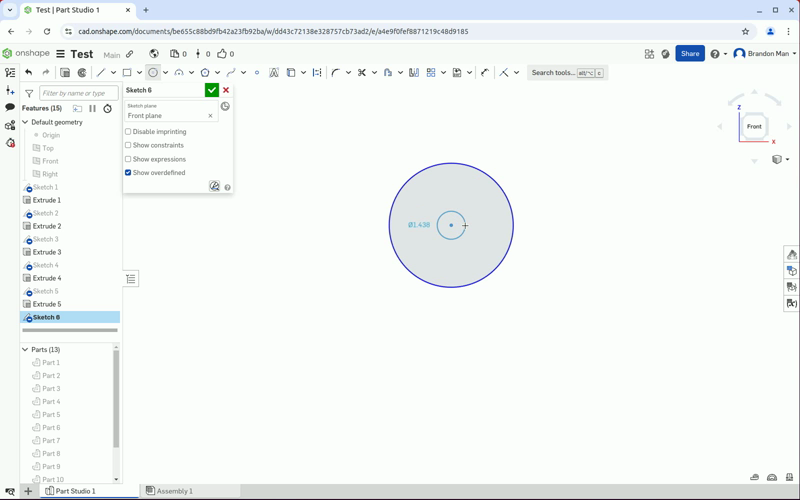
scroll(6)
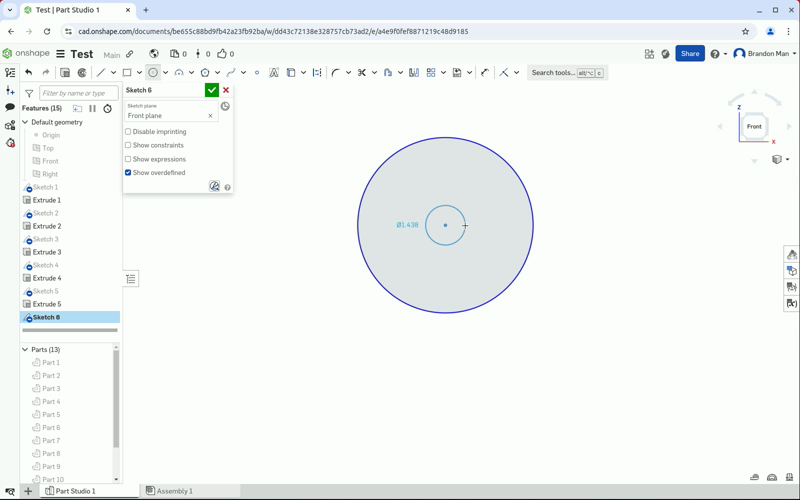
scroll(6)
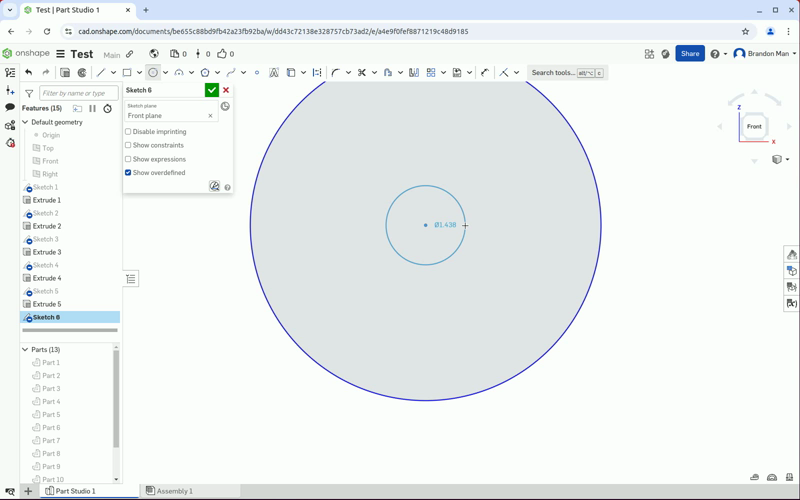
click(465, 225)
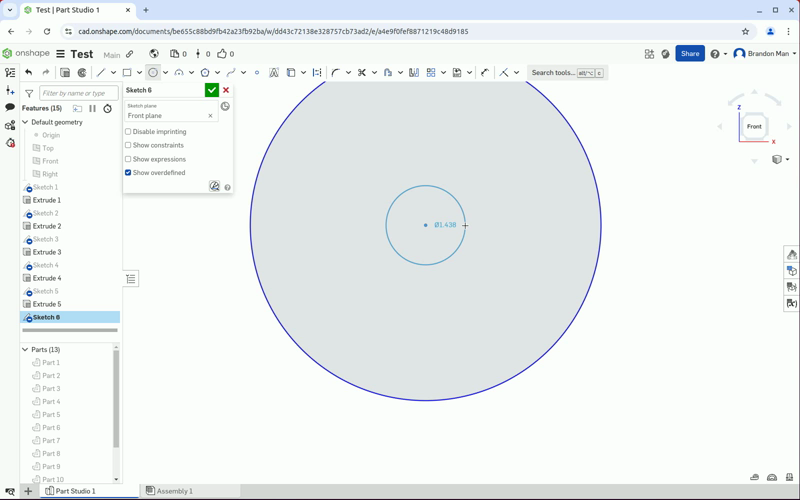
scroll(-6)
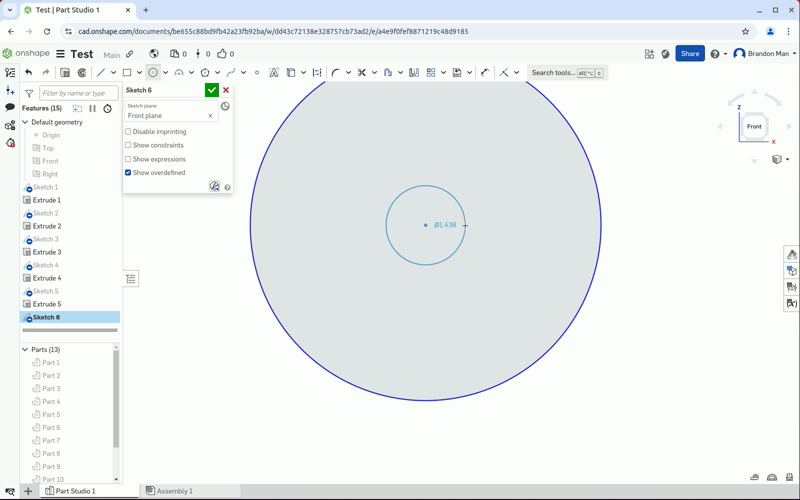
scroll(-6)
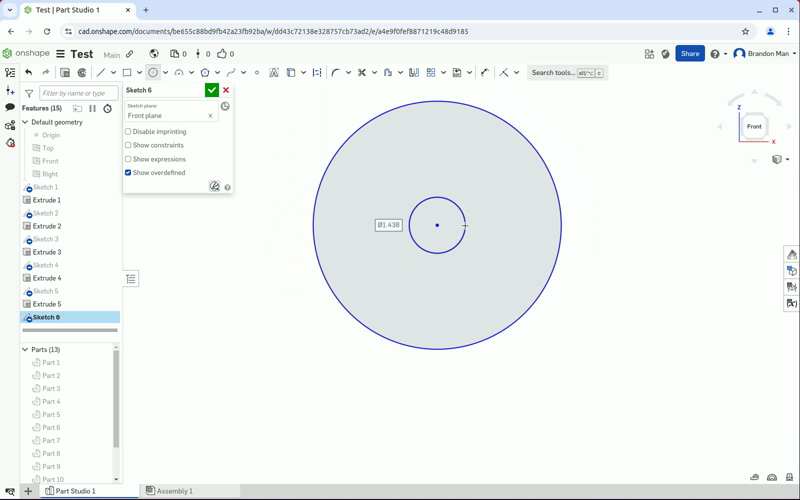
scroll(-6)
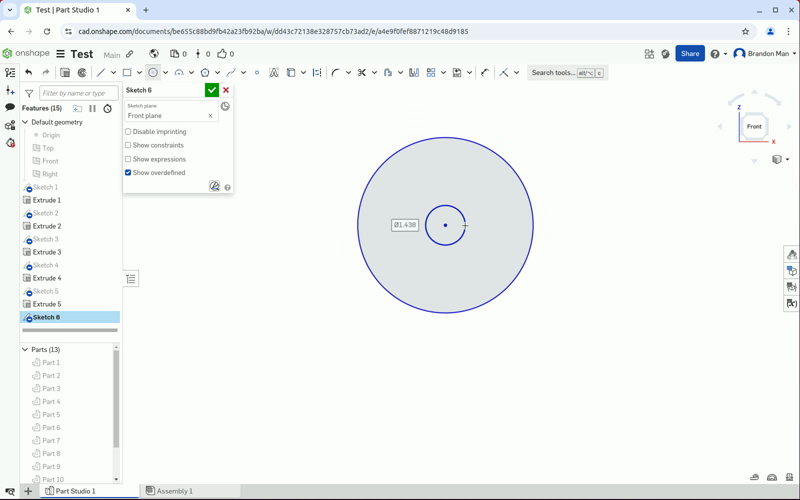
scroll(-6)
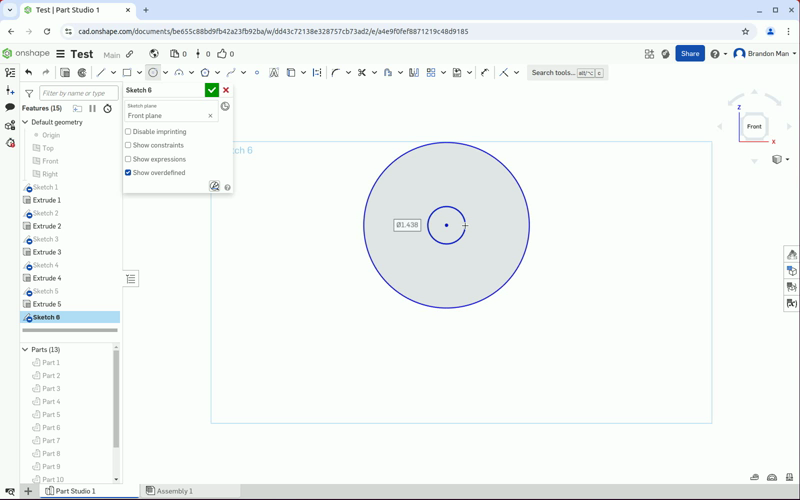
scroll(-6)
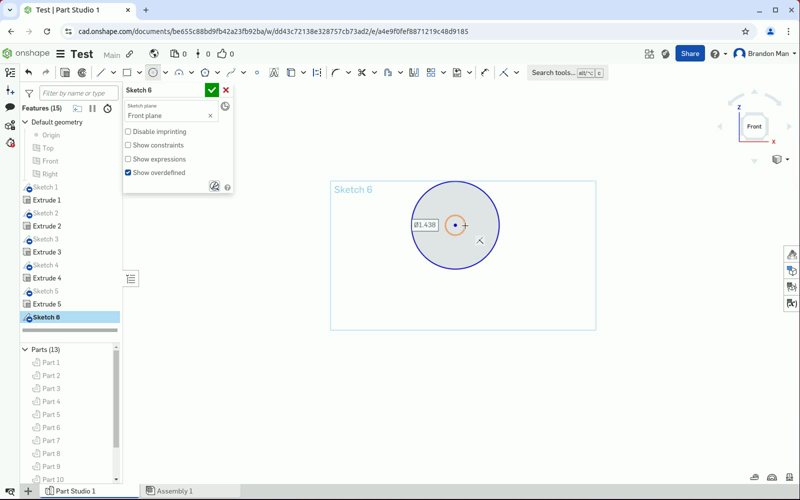
scroll(-6)
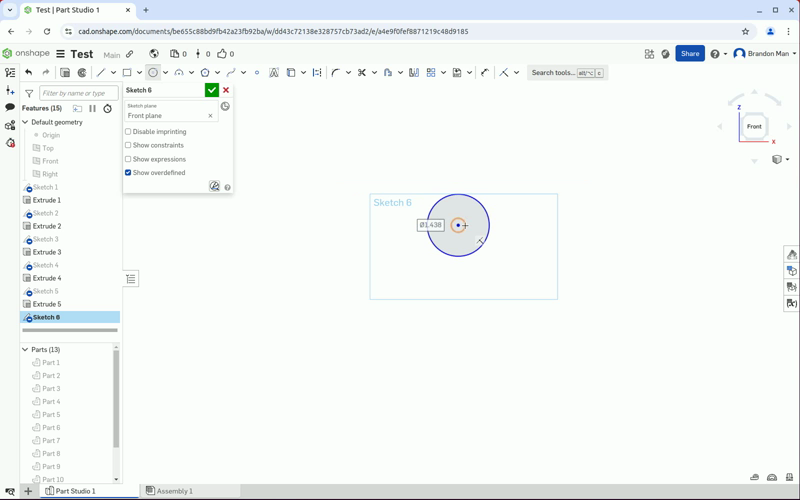
scroll(-6)
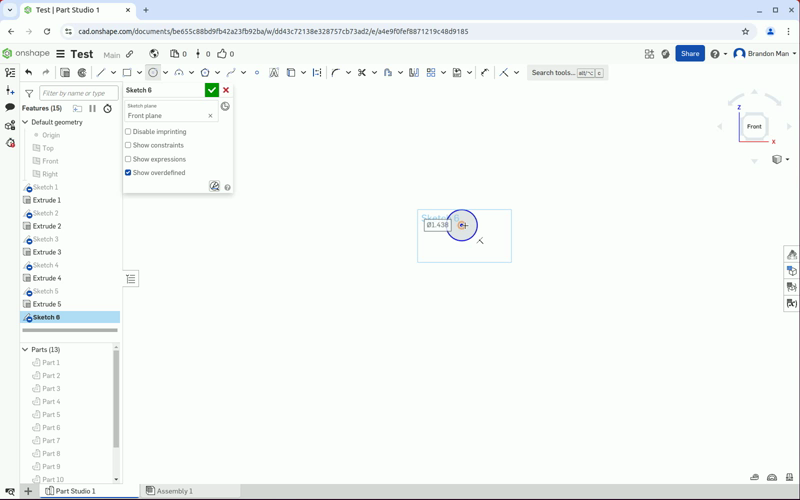
key(esc)
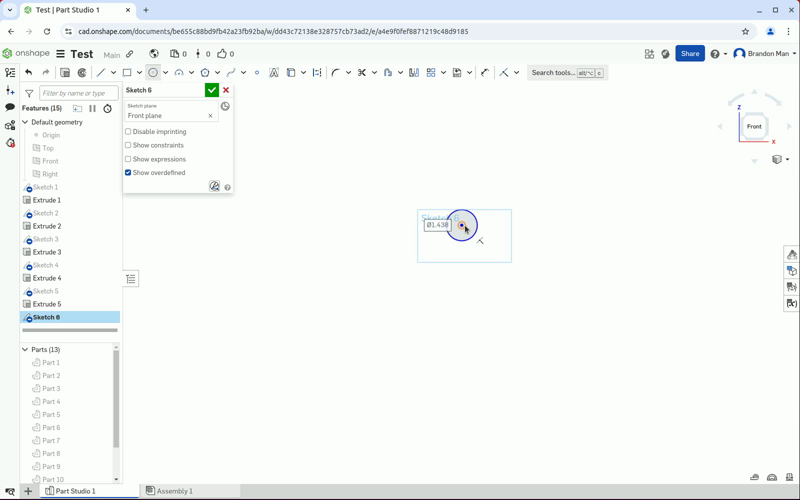
mouse_move(453, 227)
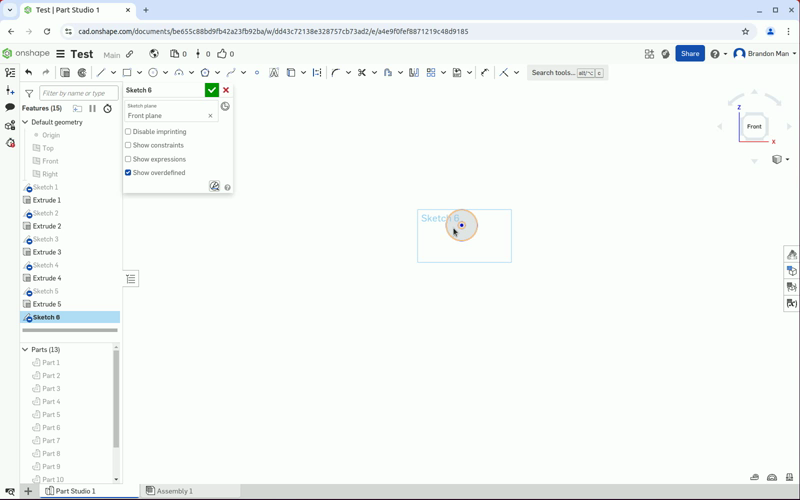
scroll(6)
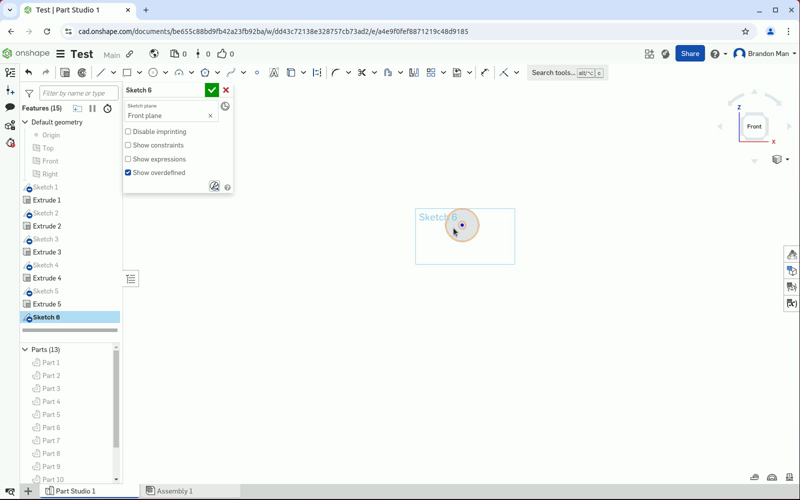
scroll(6)
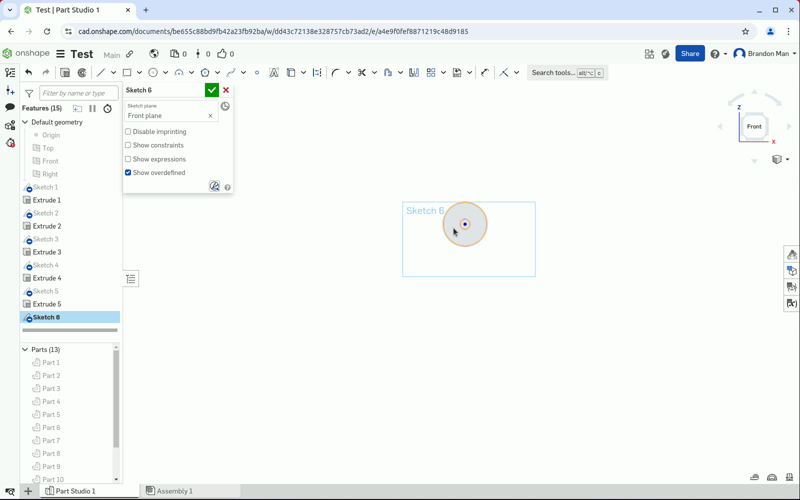
scroll(6)
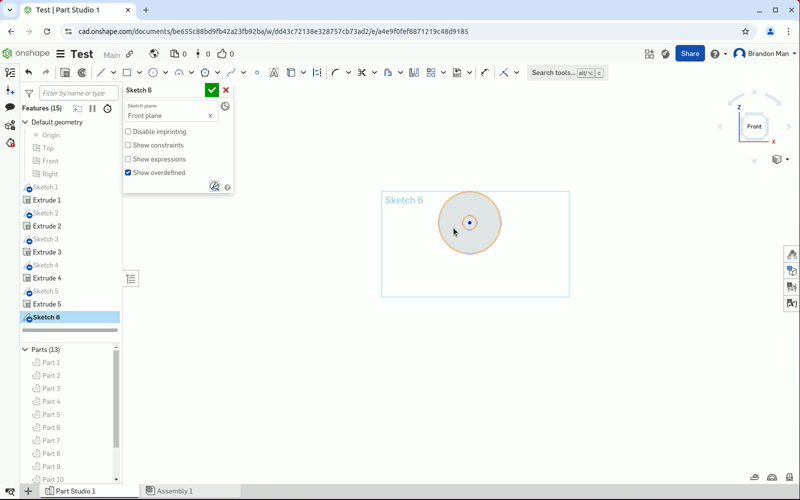
scroll(6)
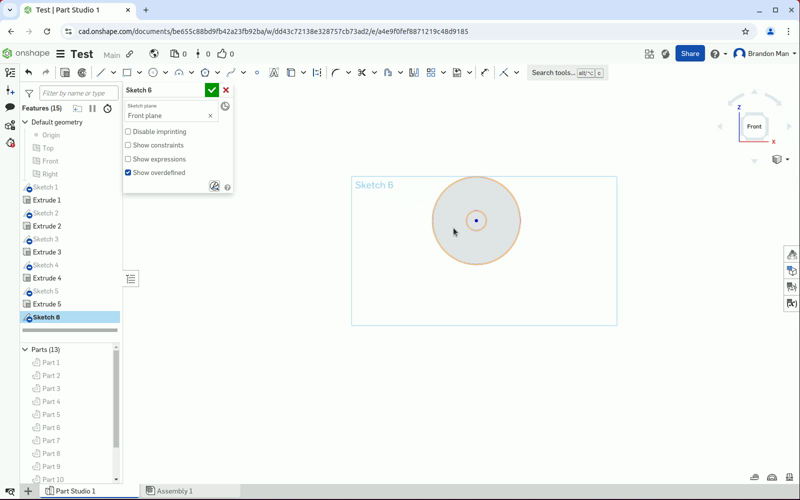
scroll(6)
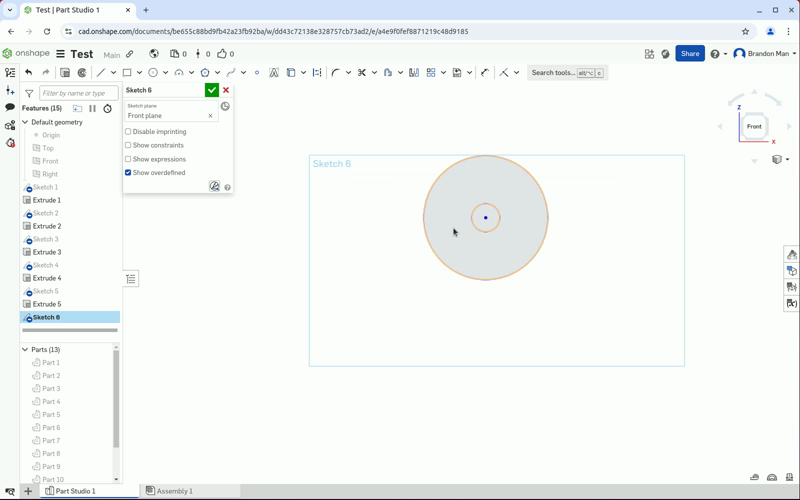
scroll(6)
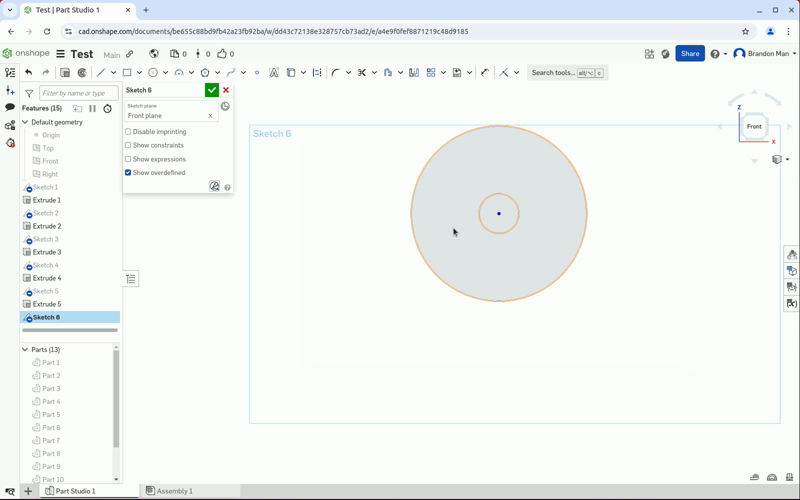
scroll(6)
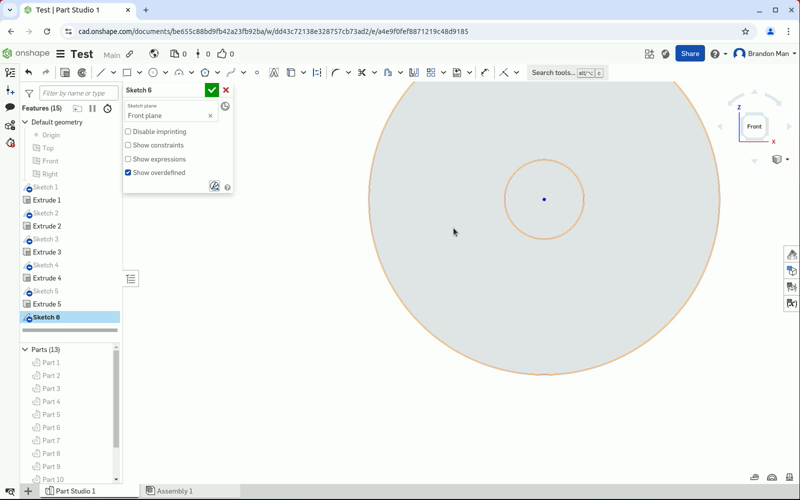
click(453, 227)
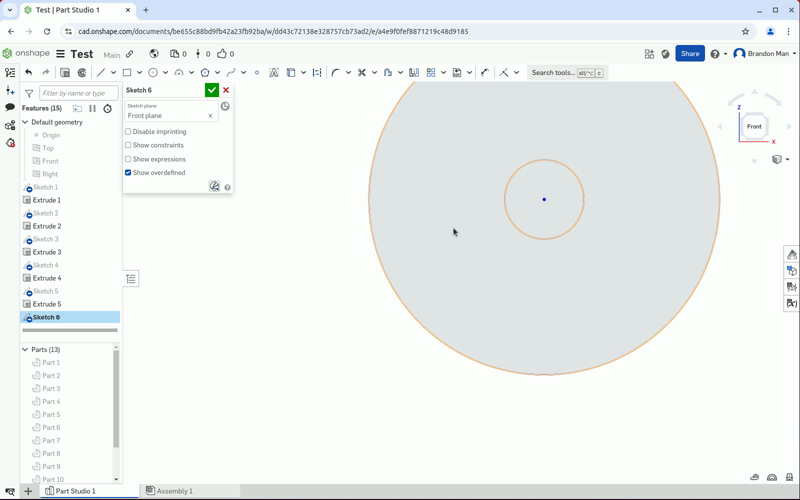
scroll(-6)
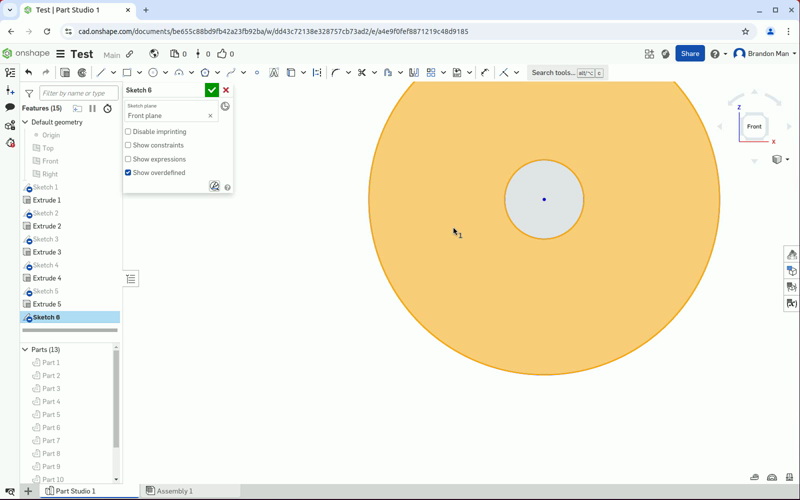
scroll(-6)
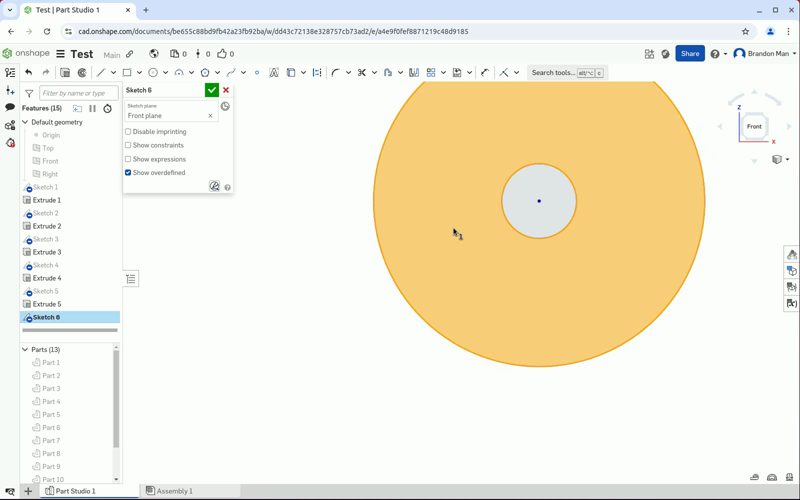
scroll(-6)
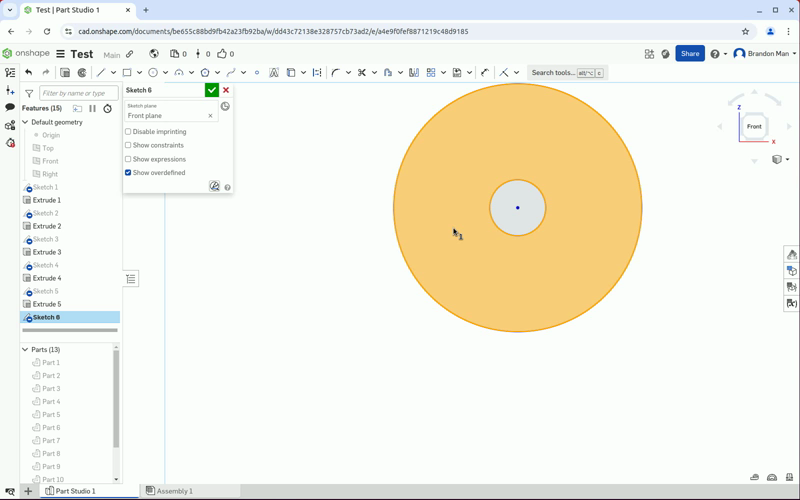
scroll(-6)
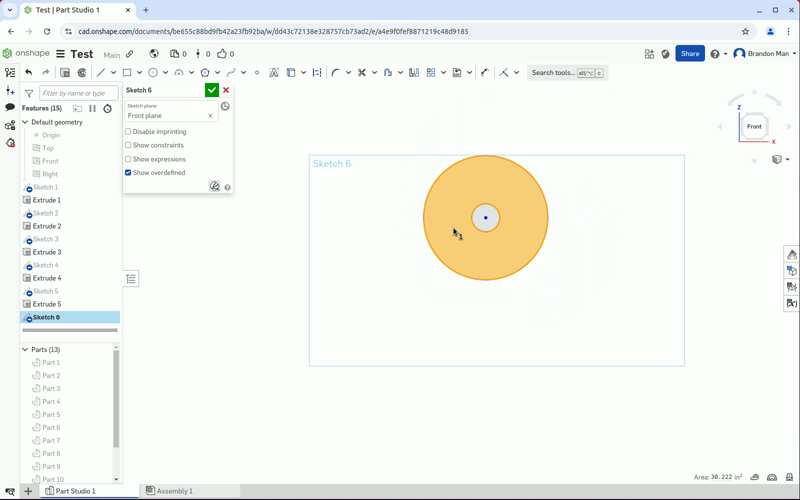
scroll(-6)
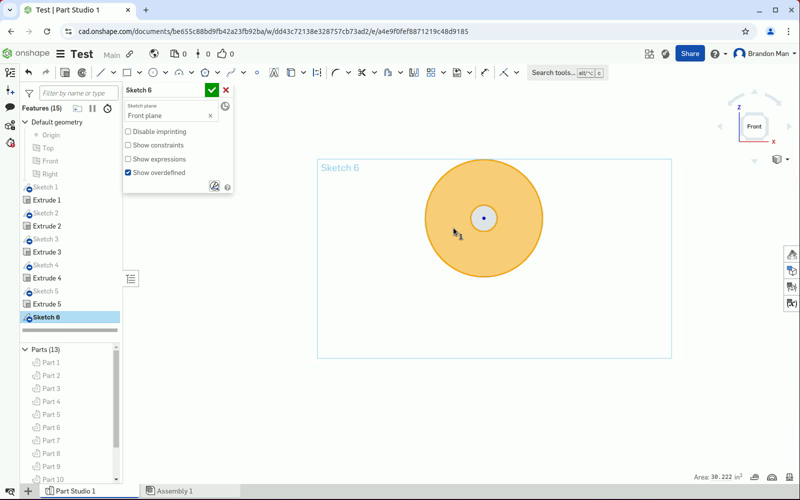
scroll(-6)
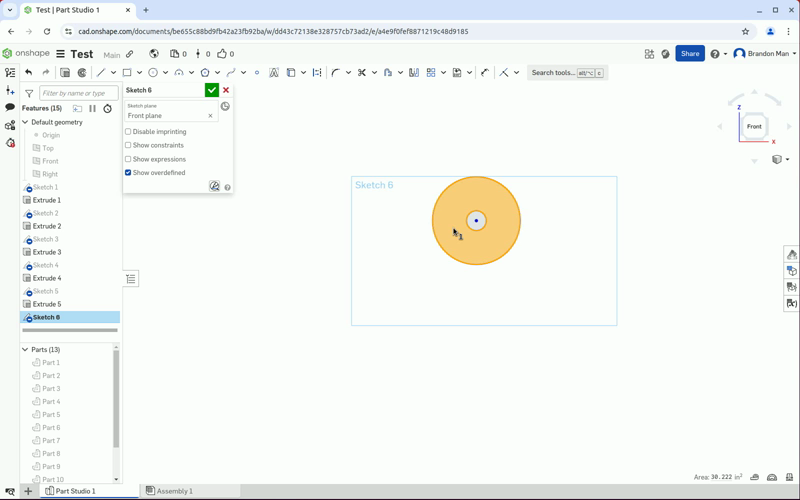
scroll(-6)
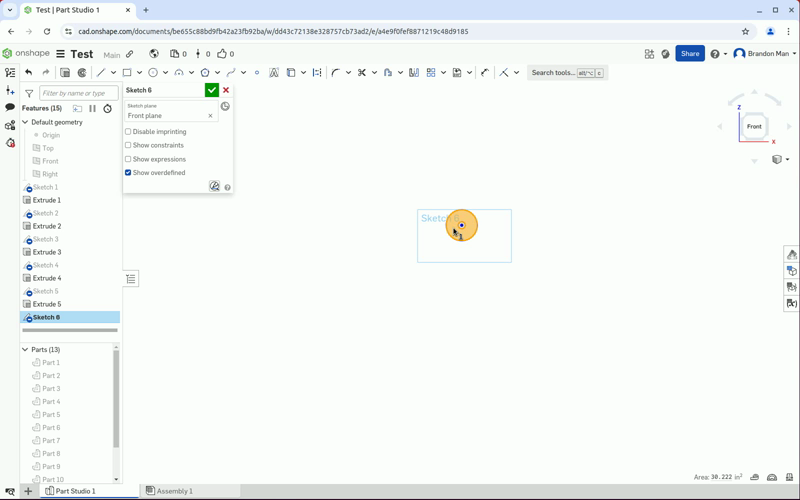
mouse_move(69, 352)
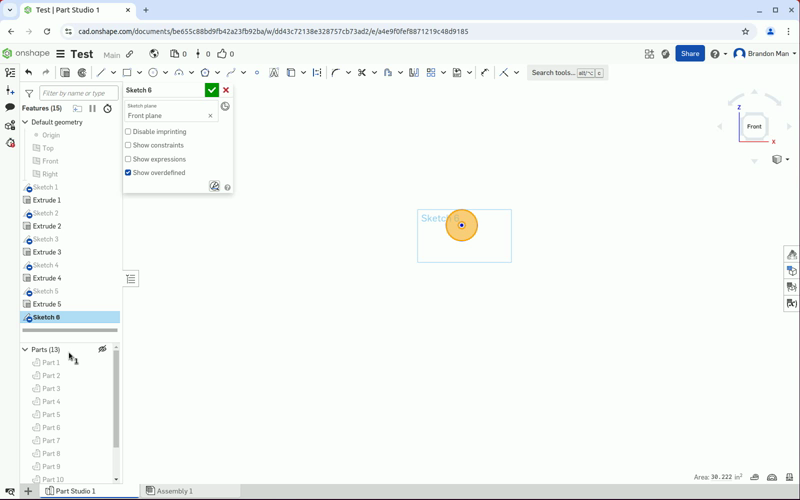
key(shift+y)
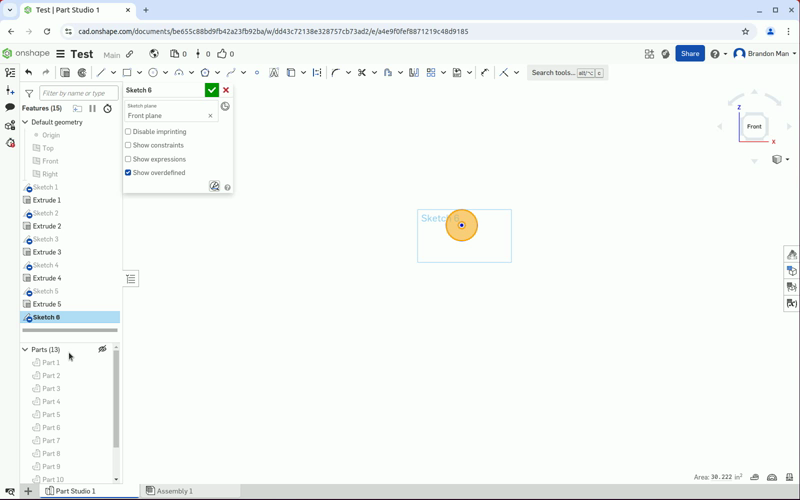
key(shift+e)
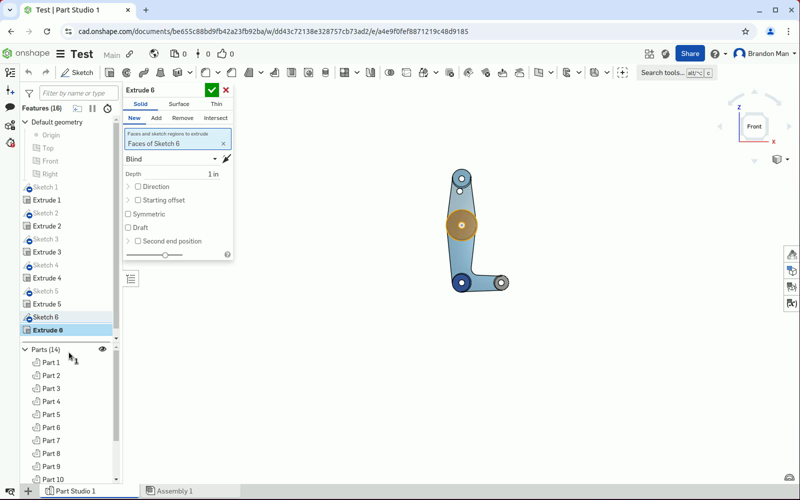
mouse_move(143, 106)
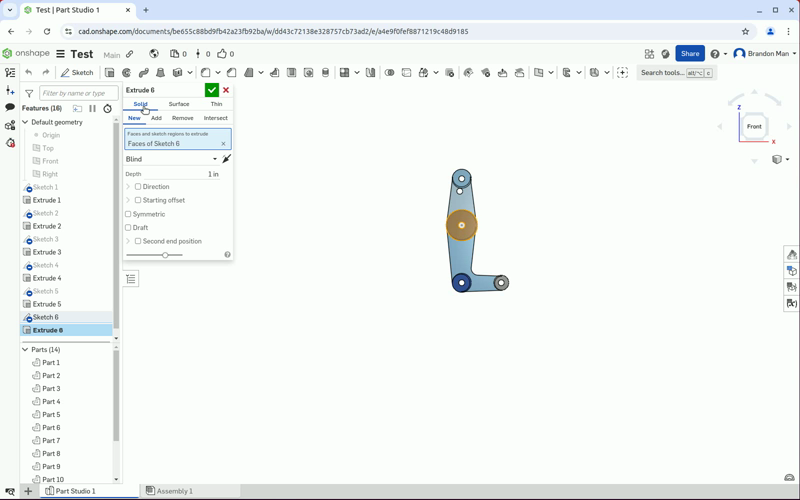
click(143, 106)
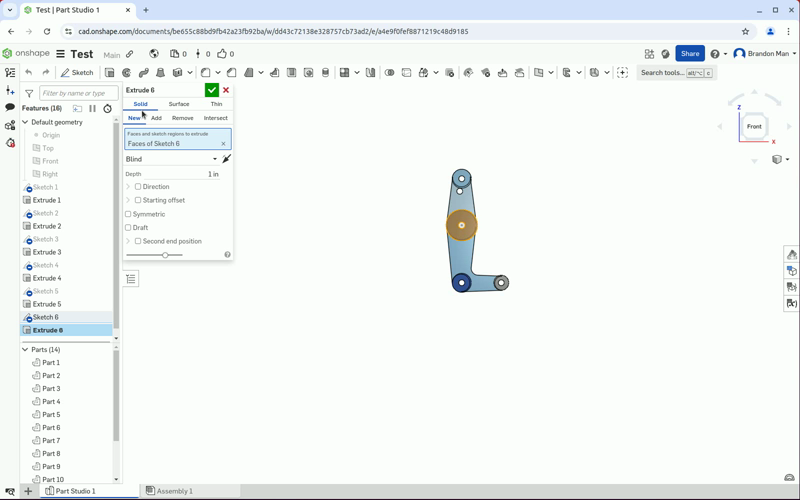
mouse_move(137, 120)
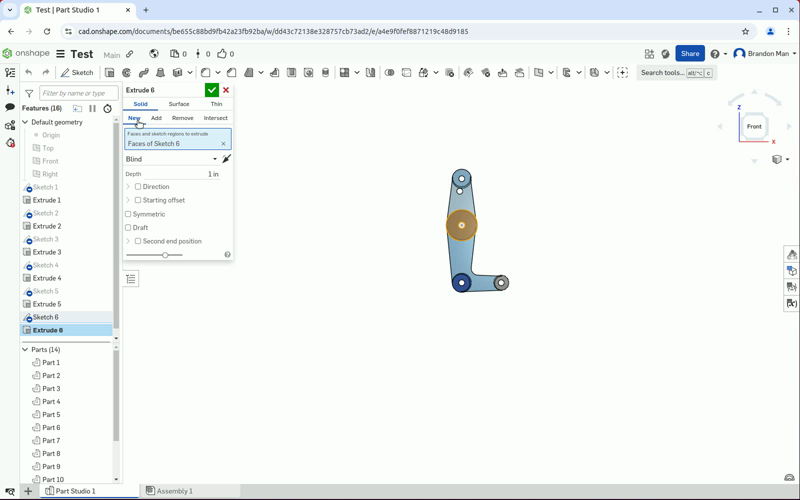
click(137, 120)
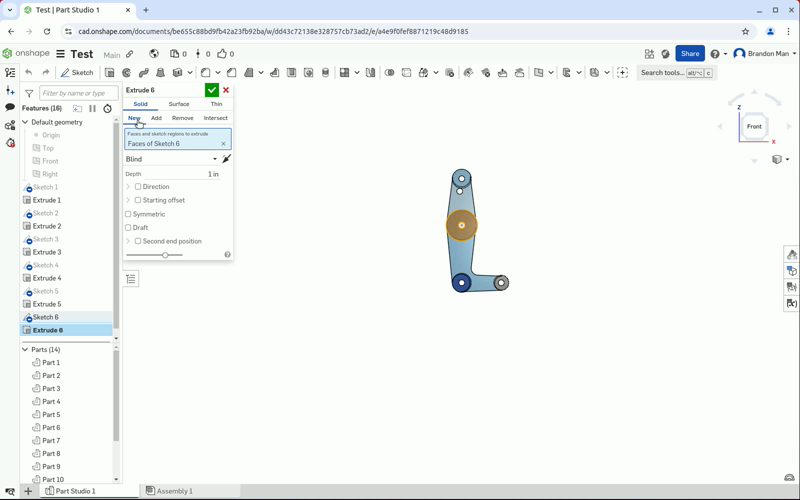
key(tab, 4)
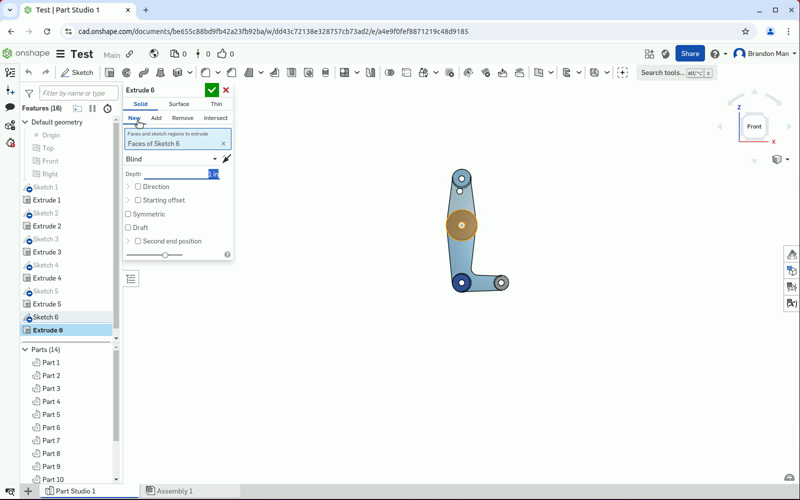
text(0.481)
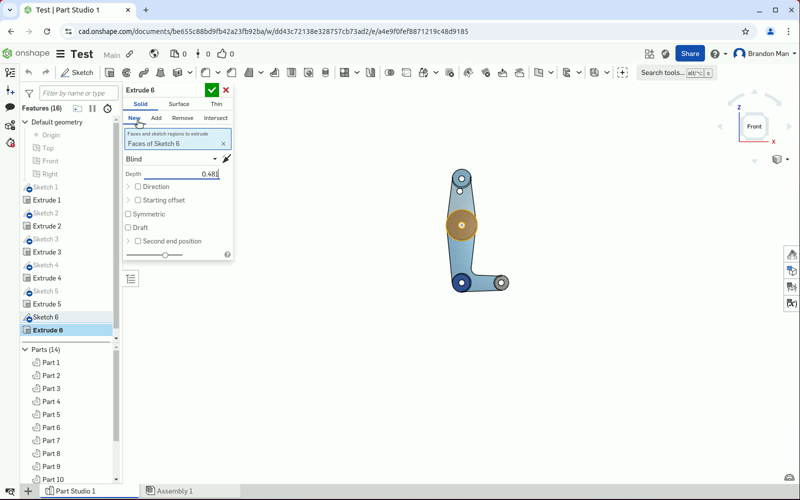
key(enter)
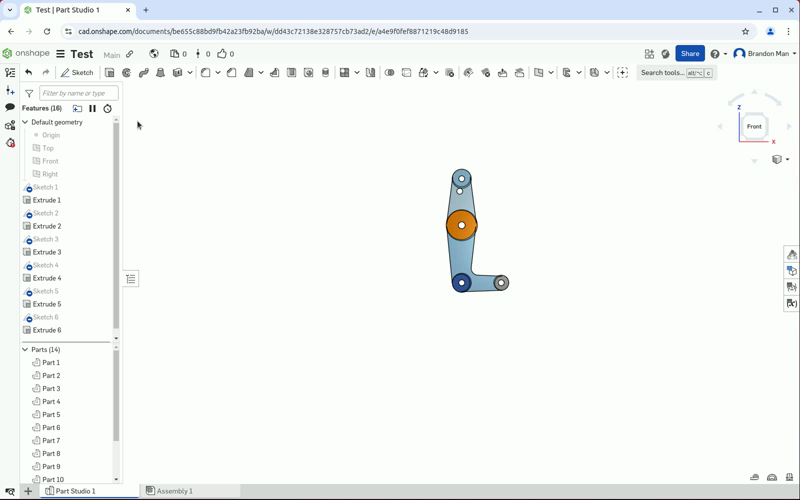
key(shift+h)
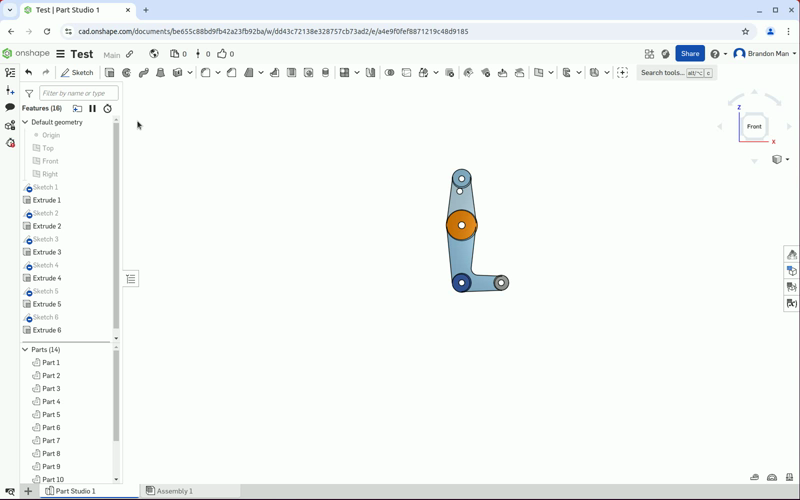
key(shift+h)
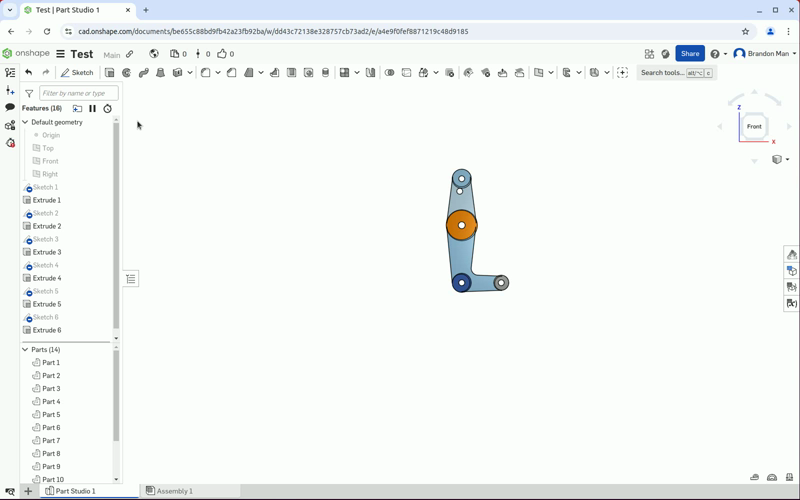
key(shift+7)
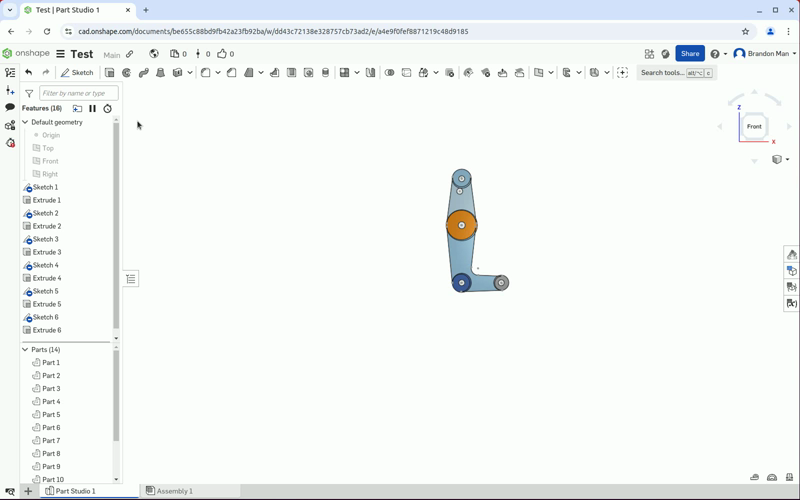
key(left, 2)
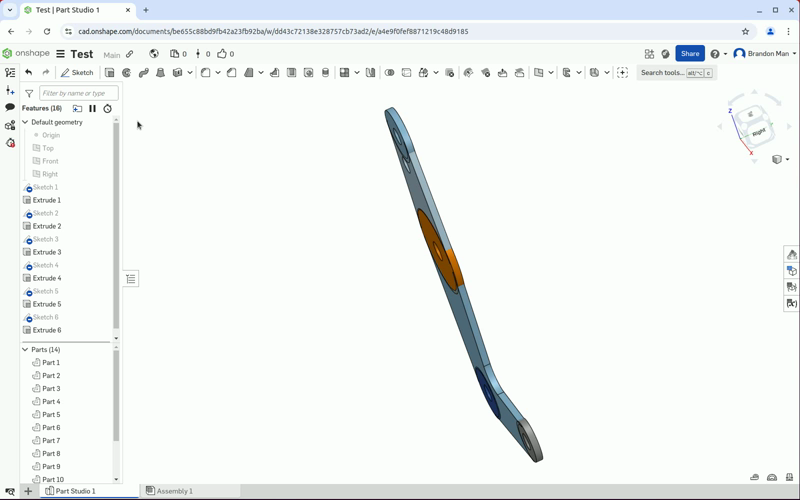
key(down, 2)
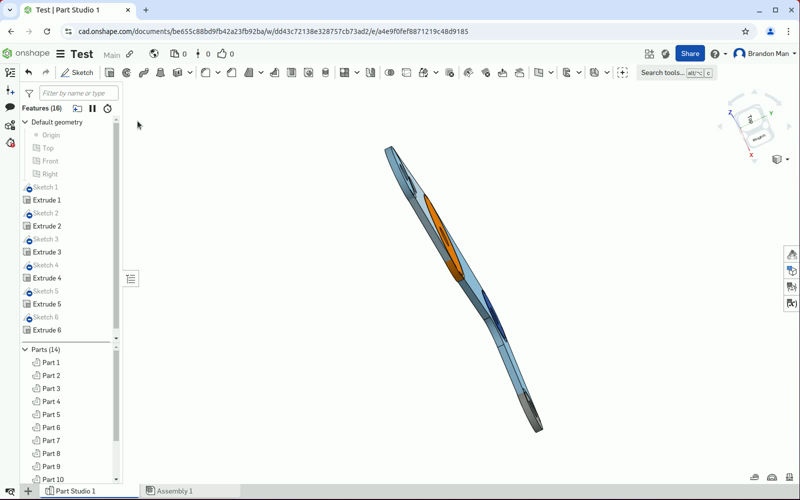
key(up, 2)
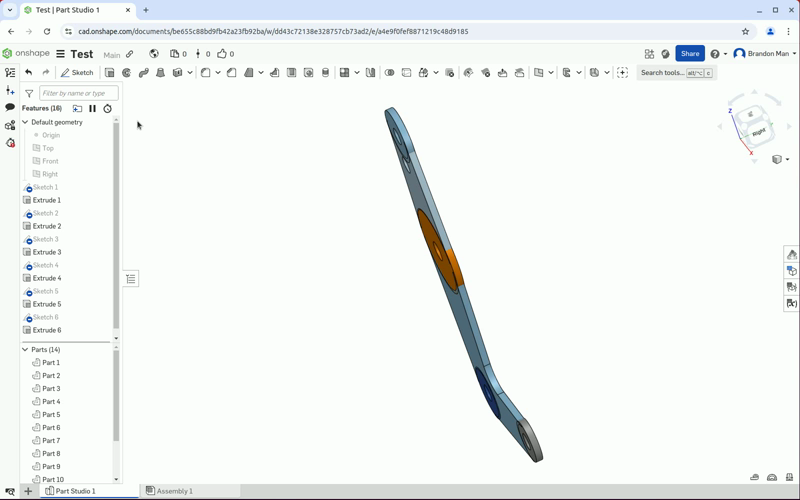
key(right, 2)
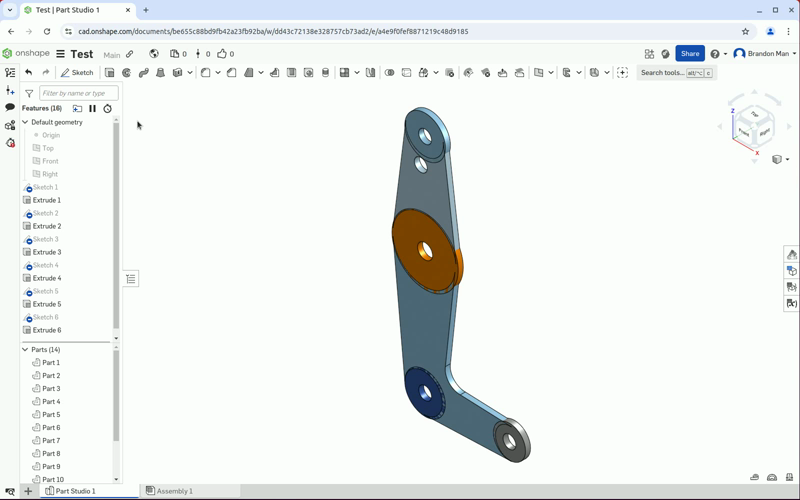
mouse_move(69, 189)
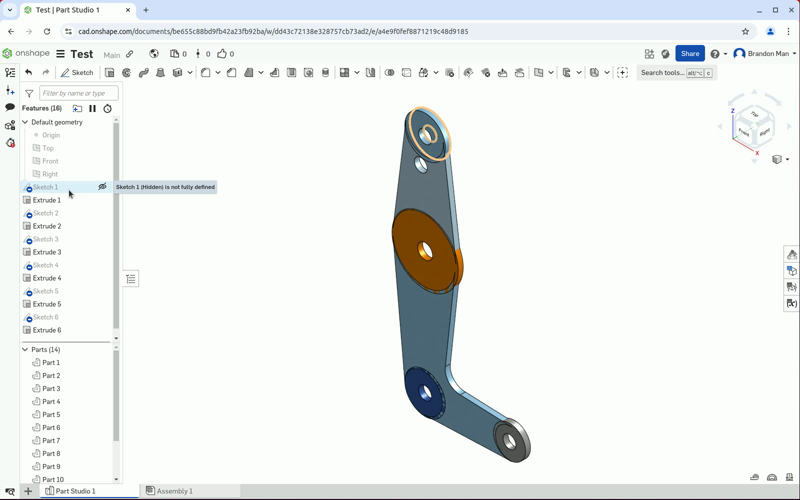
click(69, 189)